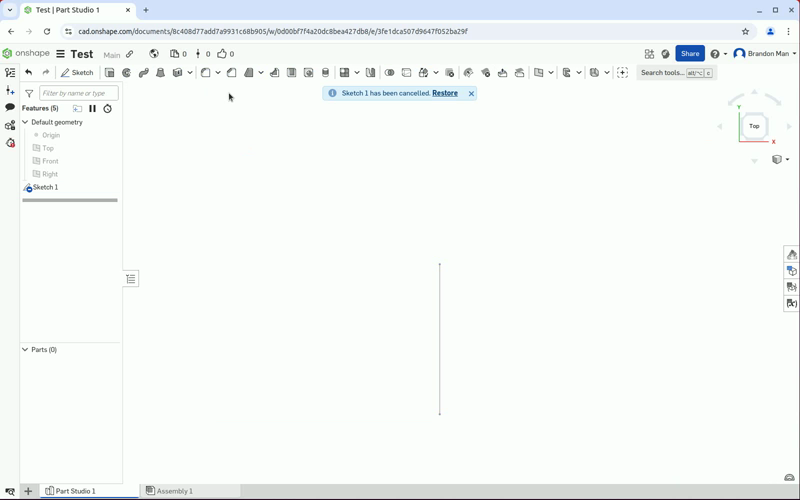
key(shift+h)
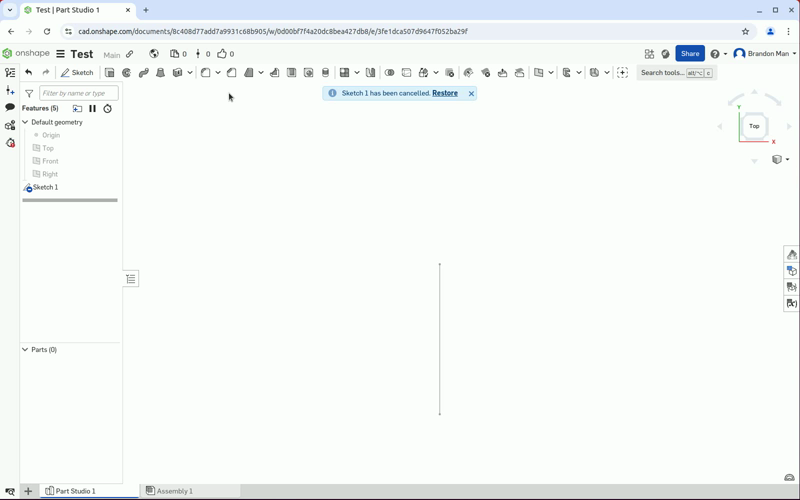
key(shift+s)
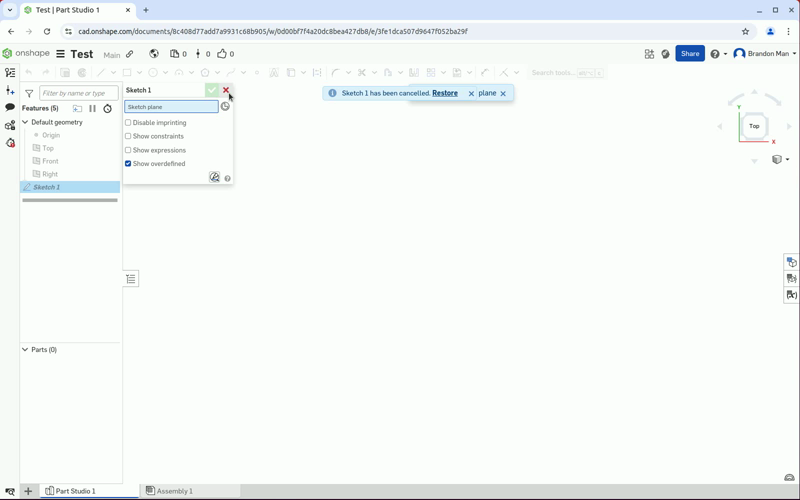
mouse_move(73, 150)
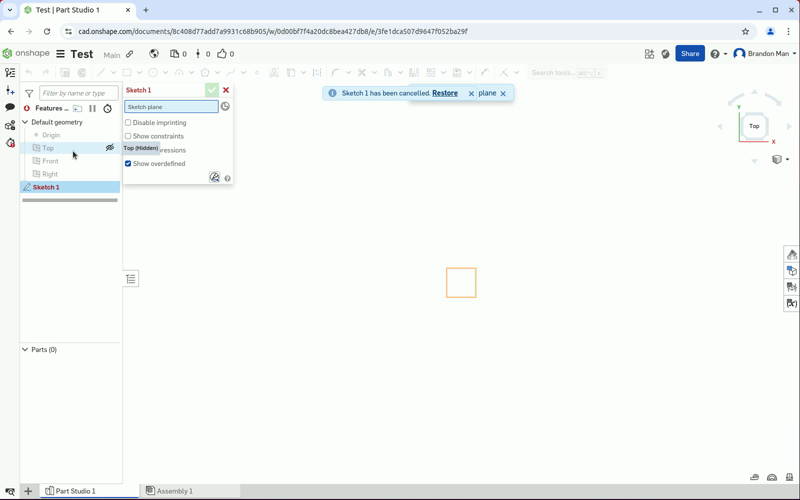
click(73, 150)
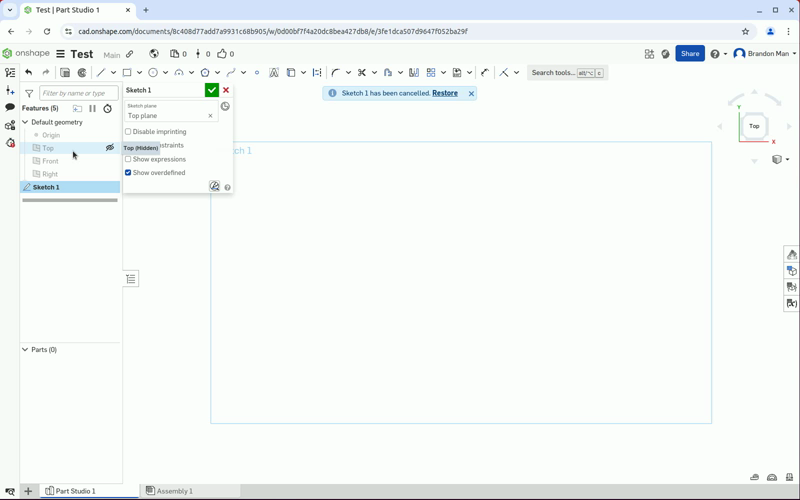
mouse_move(73, 352)
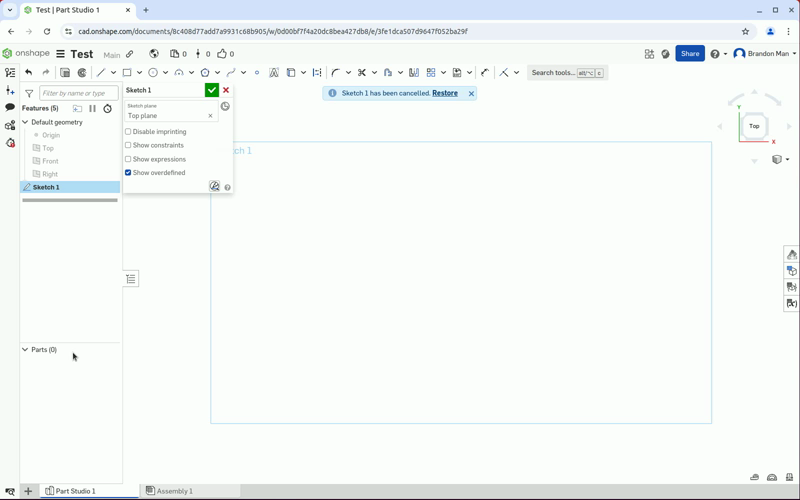
key(y)
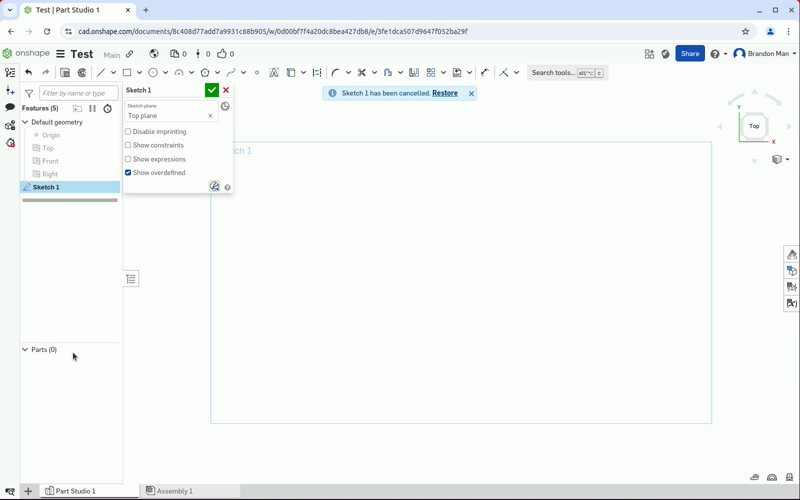
key(l)
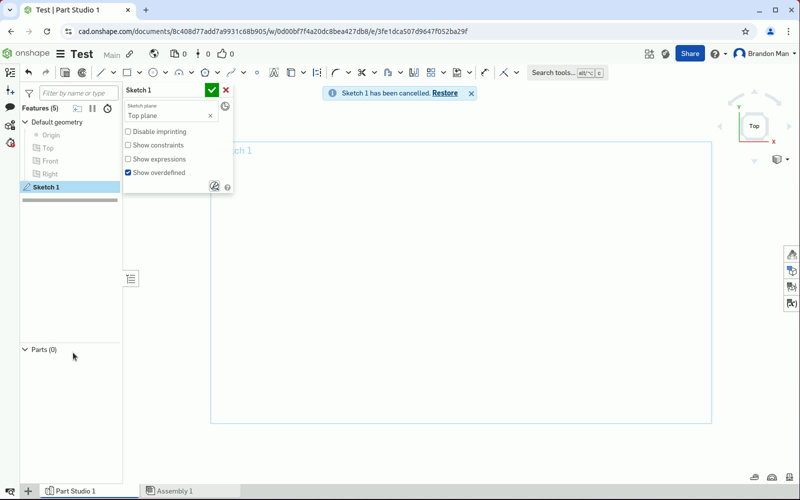
key_down(shift)
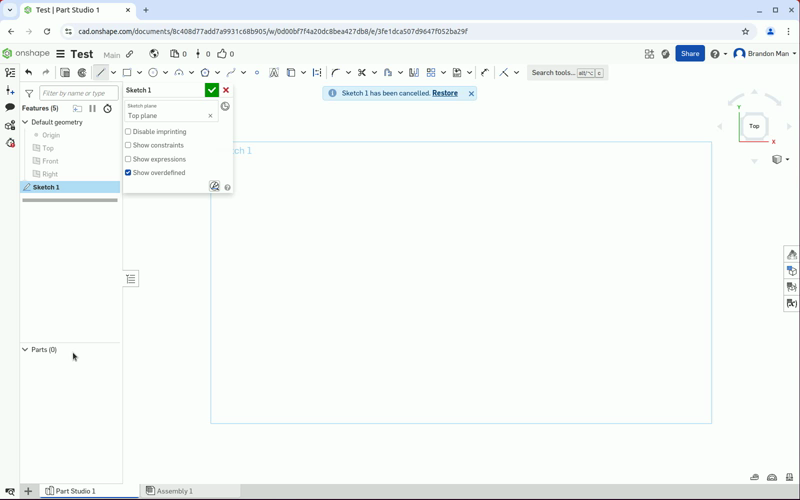
mouse_move(422, 177)
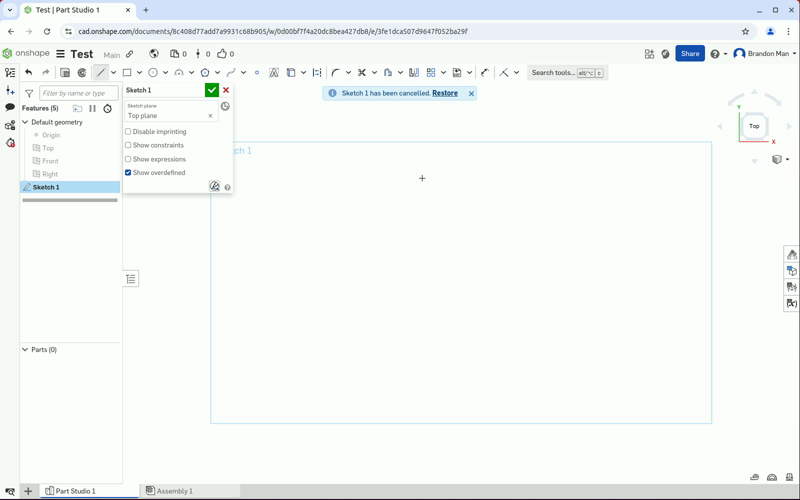
click(422, 177)
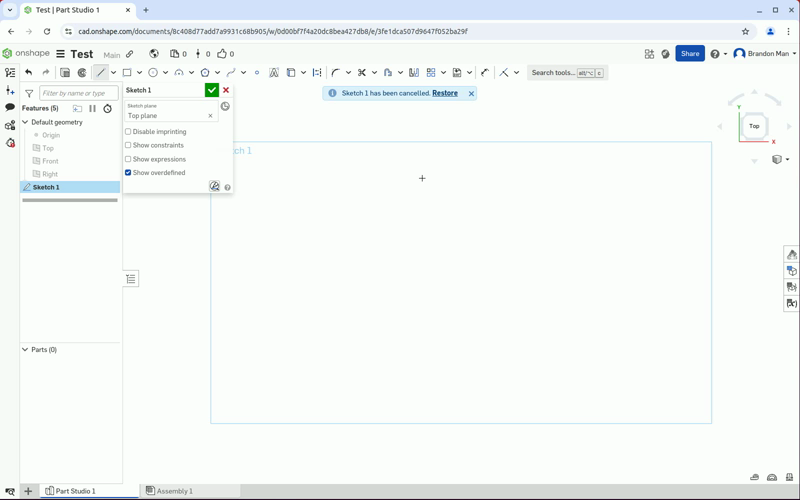
key_up(shift)
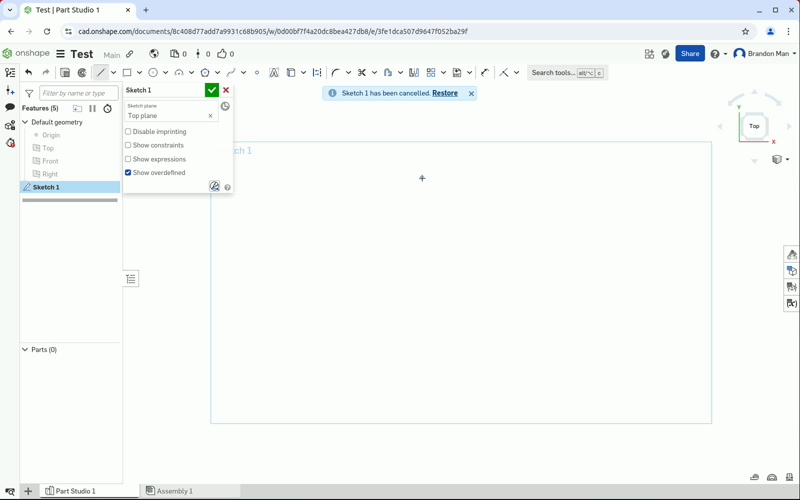
key_down(shift)
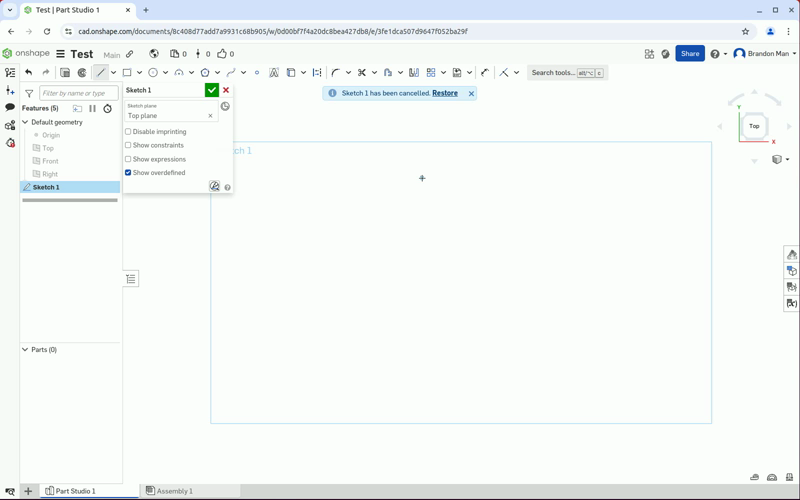
mouse_move(452, 177)
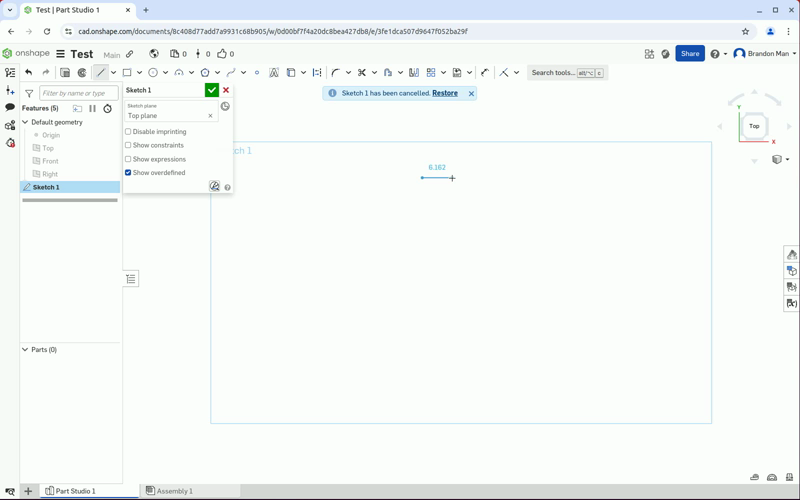
mouse_move(422, 179)
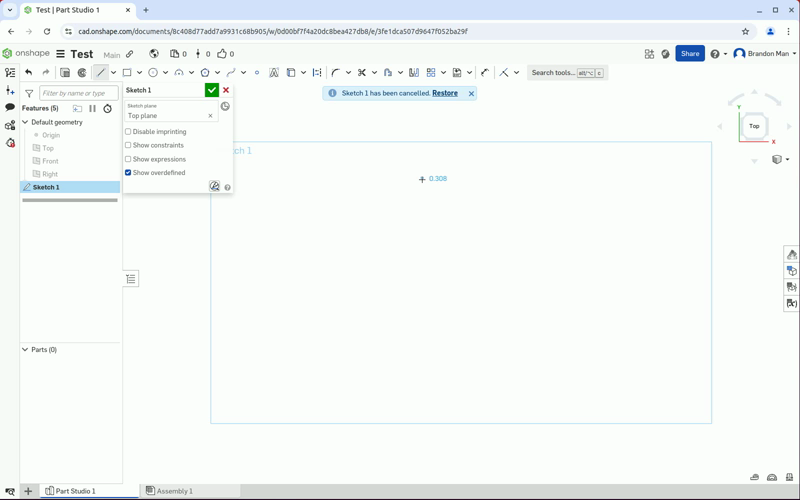
scroll(6)
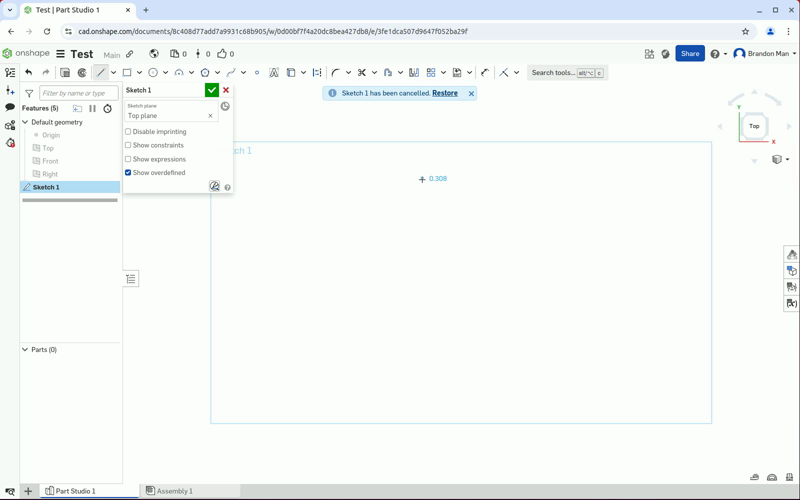
scroll(6)
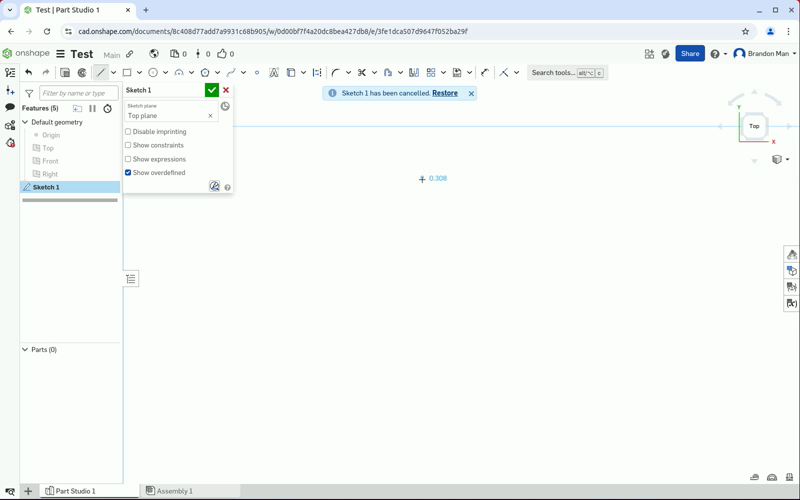
scroll(6)
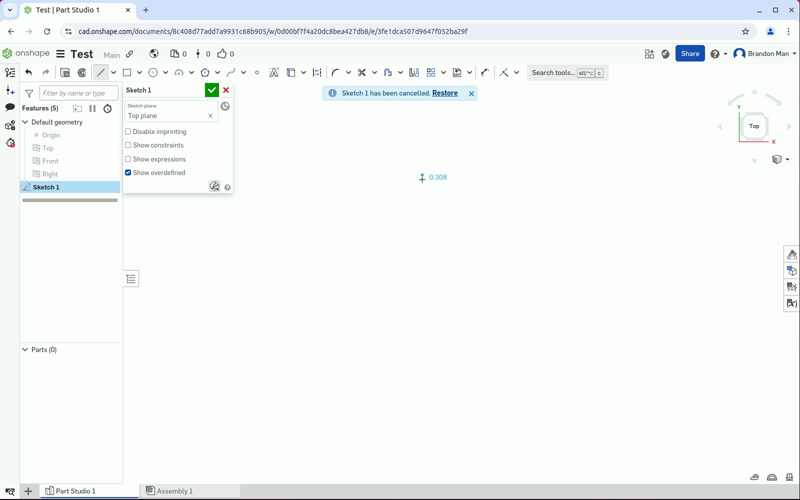
scroll(6)
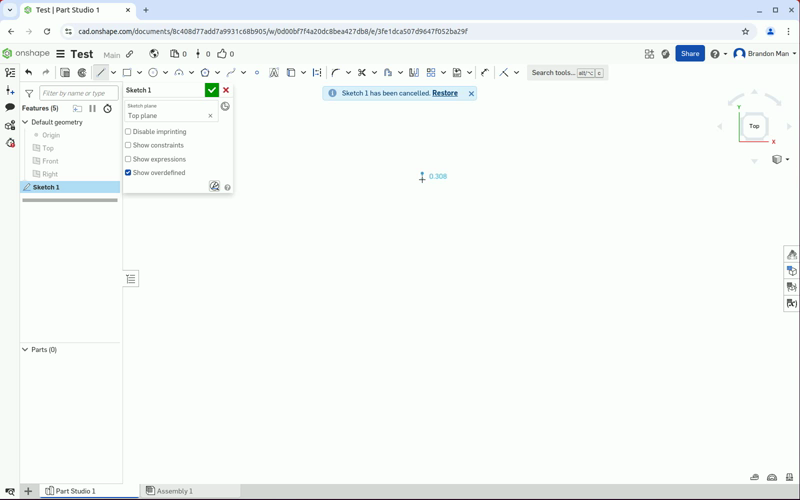
scroll(6)
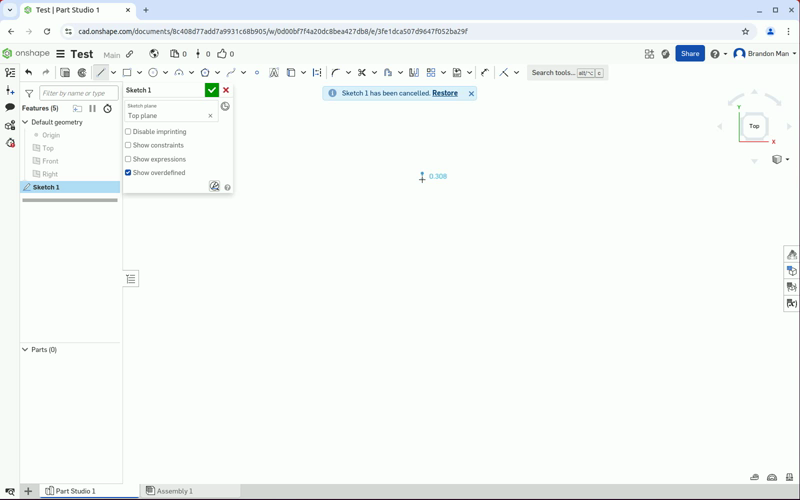
scroll(6)
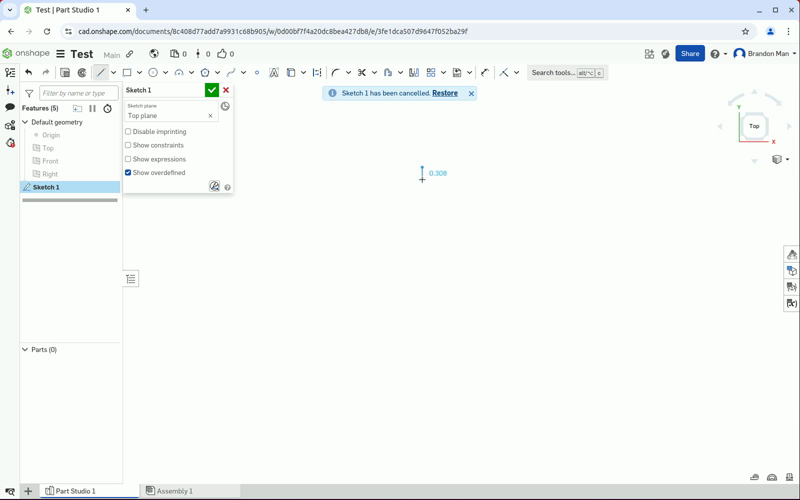
scroll(6)
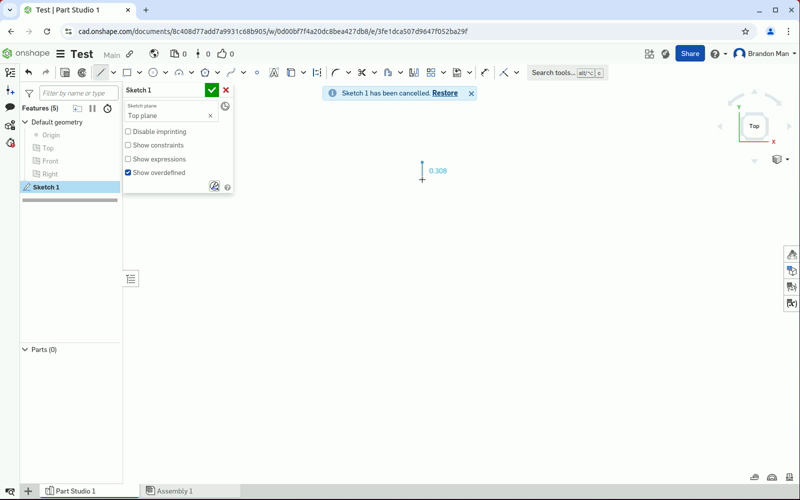
click(422, 179)
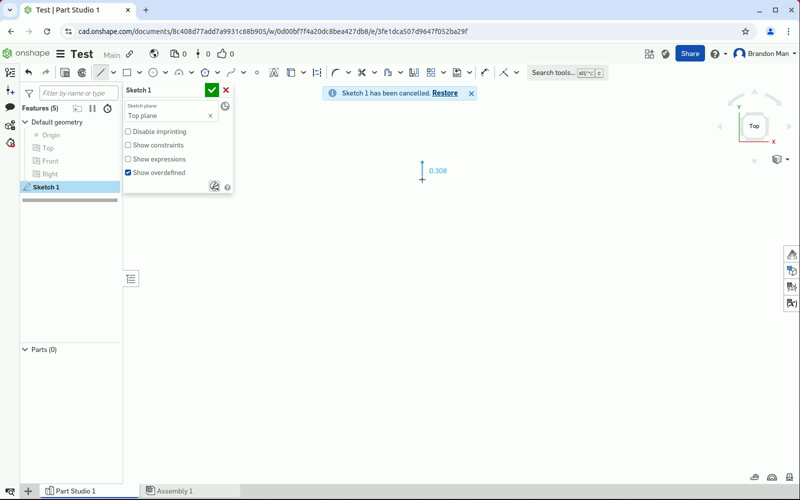
scroll(-6)
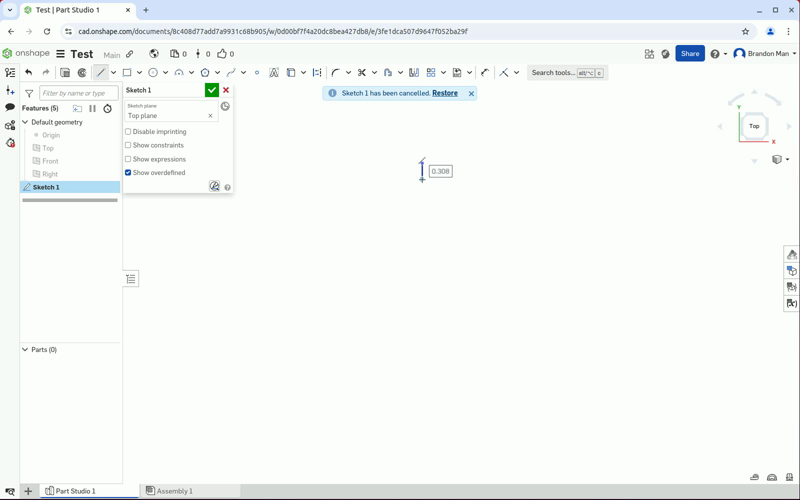
scroll(-6)
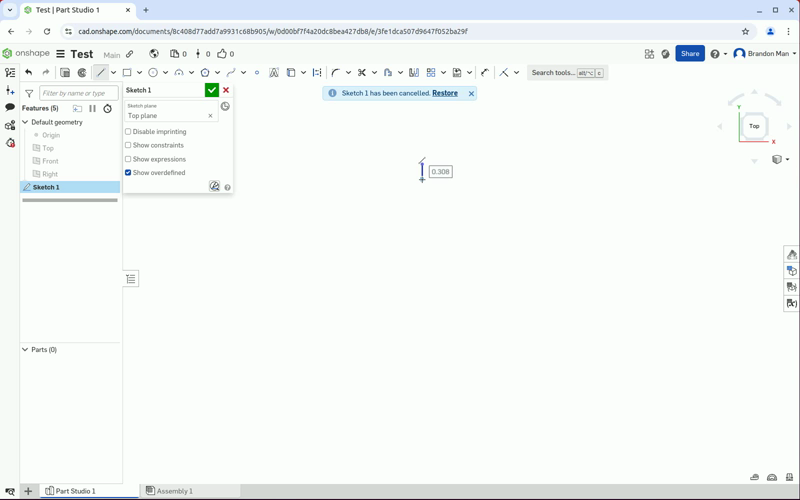
scroll(-6)
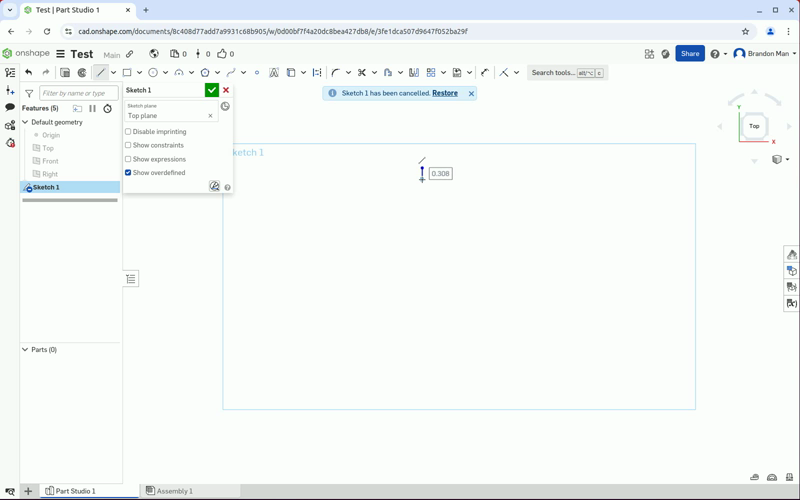
scroll(-6)
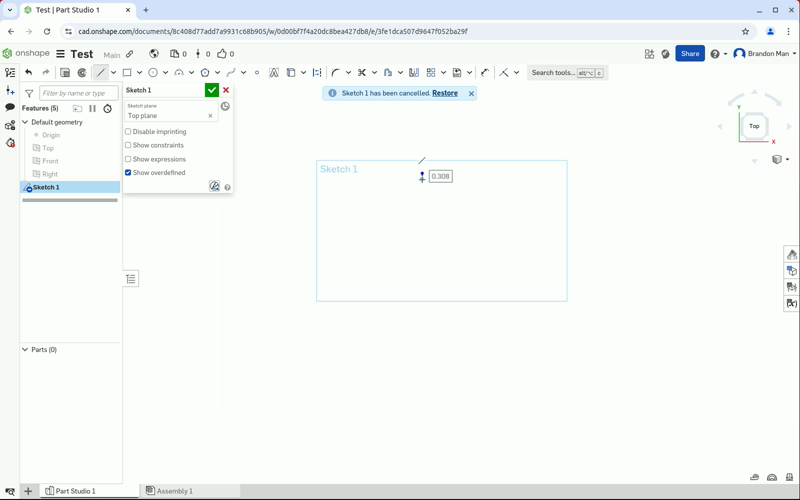
scroll(-6)
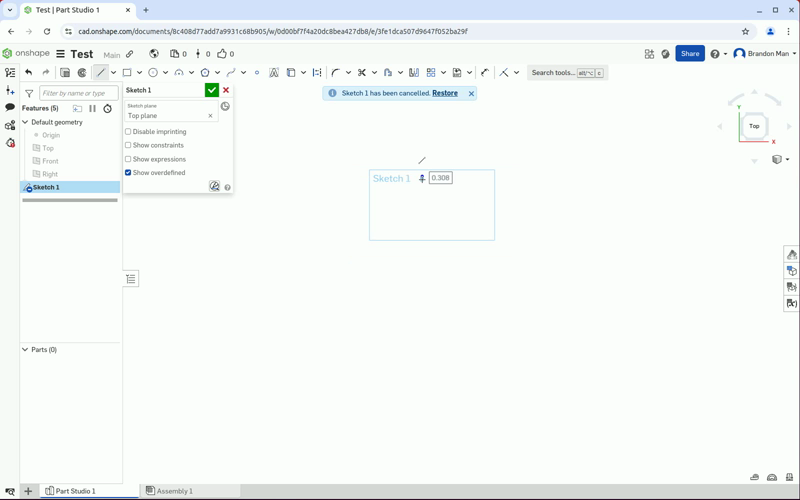
scroll(-6)
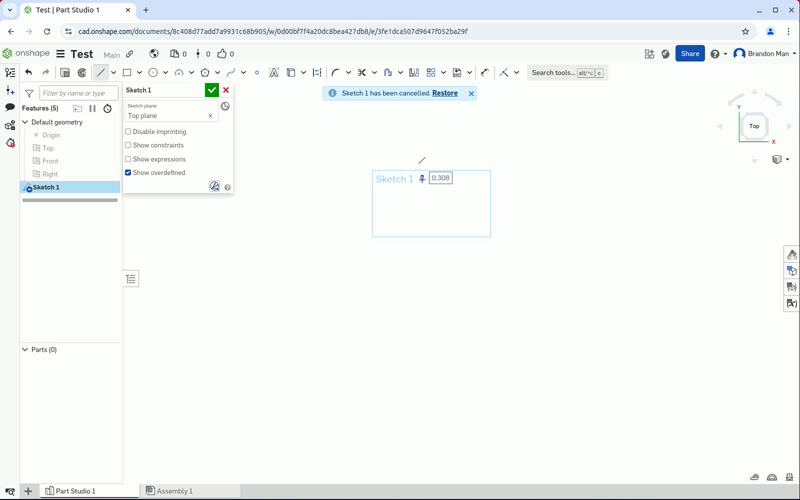
scroll(-6)
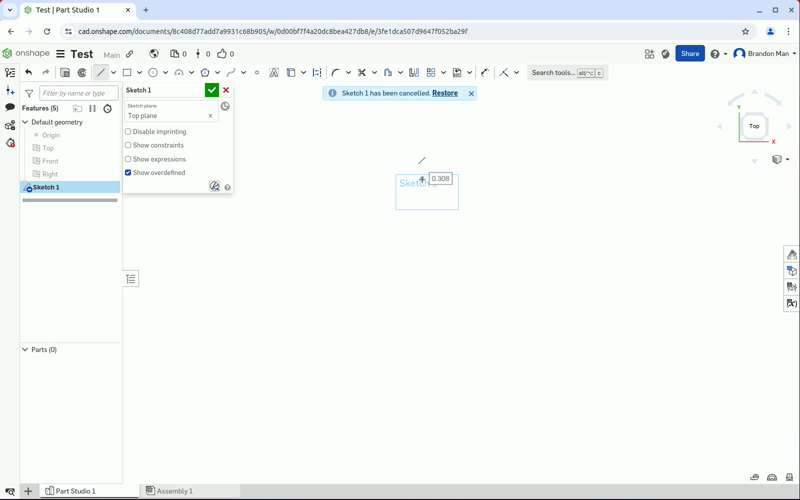
key_up(shift)
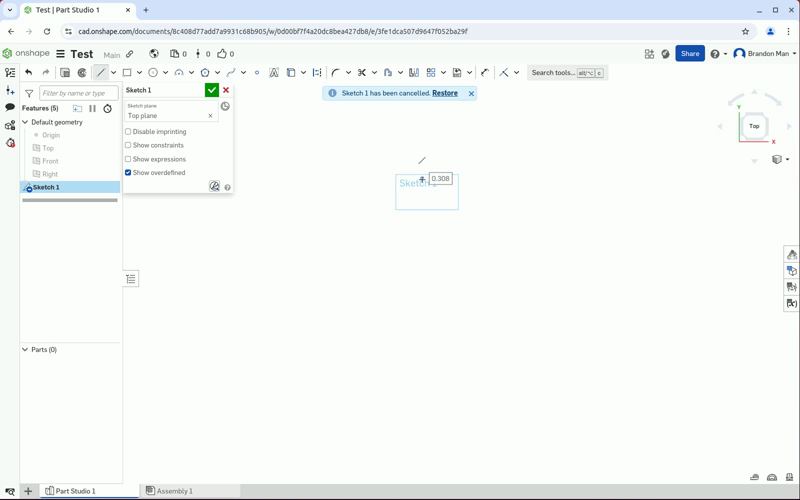
key(esc)
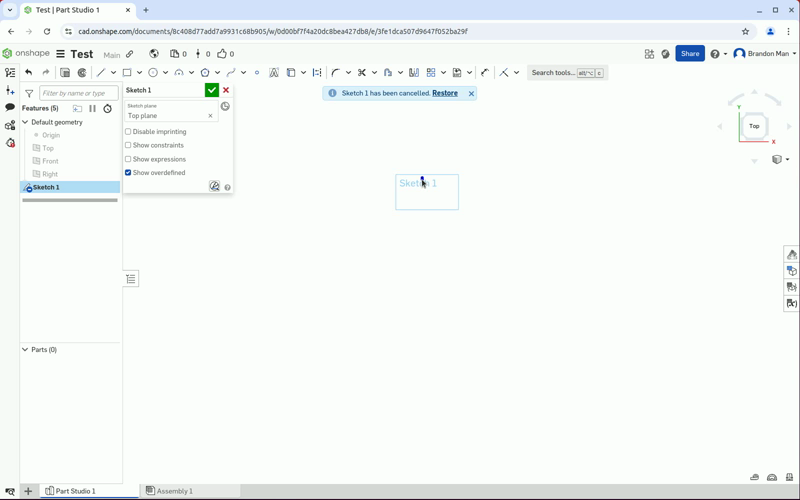
key(a)
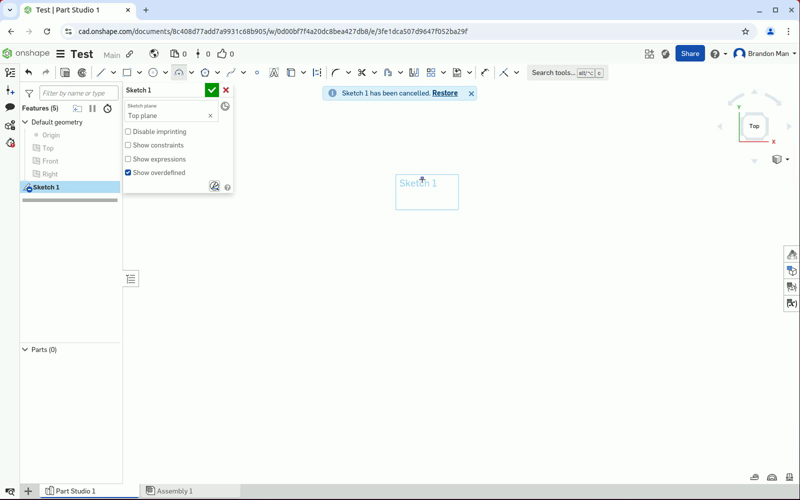
mouse_move(422, 179)
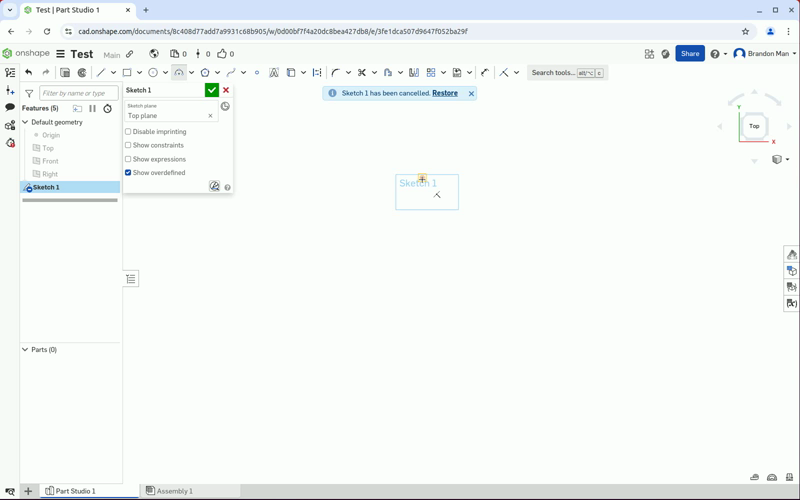
scroll(6)
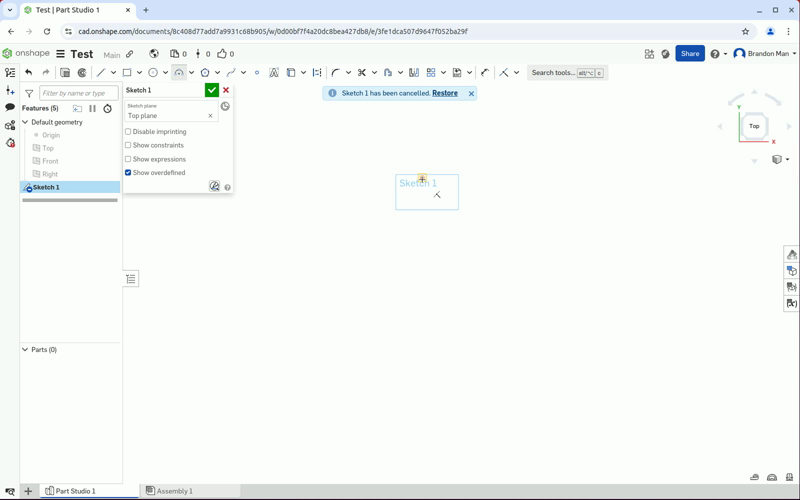
scroll(6)
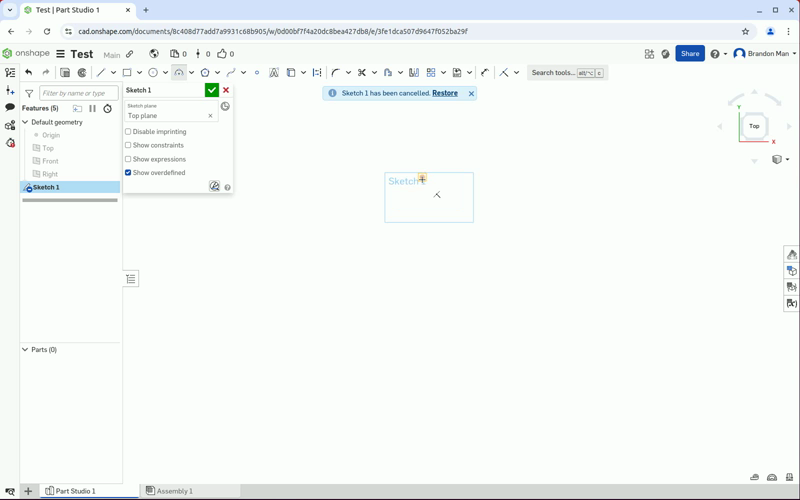
scroll(6)
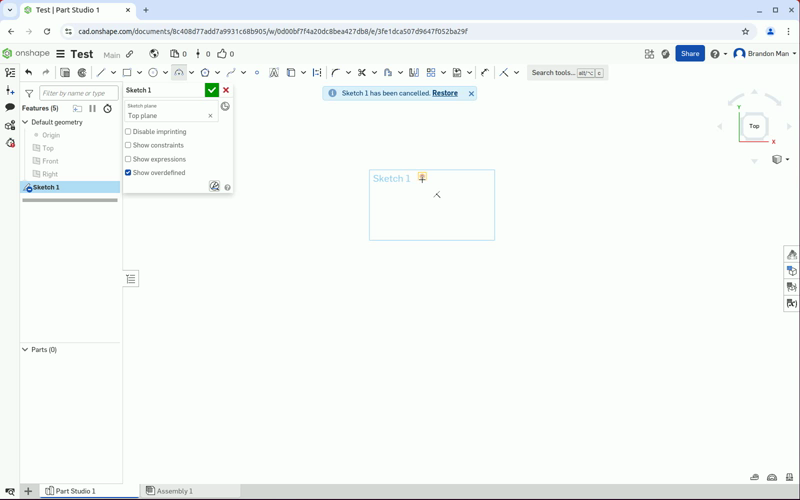
scroll(6)
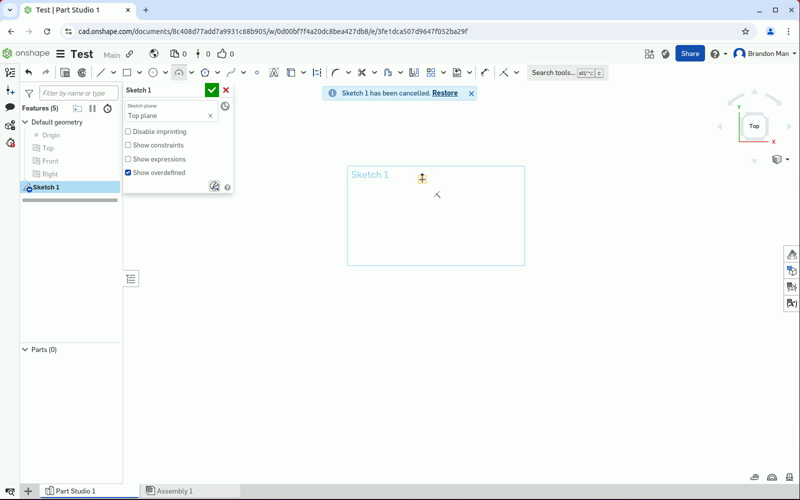
scroll(6)
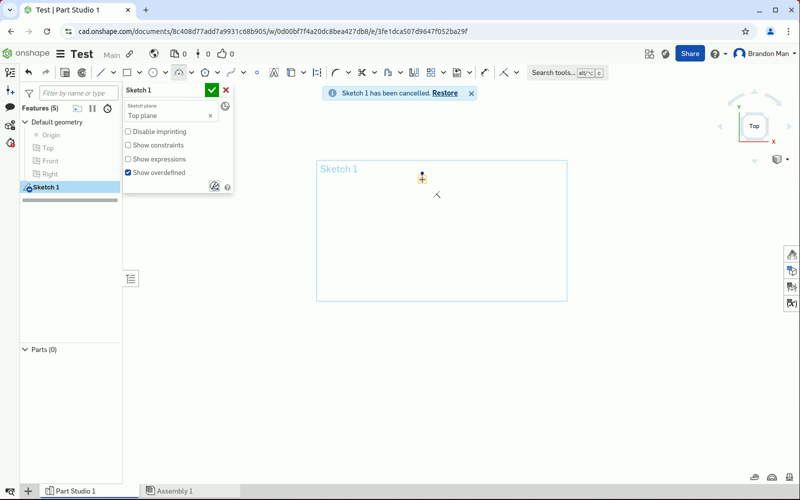
scroll(6)
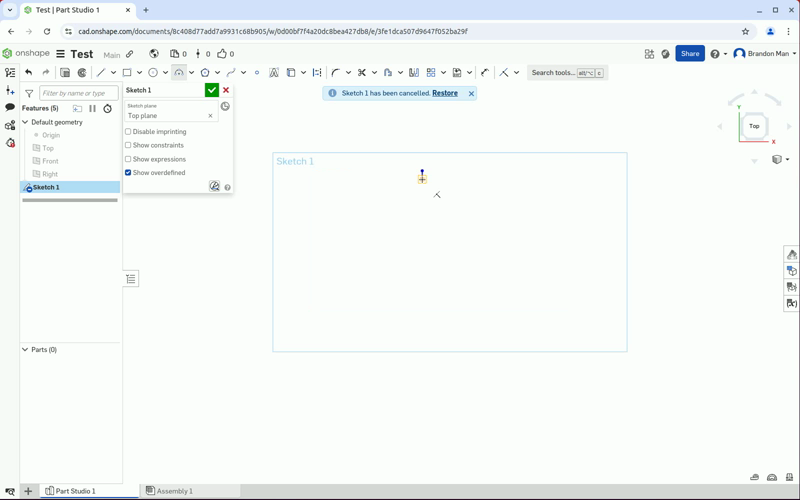
scroll(6)
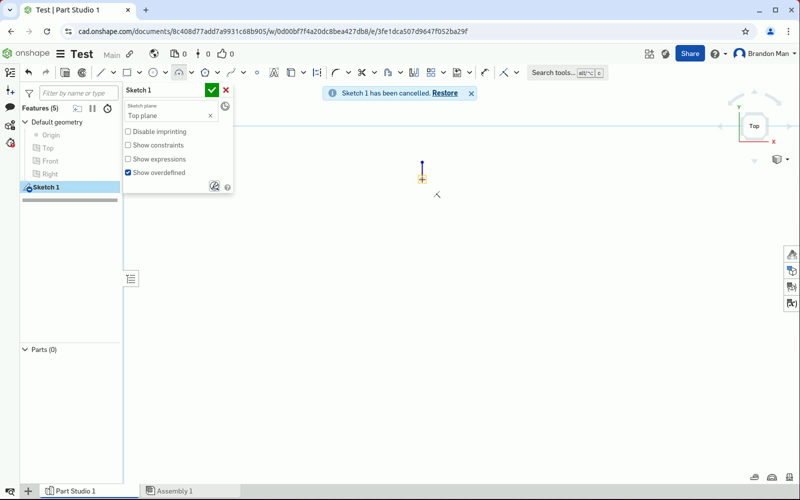
click(422, 179)
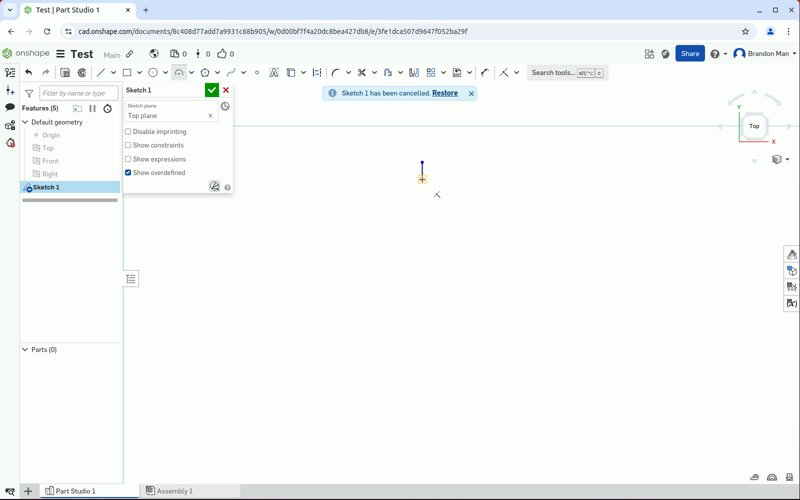
scroll(-6)
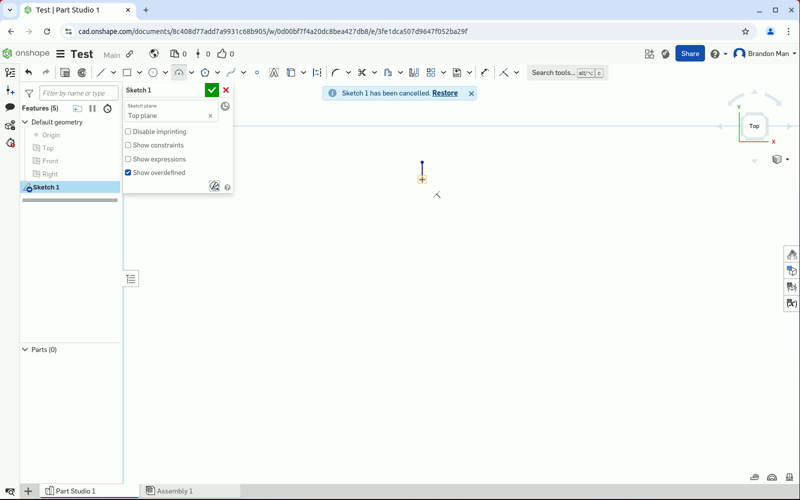
scroll(-6)
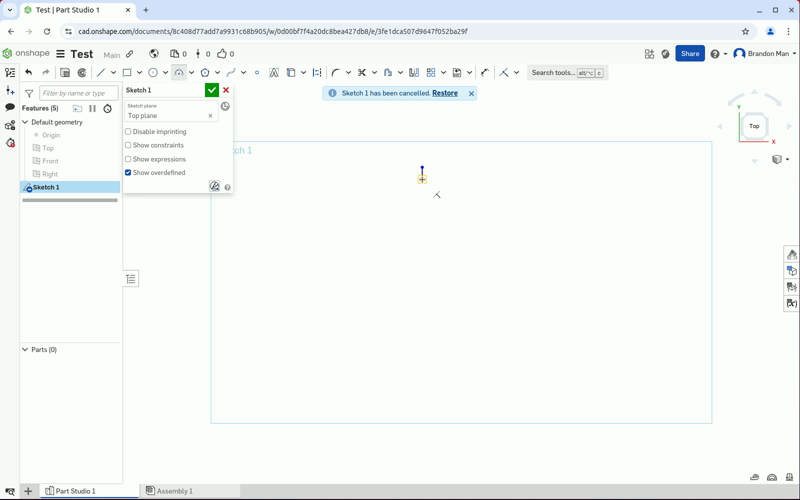
scroll(-6)
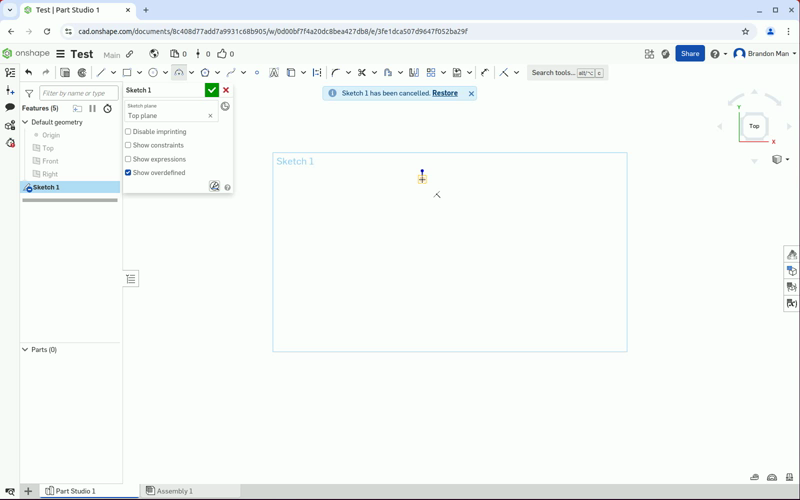
scroll(-6)
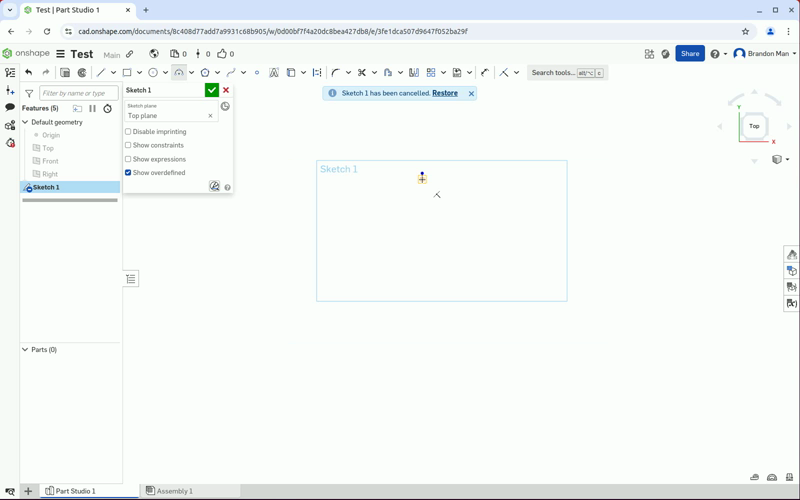
scroll(-6)
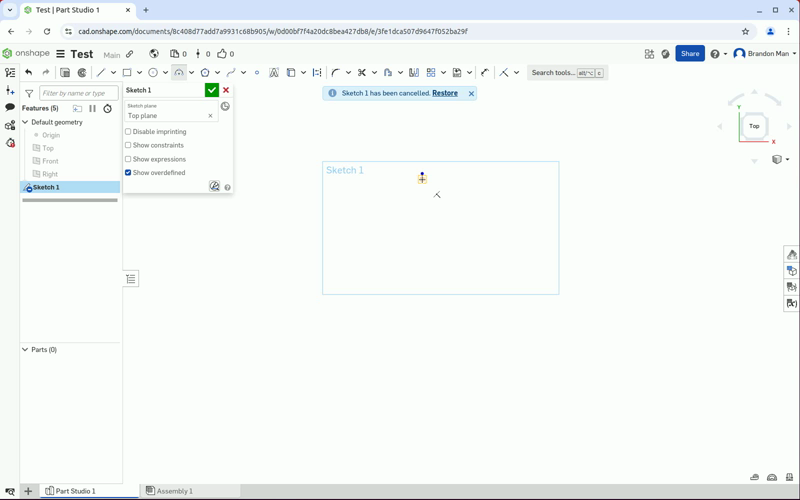
scroll(-6)
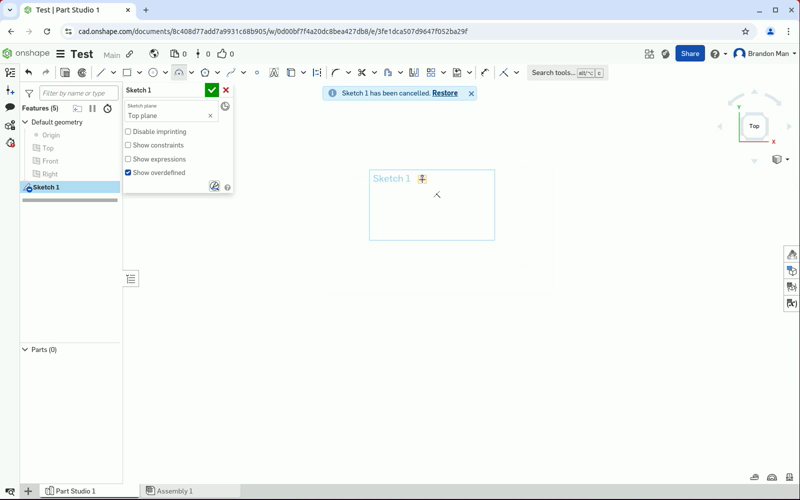
scroll(-6)
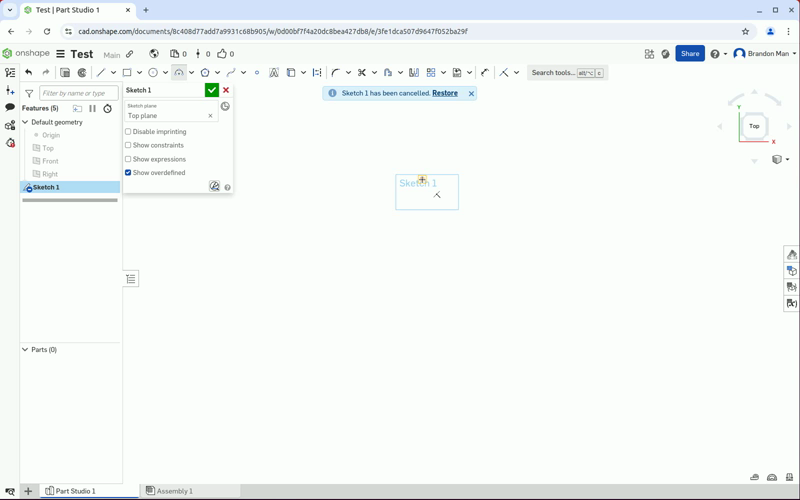
key_down(shift)
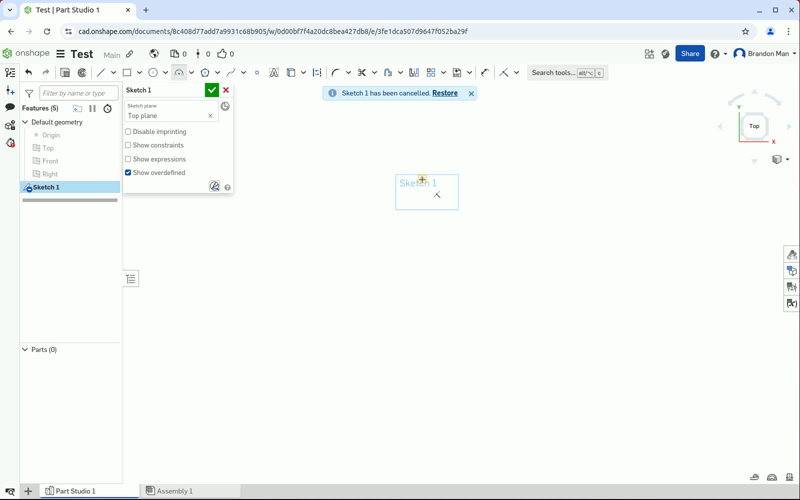
mouse_move(458, 172)
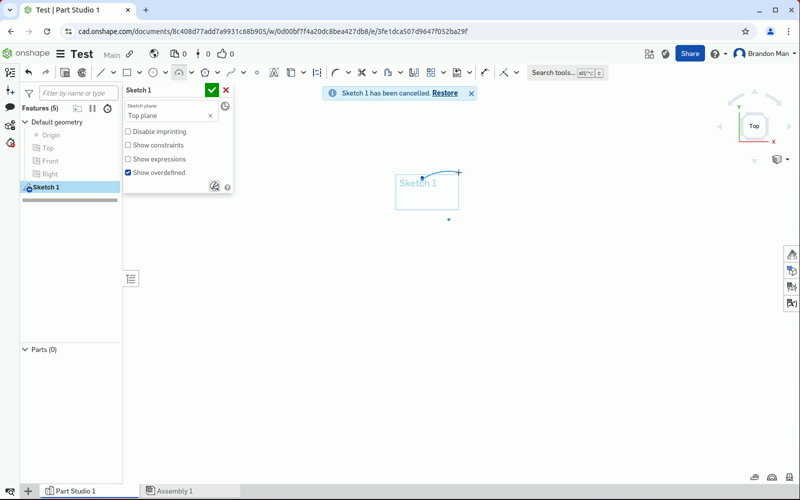
click(458, 172)
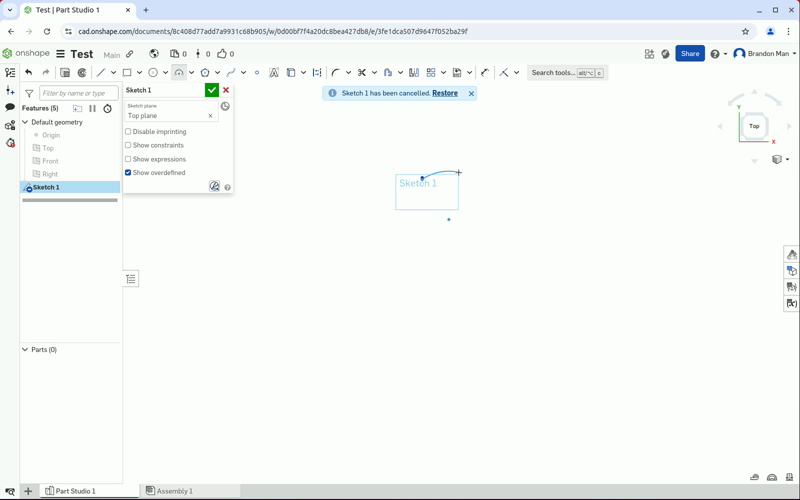
mouse_move(440, 174)
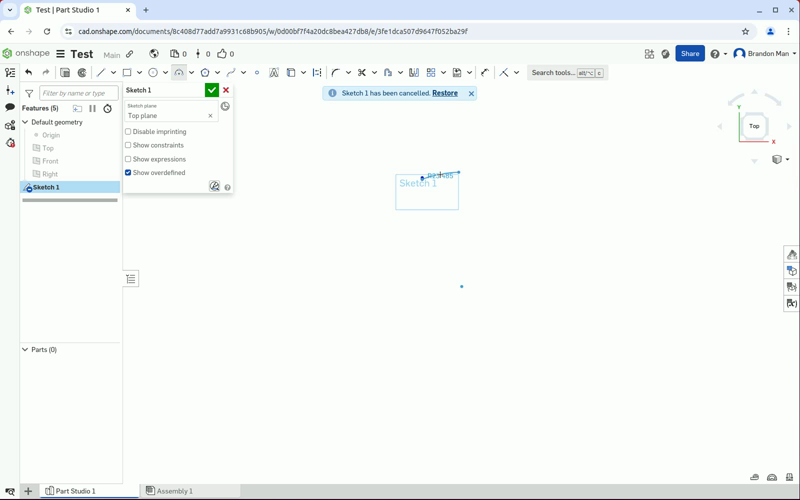
click(440, 174)
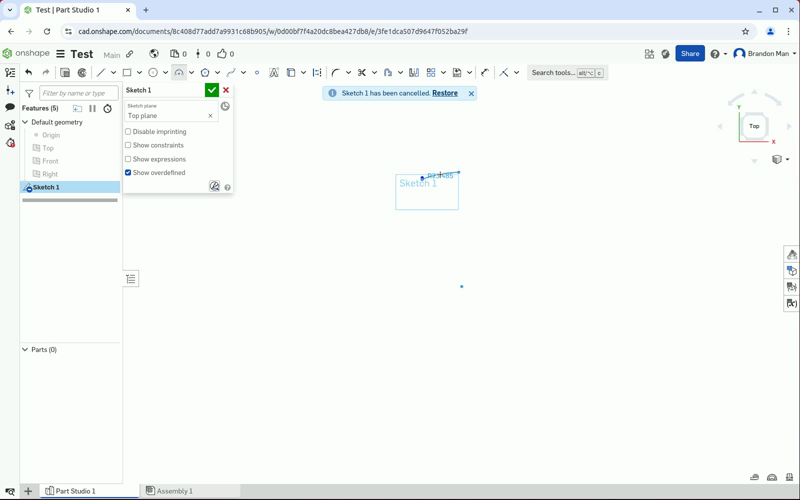
key_up(shift)
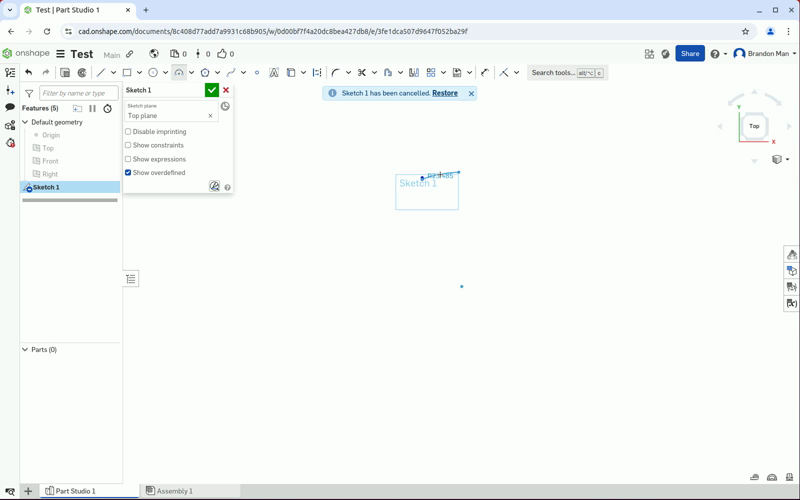
key(esc)
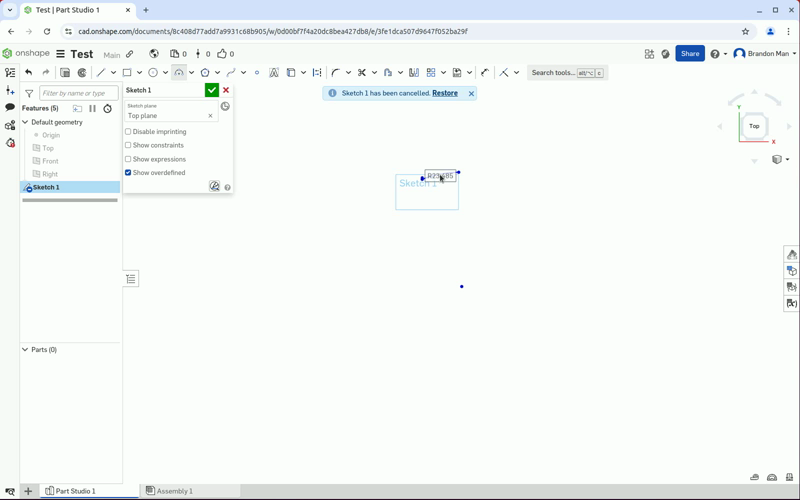
key(l)
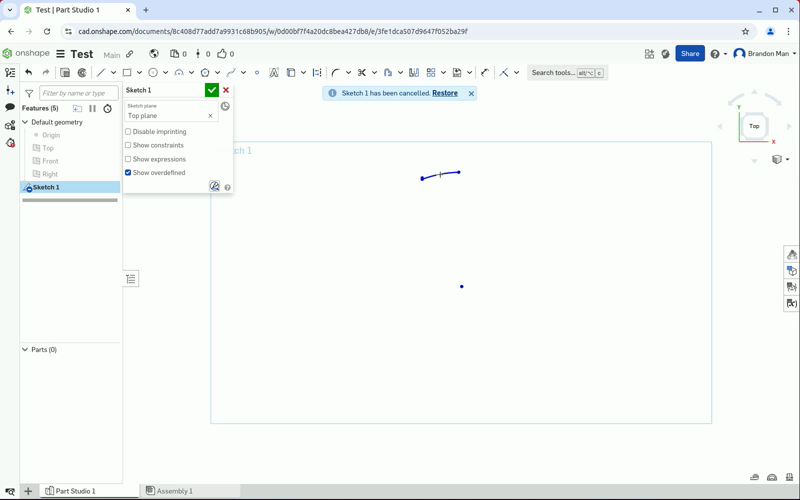
mouse_move(458, 172)
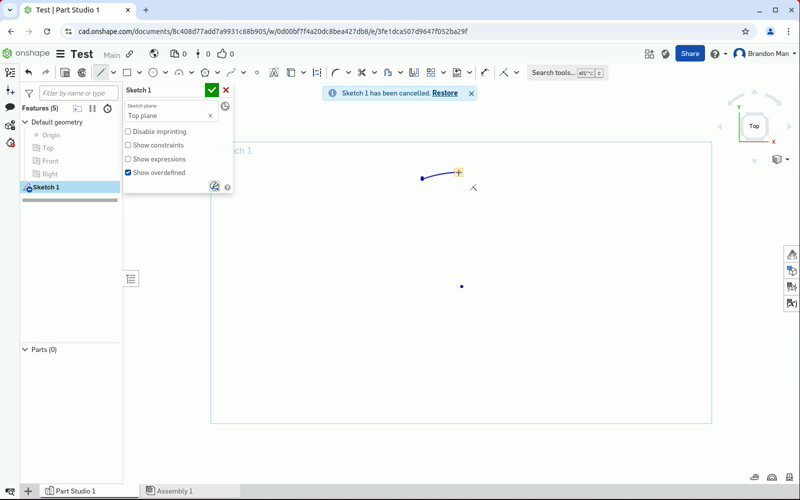
click(458, 172)
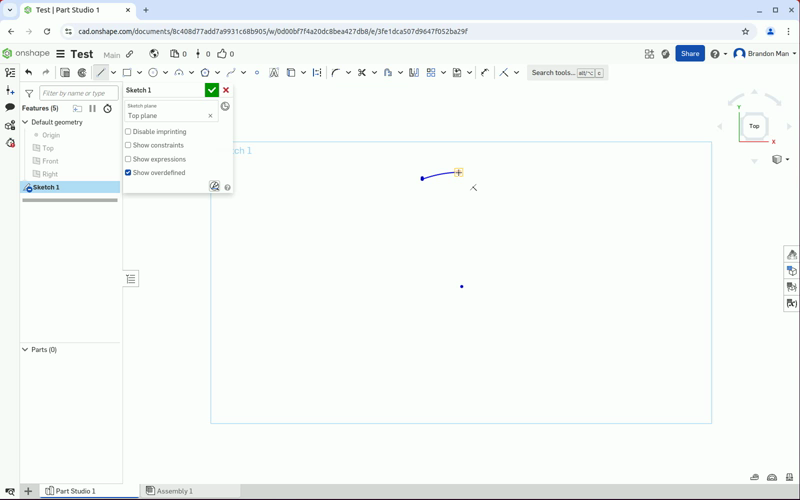
key_down(shift)
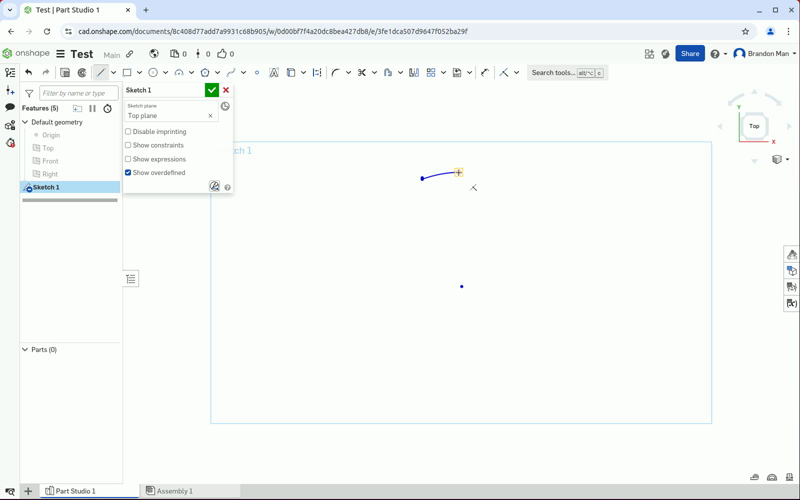
mouse_move(488, 172)
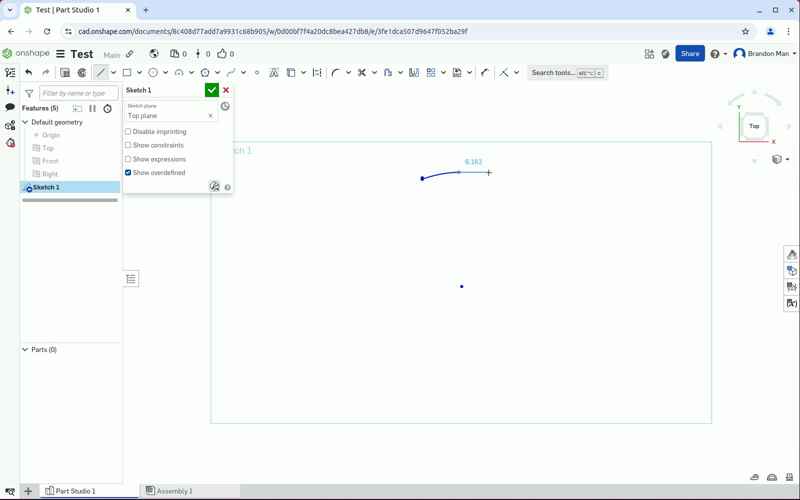
mouse_move(458, 189)
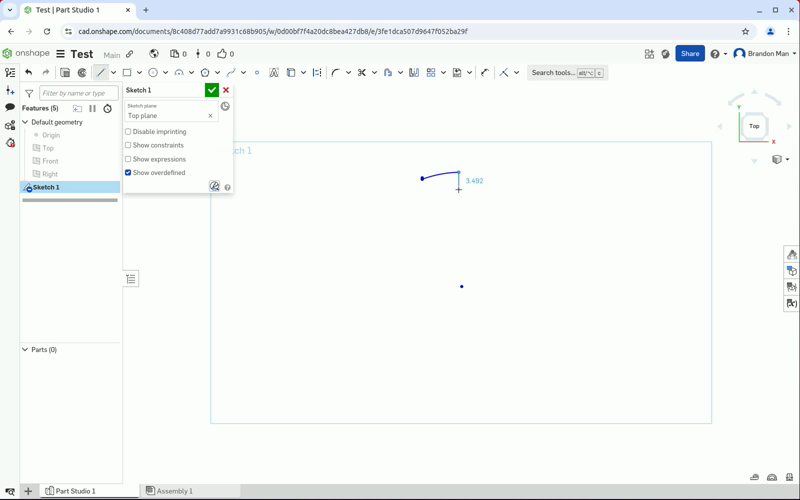
click(458, 189)
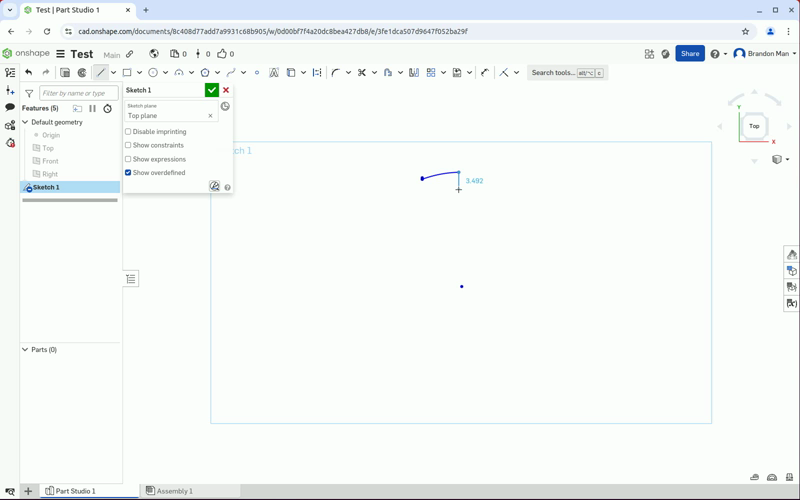
key_up(shift)
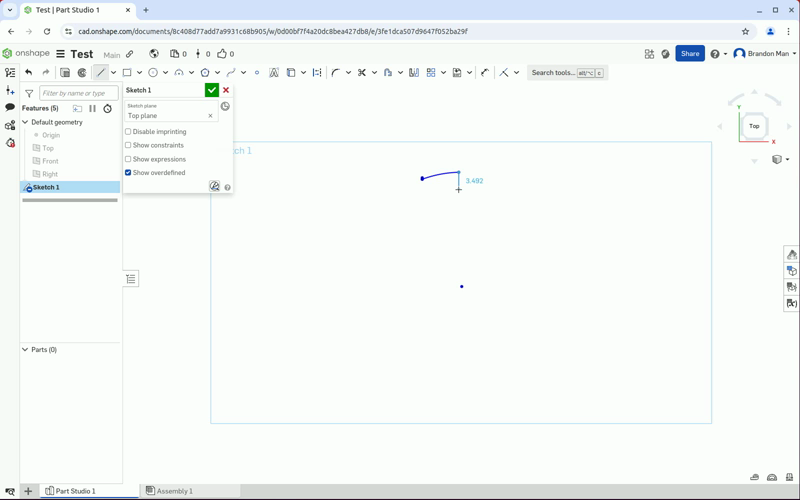
key_down(shift)
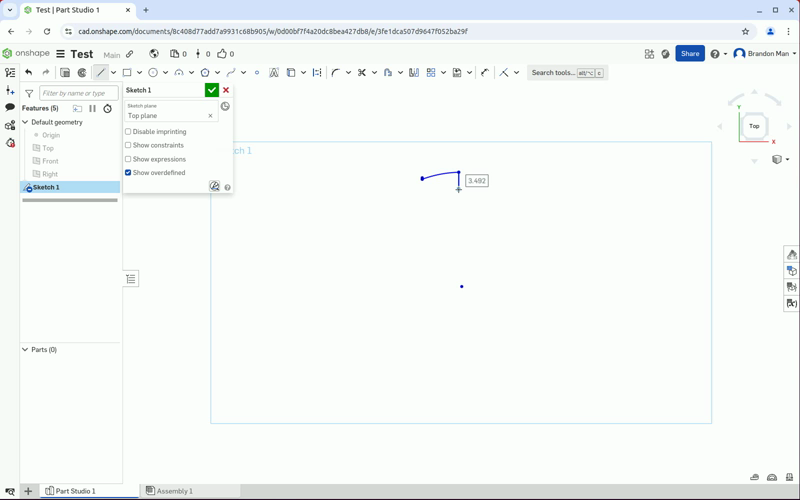
mouse_move(488, 189)
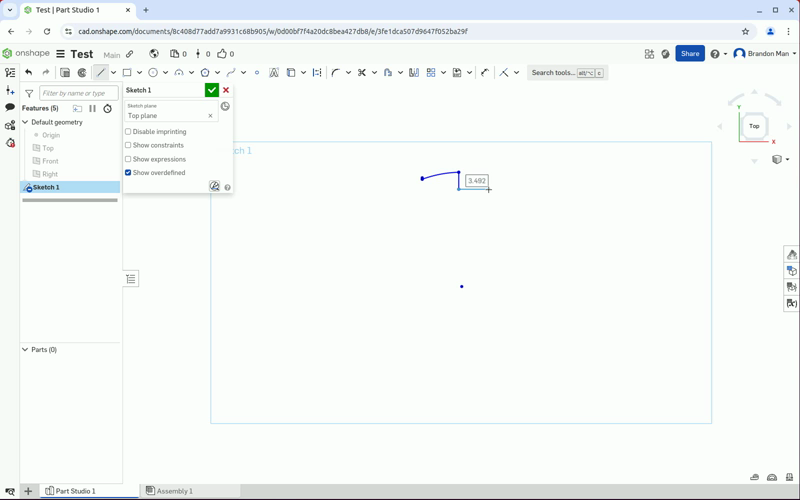
mouse_move(460, 189)
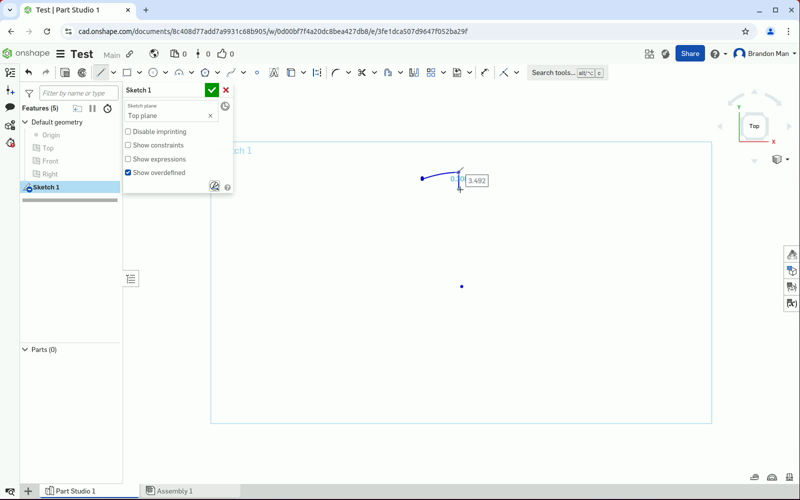
scroll(6)
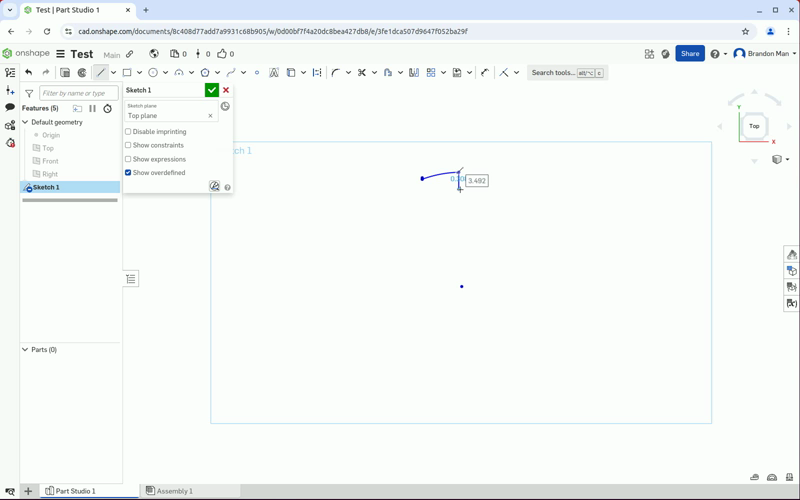
scroll(6)
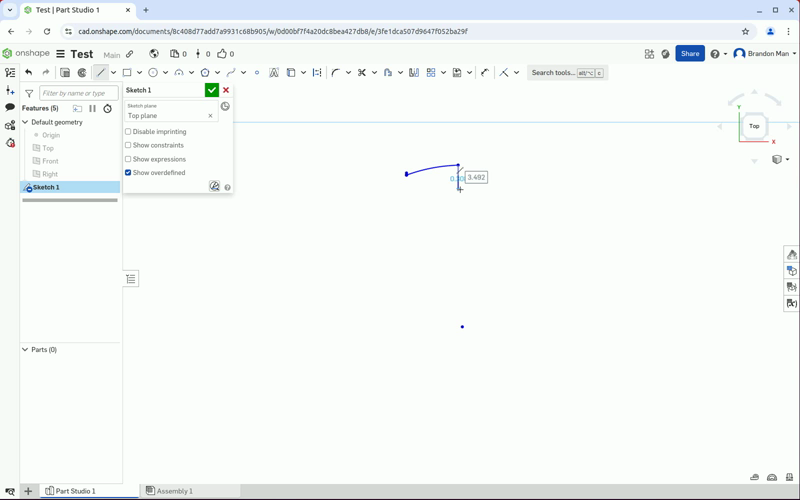
scroll(6)
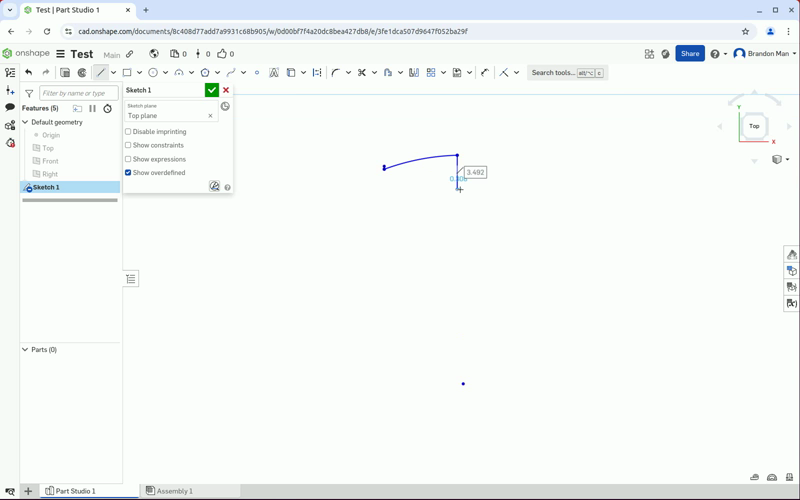
scroll(6)
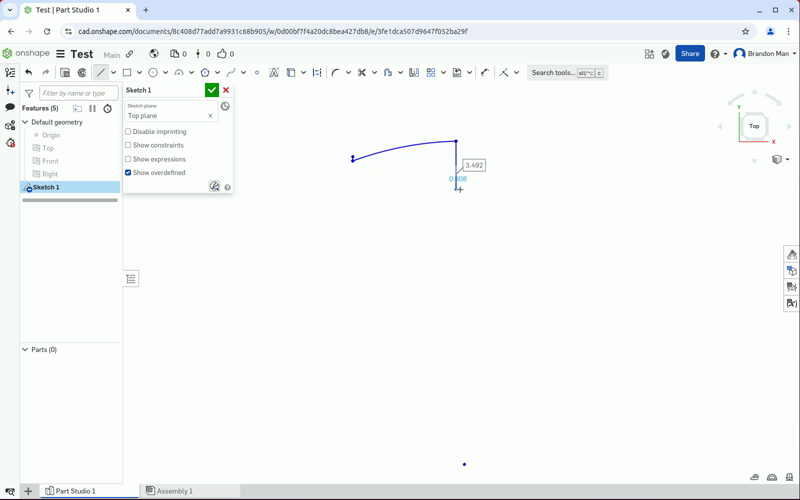
scroll(6)
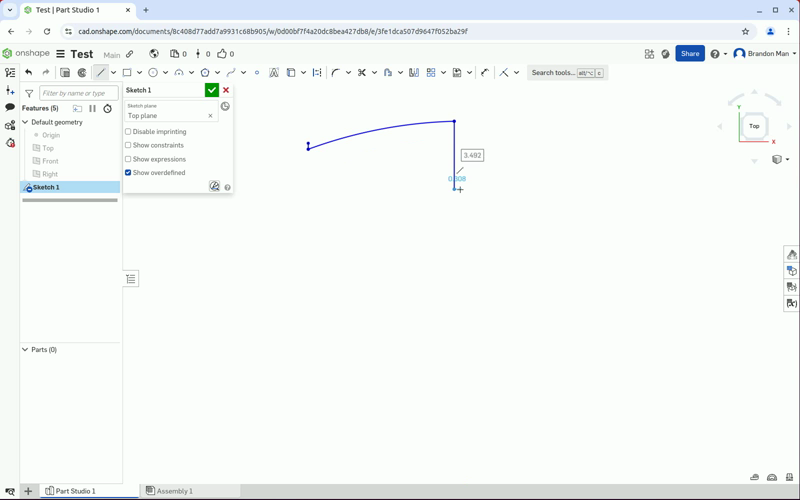
scroll(6)
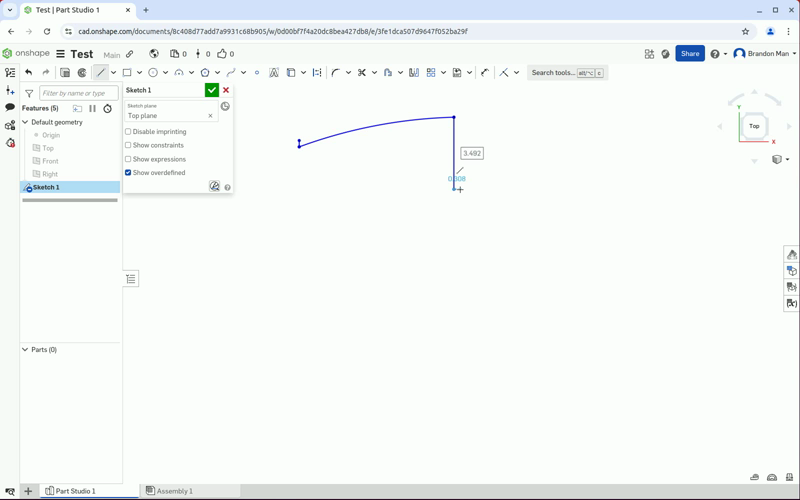
scroll(6)
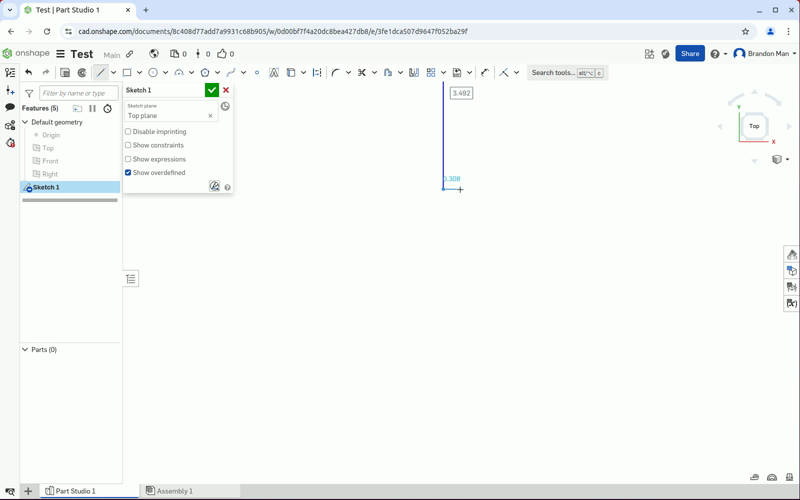
click(460, 189)
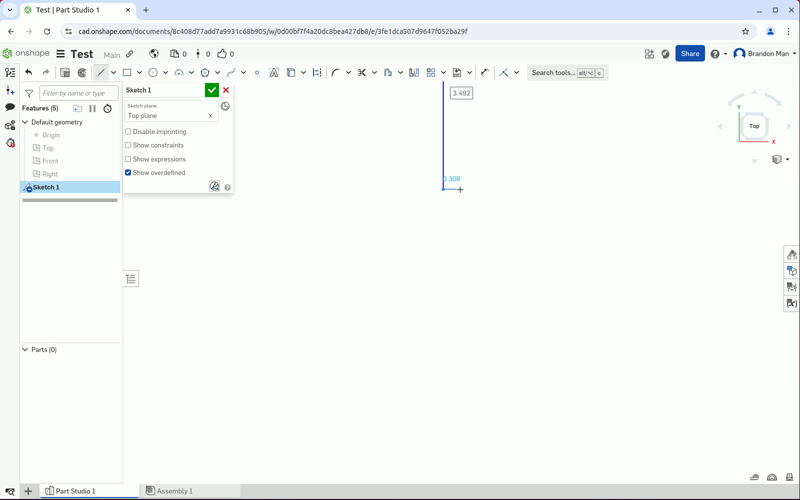
scroll(-6)
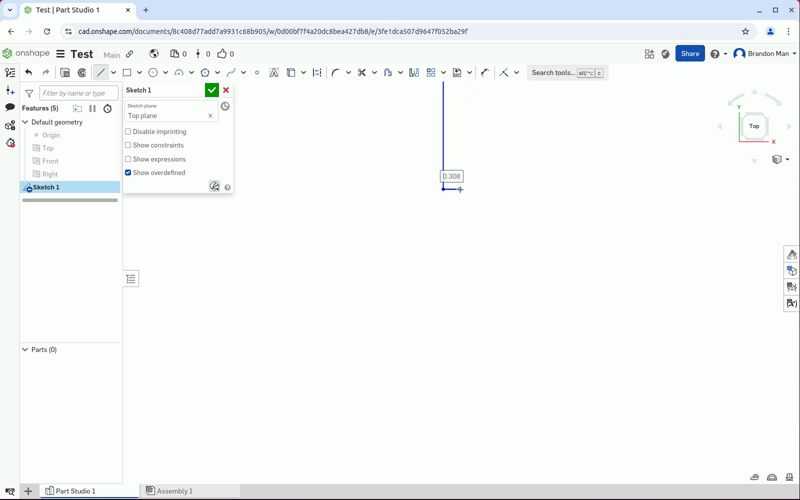
scroll(-6)
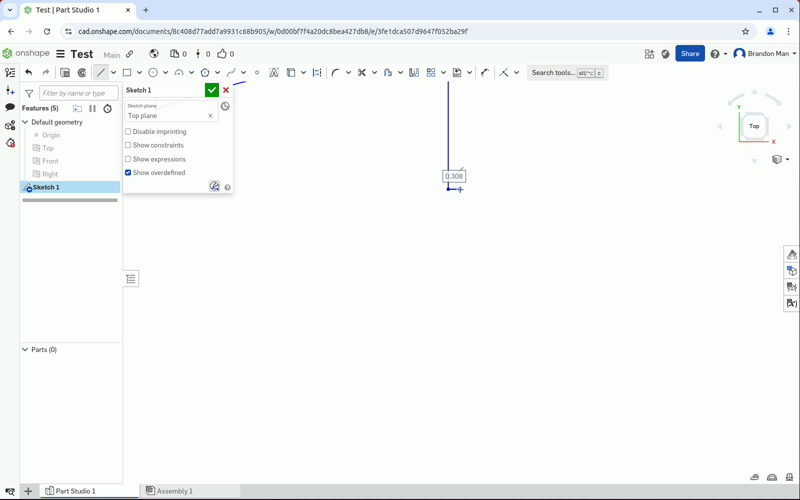
scroll(-6)
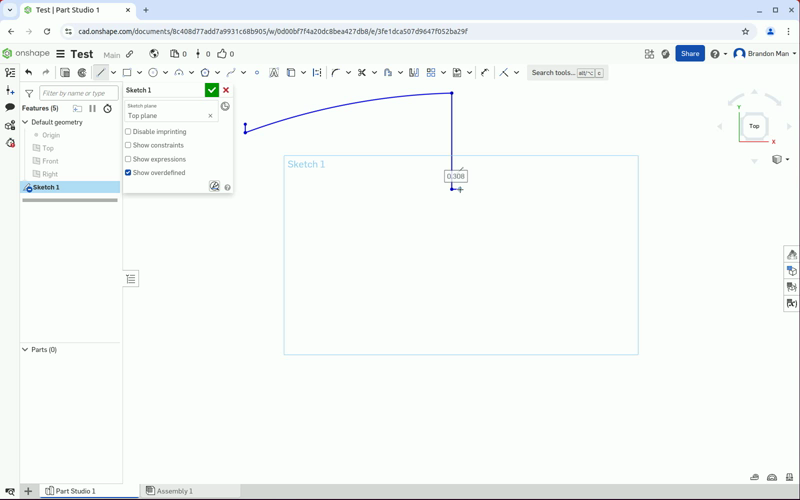
scroll(-6)
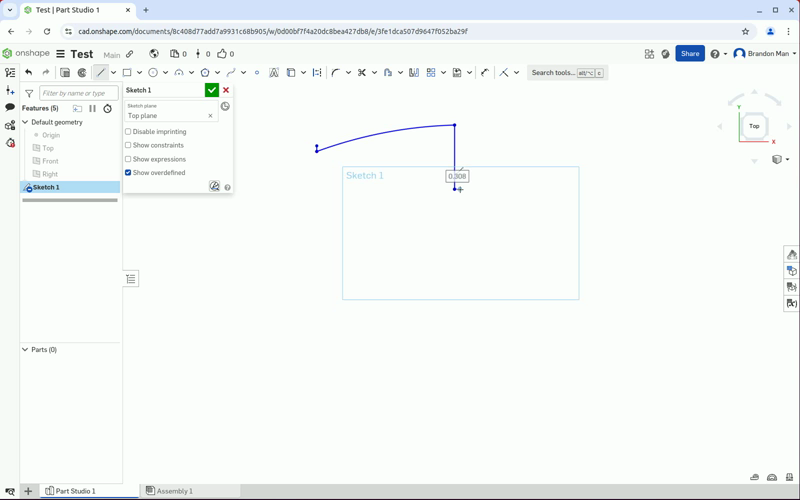
scroll(-6)
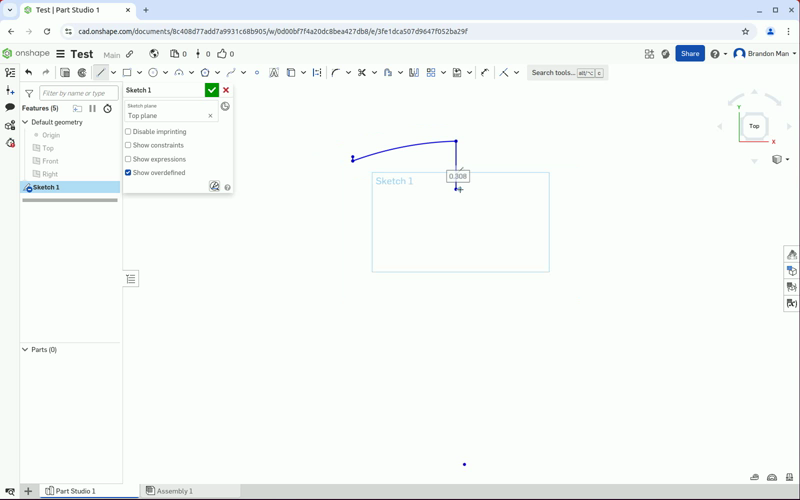
scroll(-6)
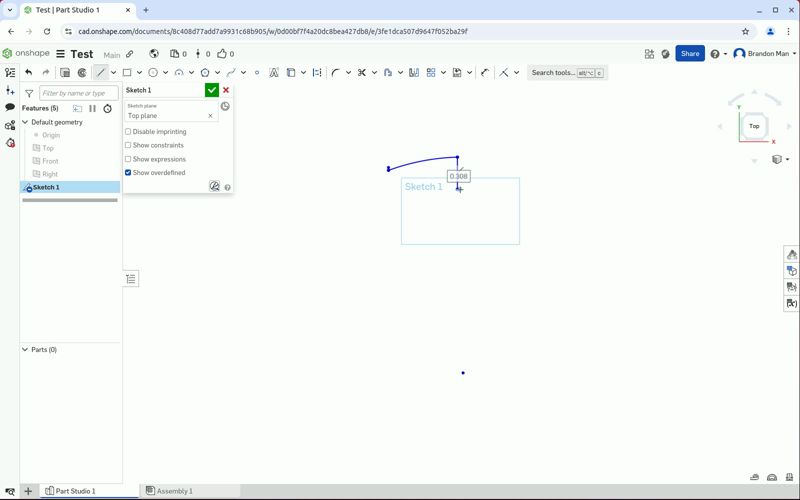
scroll(-6)
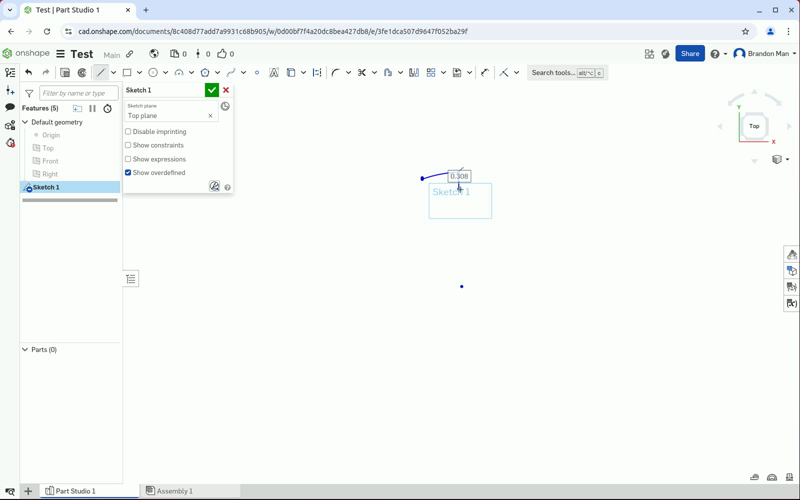
key_up(shift)
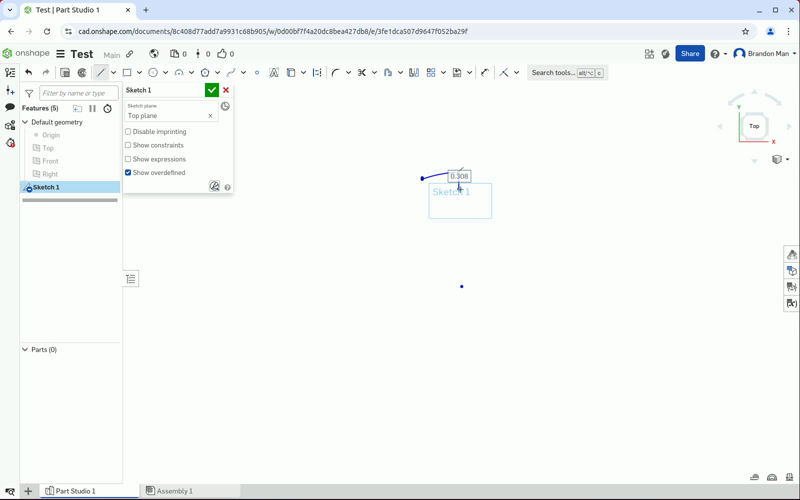
key_down(shift)
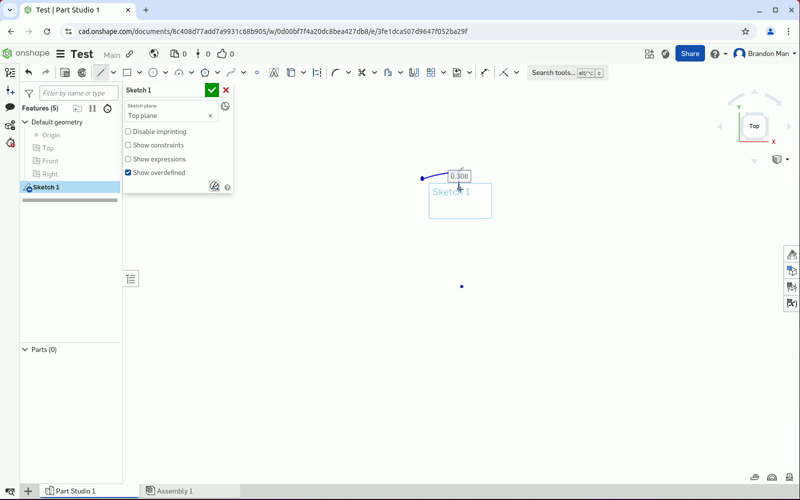
mouse_move(490, 189)
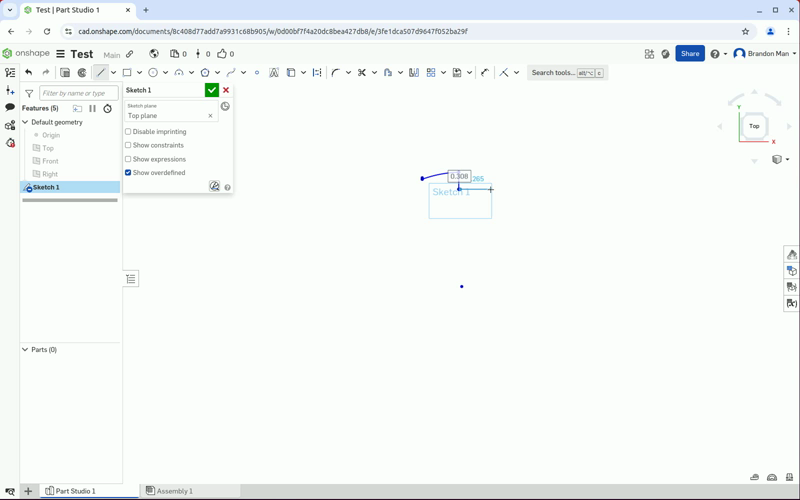
mouse_move(460, 170)
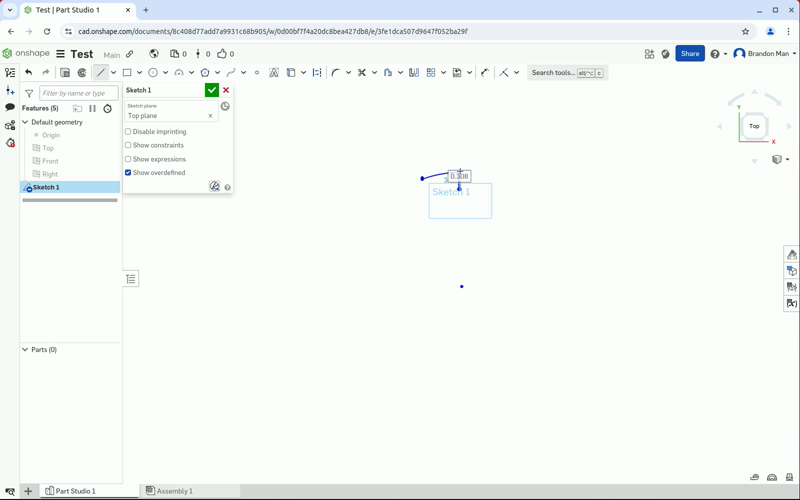
scroll(6)
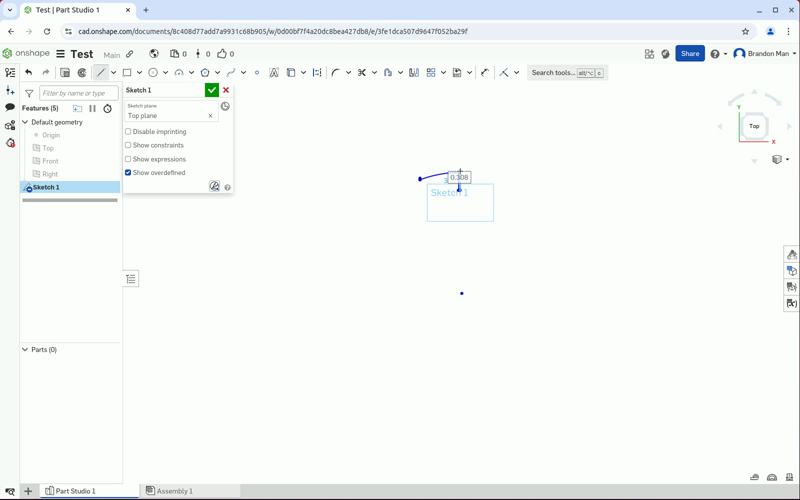
scroll(6)
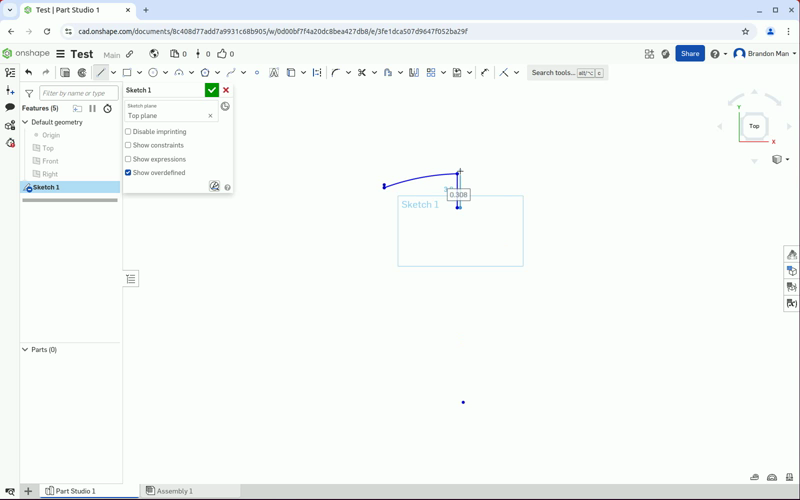
scroll(6)
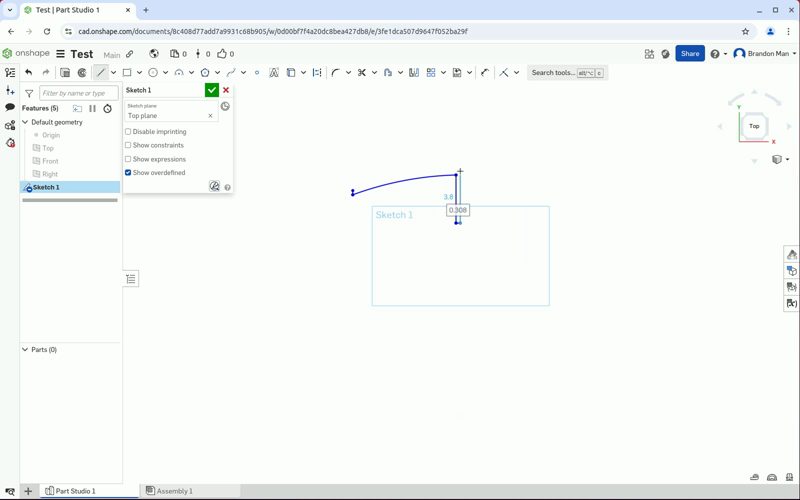
scroll(6)
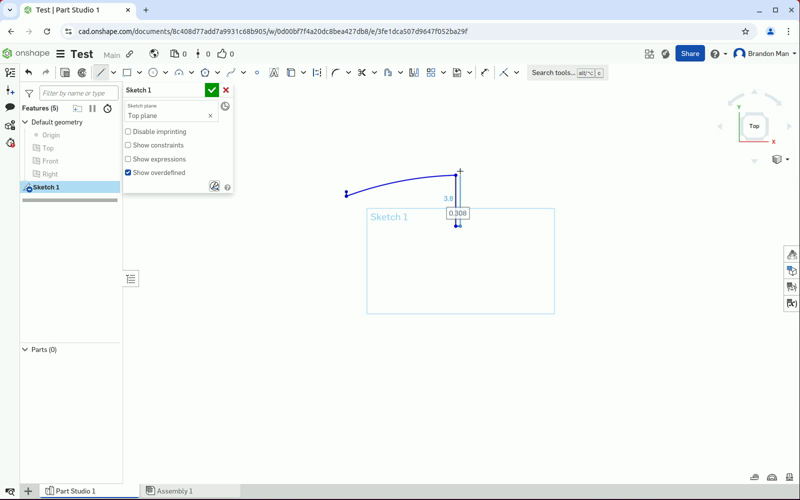
scroll(6)
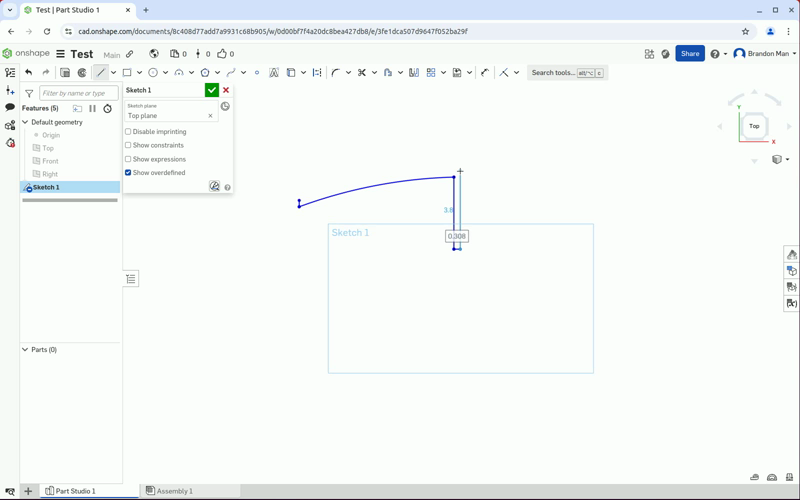
scroll(6)
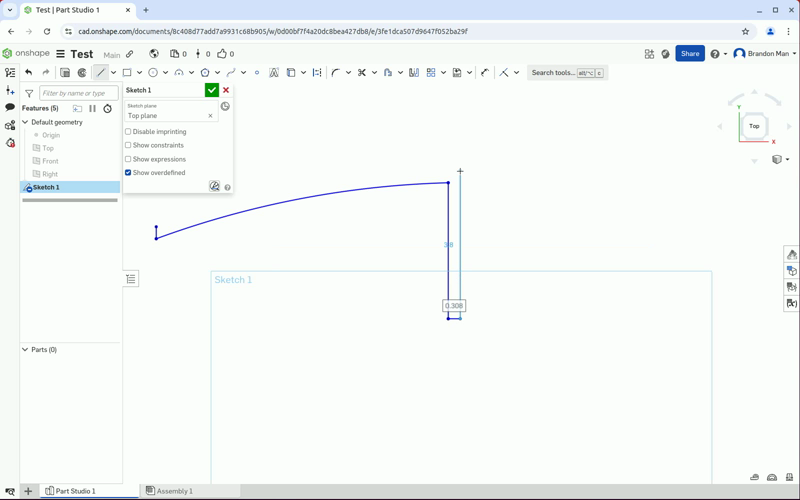
scroll(6)
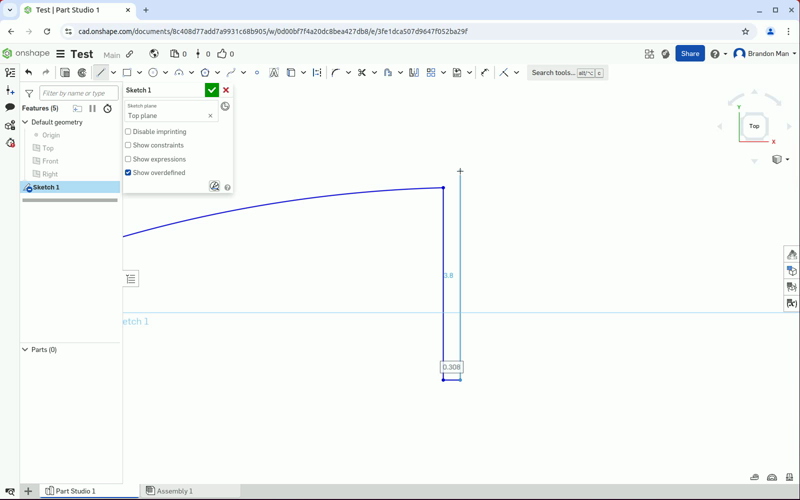
click(460, 170)
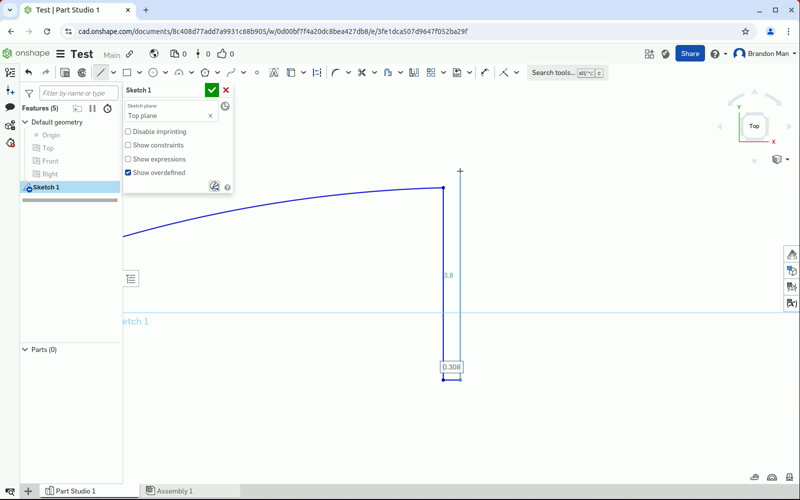
scroll(-6)
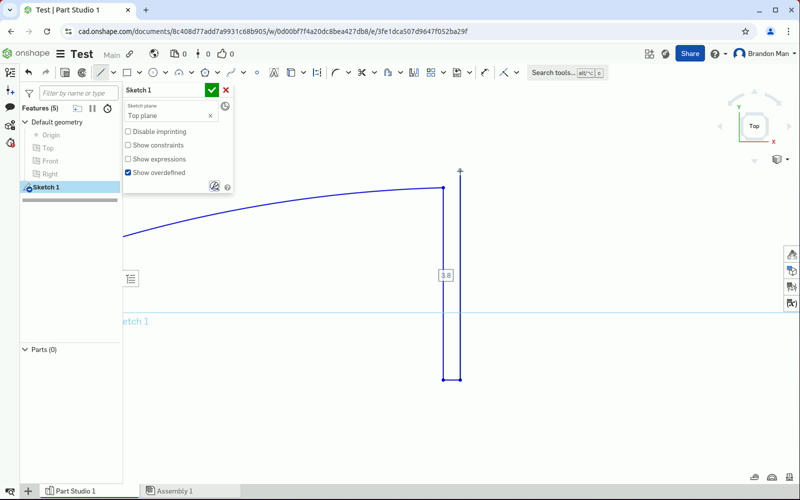
scroll(-6)
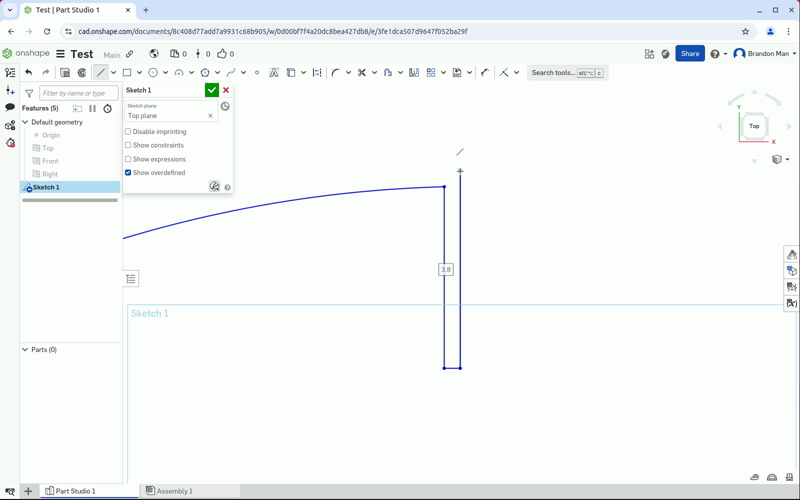
scroll(-6)
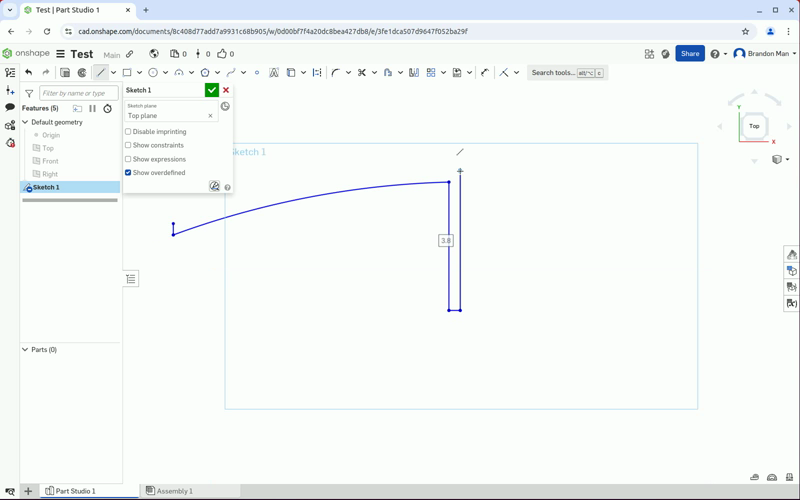
scroll(-6)
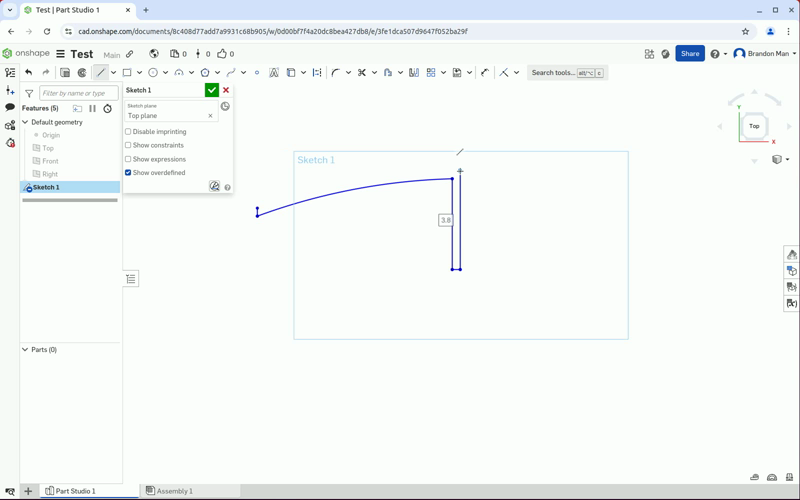
scroll(-6)
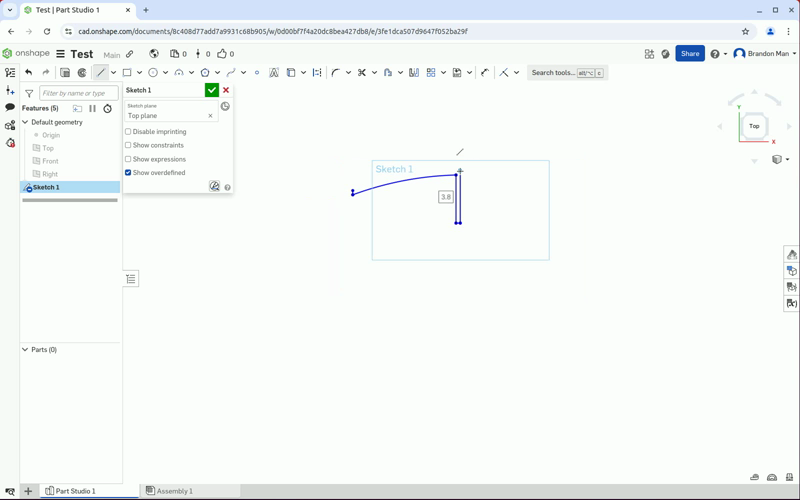
scroll(-6)
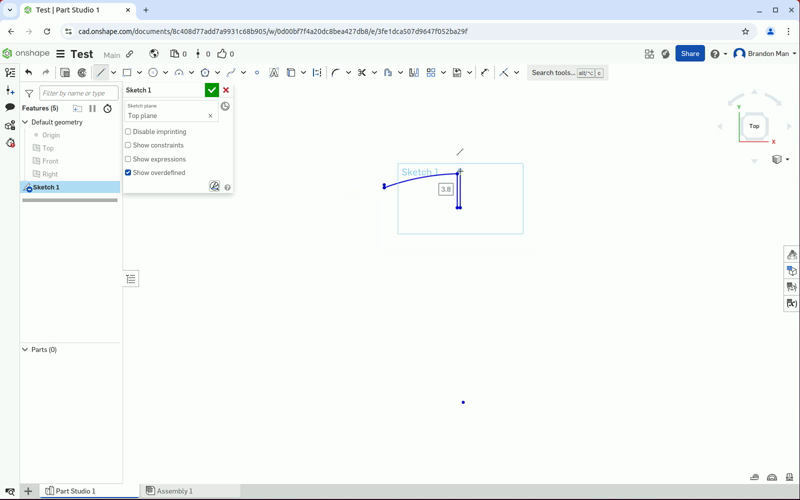
scroll(-6)
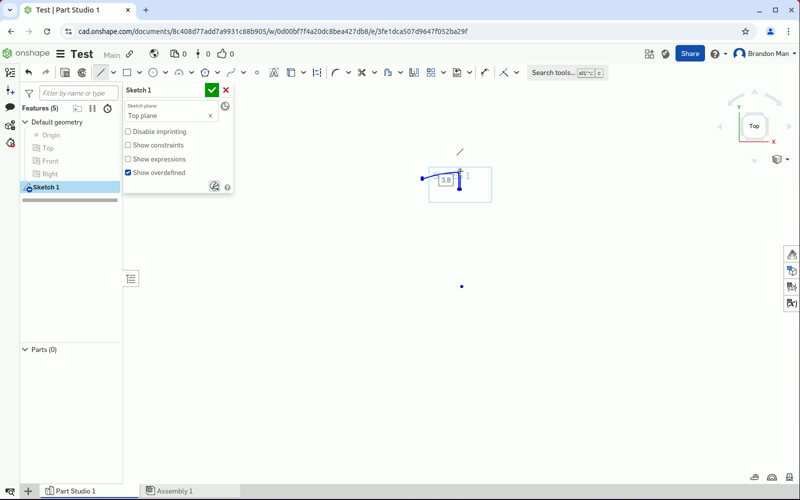
key_up(shift)
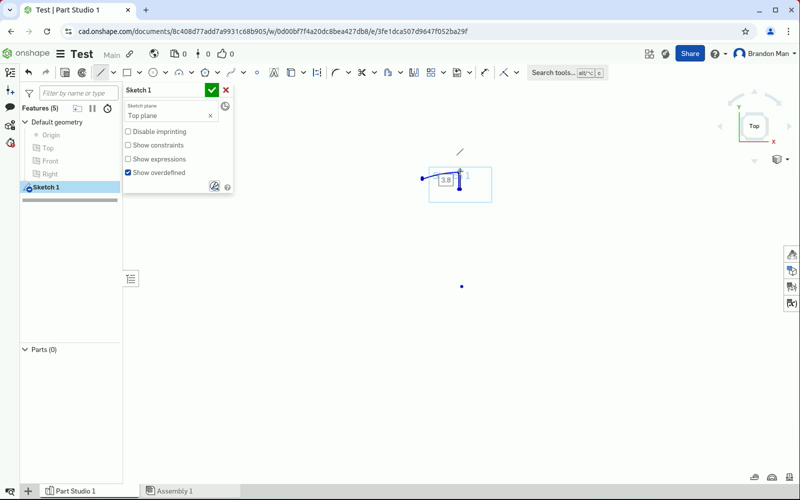
key(esc)
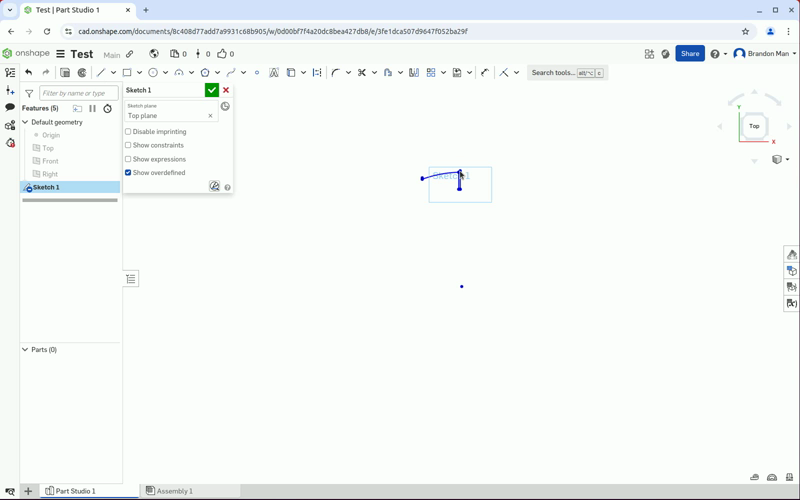
key(a)
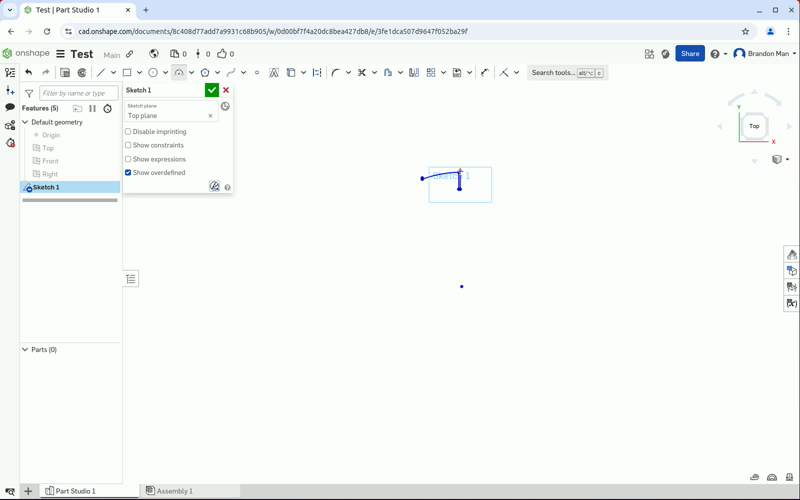
mouse_move(460, 170)
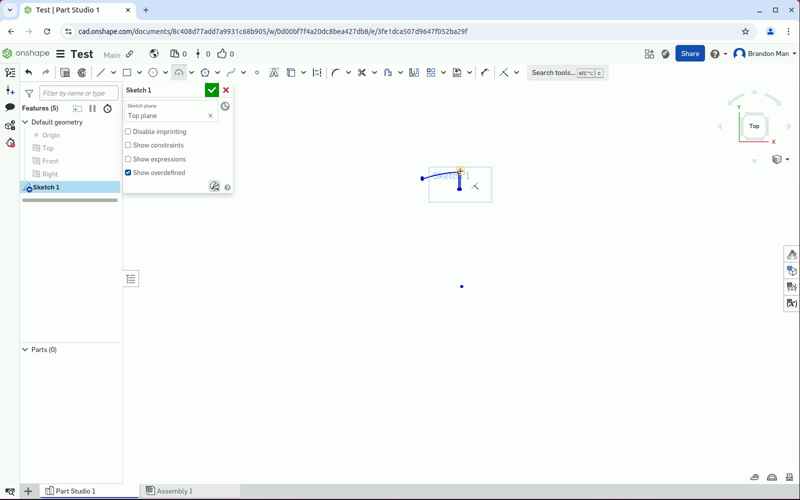
scroll(6)
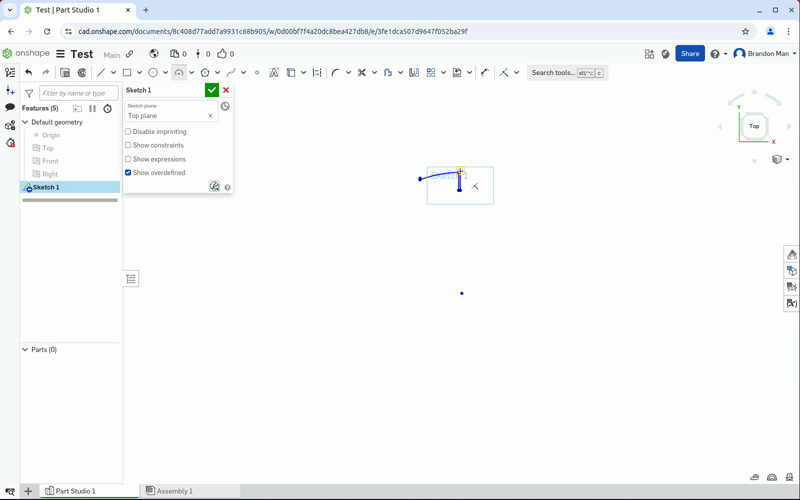
scroll(6)
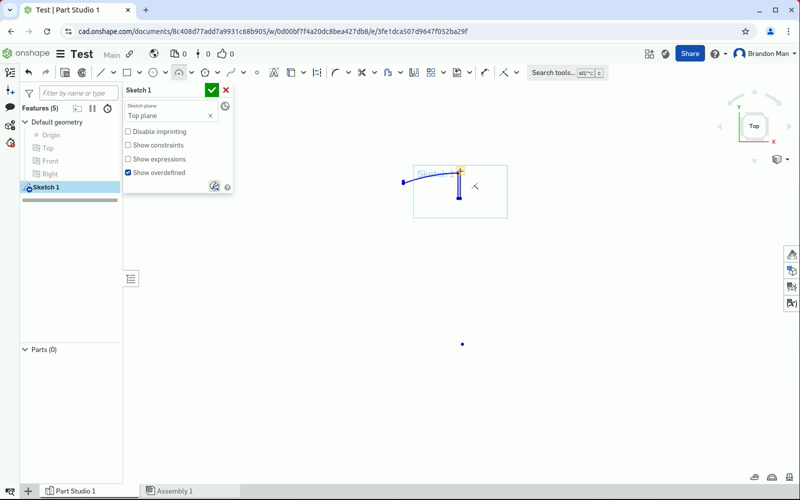
scroll(6)
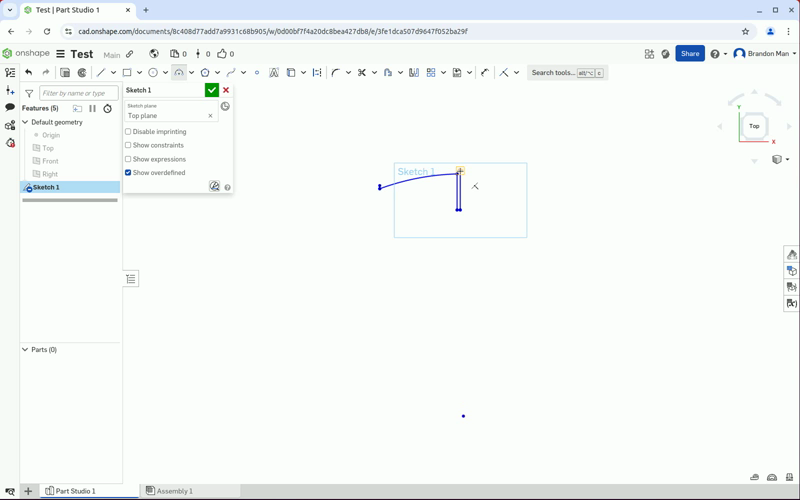
scroll(6)
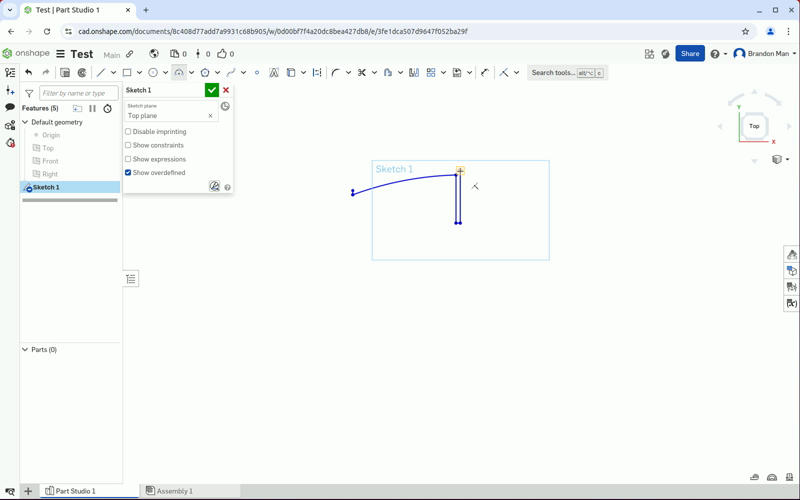
scroll(6)
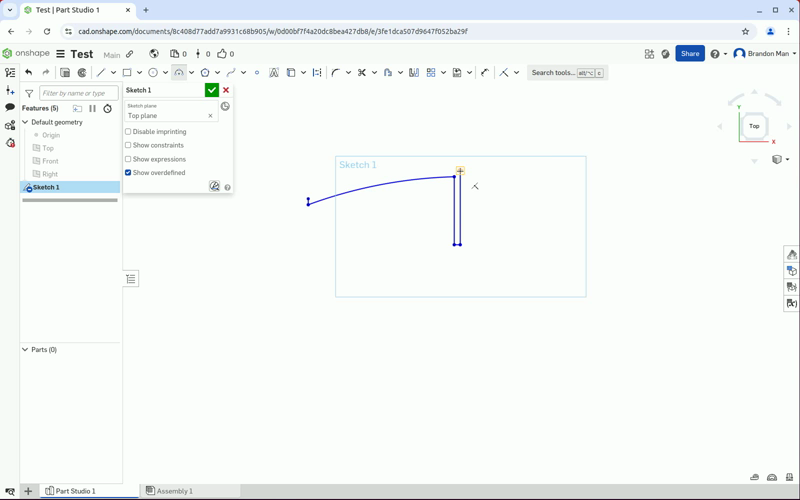
scroll(6)
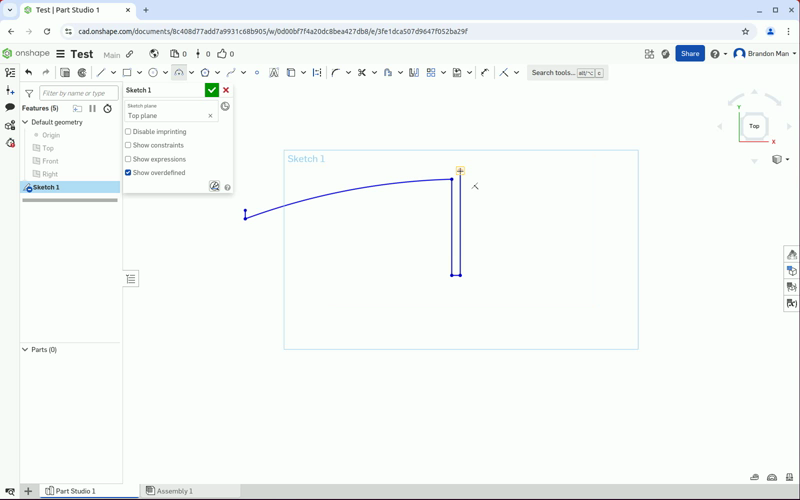
scroll(6)
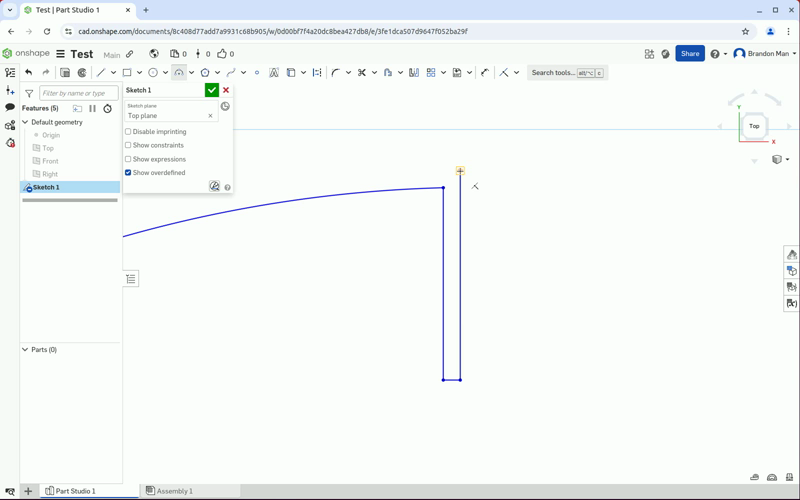
click(460, 170)
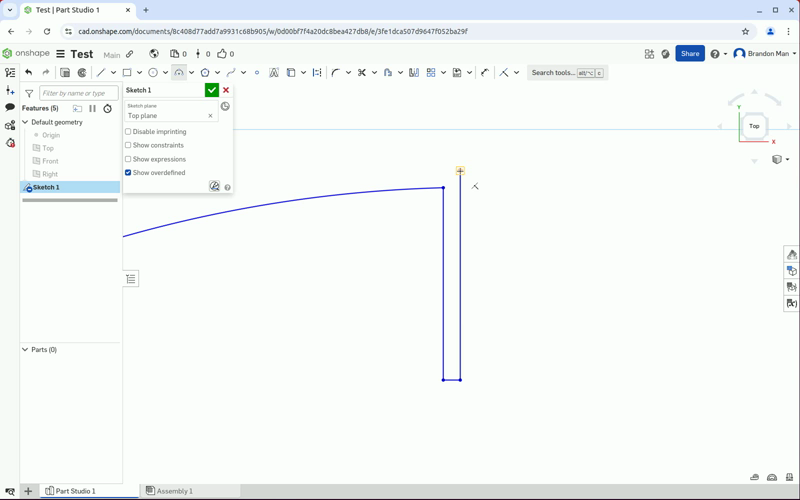
scroll(-6)
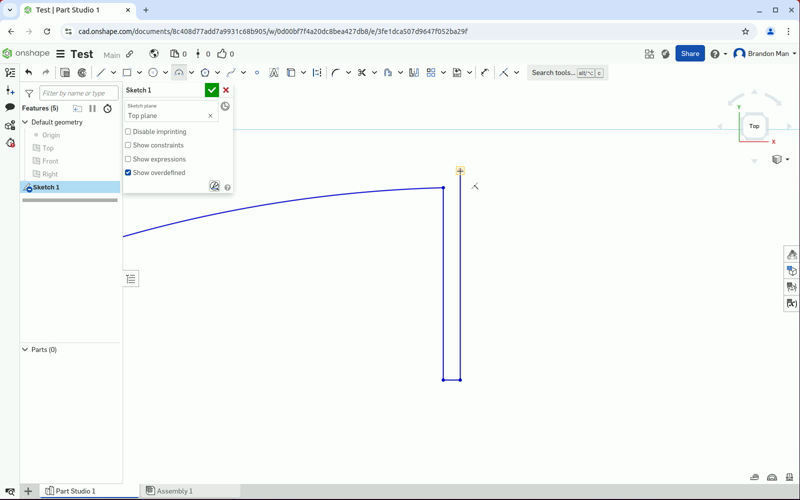
scroll(-6)
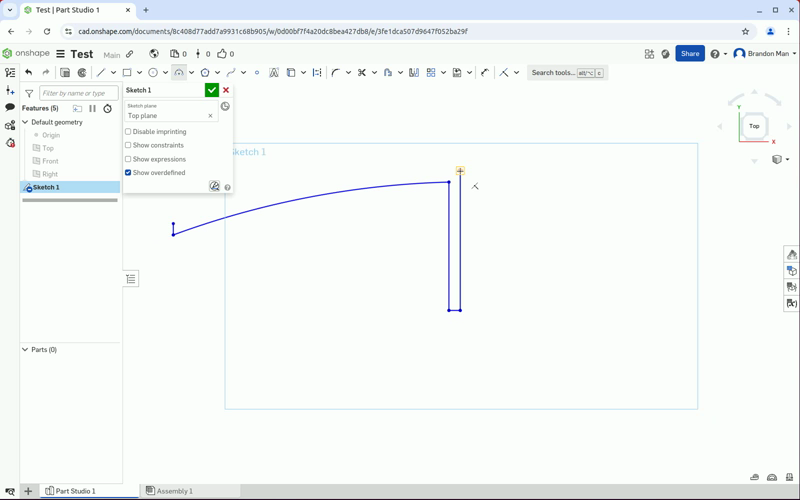
scroll(-6)
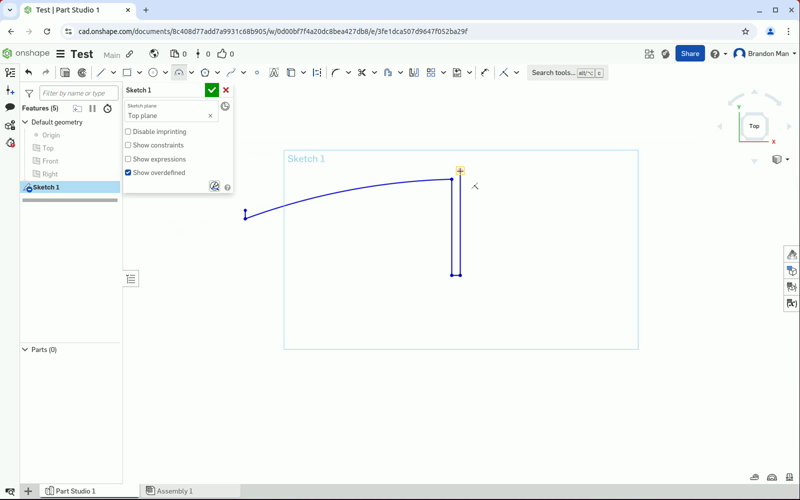
scroll(-6)
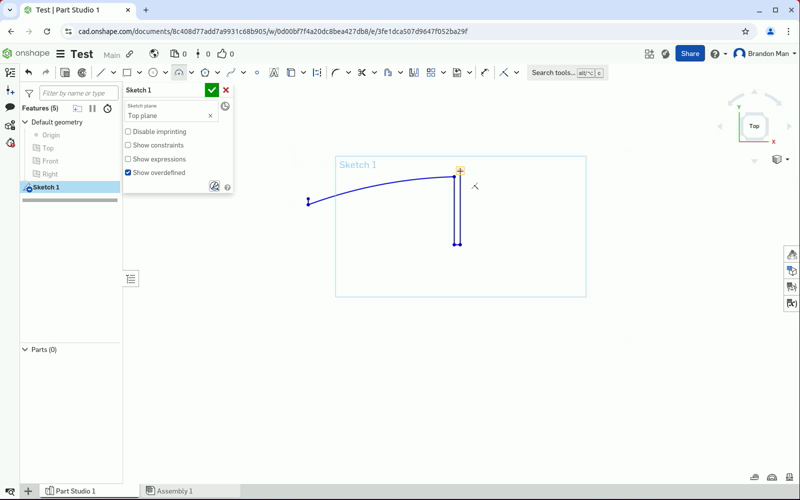
scroll(-6)
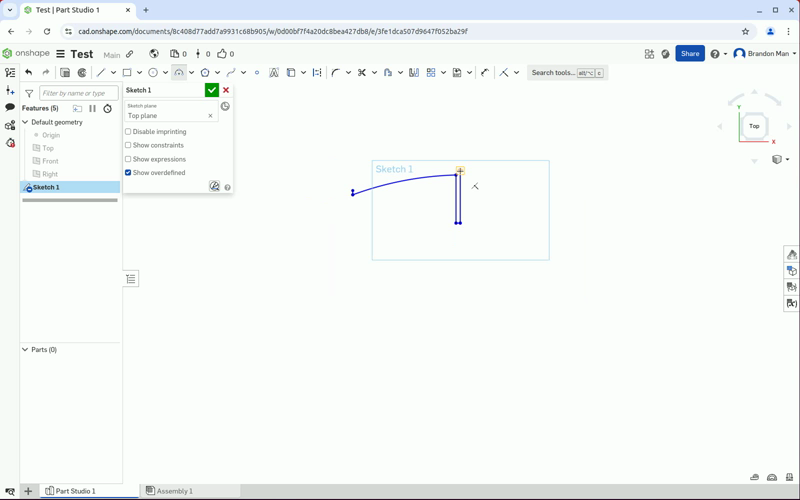
scroll(-6)
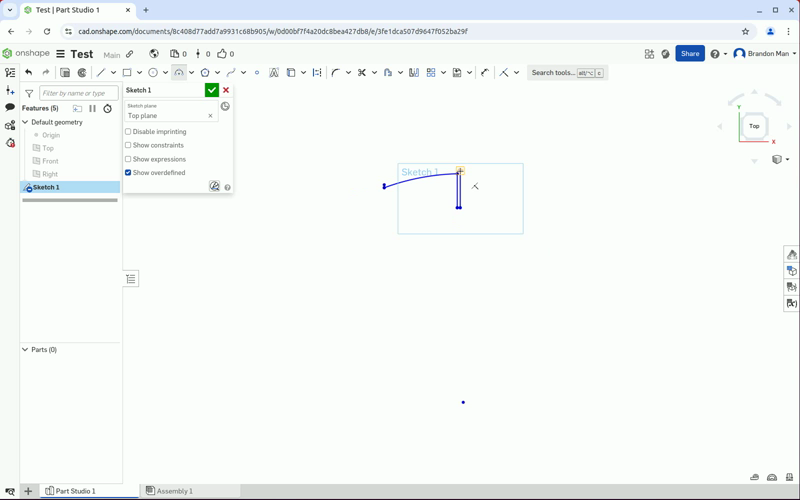
scroll(-6)
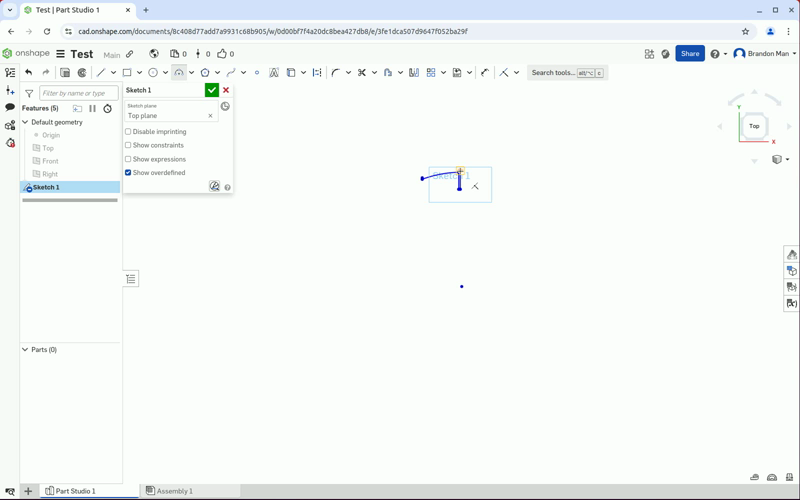
mouse_move(422, 177)
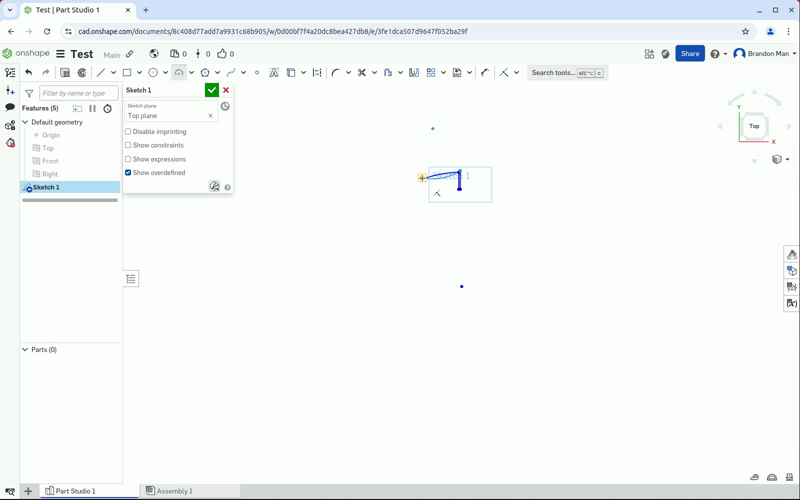
scroll(6)
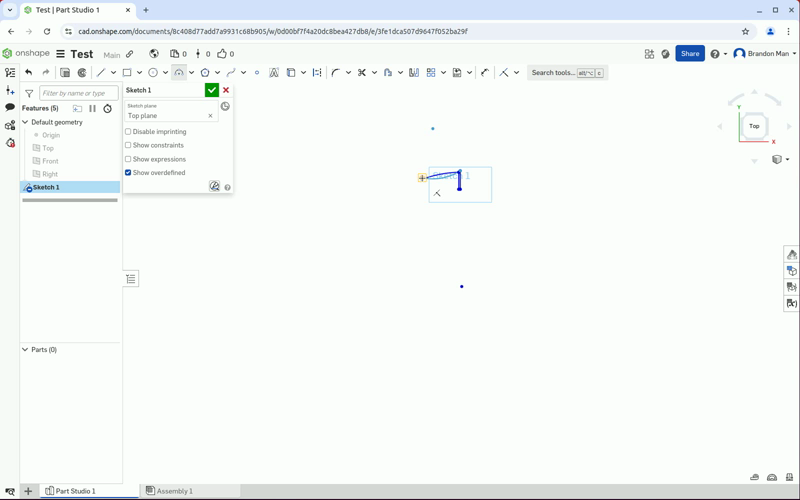
scroll(6)
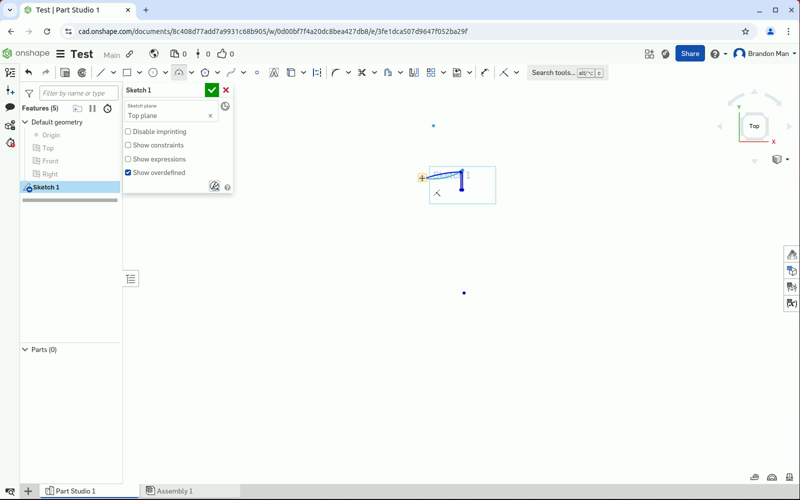
scroll(6)
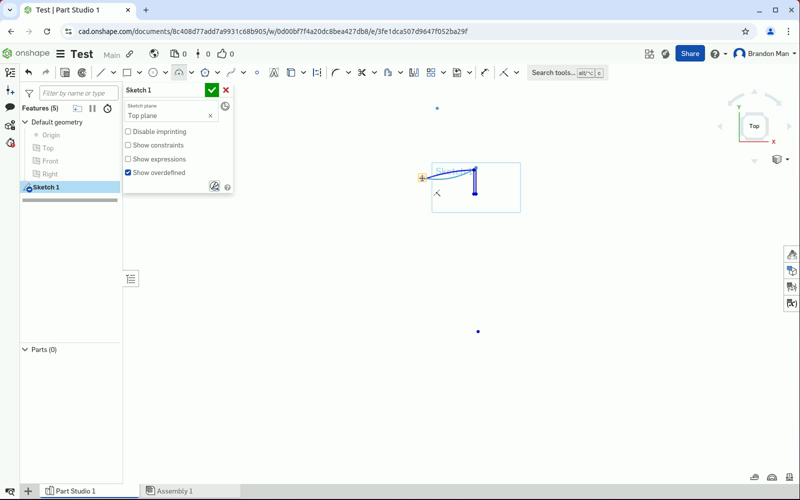
scroll(6)
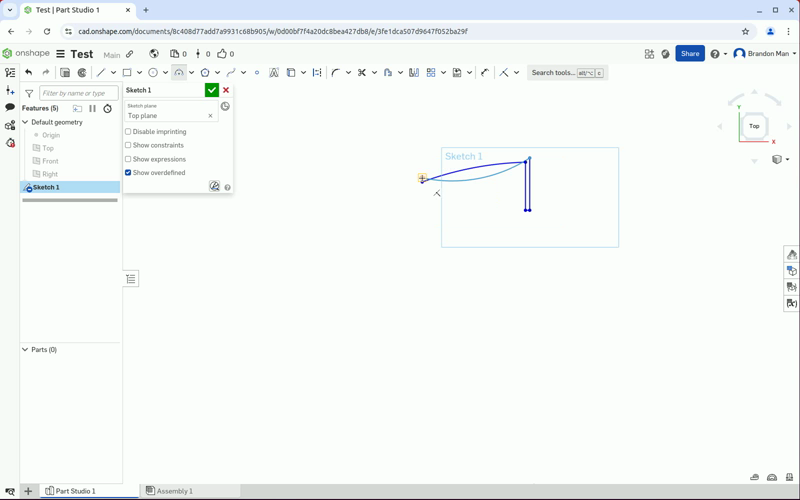
scroll(6)
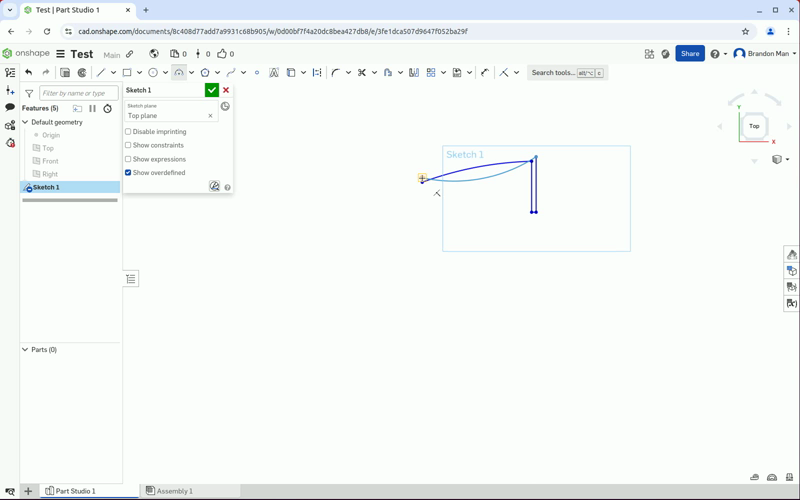
scroll(6)
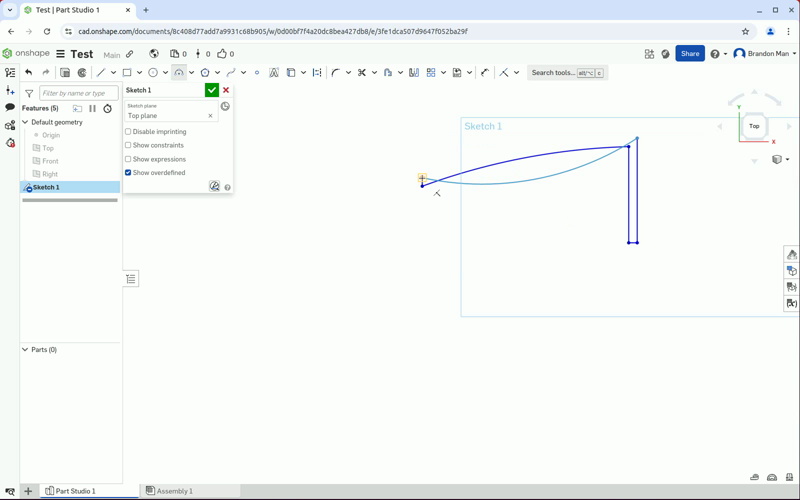
scroll(6)
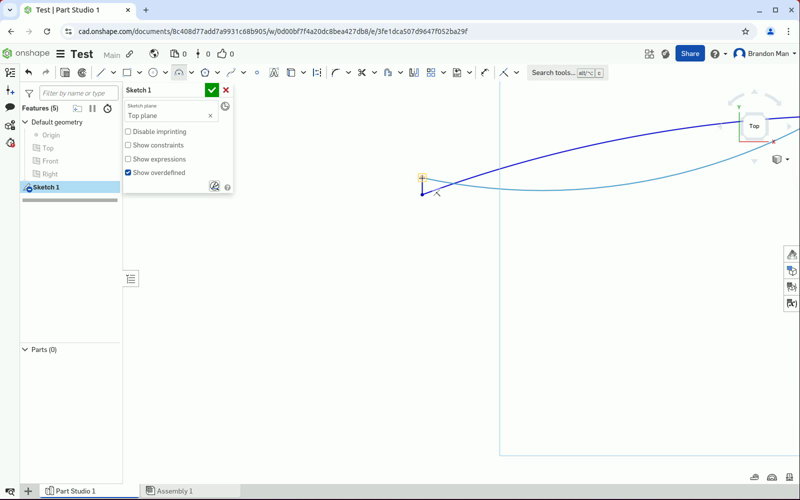
click(422, 177)
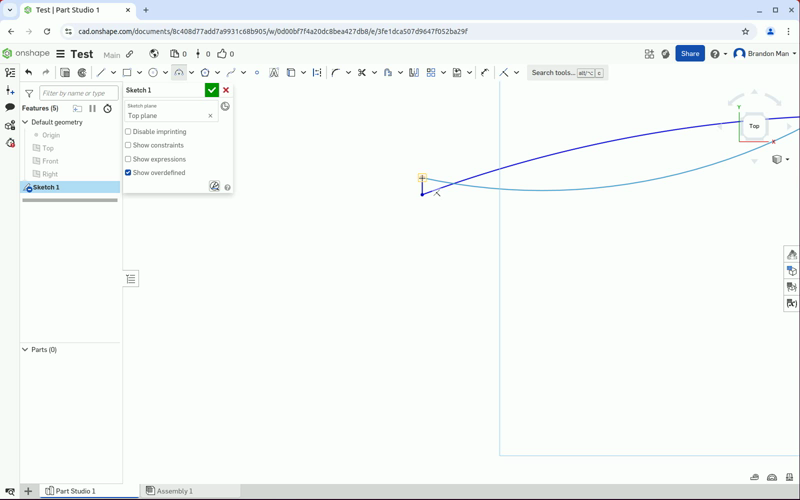
scroll(-6)
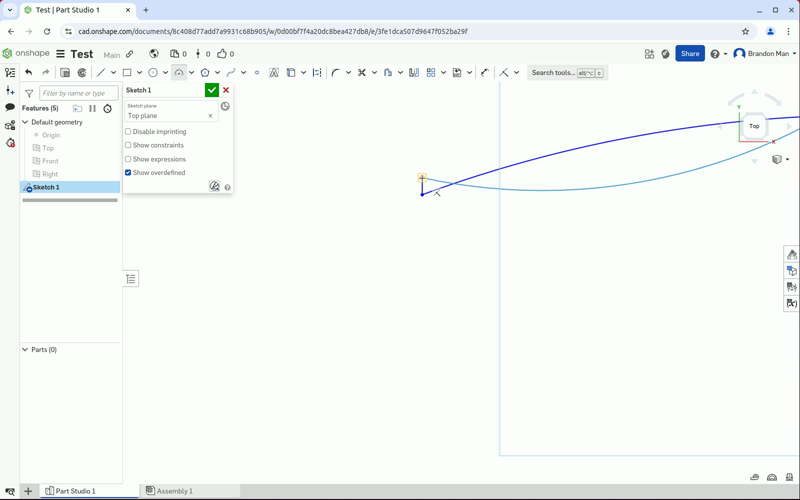
scroll(-6)
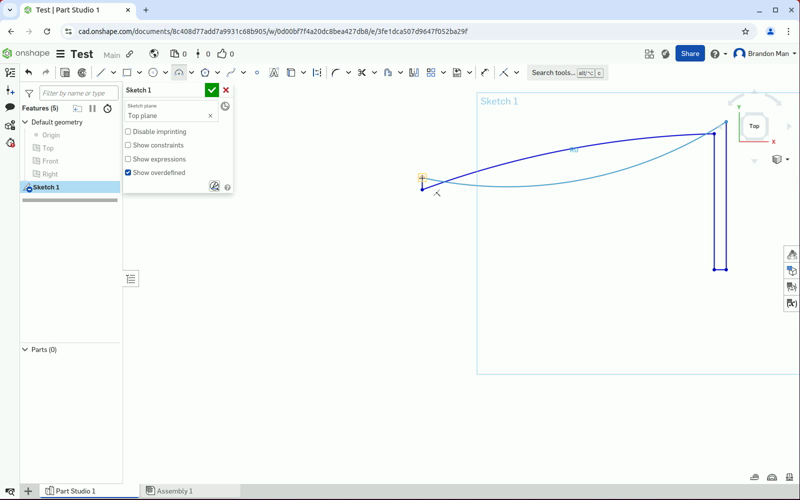
scroll(-6)
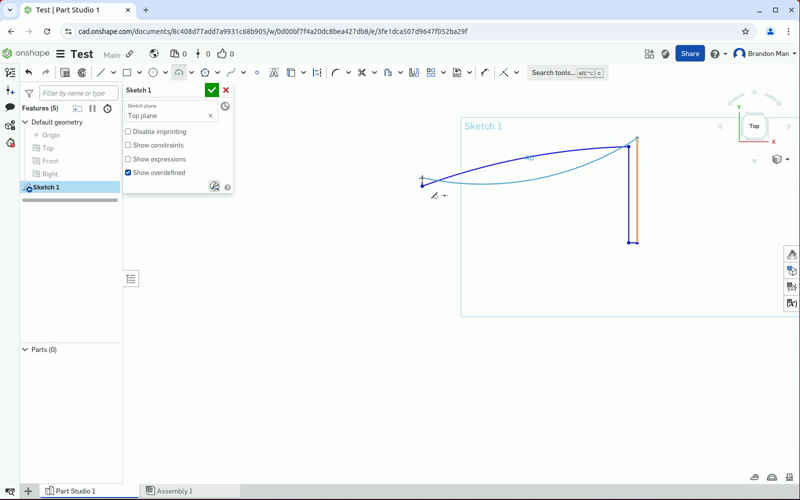
scroll(-6)
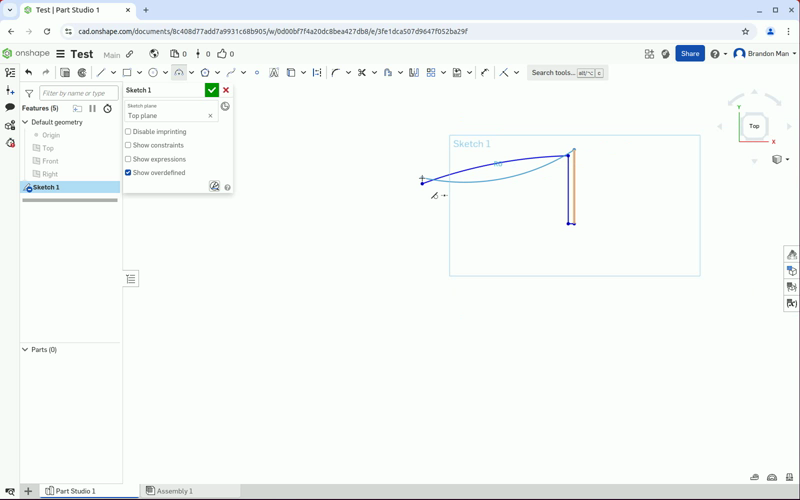
scroll(-6)
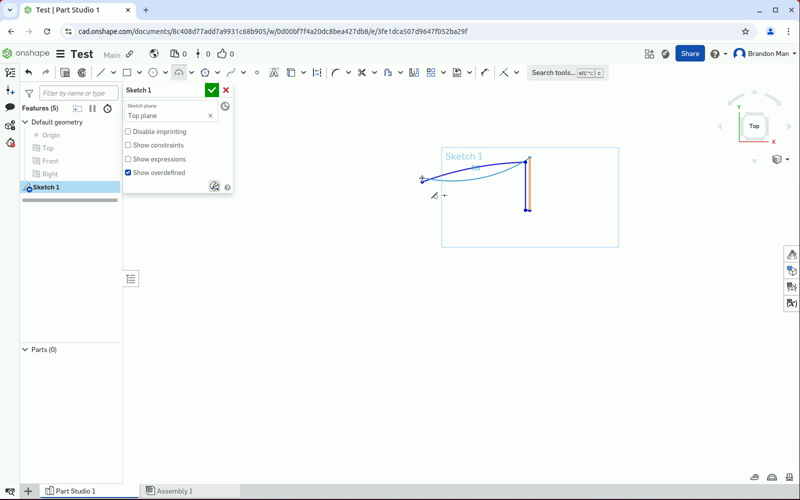
scroll(-6)
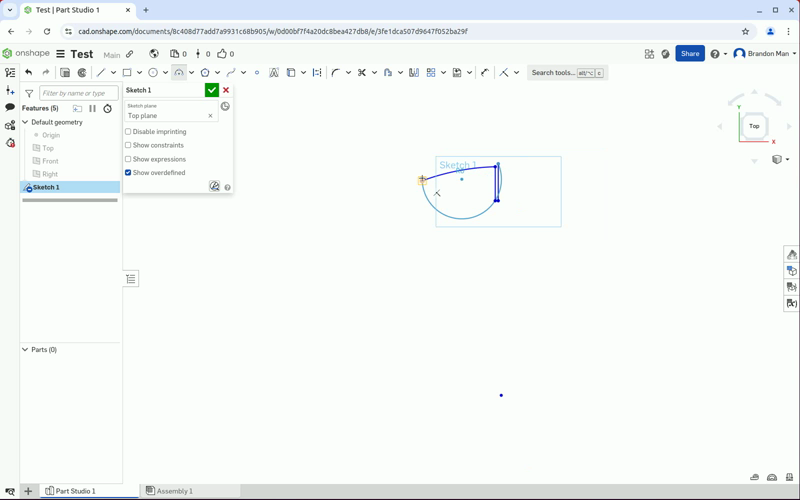
scroll(-6)
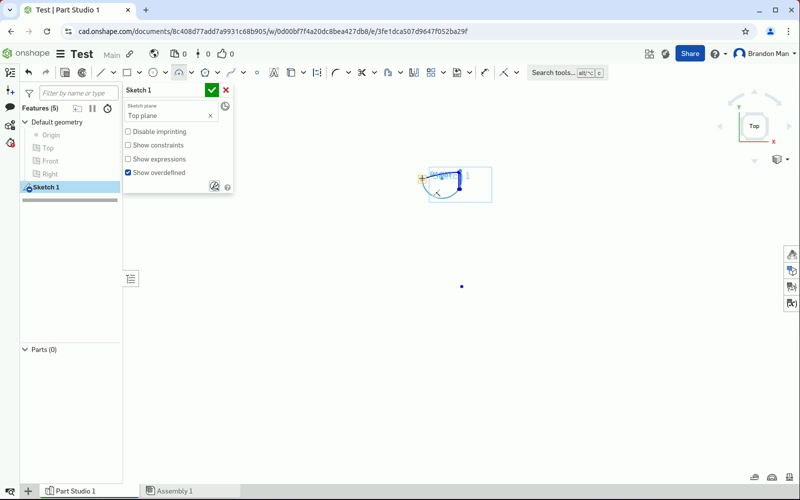
key_down(shift)
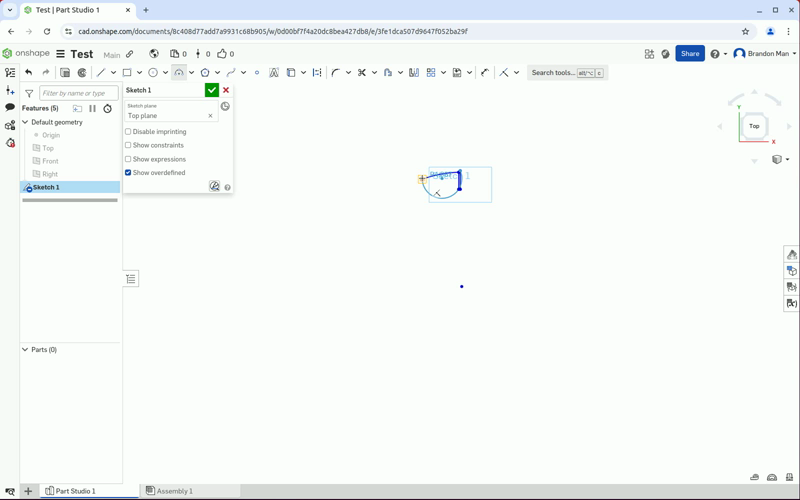
mouse_move(440, 172)
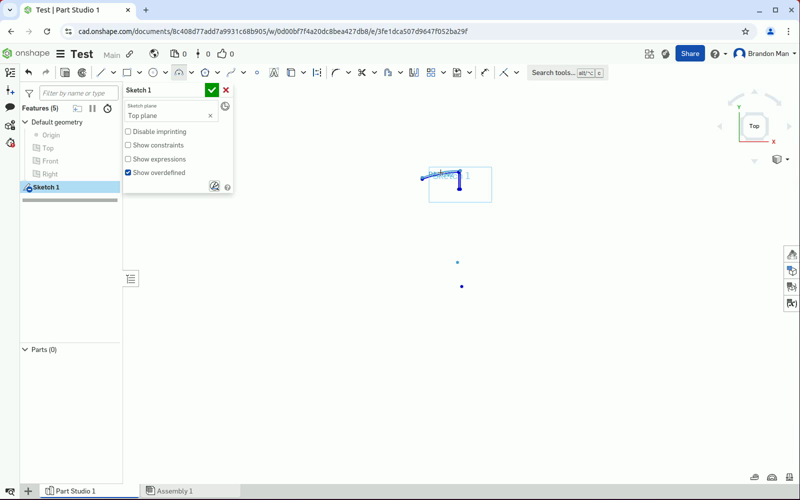
scroll(6)
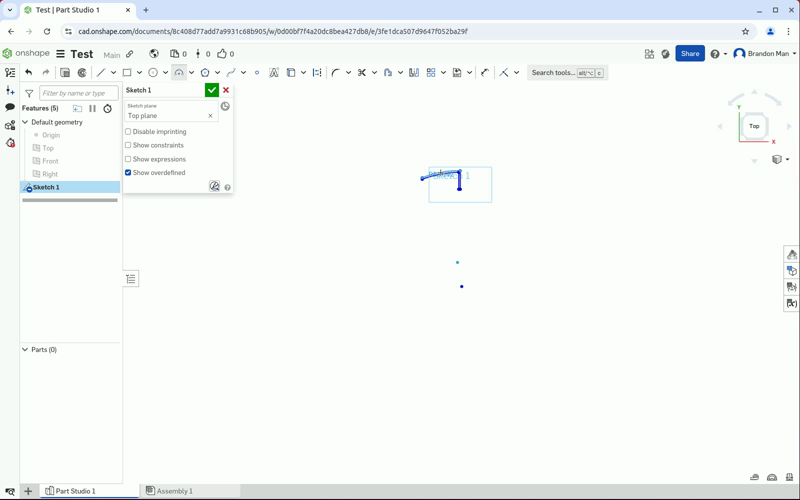
scroll(6)
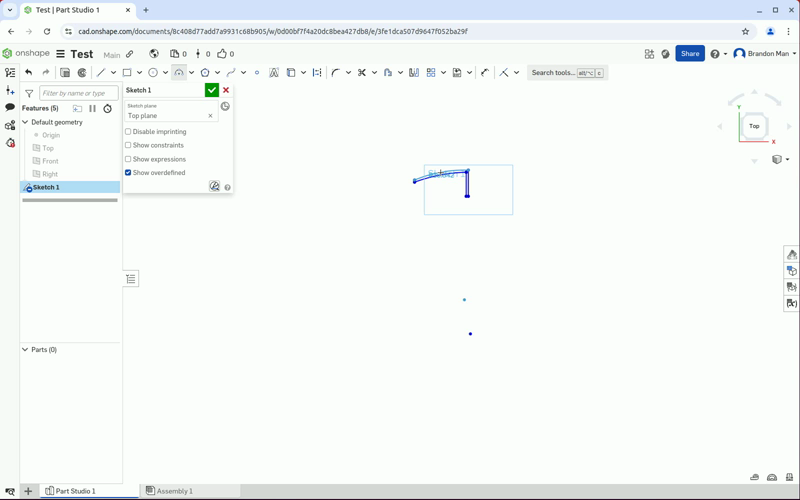
scroll(6)
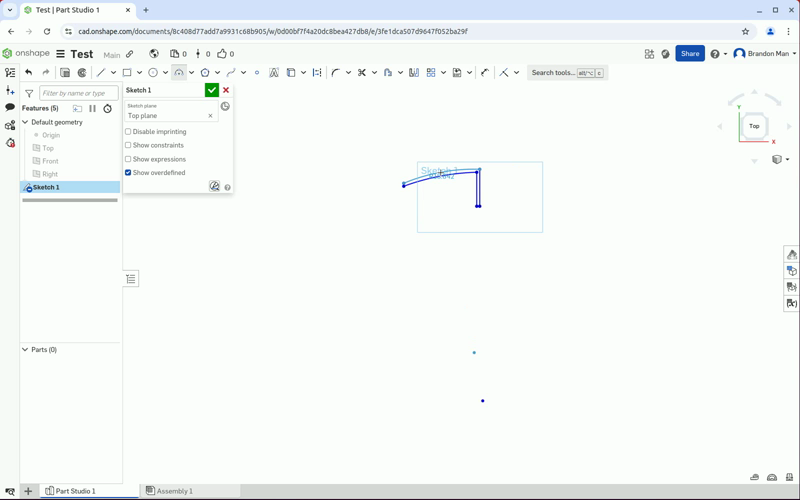
scroll(6)
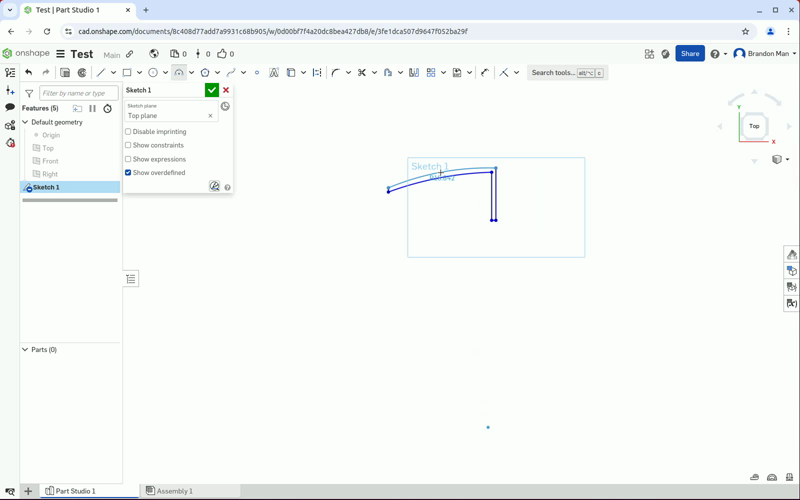
scroll(6)
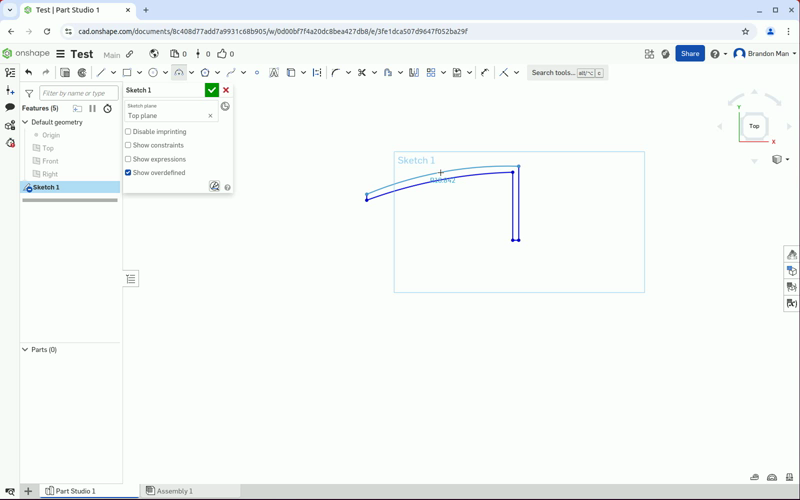
scroll(6)
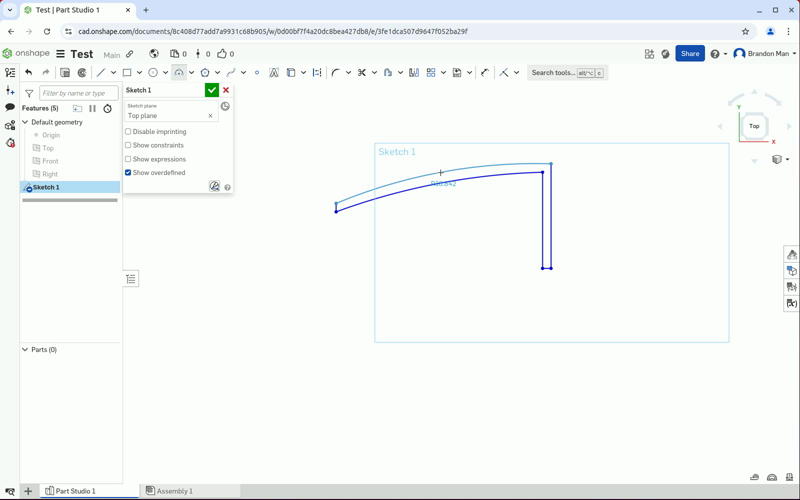
scroll(6)
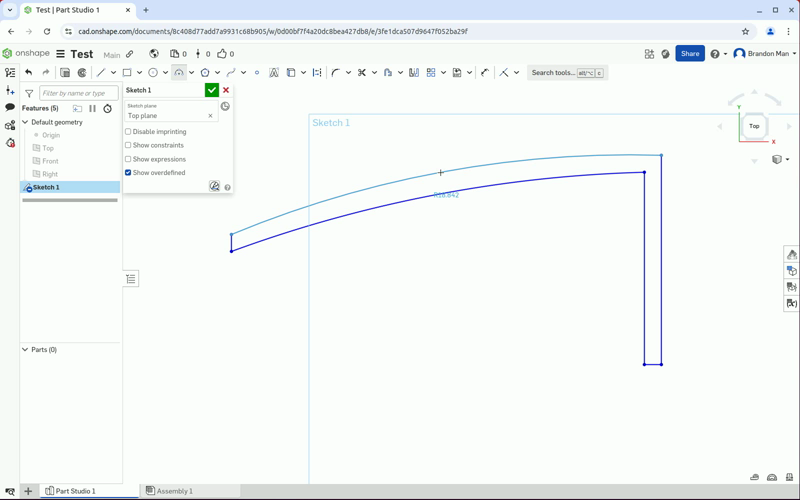
click(440, 172)
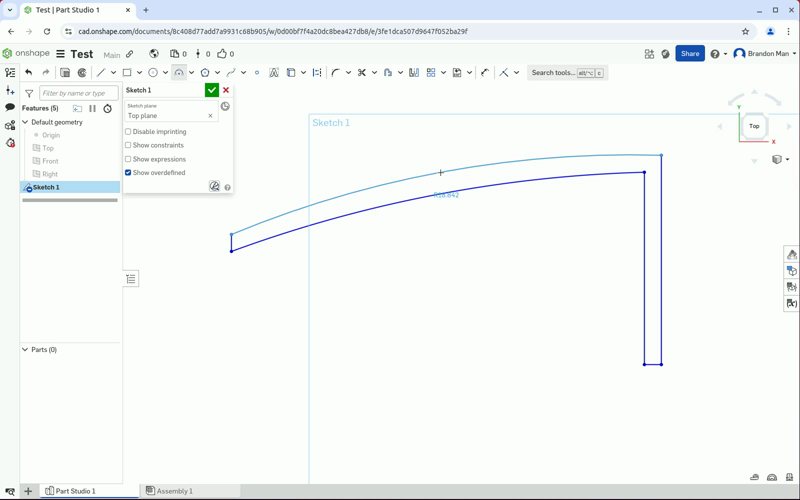
scroll(-6)
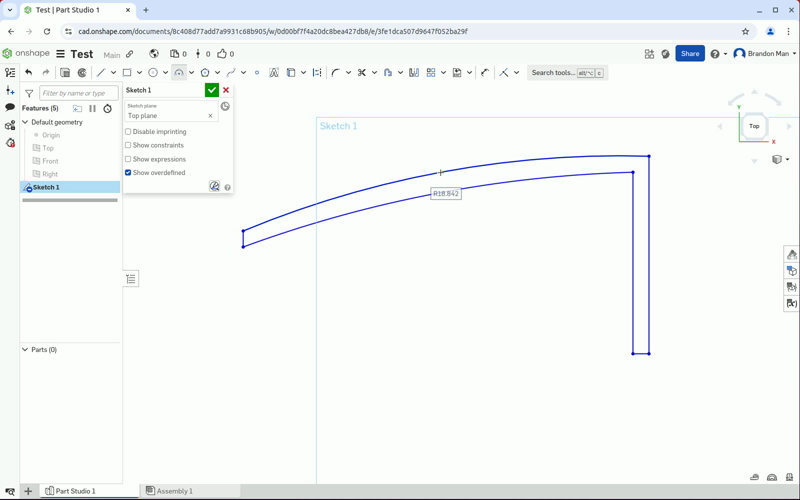
scroll(-6)
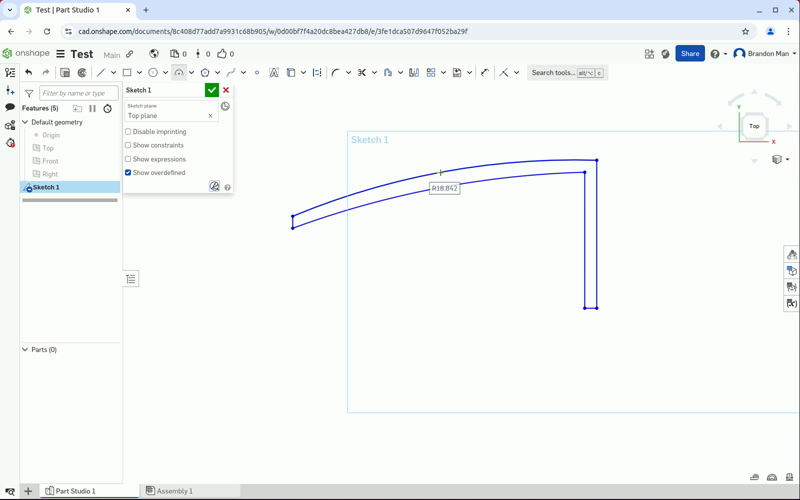
scroll(-6)
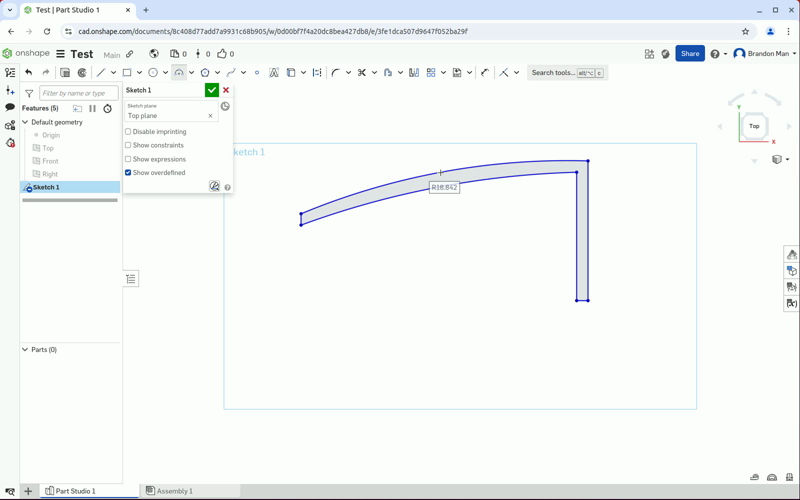
scroll(-6)
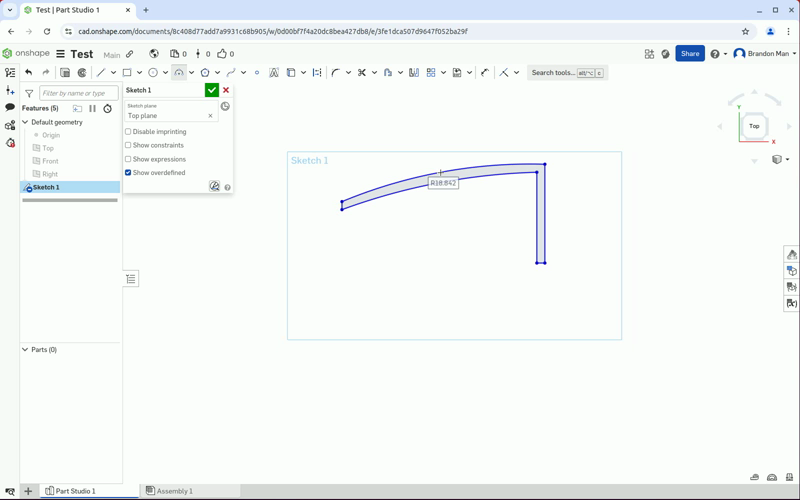
scroll(-6)
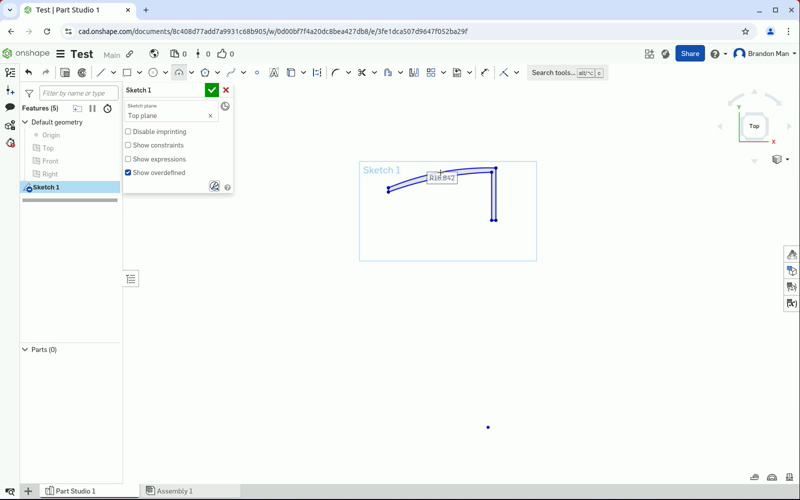
scroll(-6)
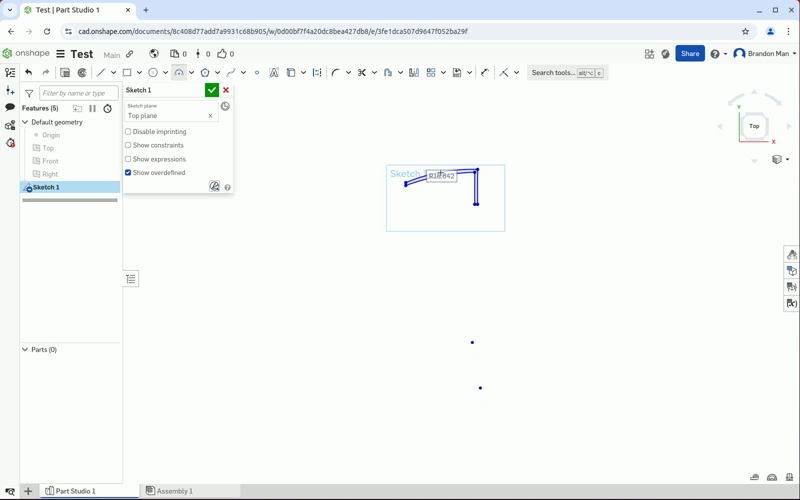
scroll(-6)
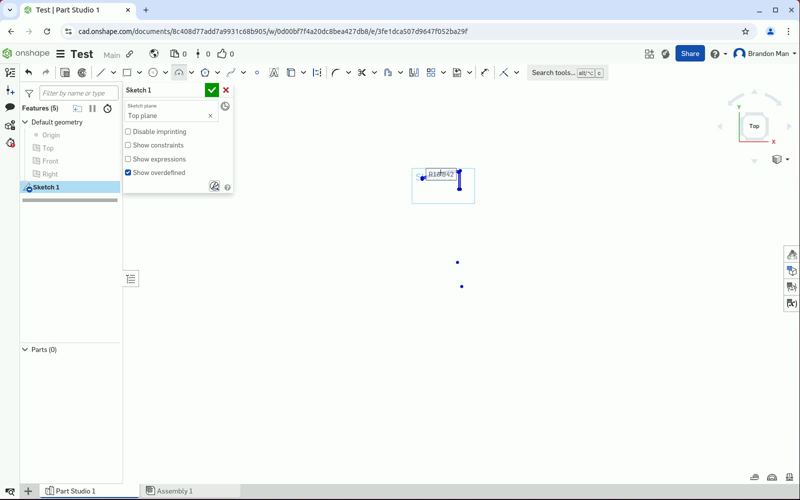
key_up(shift)
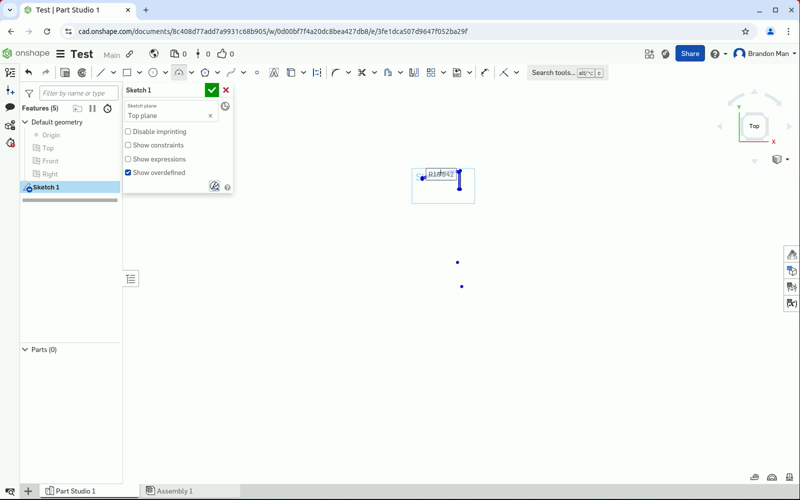
key(esc)
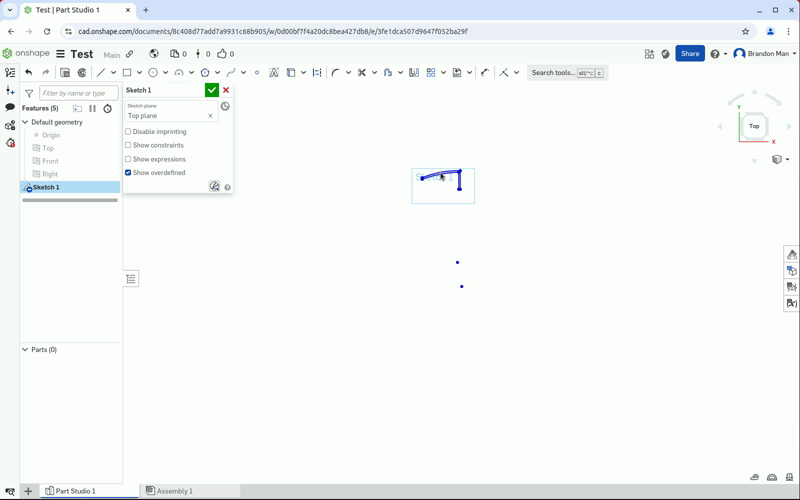
mouse_move(442, 173)
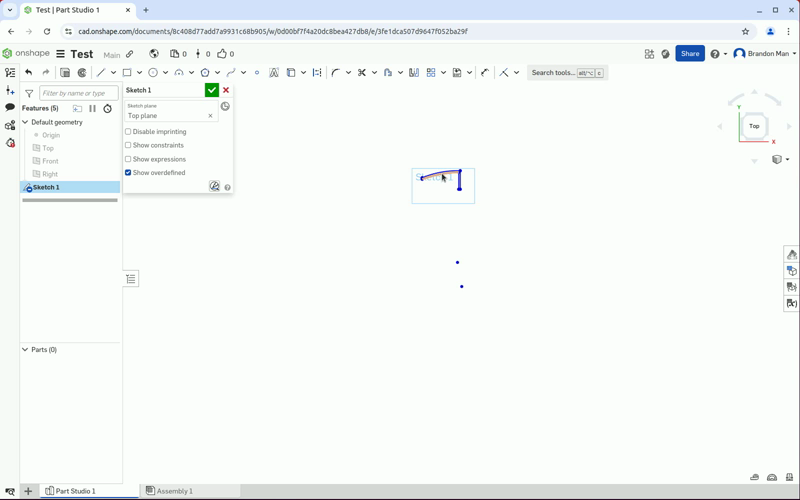
scroll(6)
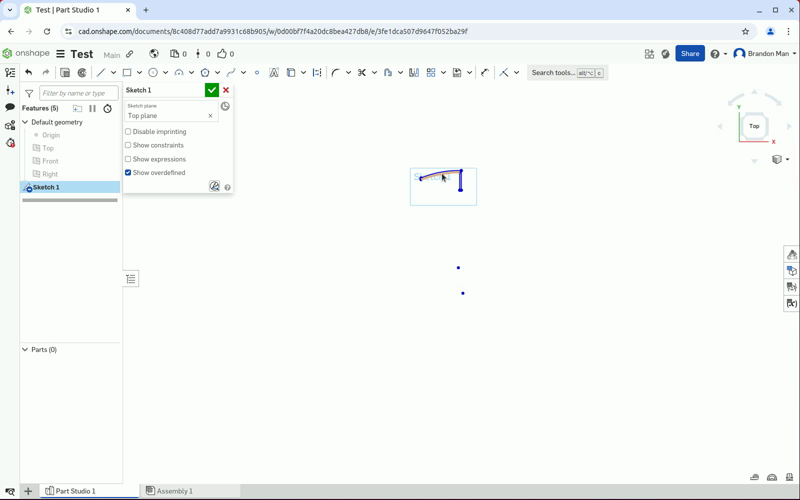
scroll(6)
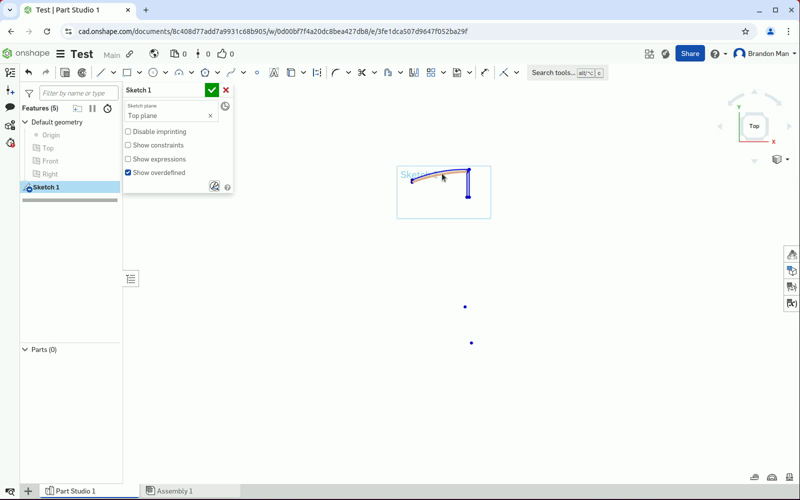
scroll(6)
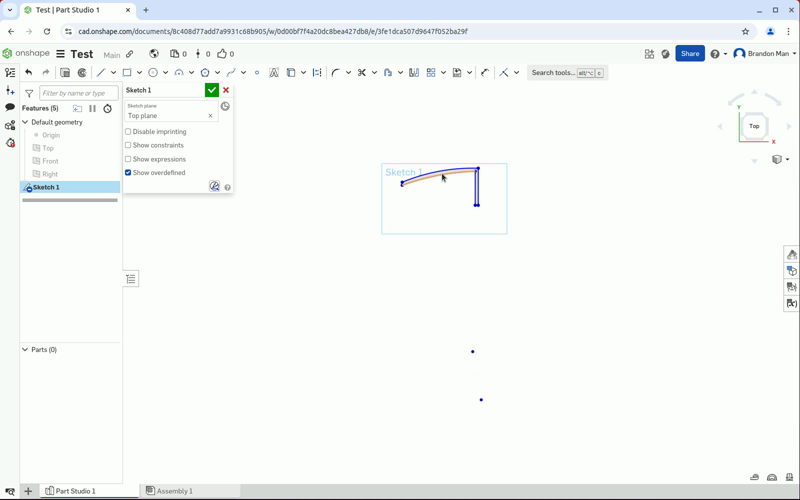
scroll(6)
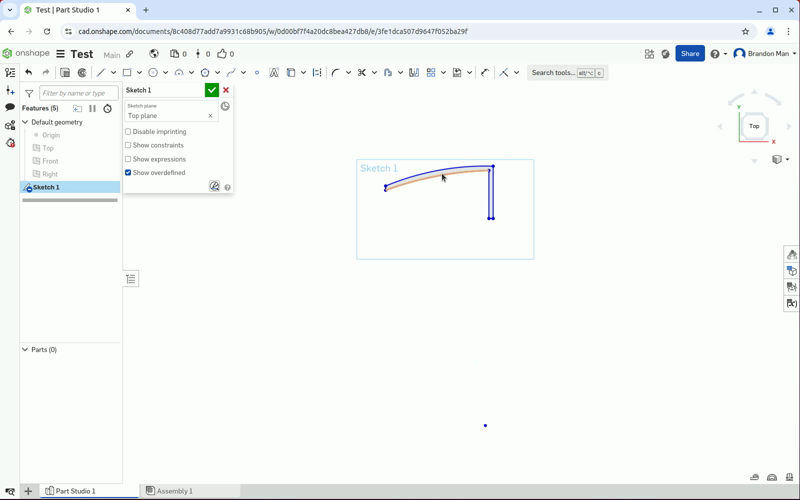
scroll(6)
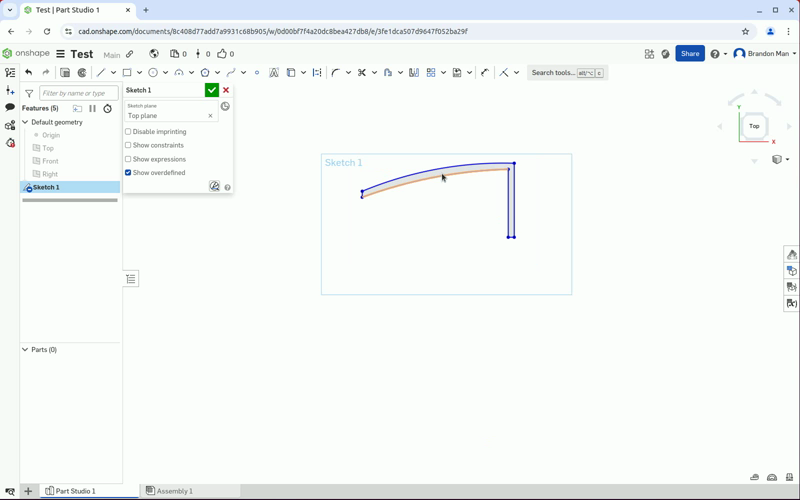
scroll(6)
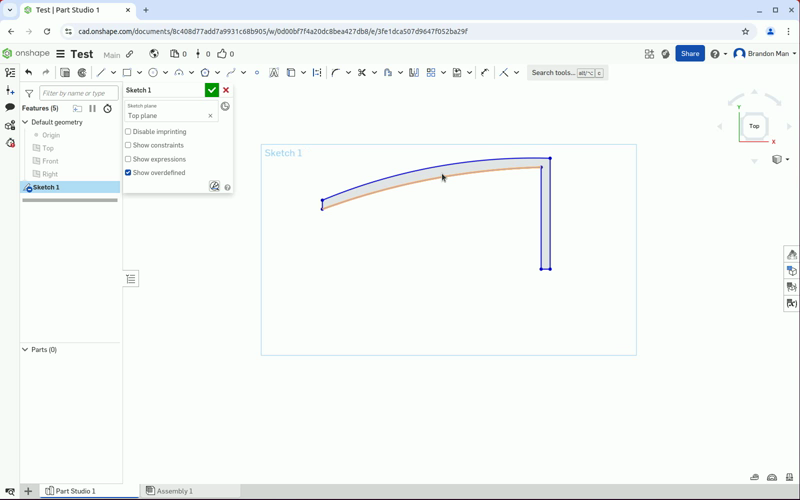
scroll(6)
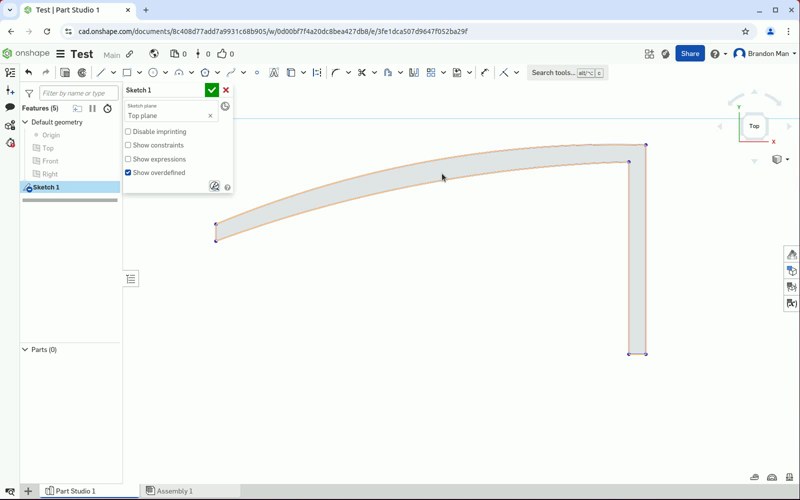
click(442, 173)
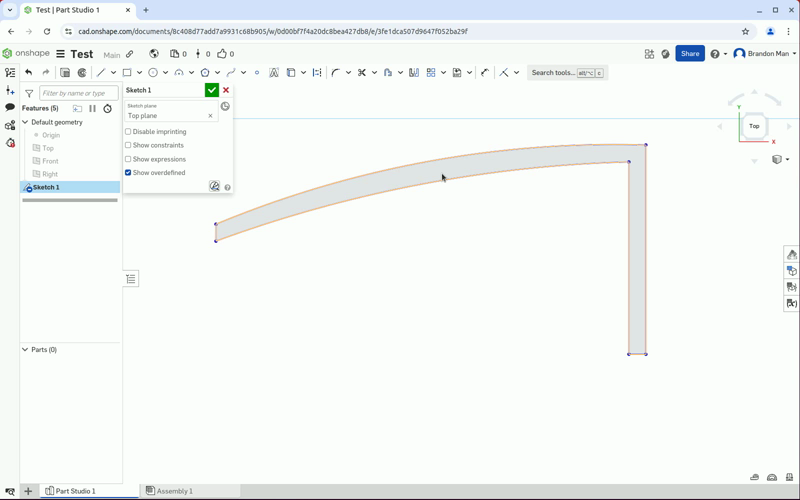
scroll(-6)
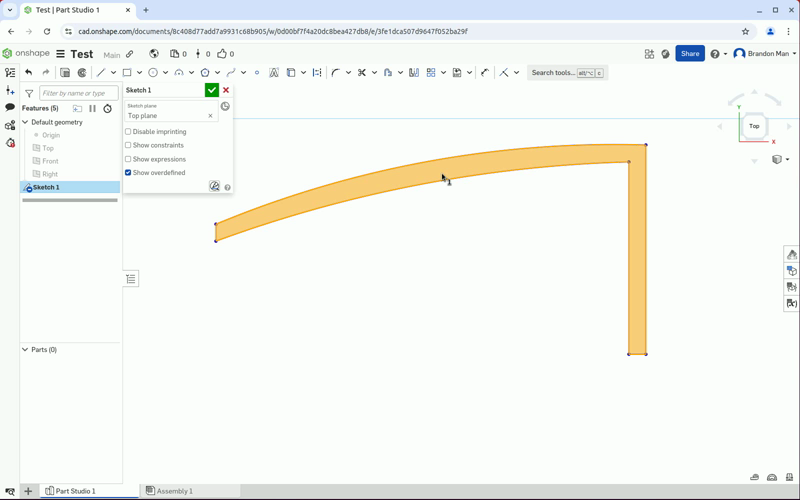
scroll(-6)
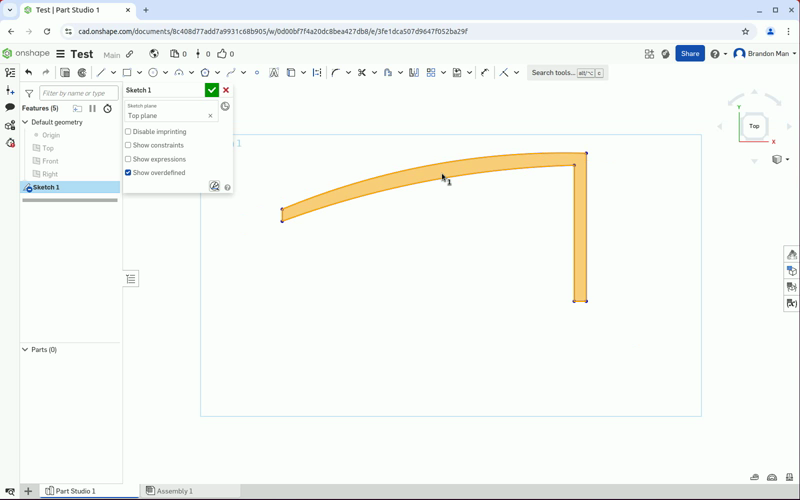
scroll(-6)
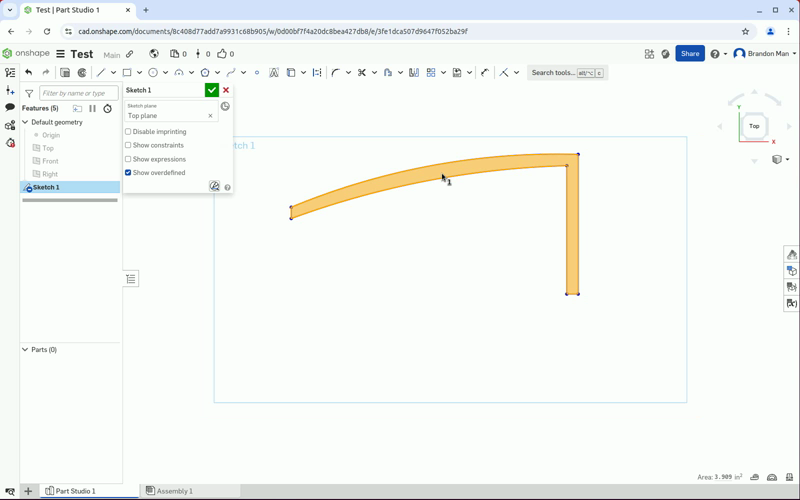
scroll(-6)
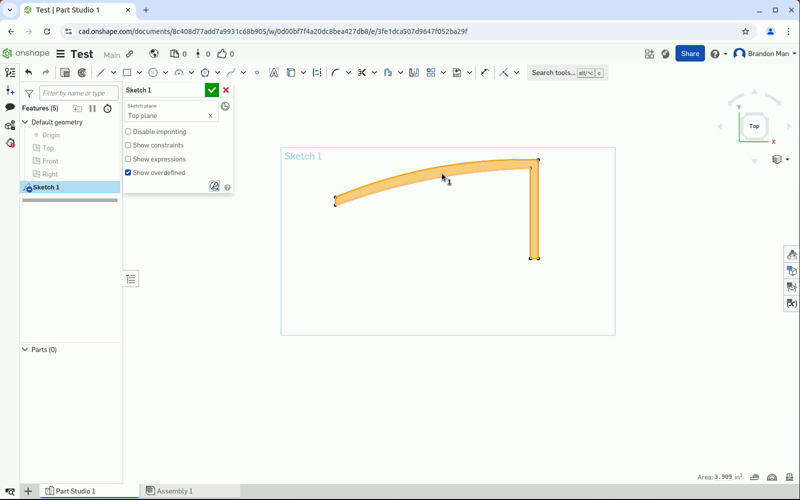
scroll(-6)
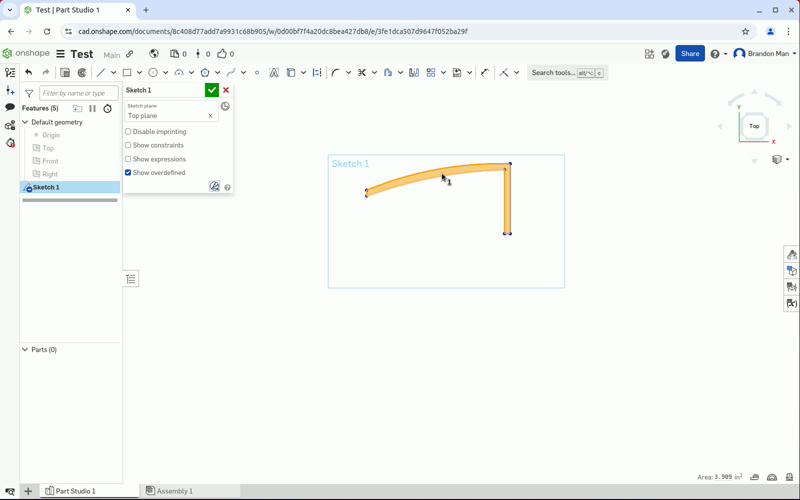
scroll(-6)
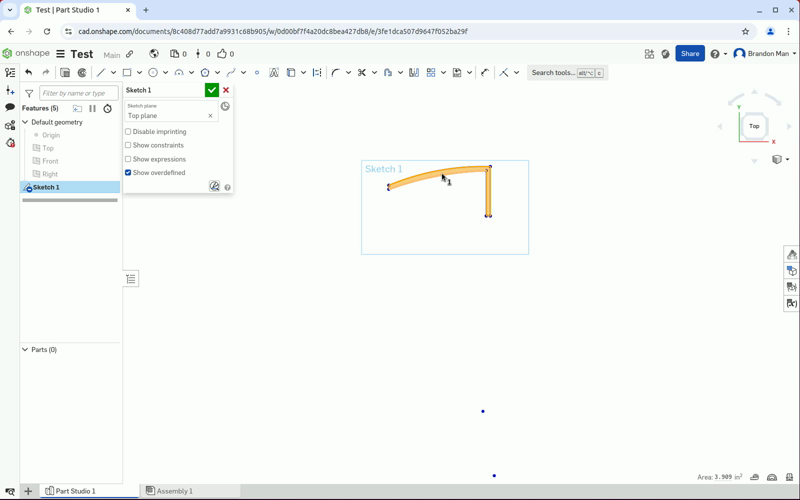
scroll(-6)
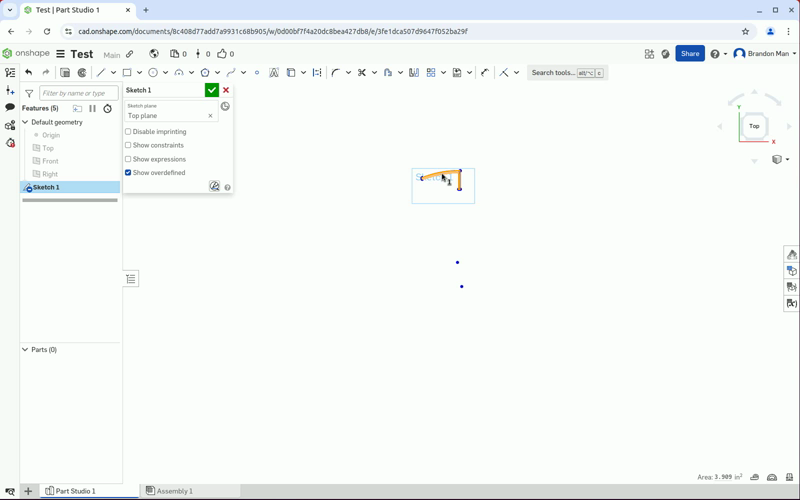
mouse_move(73, 352)
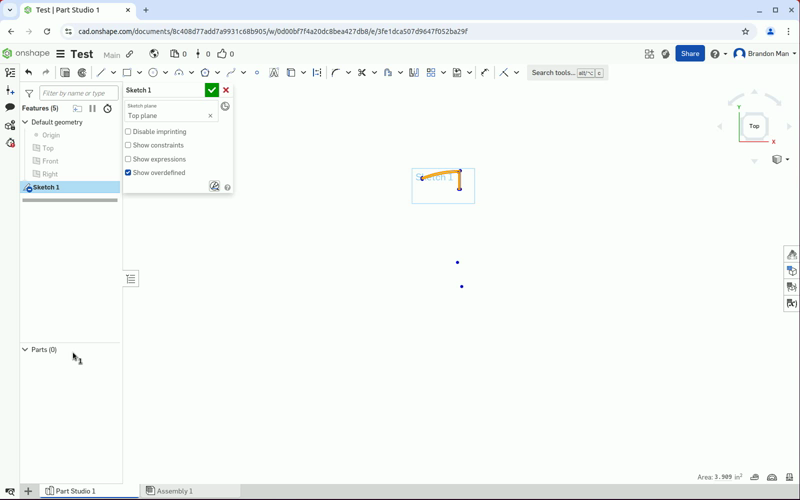
key(shift+y)
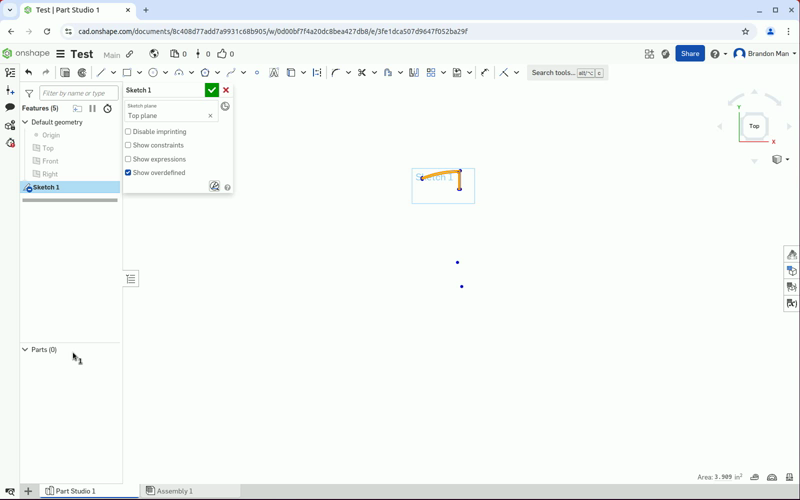
key(shift+e)
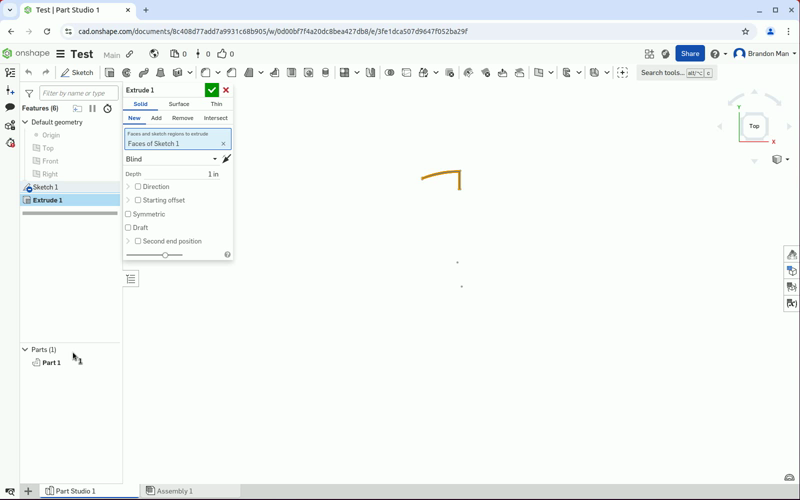
mouse_move(143, 106)
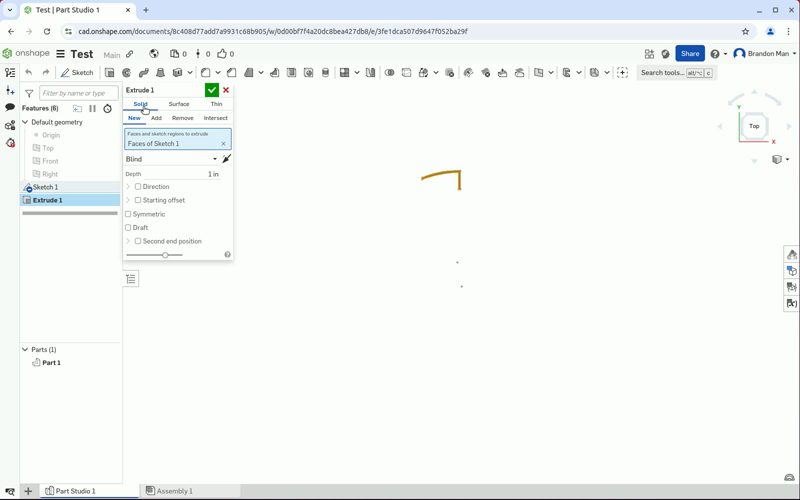
click(143, 106)
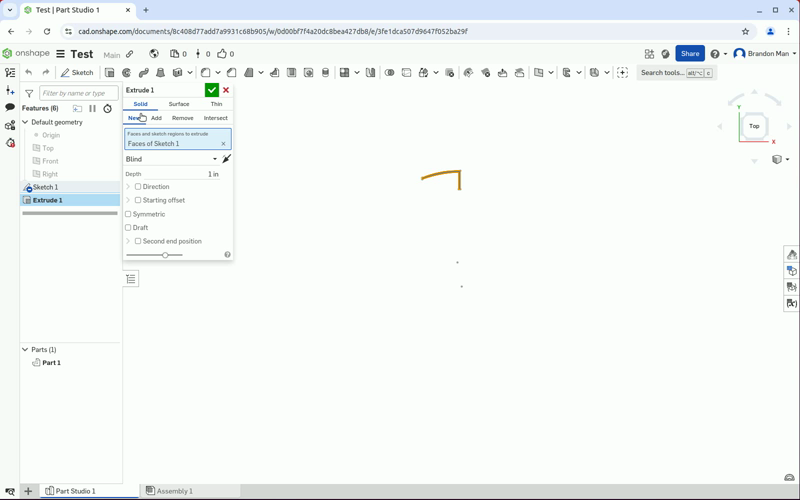
mouse_move(137, 120)
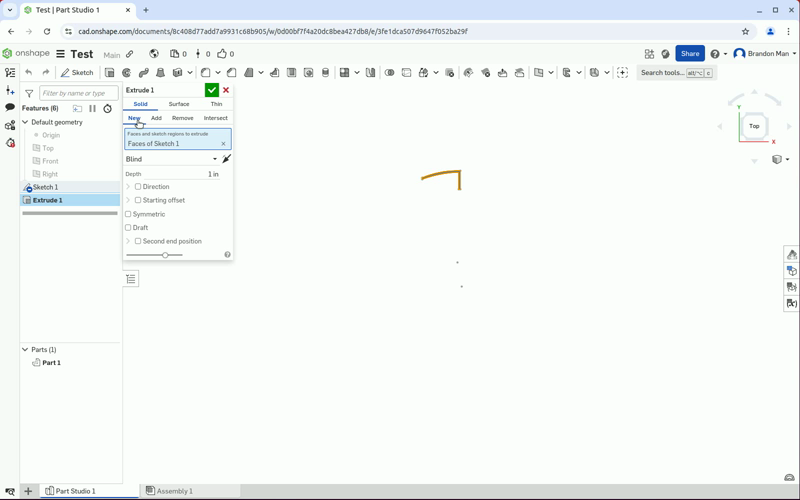
click(137, 120)
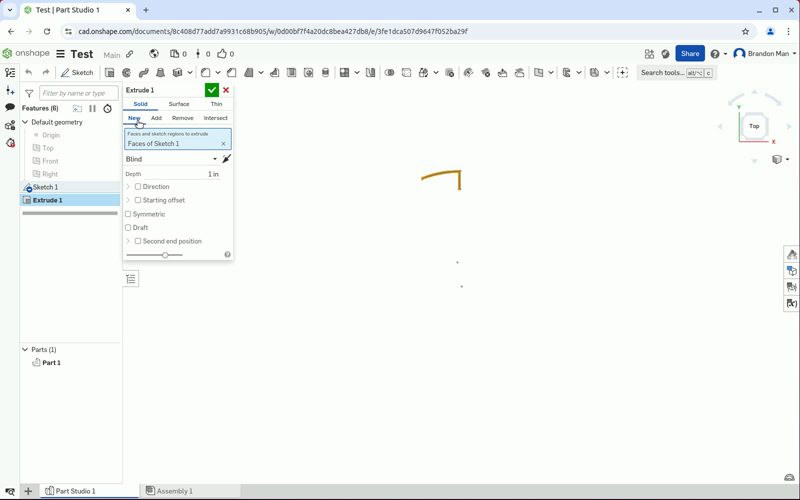
key(tab, 4)
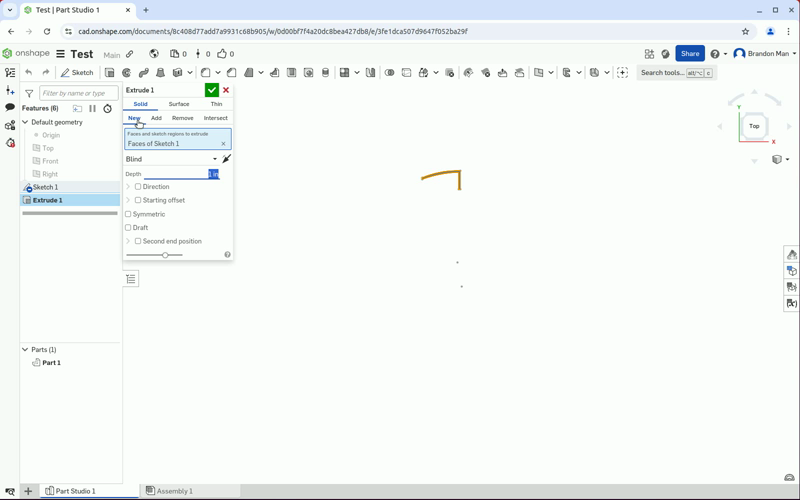
text(-17.09)
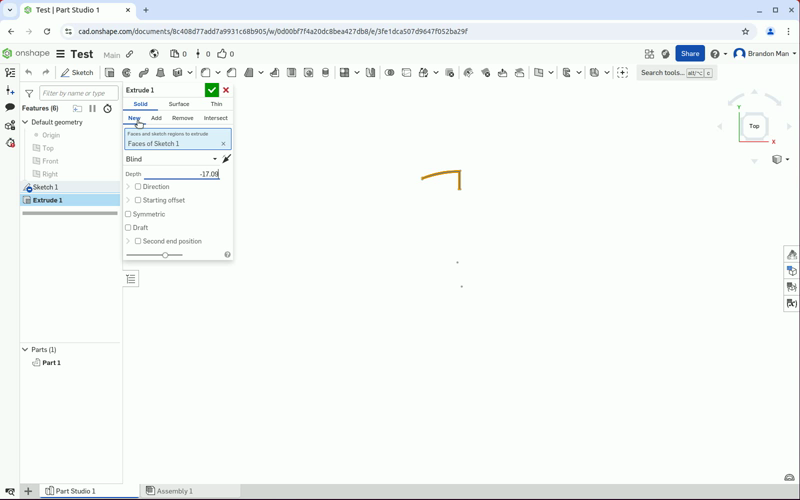
key(enter)
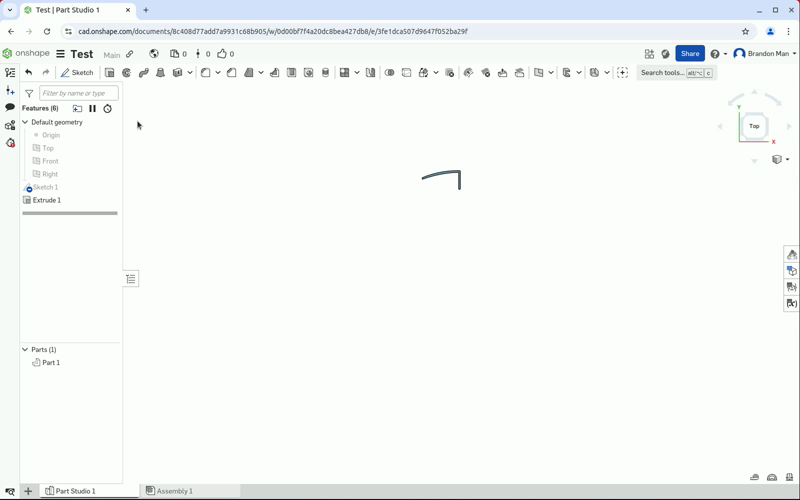
key(shift+h)
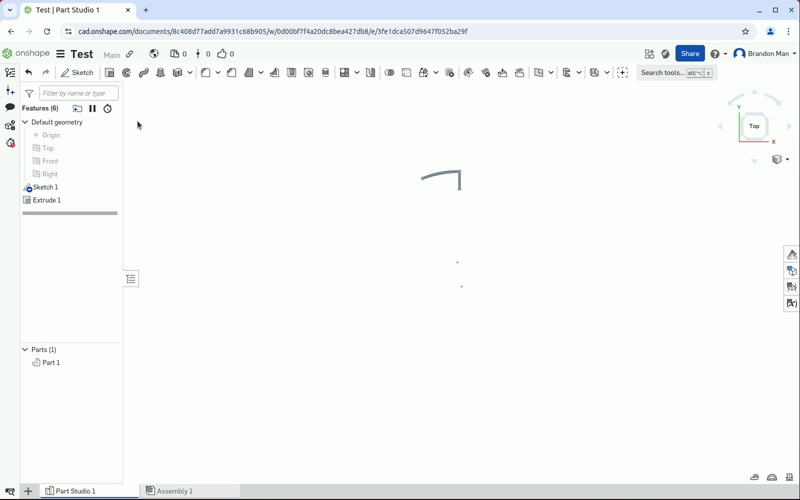
key(shift+h)
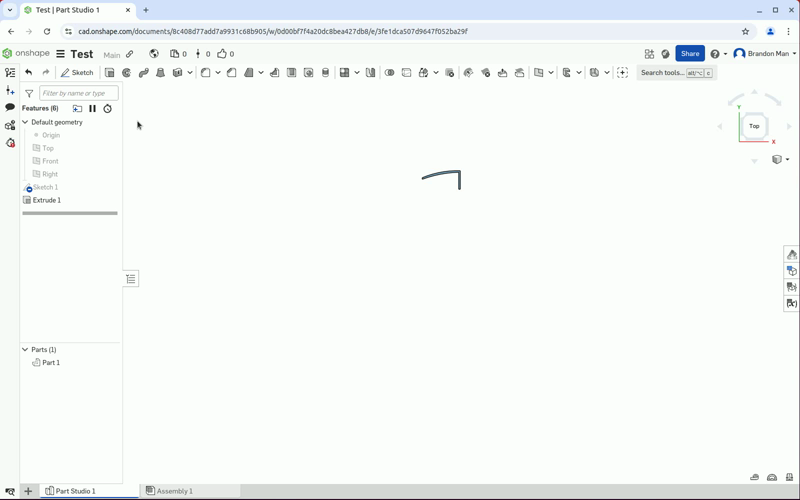
mouse_move(73, 189)
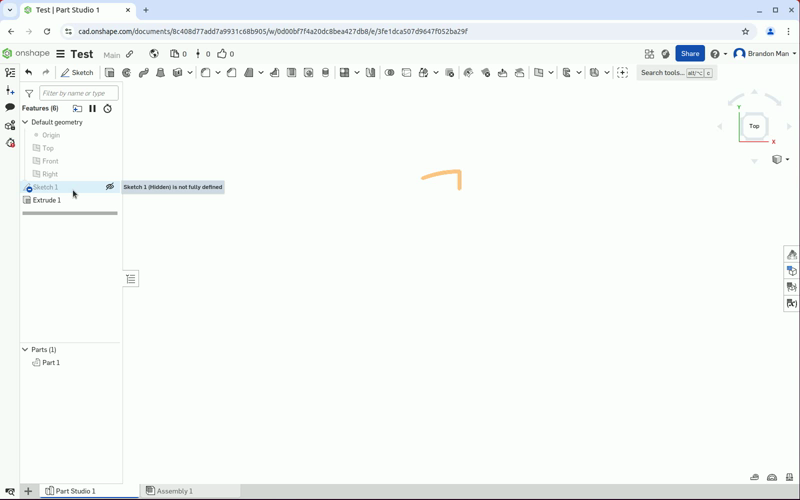
click(73, 189)
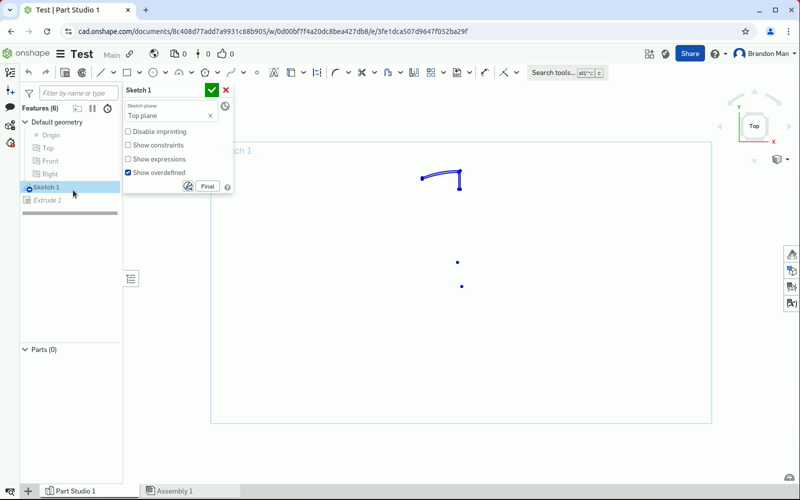
mouse_move(229, 92)
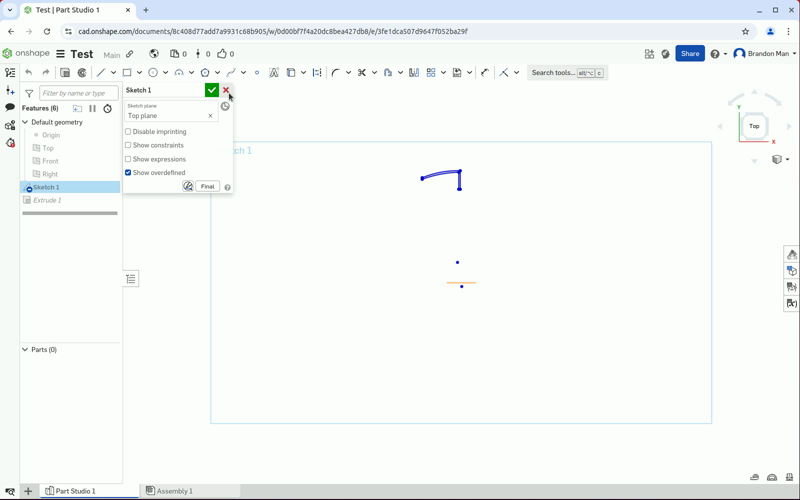
click(229, 92)
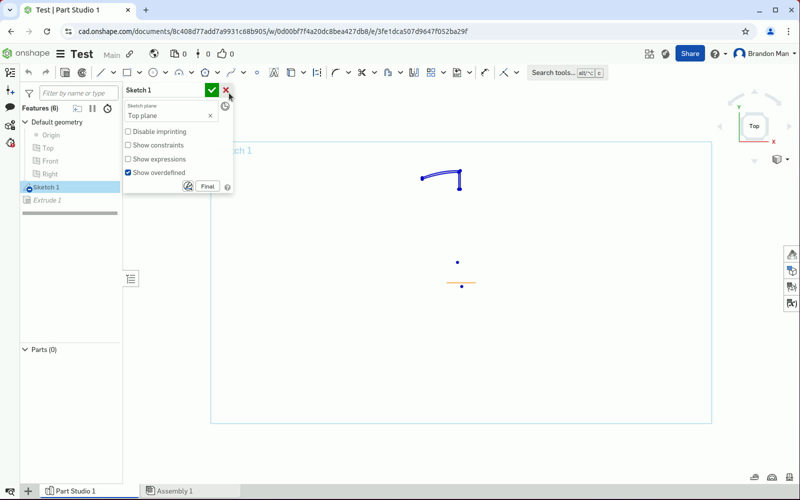
key(shift+s)
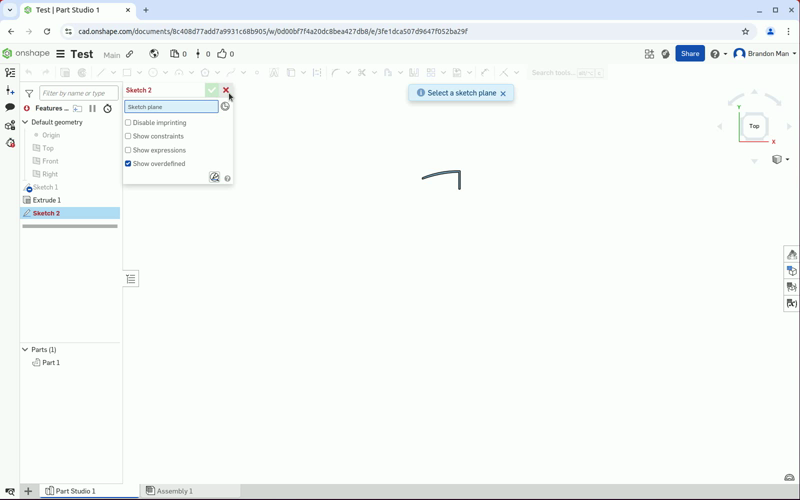
mouse_move(73, 150)
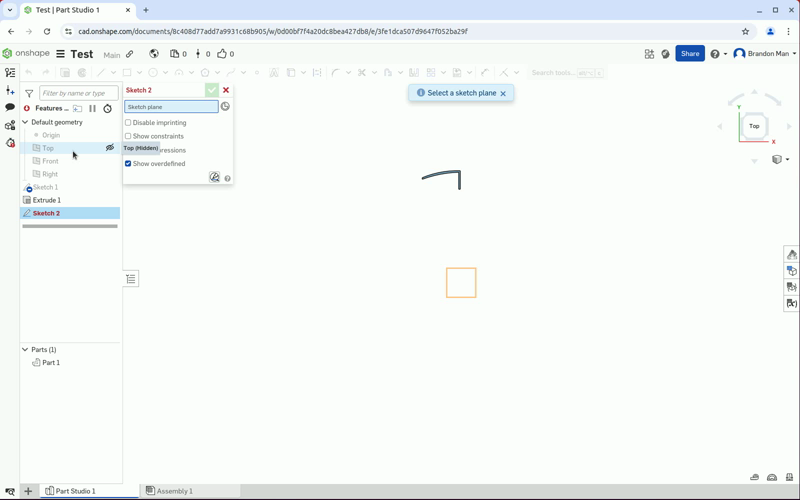
click(73, 150)
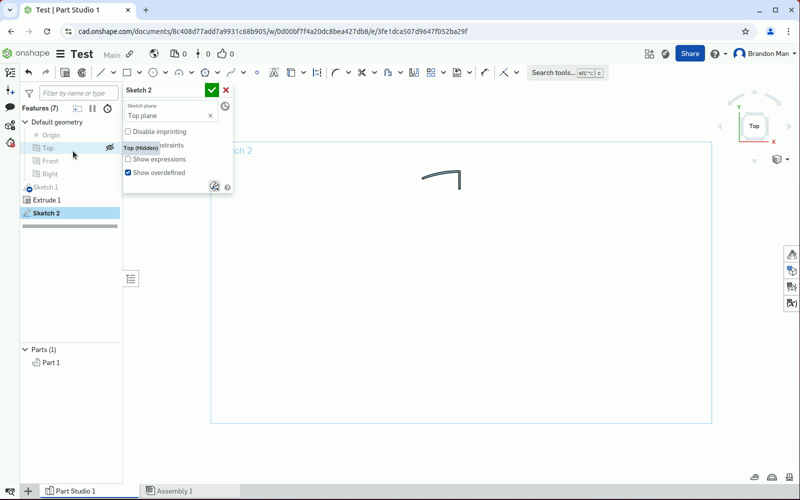
mouse_move(73, 352)
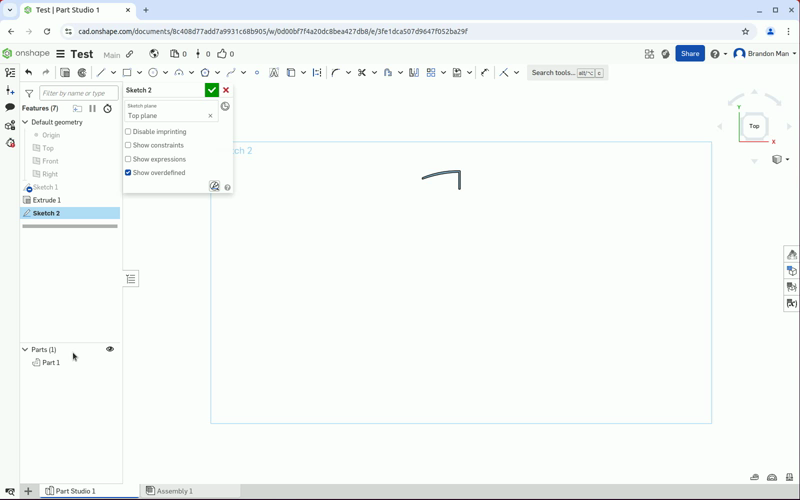
key(y)
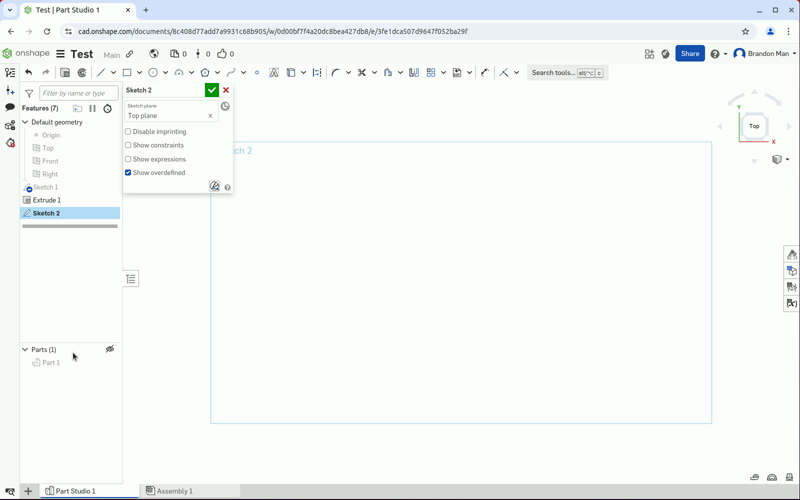
key(a)
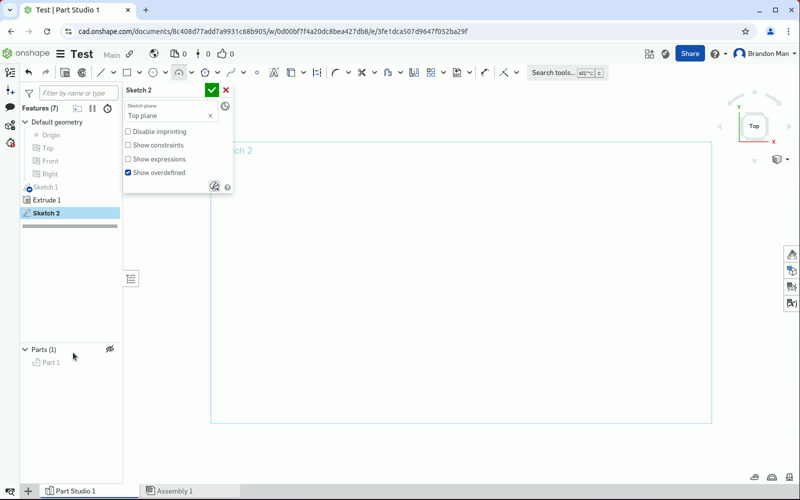
key_down(shift)
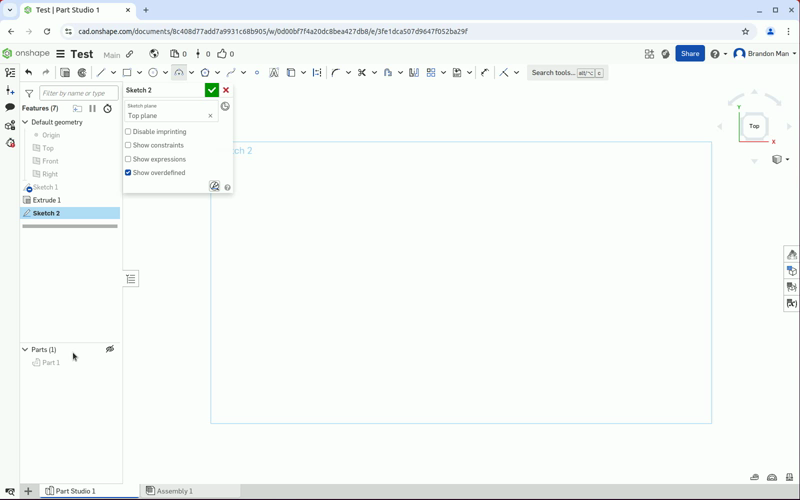
mouse_move(458, 273)
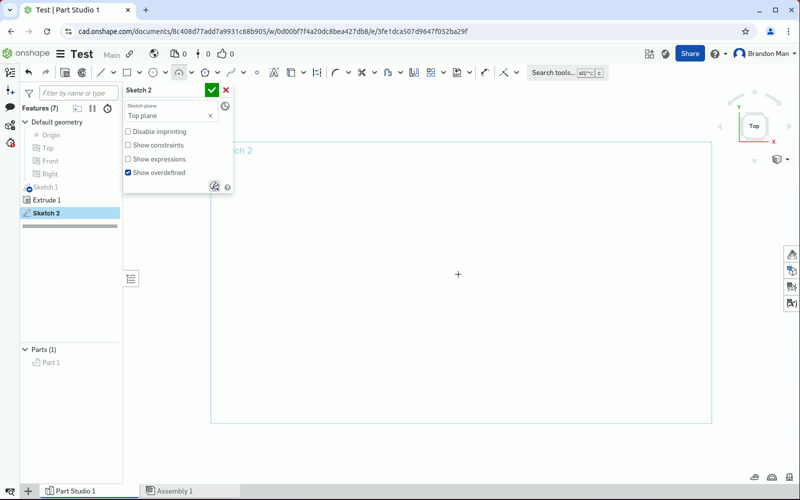
click(458, 273)
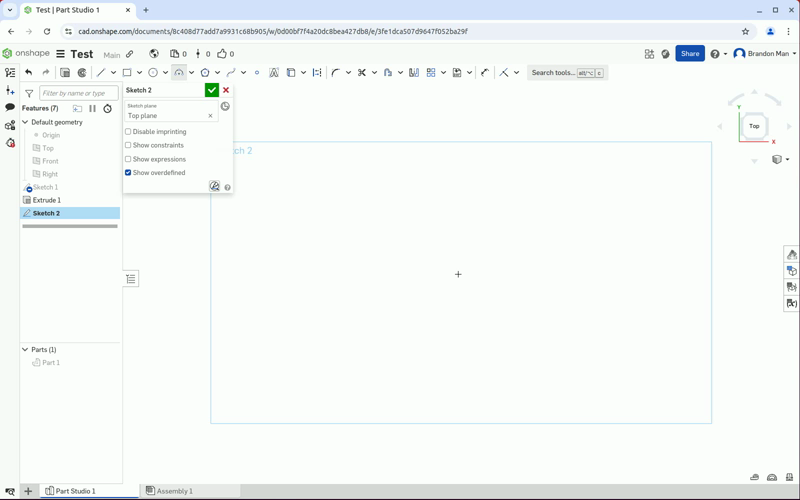
key_up(shift)
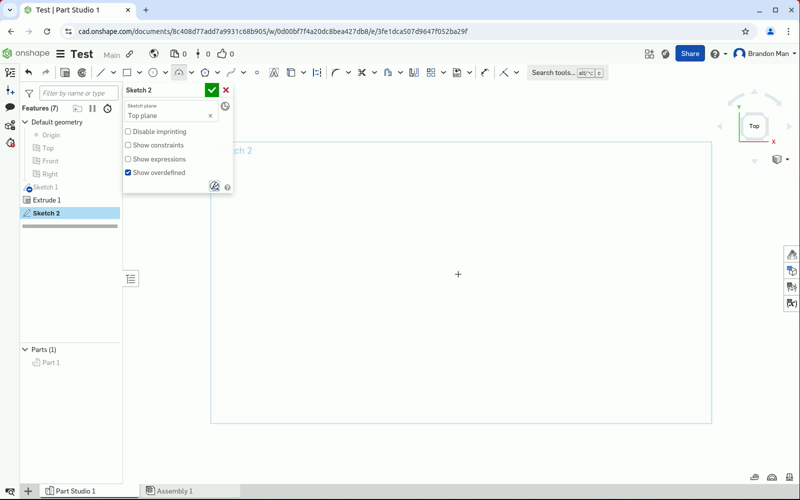
key_down(shift)
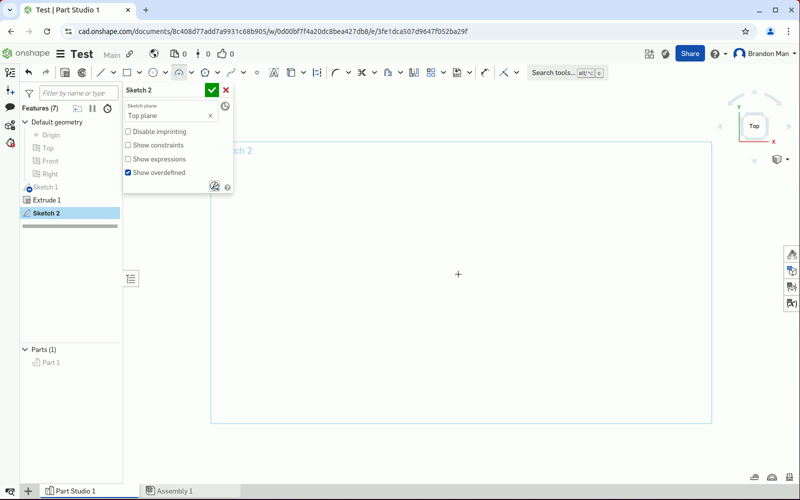
mouse_move(459, 273)
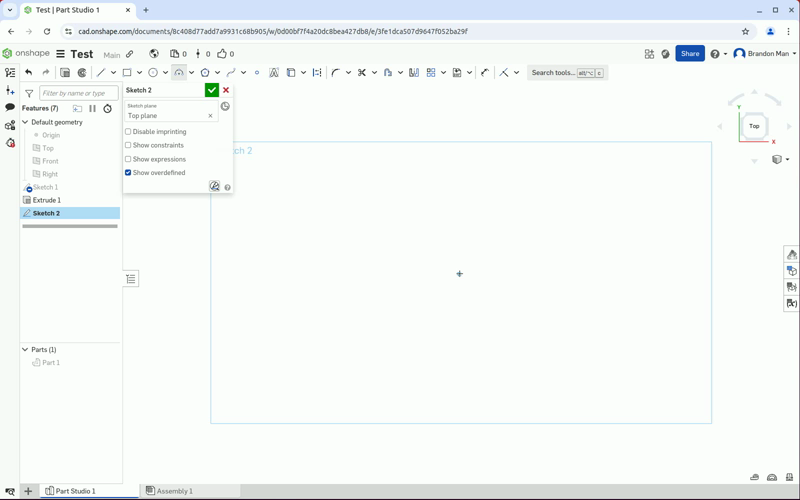
scroll(6)
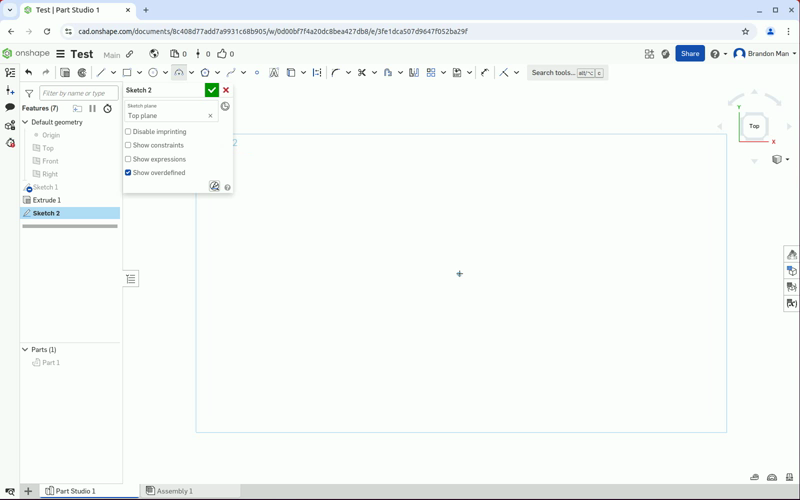
scroll(6)
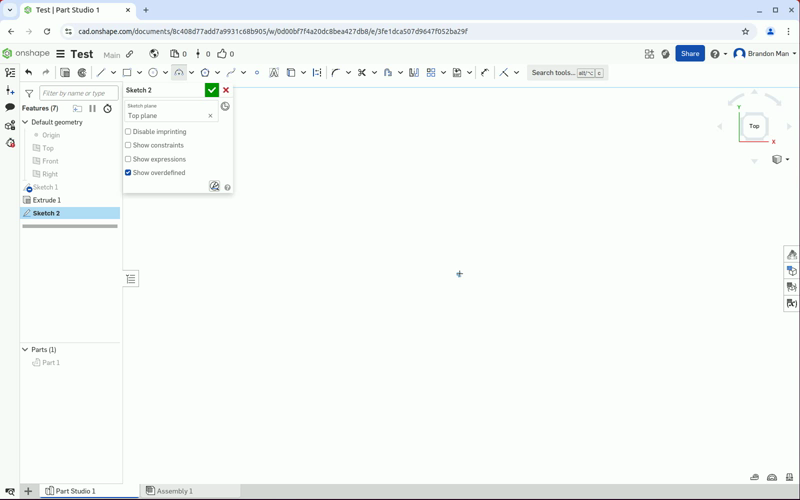
scroll(6)
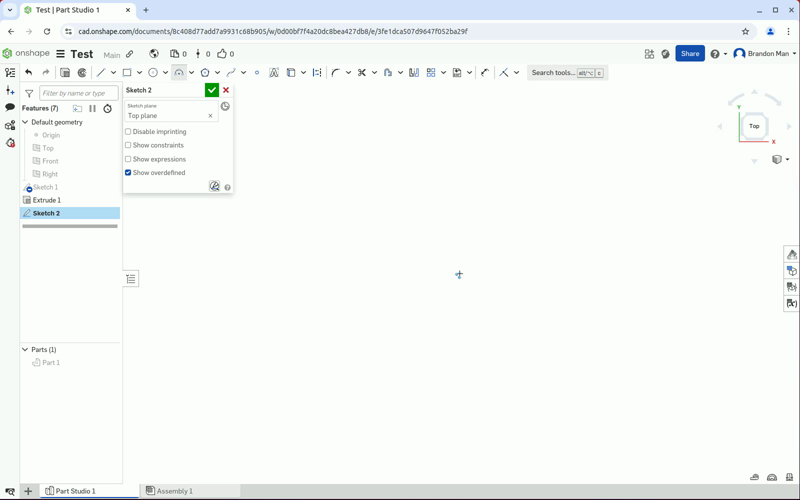
scroll(6)
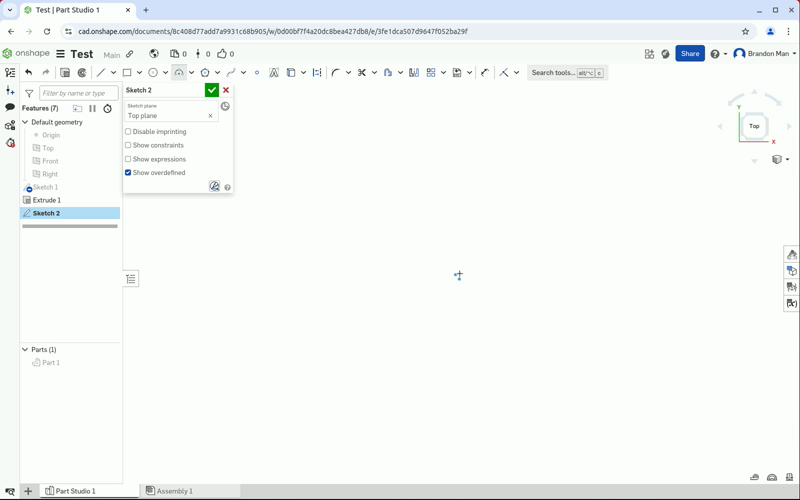
scroll(6)
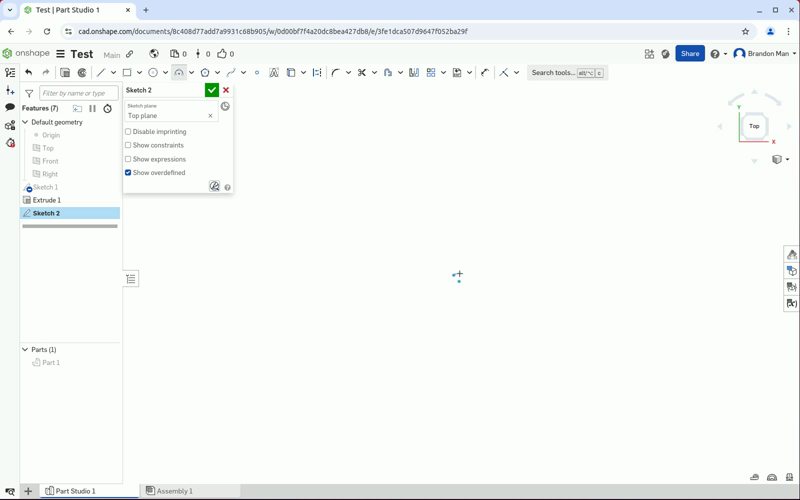
scroll(6)
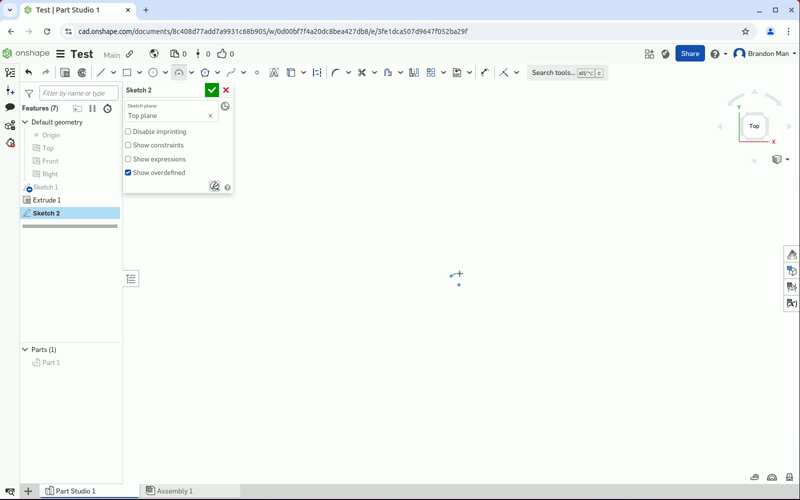
scroll(6)
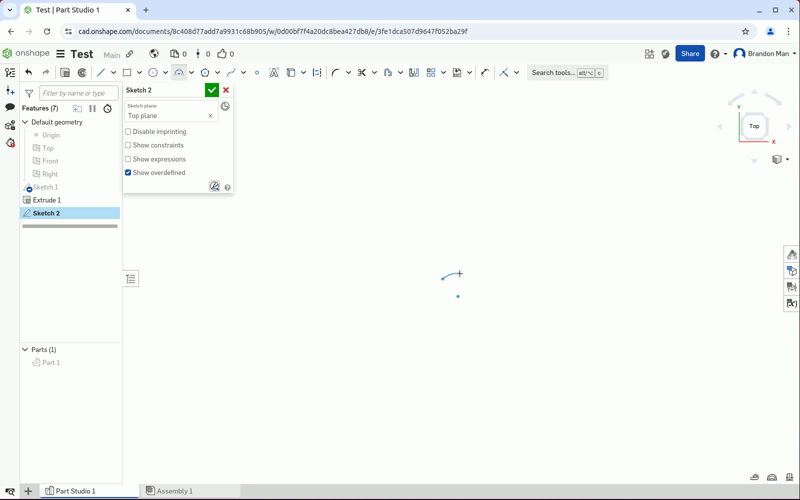
click(459, 273)
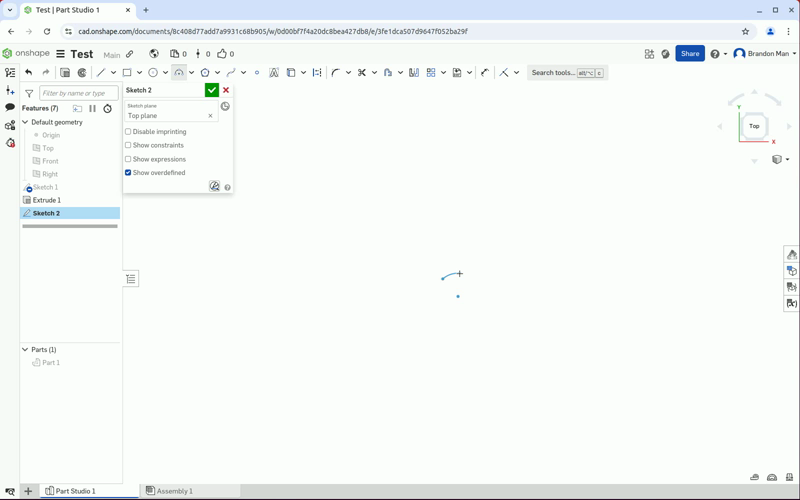
scroll(-6)
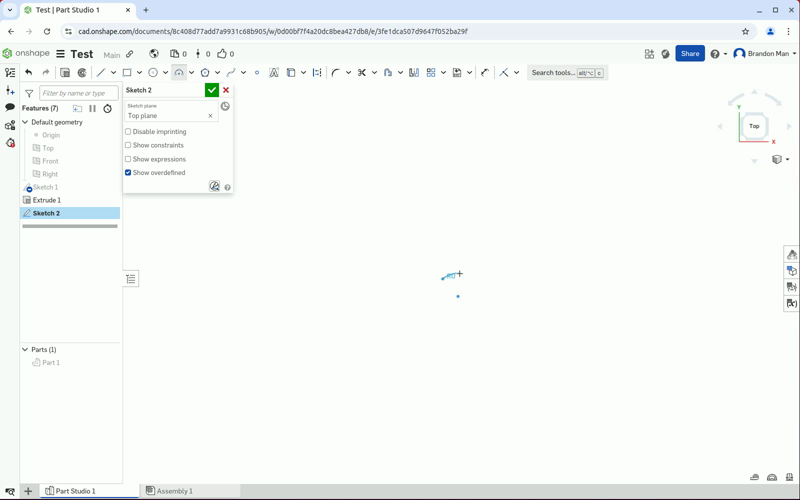
scroll(-6)
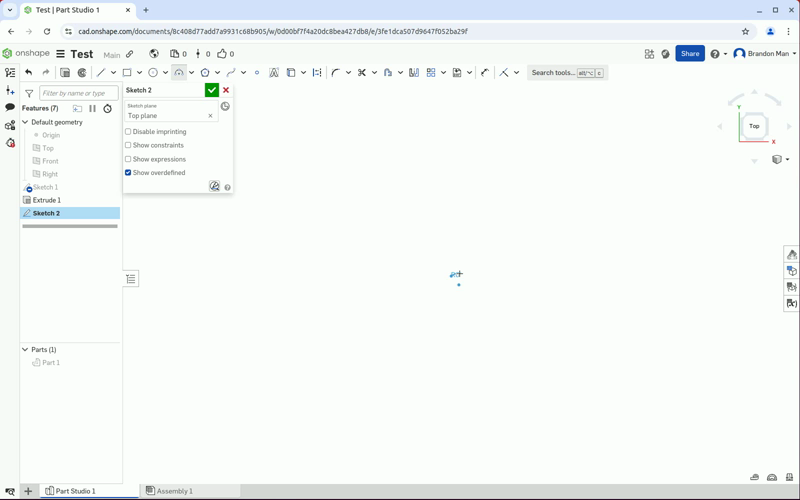
scroll(-6)
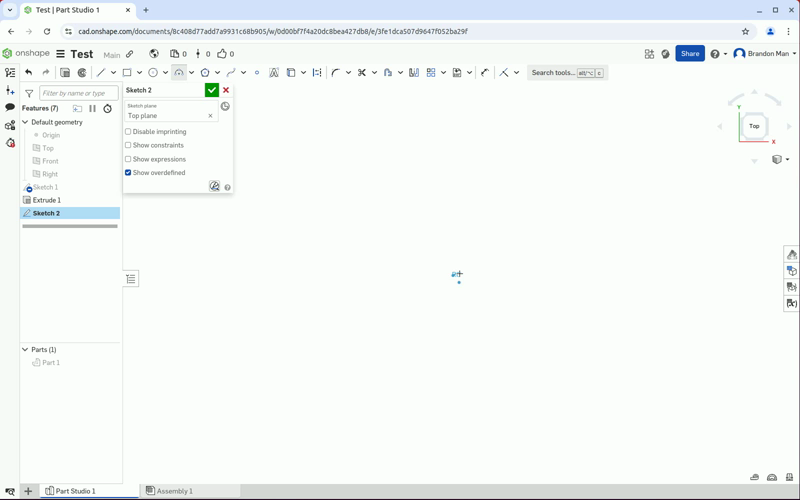
scroll(-6)
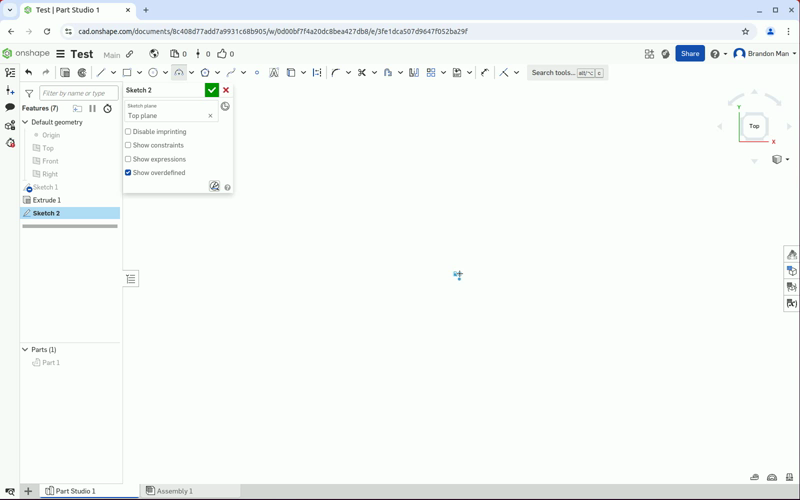
scroll(-6)
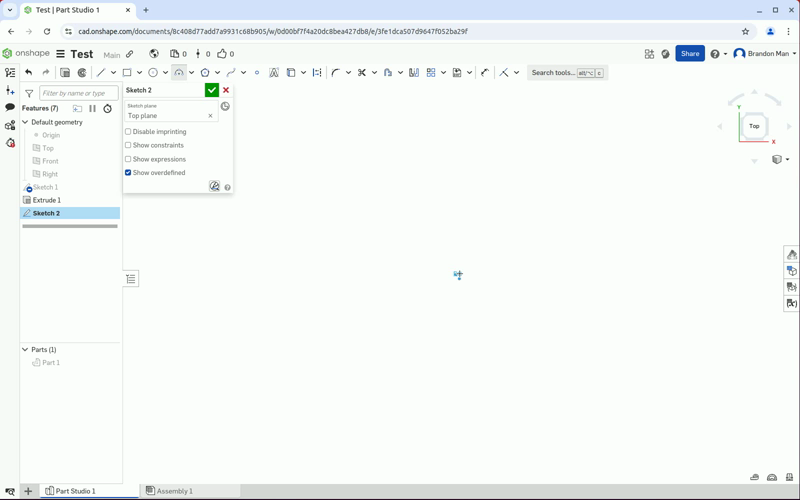
scroll(-6)
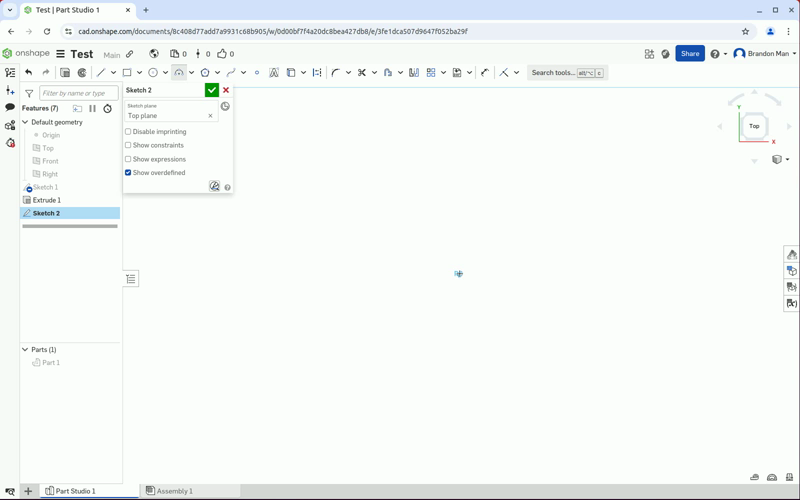
scroll(-6)
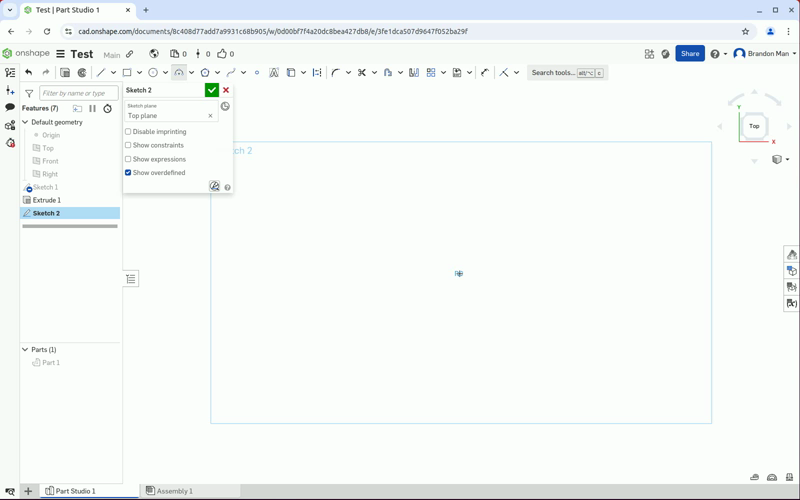
mouse_move(459, 273)
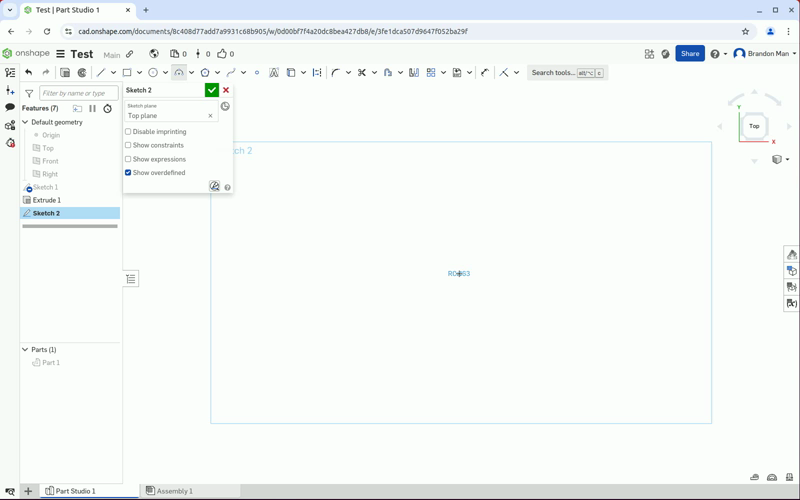
scroll(6)
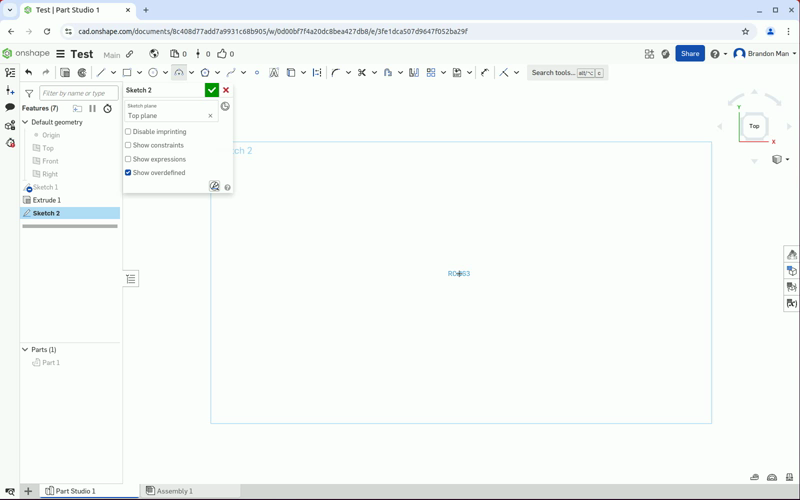
scroll(6)
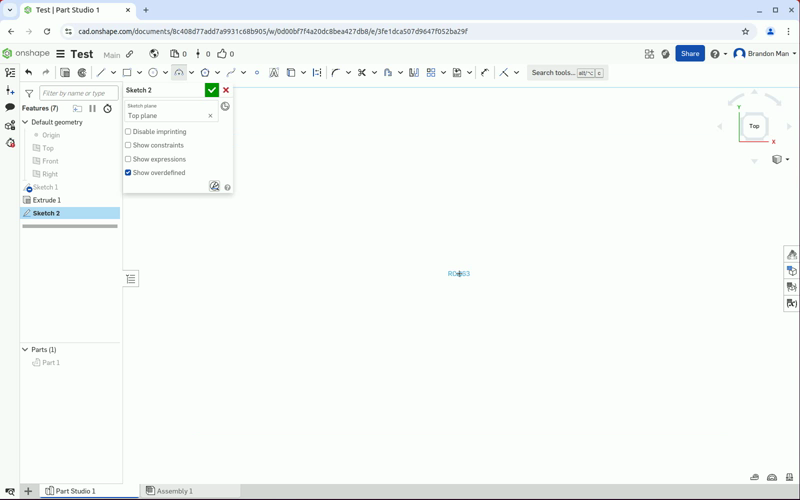
scroll(6)
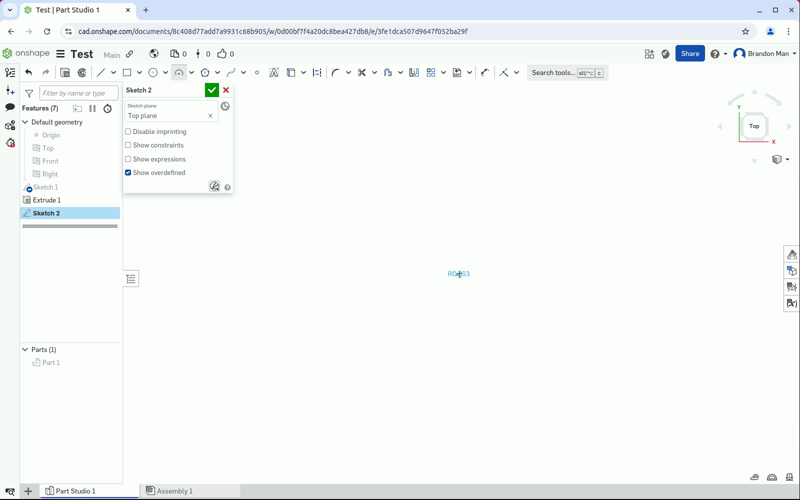
scroll(6)
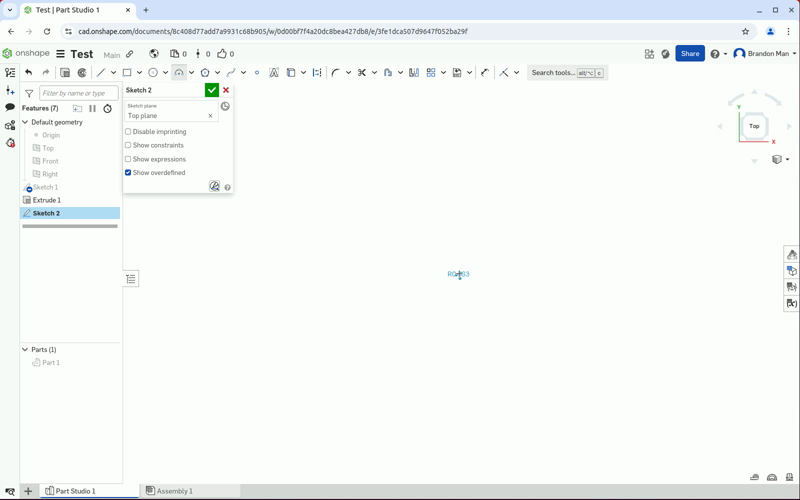
scroll(6)
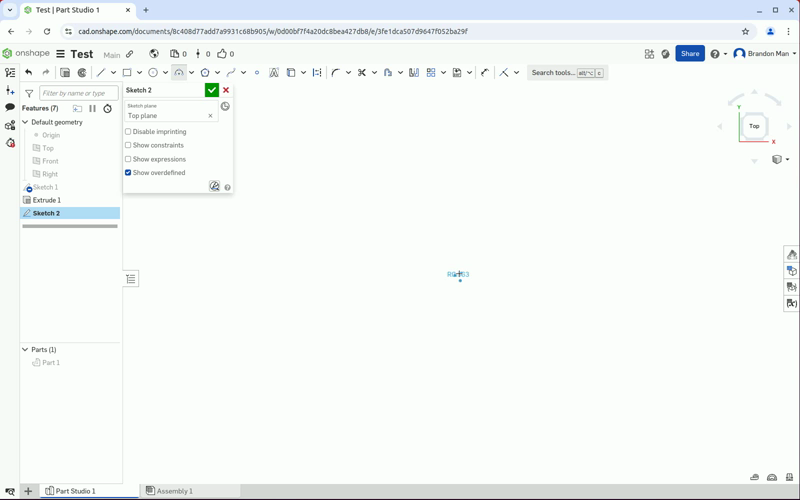
scroll(6)
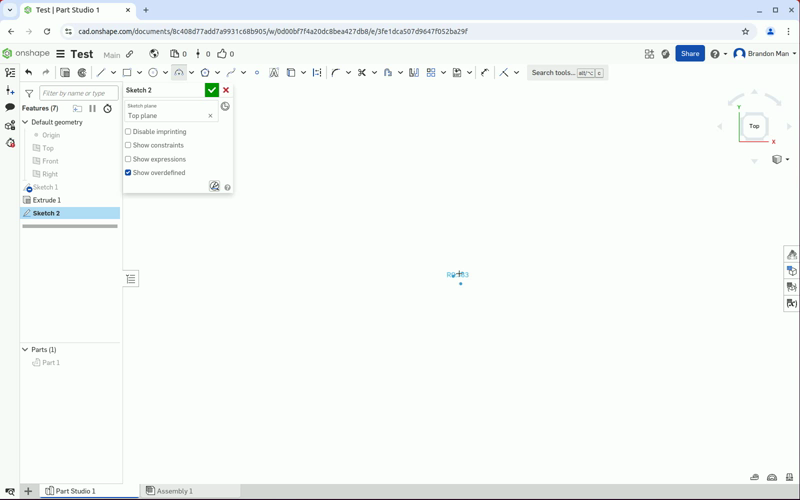
scroll(6)
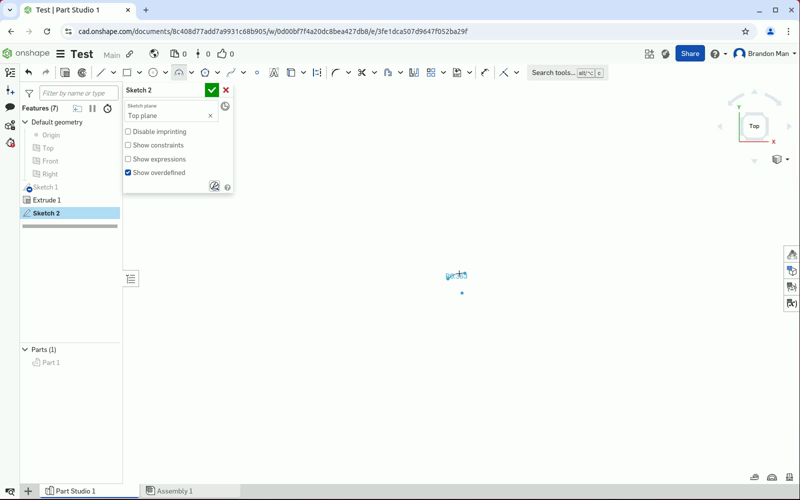
click(459, 273)
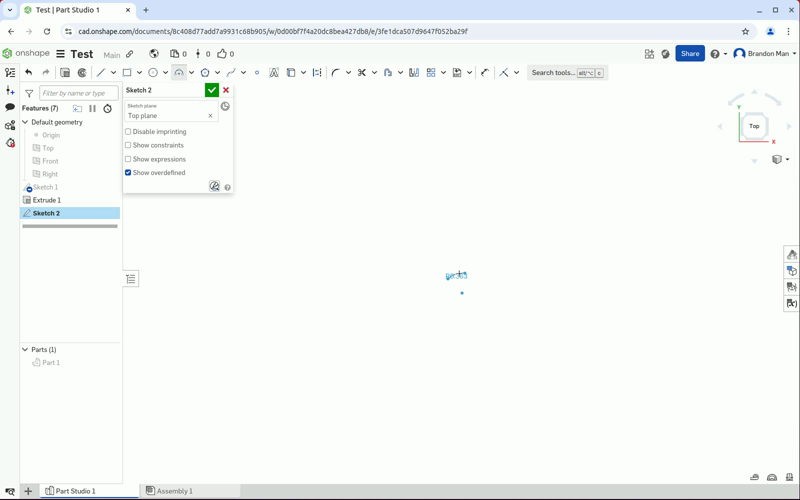
scroll(-6)
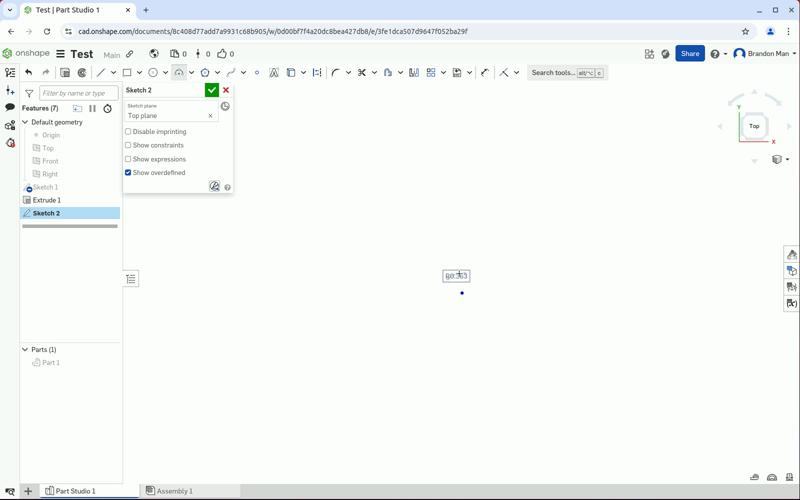
scroll(-6)
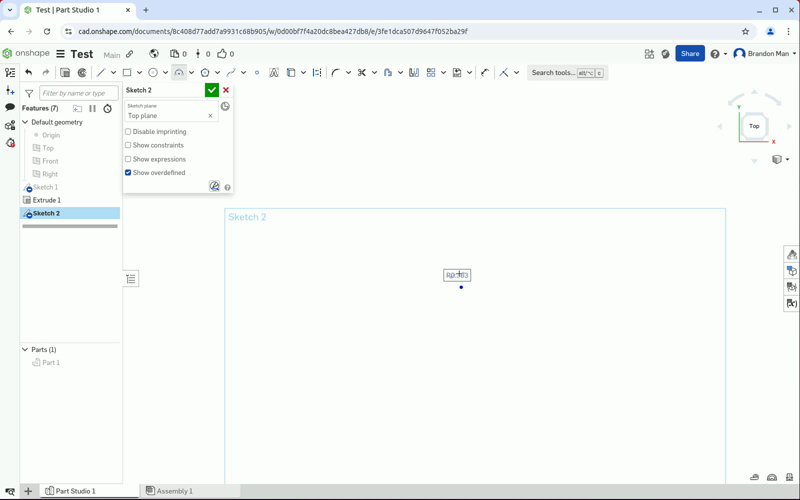
scroll(-6)
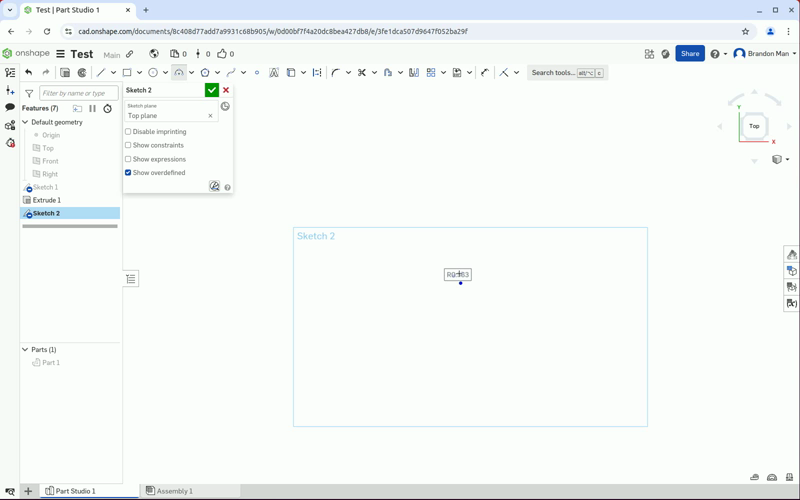
scroll(-6)
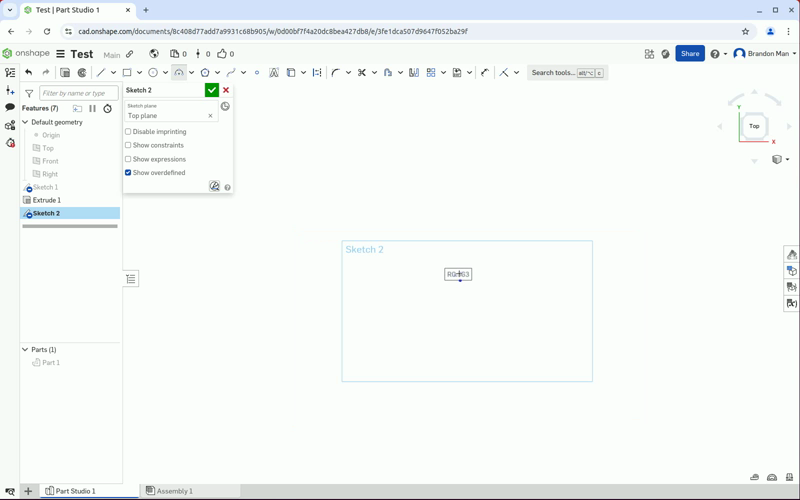
scroll(-6)
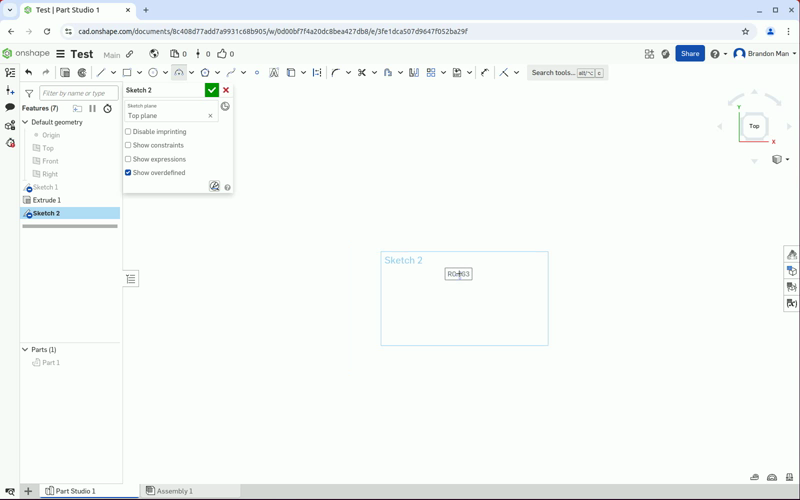
scroll(-6)
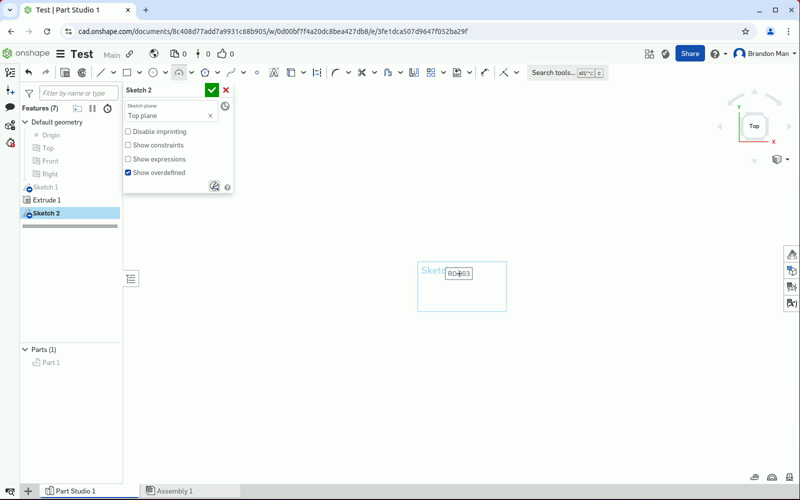
scroll(-6)
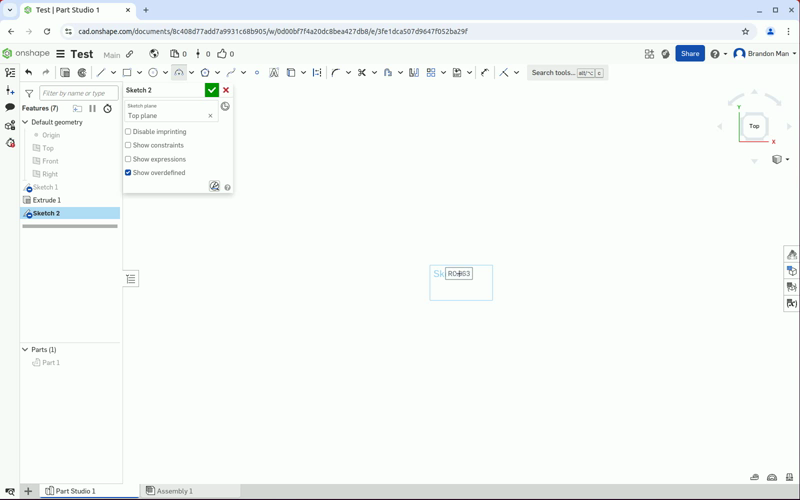
key_up(shift)
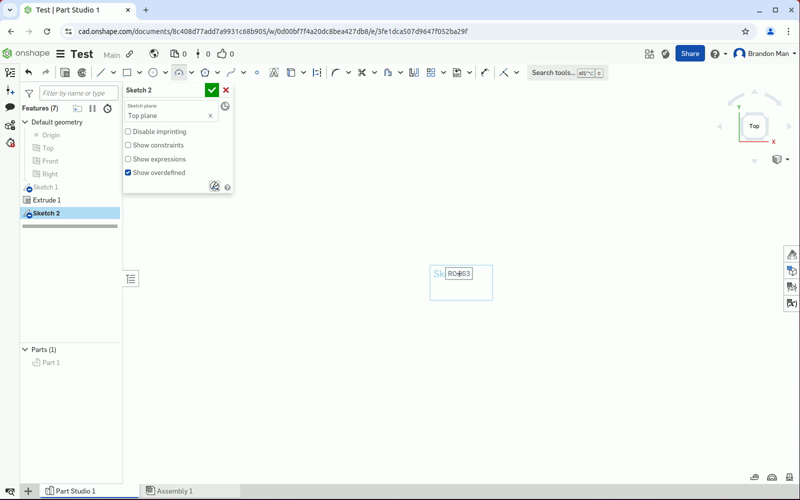
key(esc)
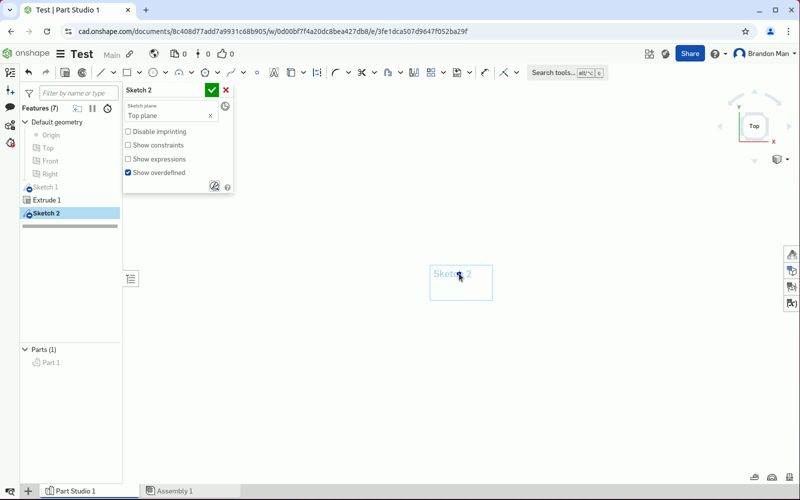
key(l)
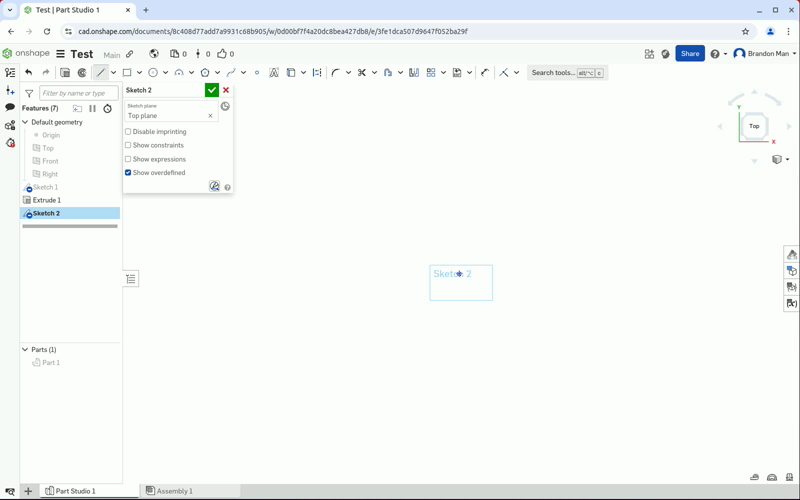
mouse_move(459, 273)
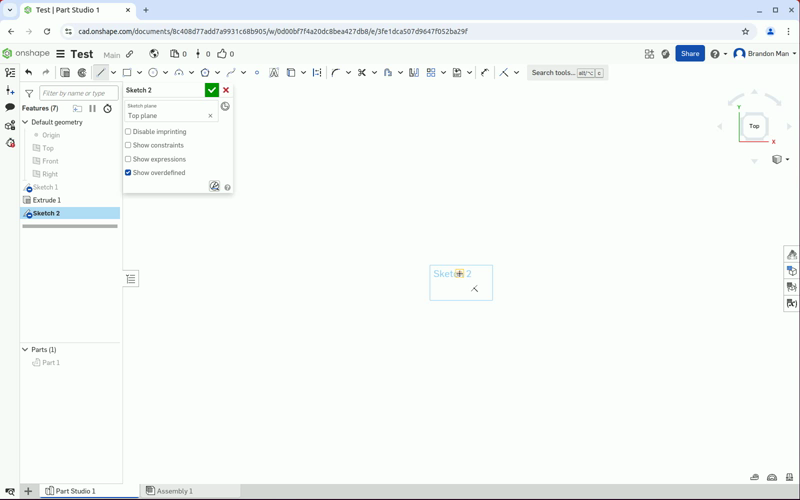
scroll(6)
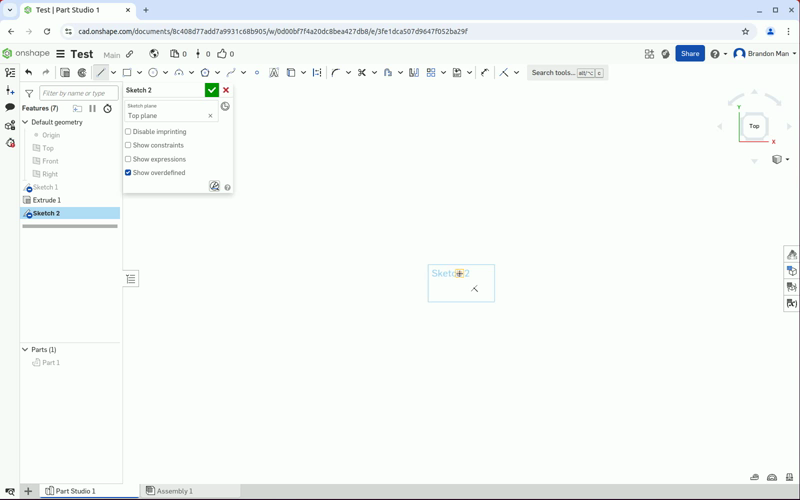
scroll(6)
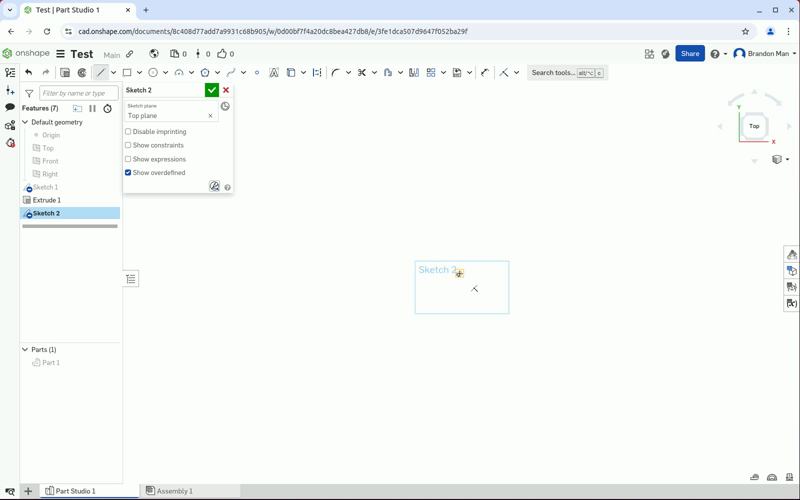
scroll(6)
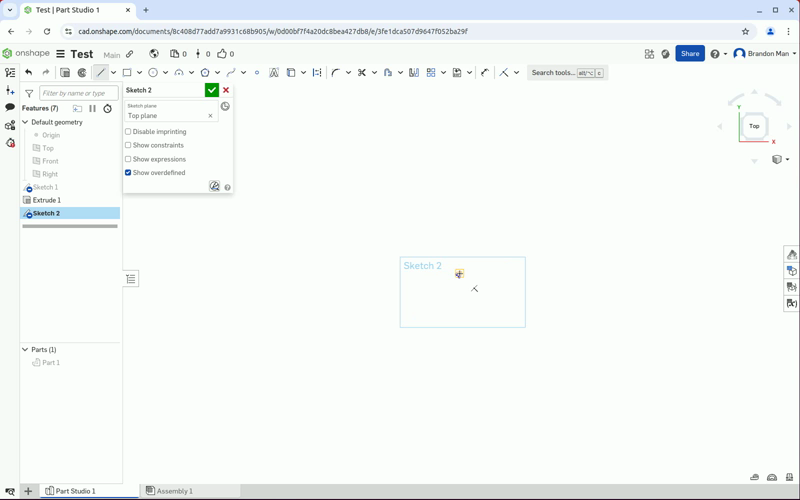
scroll(6)
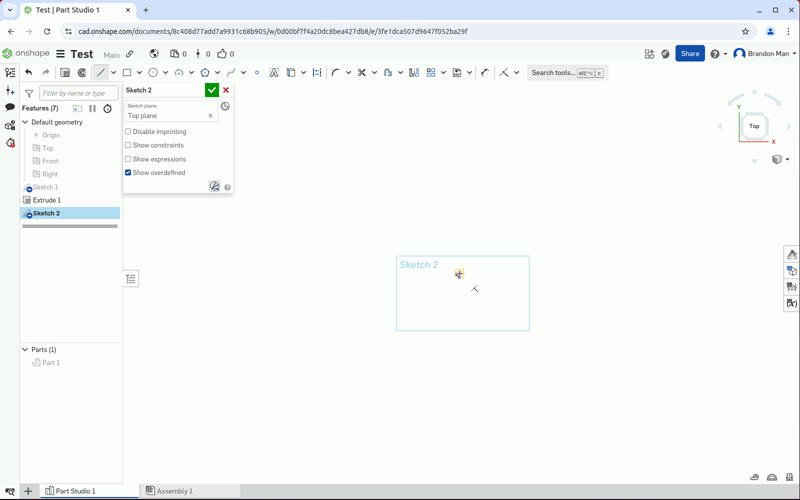
scroll(6)
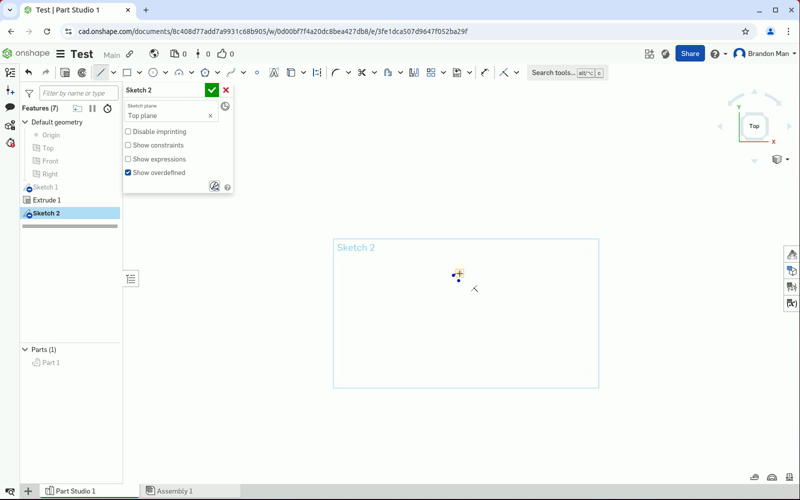
scroll(6)
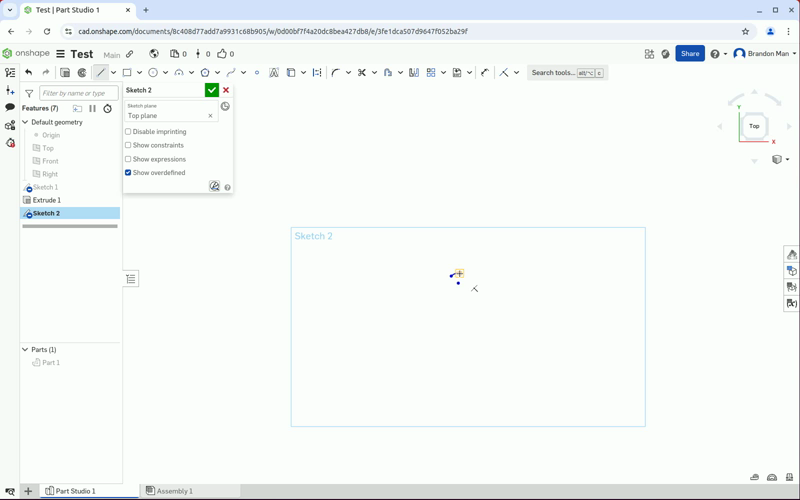
scroll(6)
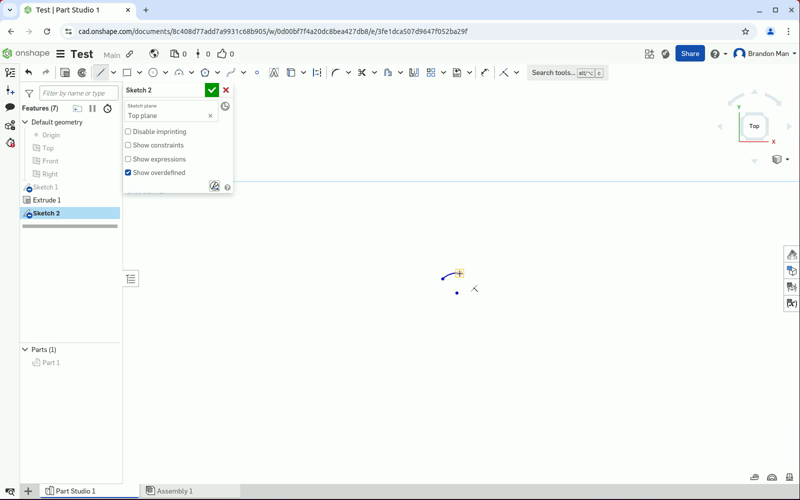
click(459, 273)
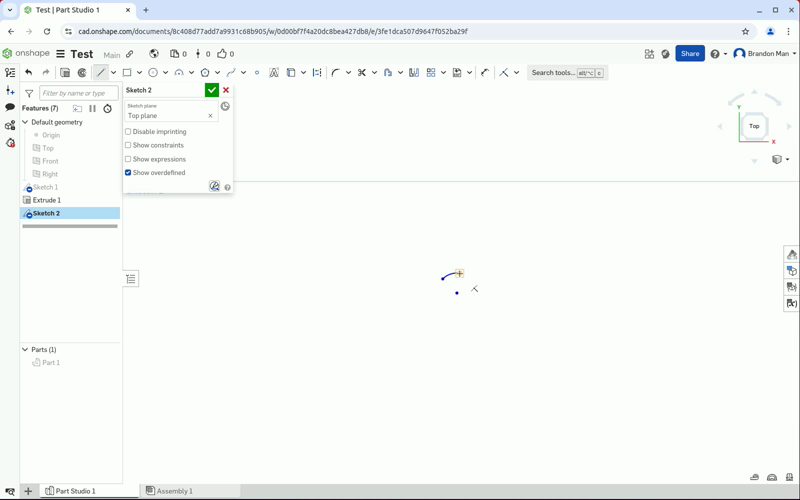
scroll(-6)
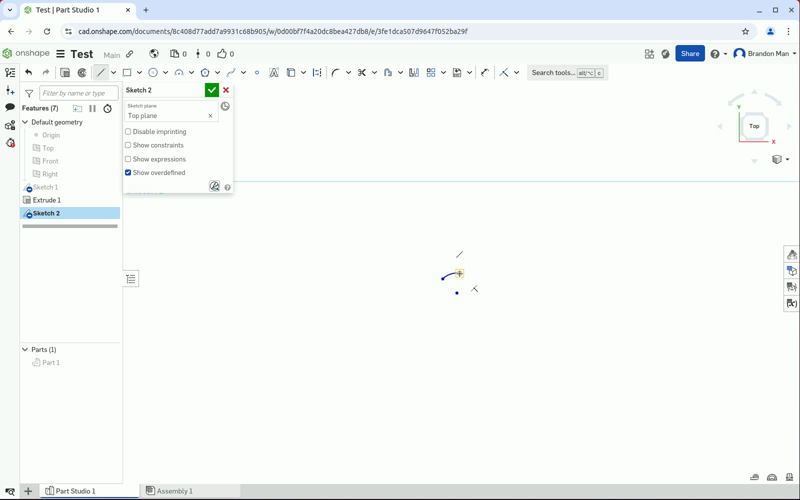
scroll(-6)
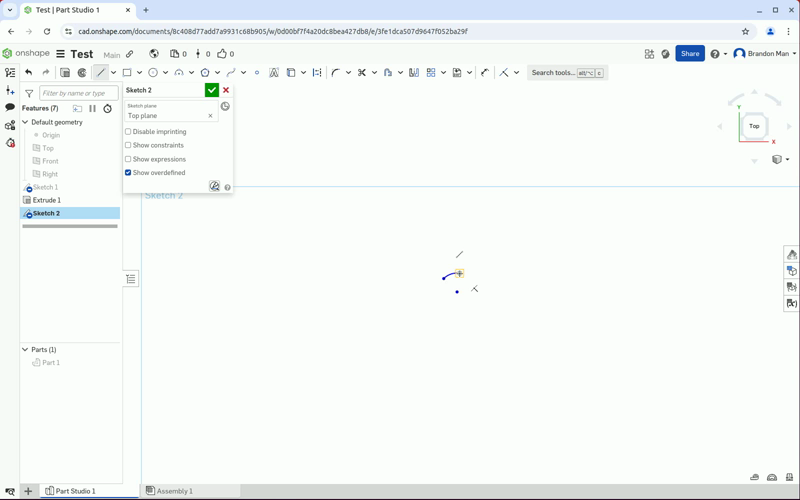
scroll(-6)
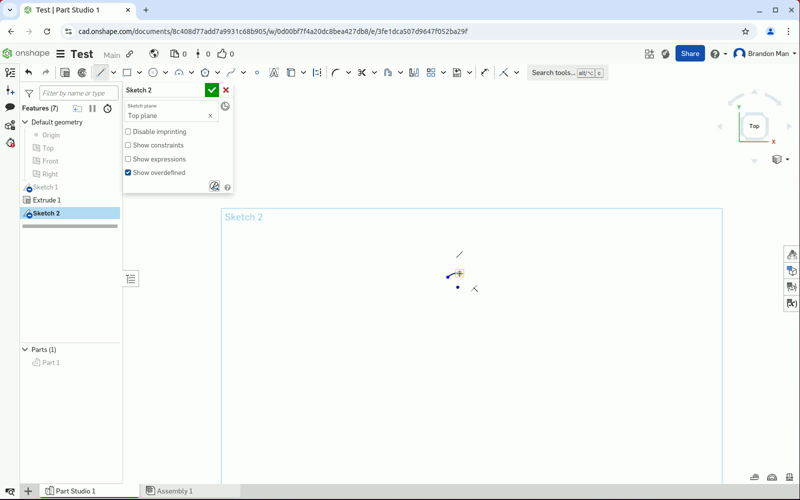
scroll(-6)
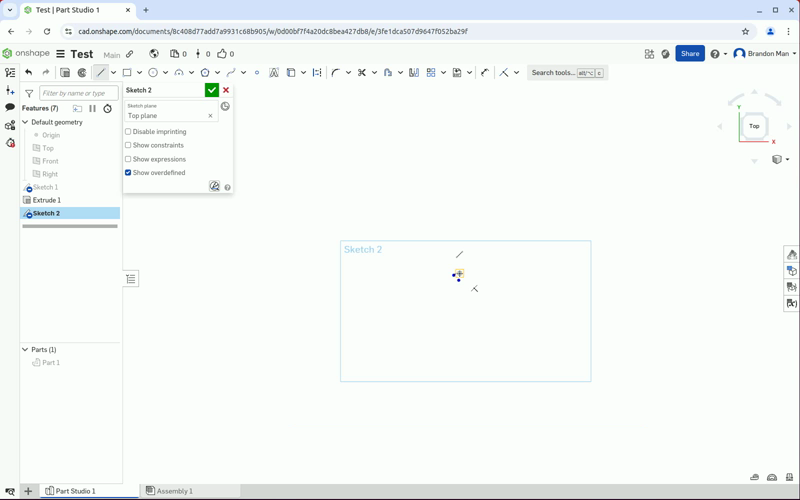
scroll(-6)
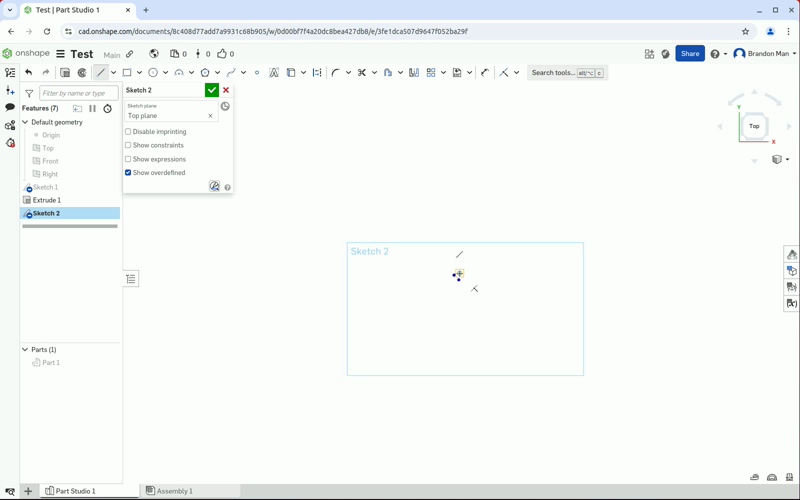
scroll(-6)
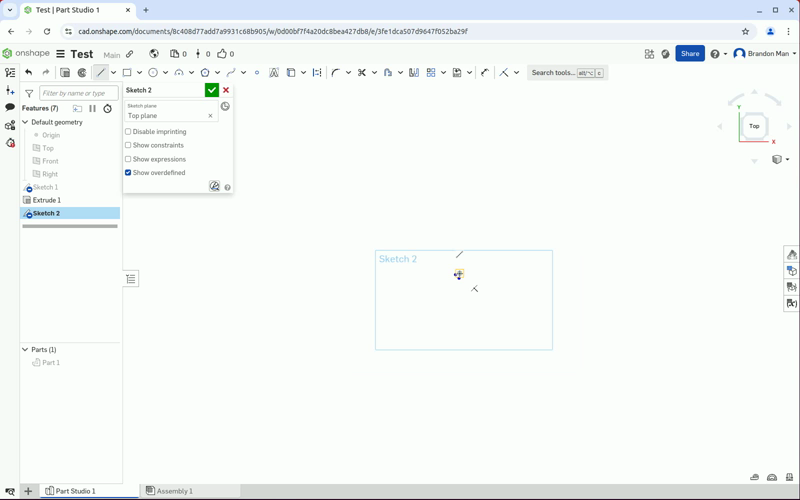
scroll(-6)
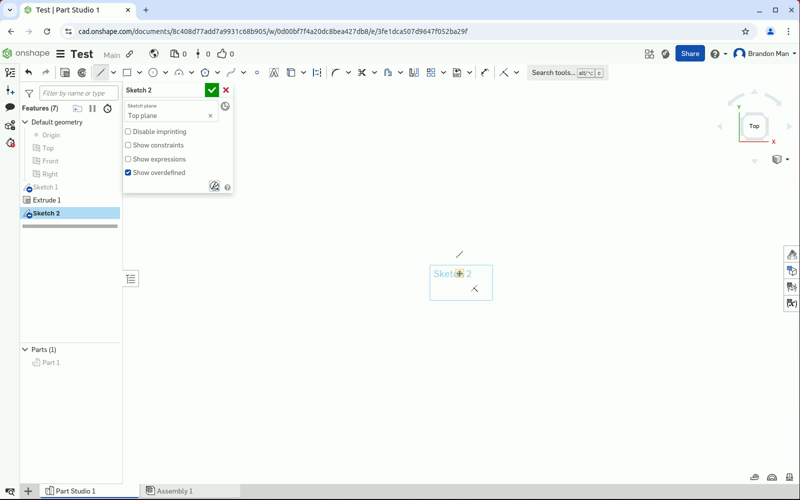
key_down(shift)
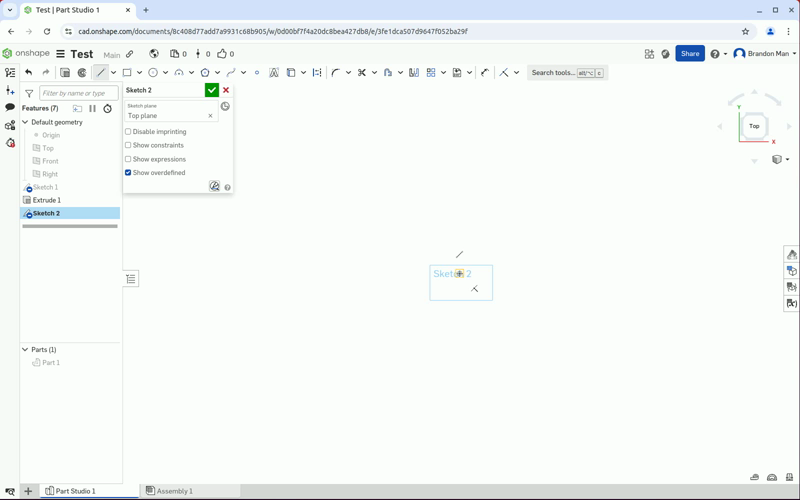
mouse_move(489, 273)
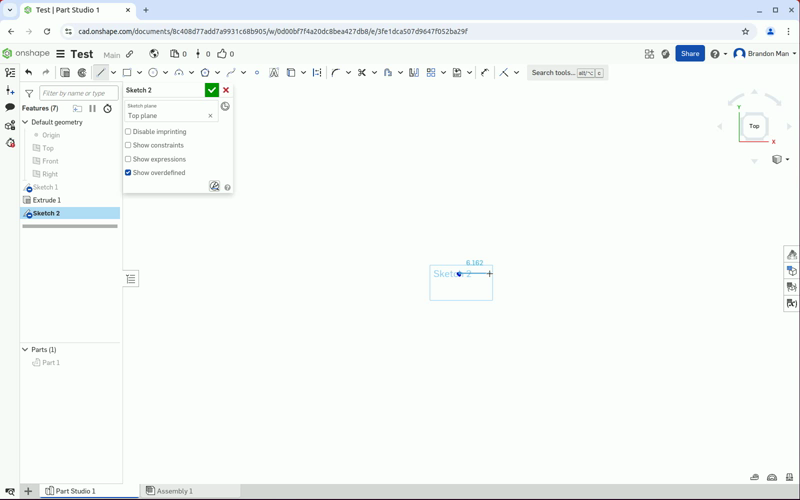
mouse_move(459, 251)
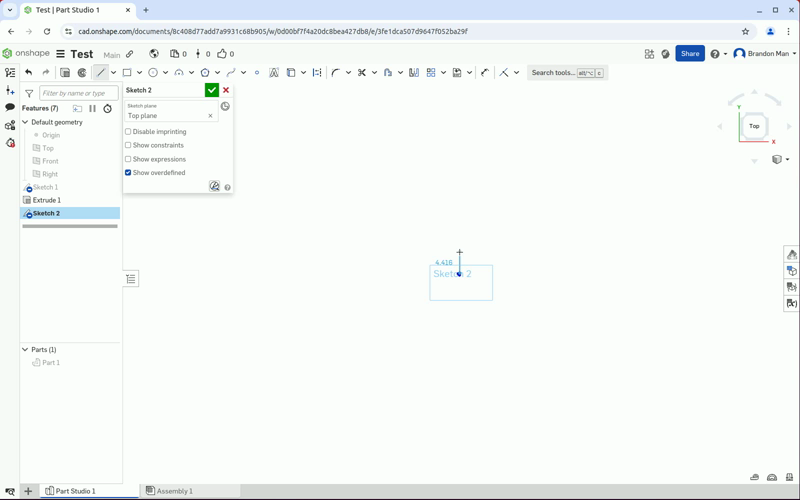
click(459, 251)
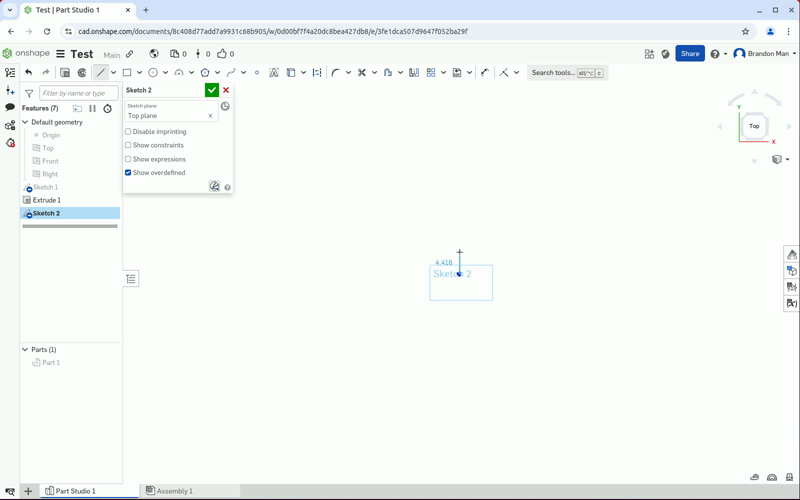
key_up(shift)
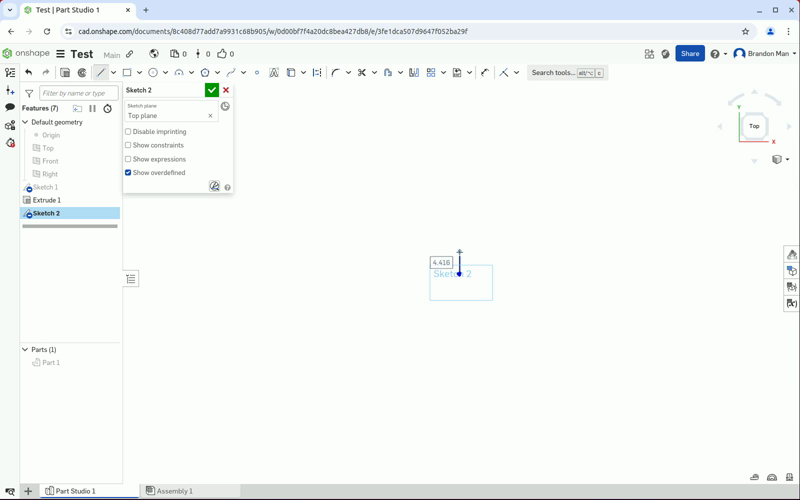
key_down(shift)
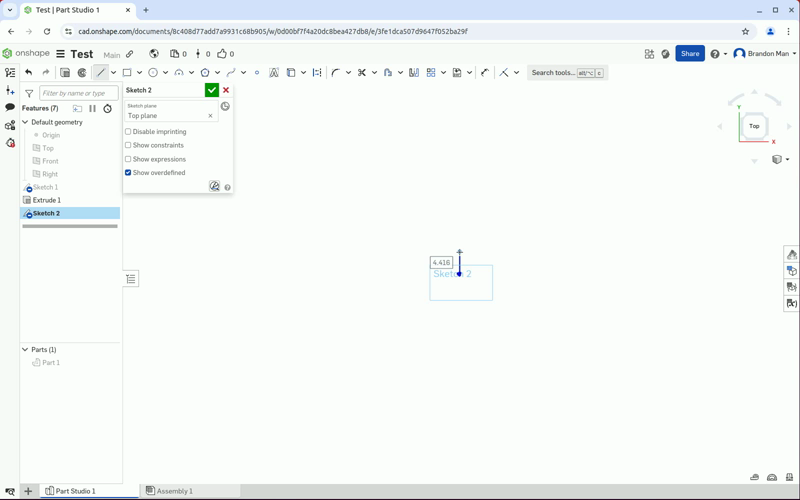
mouse_move(489, 251)
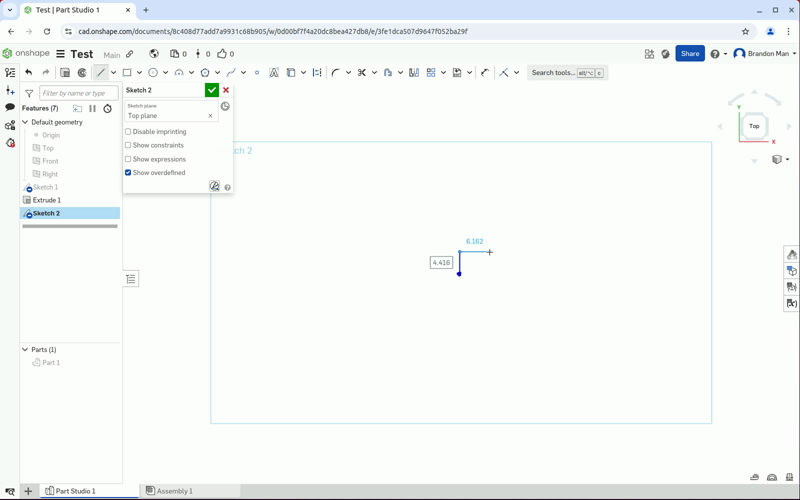
mouse_move(458, 251)
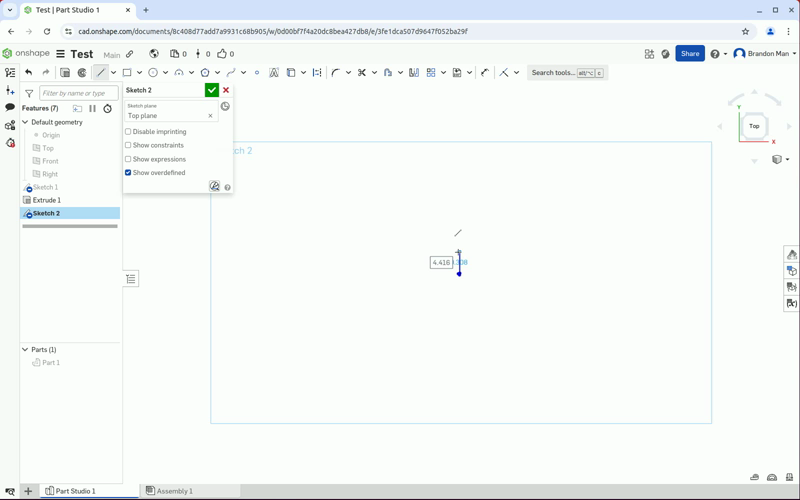
scroll(6)
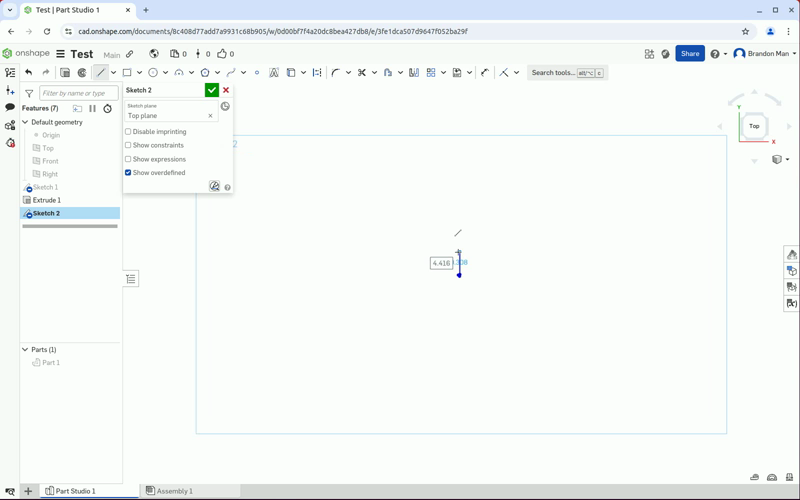
scroll(6)
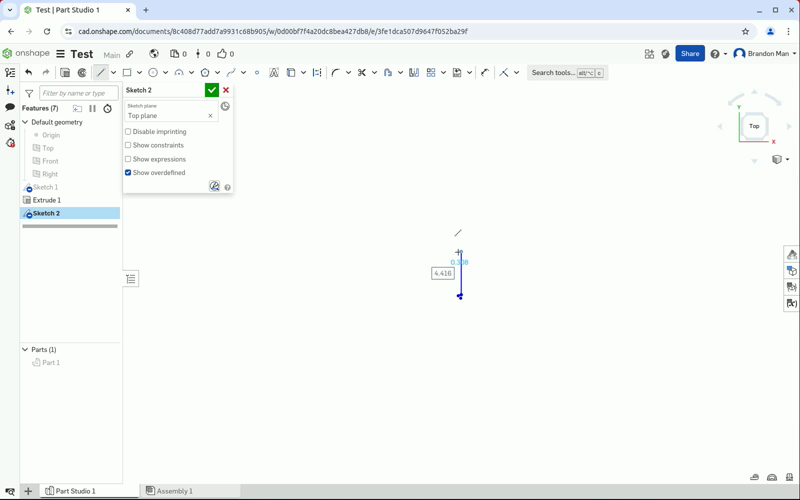
scroll(6)
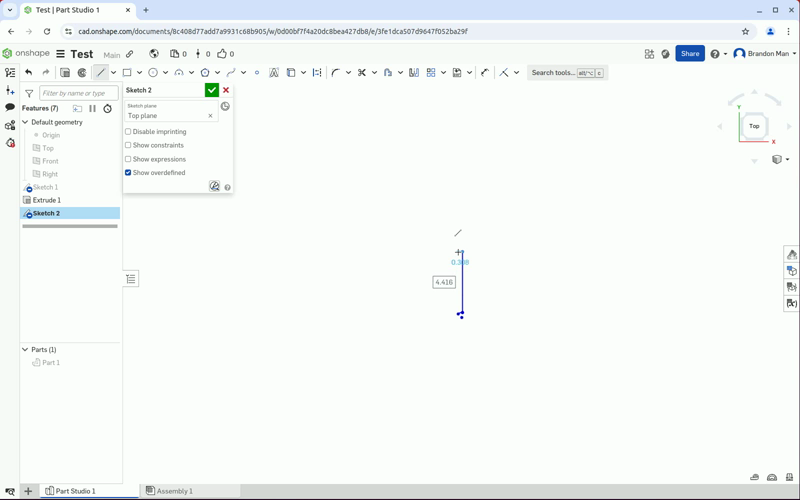
scroll(6)
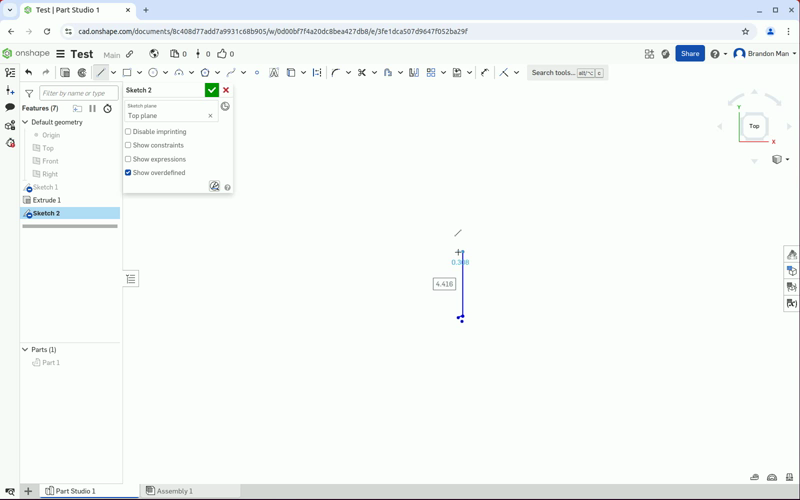
scroll(6)
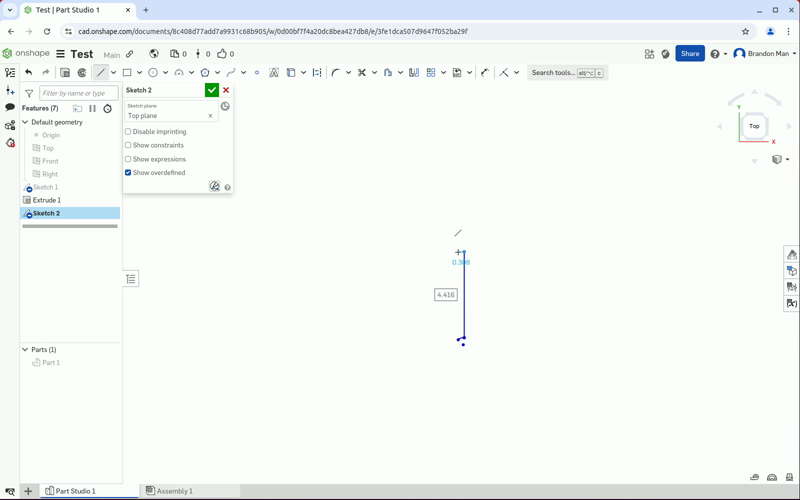
scroll(6)
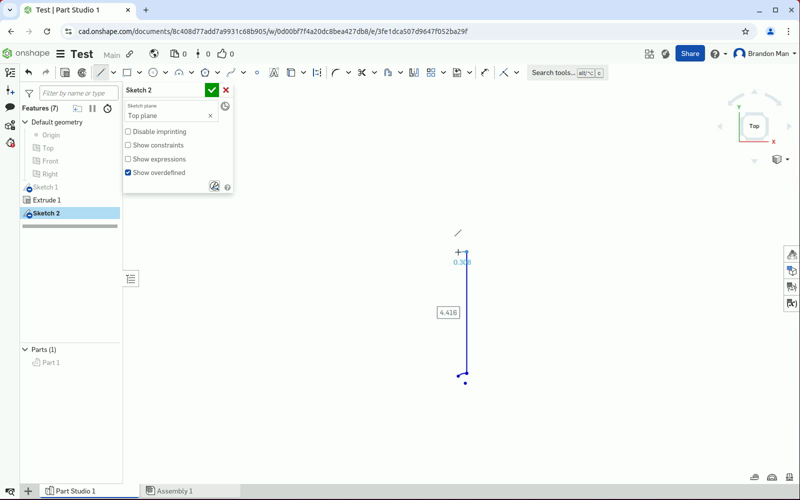
scroll(6)
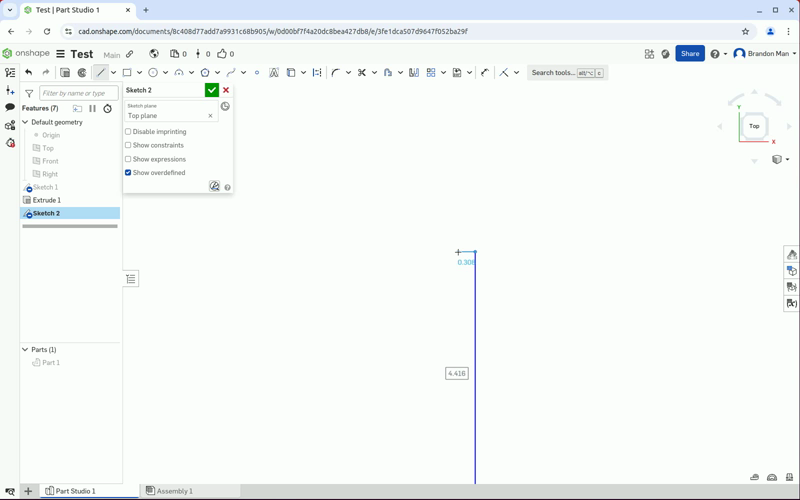
click(458, 251)
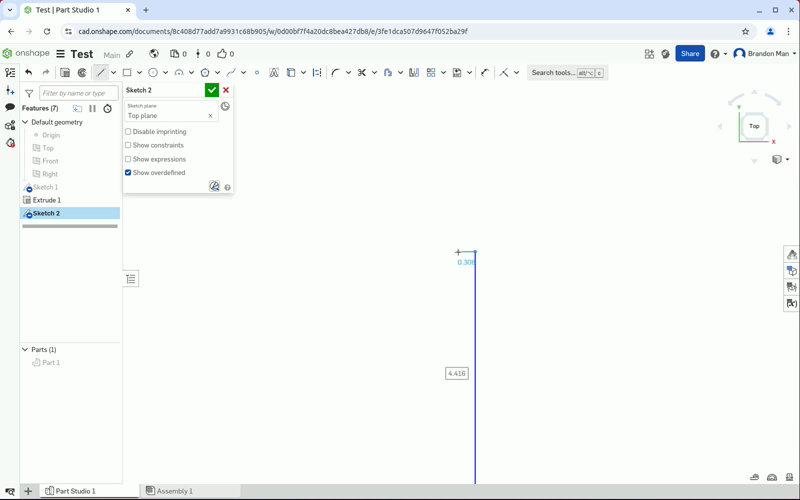
scroll(-6)
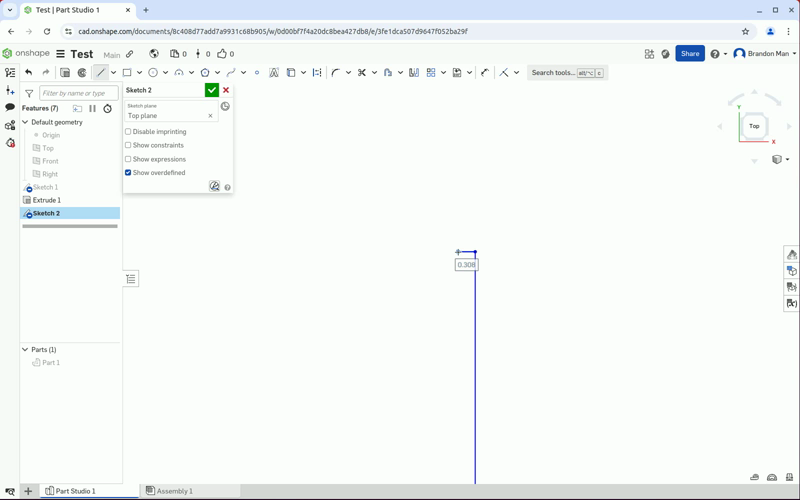
scroll(-6)
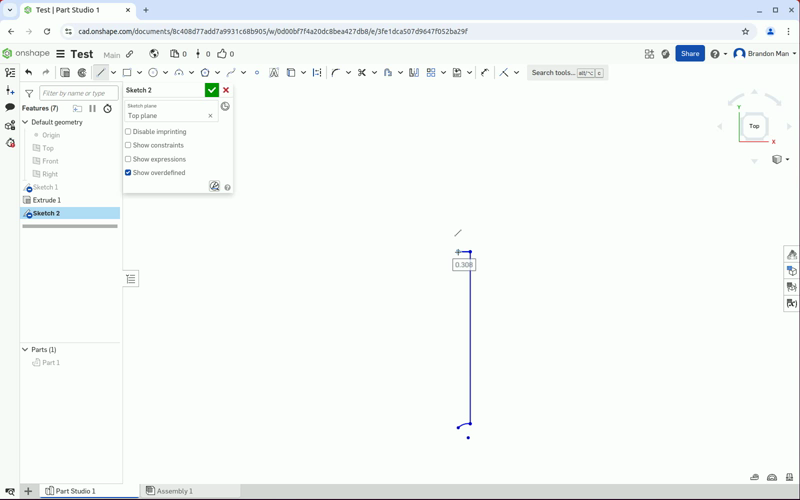
scroll(-6)
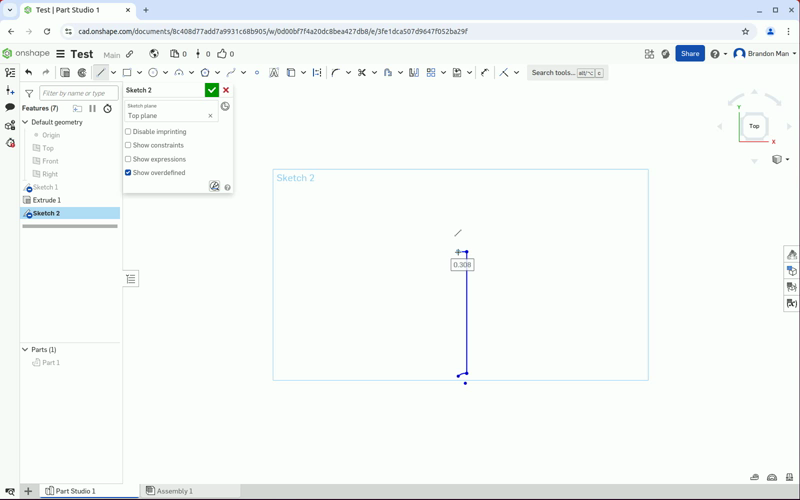
scroll(-6)
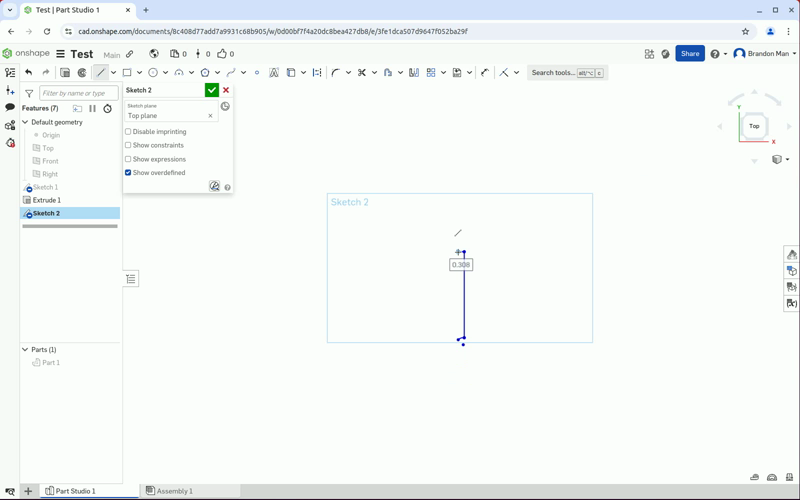
scroll(-6)
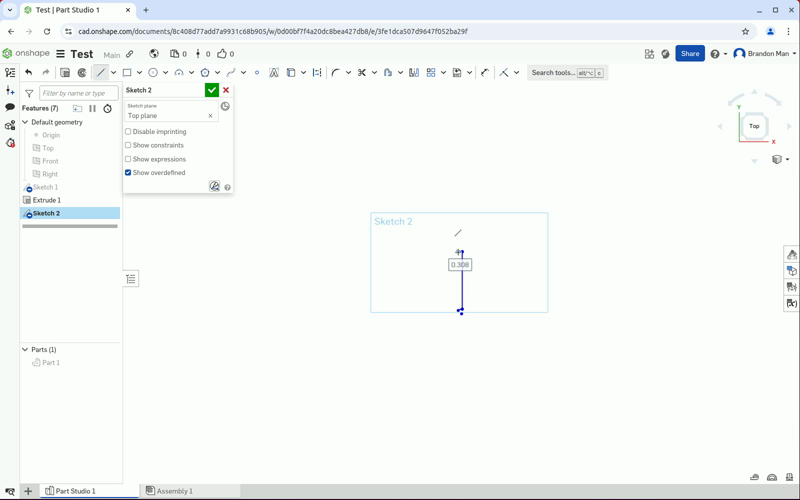
scroll(-6)
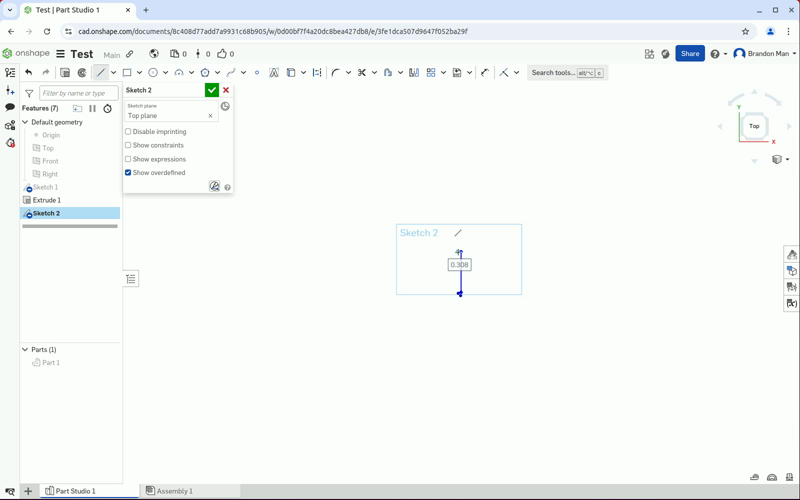
scroll(-6)
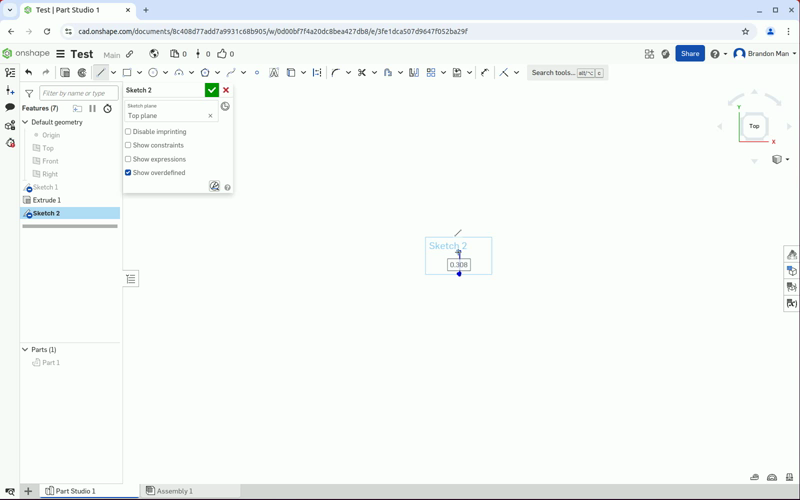
key_up(shift)
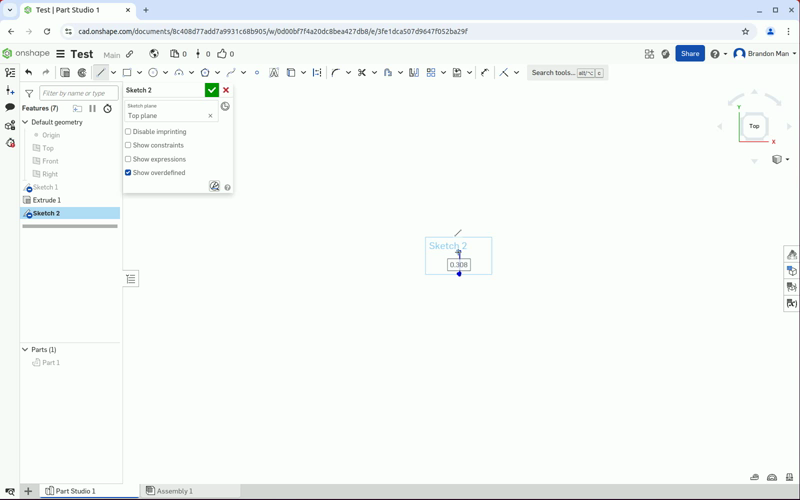
mouse_move(488, 251)
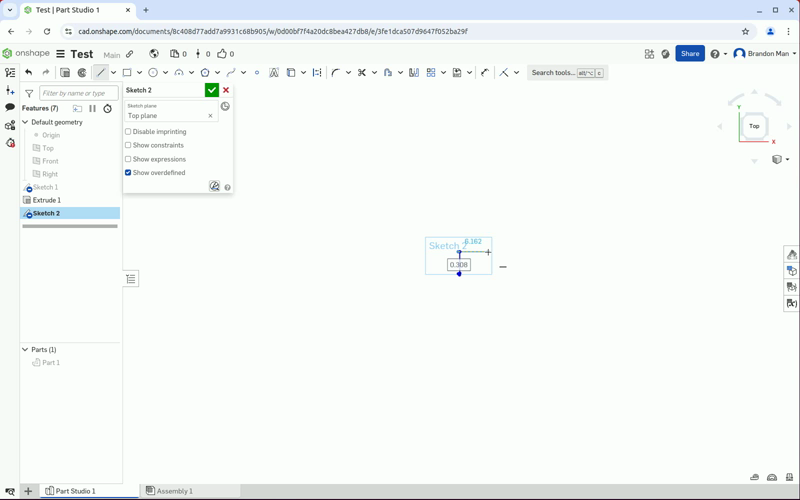
key_down(shift)
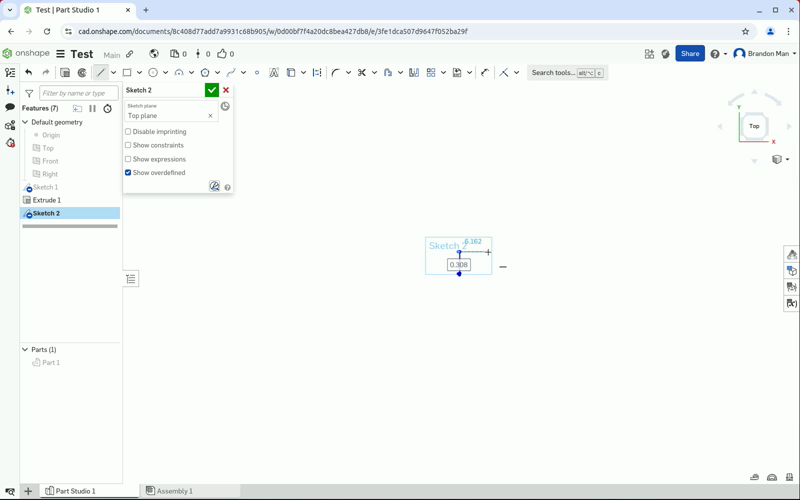
mouse_move(458, 273)
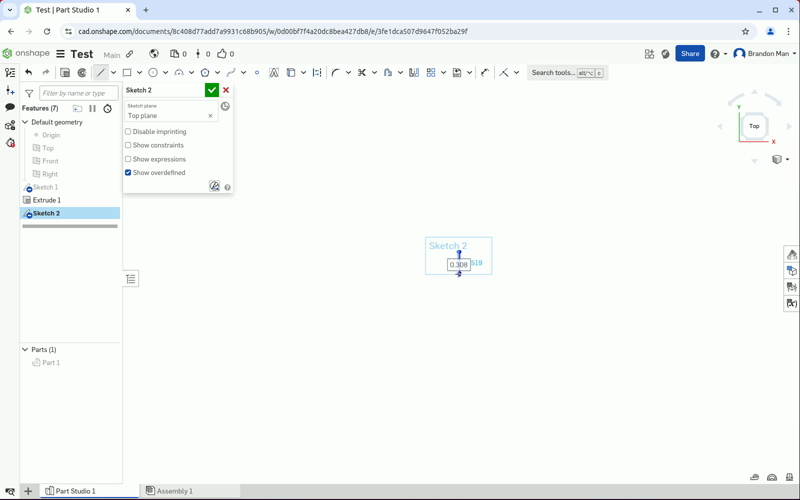
scroll(6)
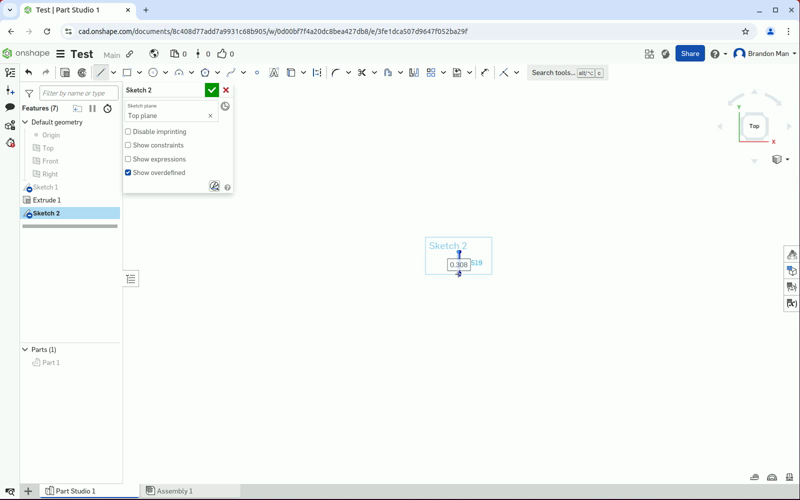
scroll(6)
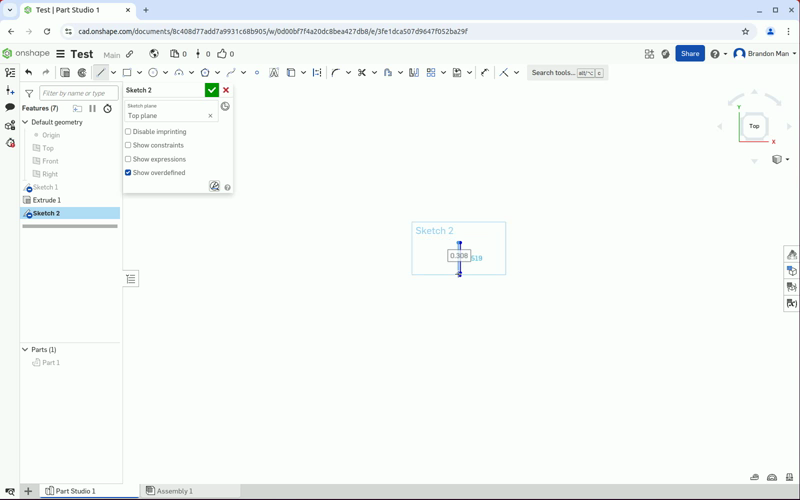
scroll(6)
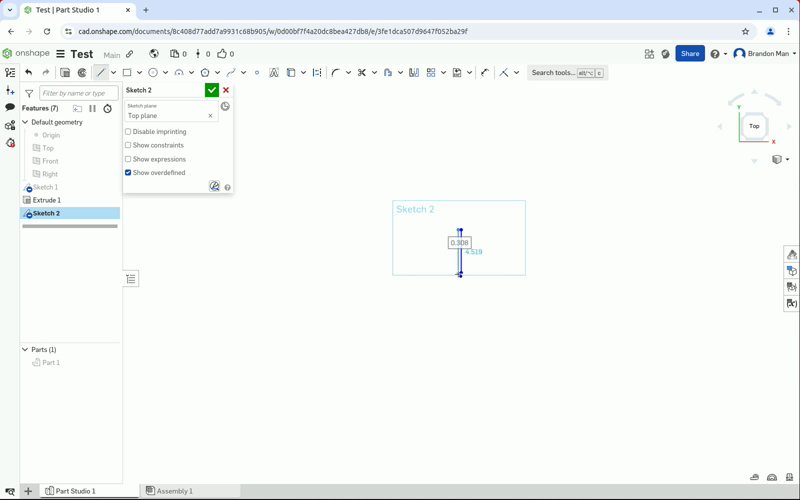
scroll(6)
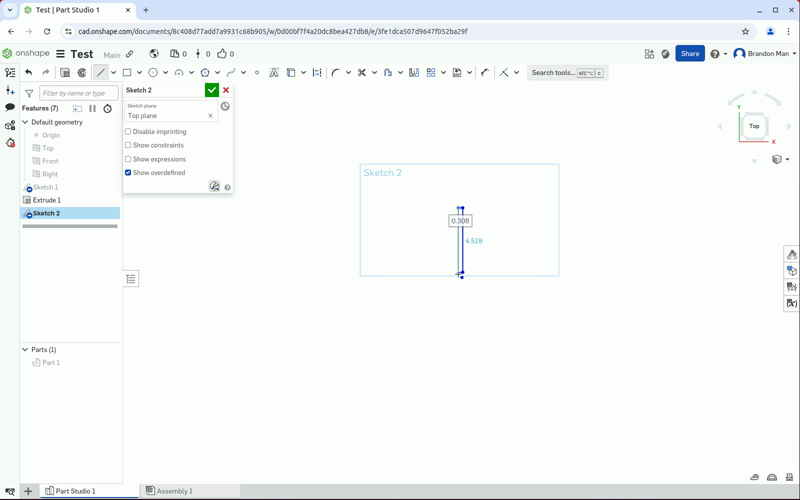
scroll(6)
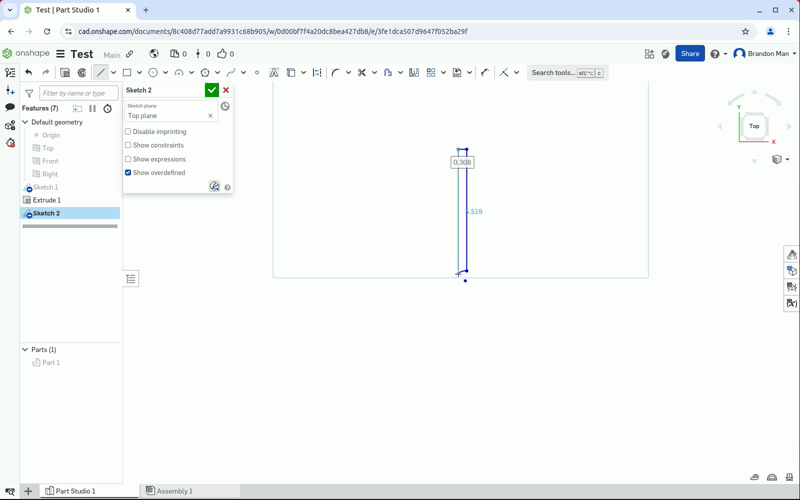
scroll(6)
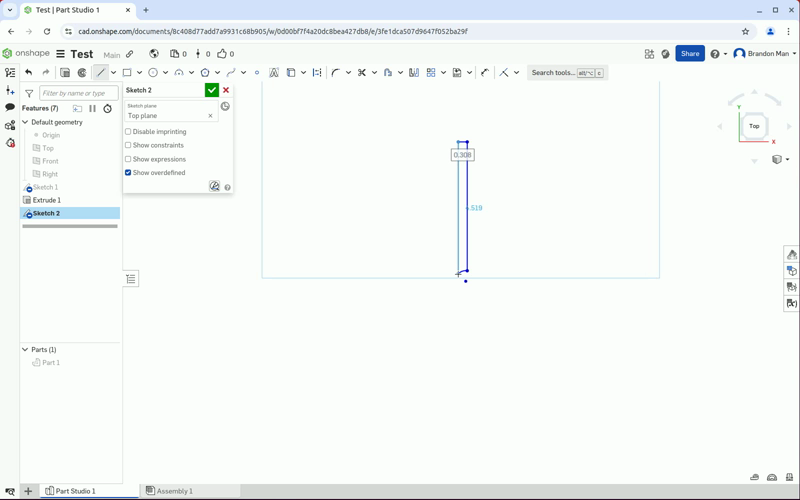
scroll(6)
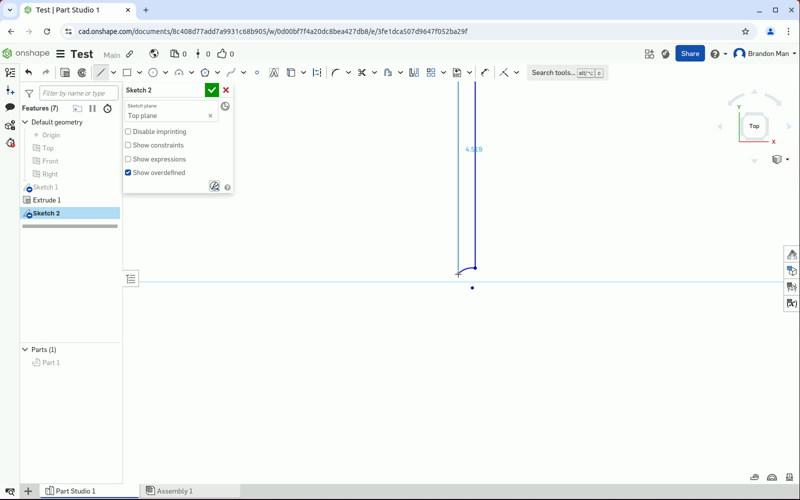
key_up(shift)
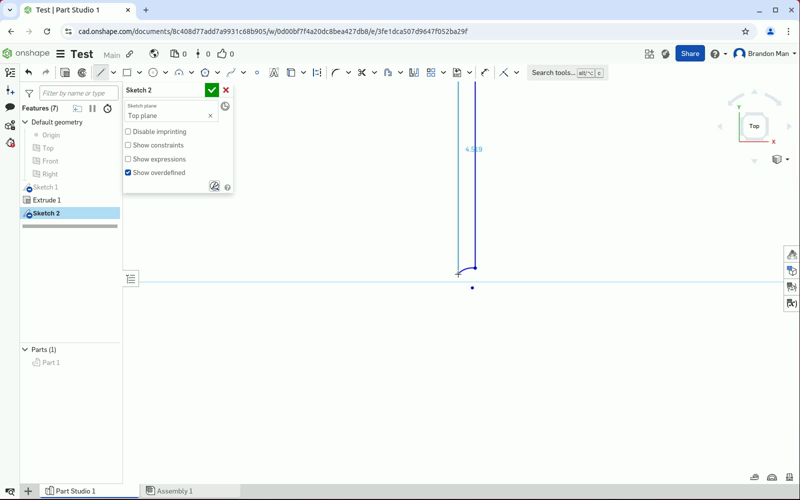
click(458, 273)
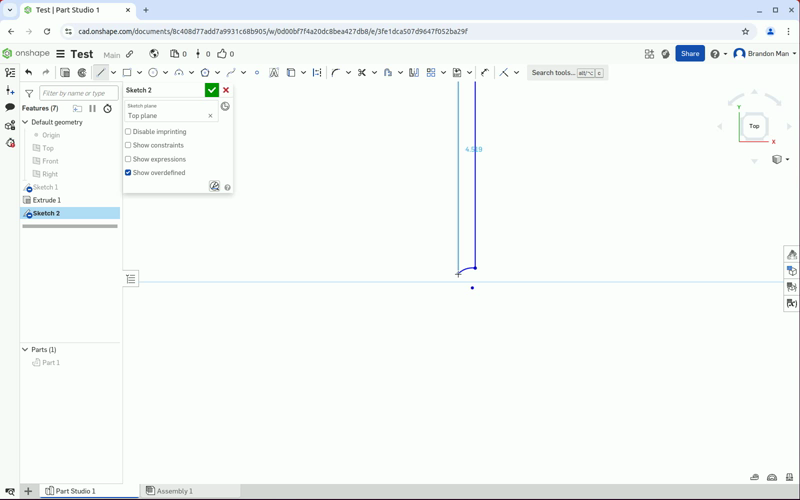
scroll(-6)
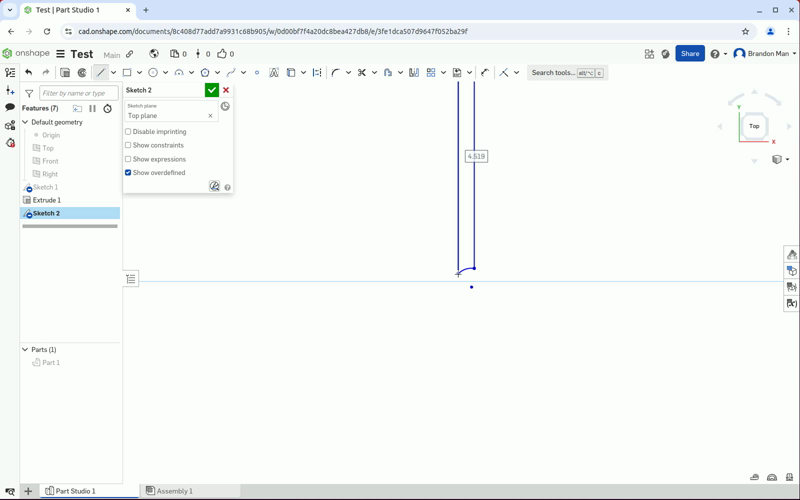
scroll(-6)
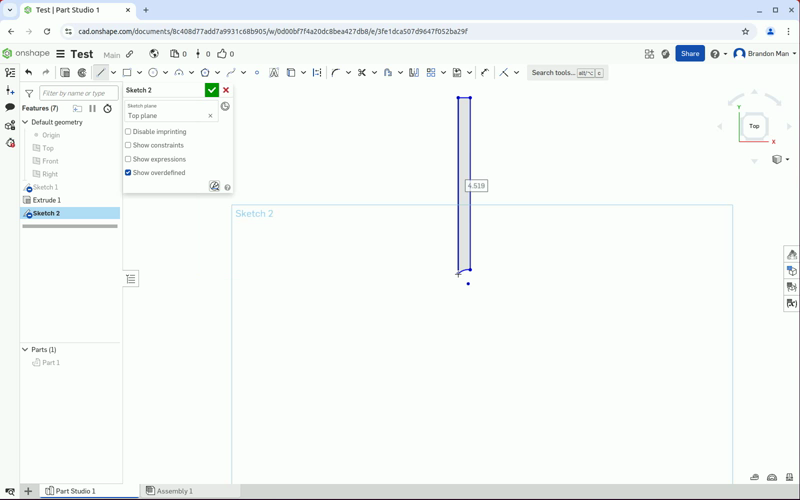
scroll(-6)
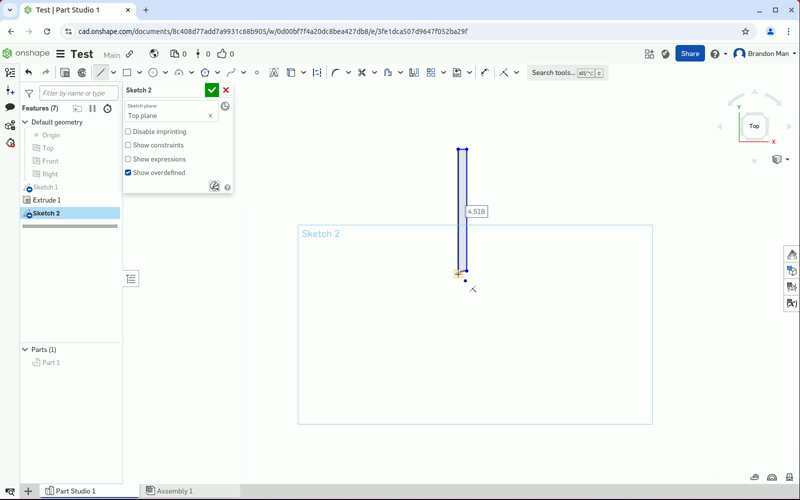
scroll(-6)
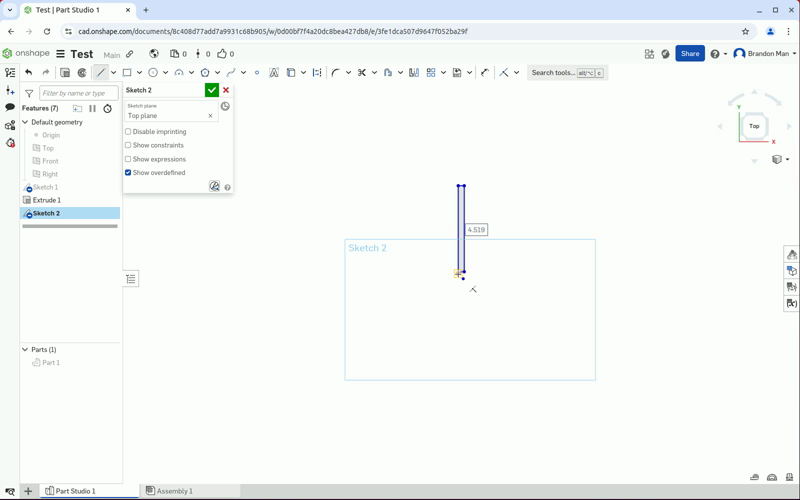
scroll(-6)
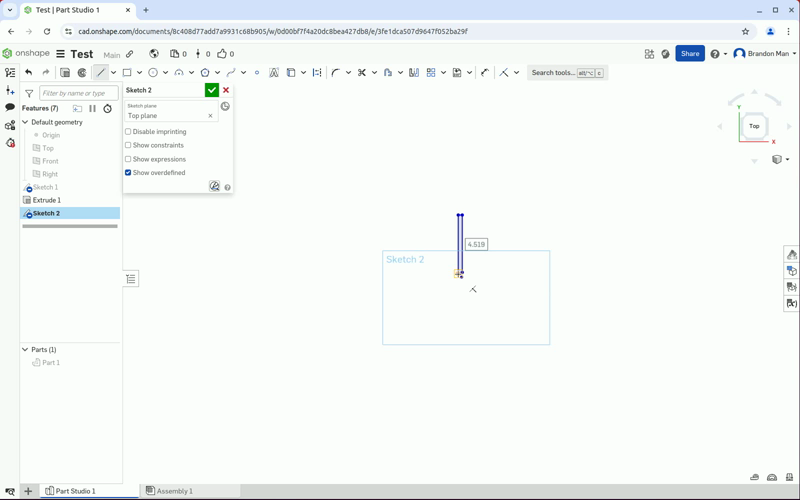
scroll(-6)
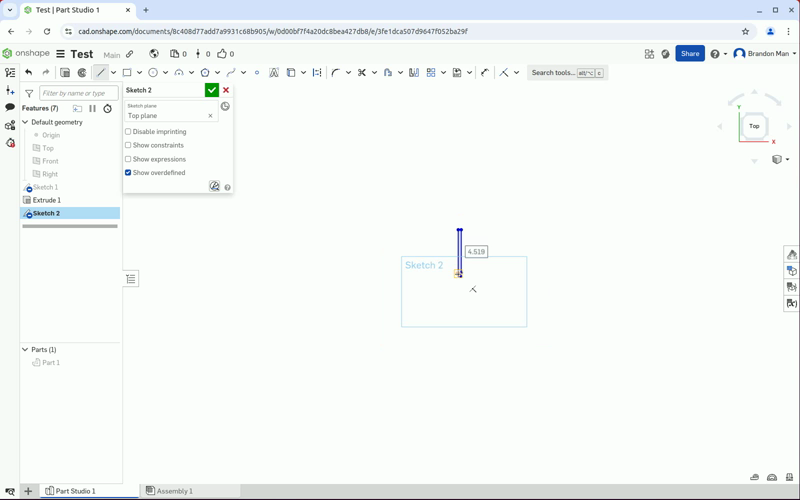
scroll(-6)
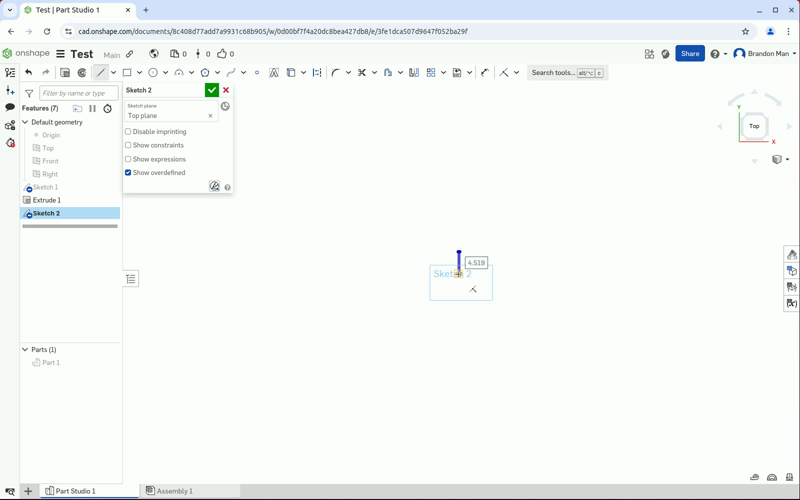
key(esc)
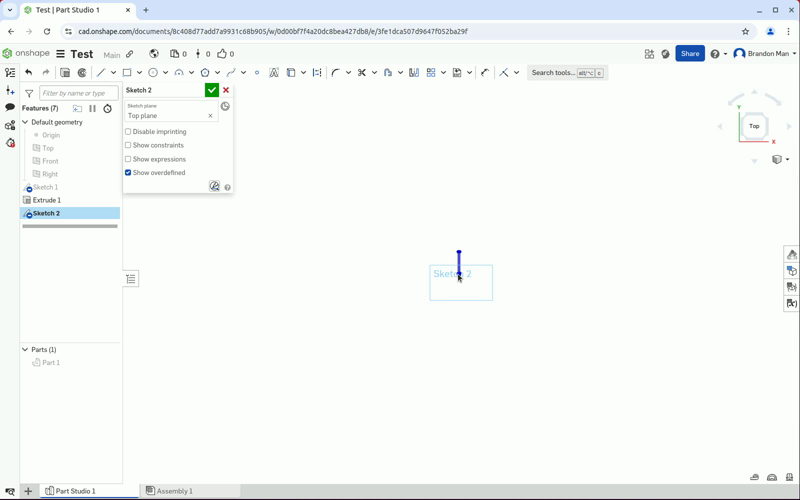
mouse_move(459, 270)
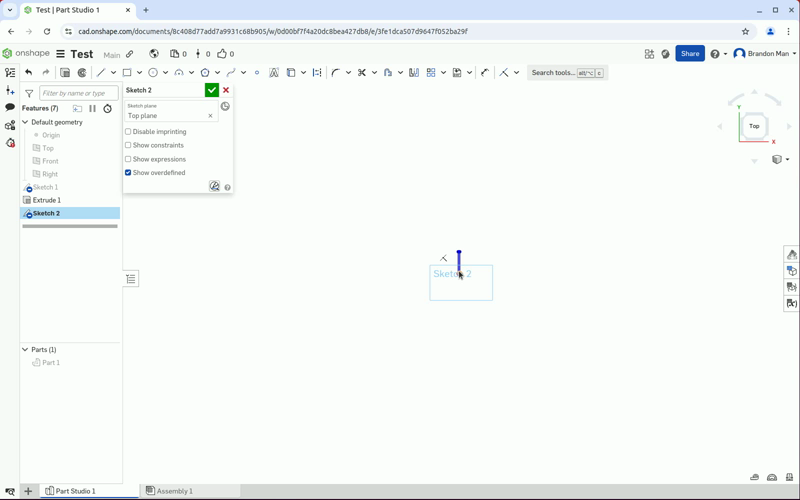
scroll(6)
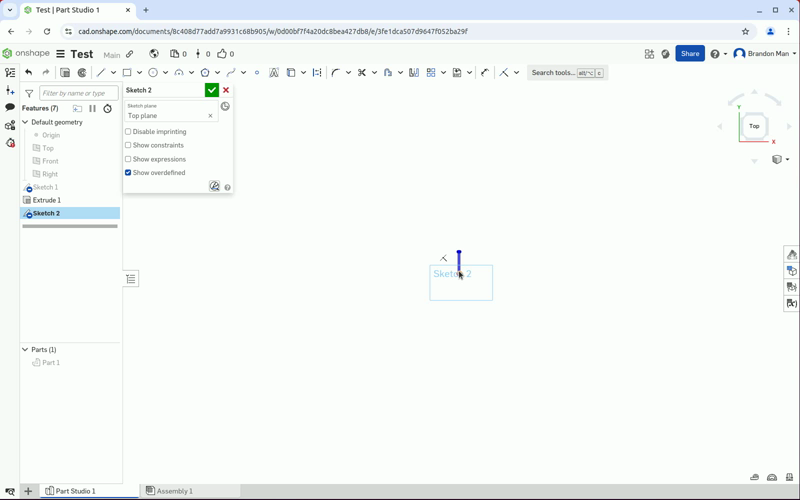
scroll(6)
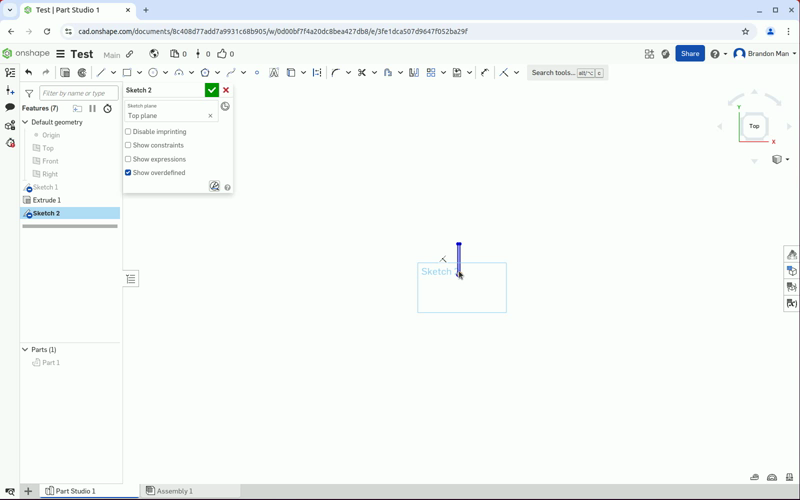
scroll(6)
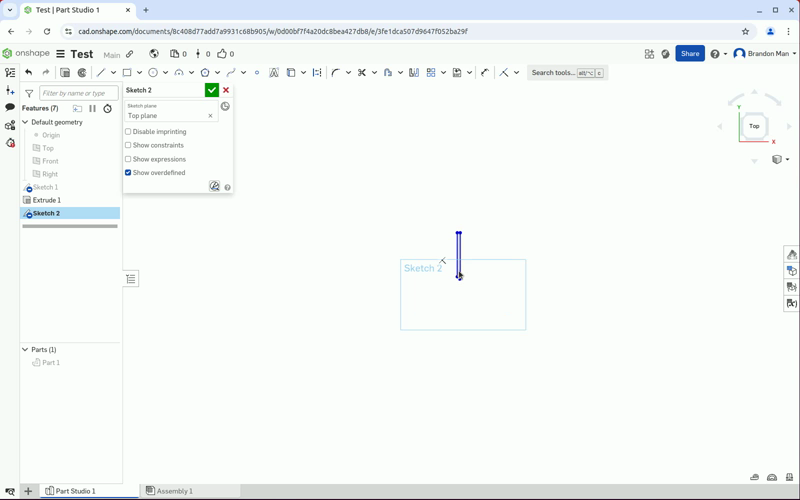
scroll(6)
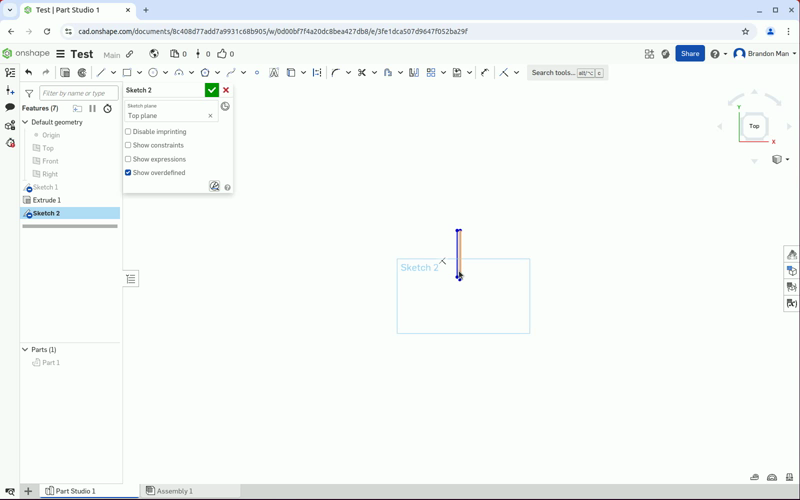
scroll(6)
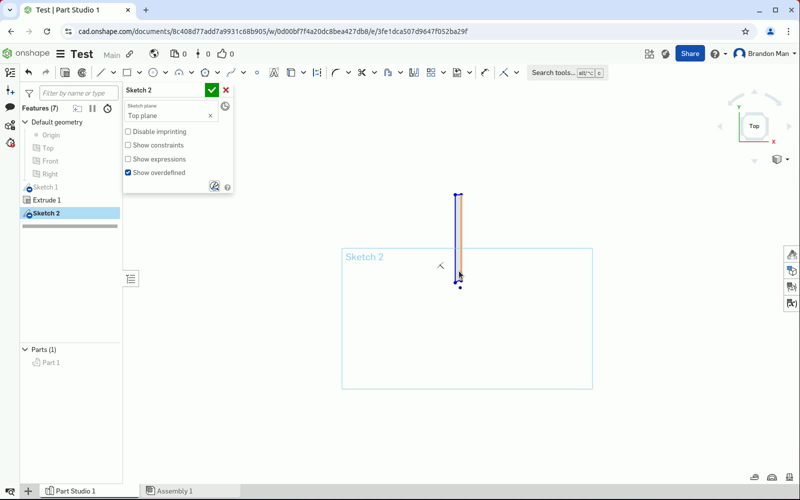
scroll(6)
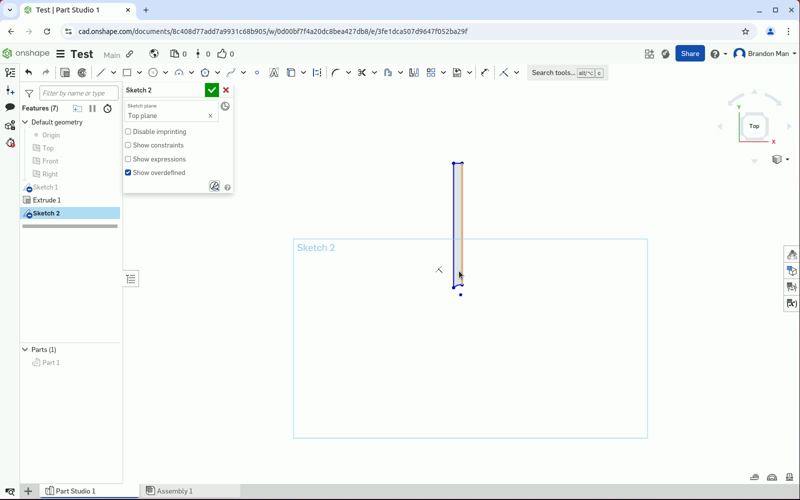
scroll(6)
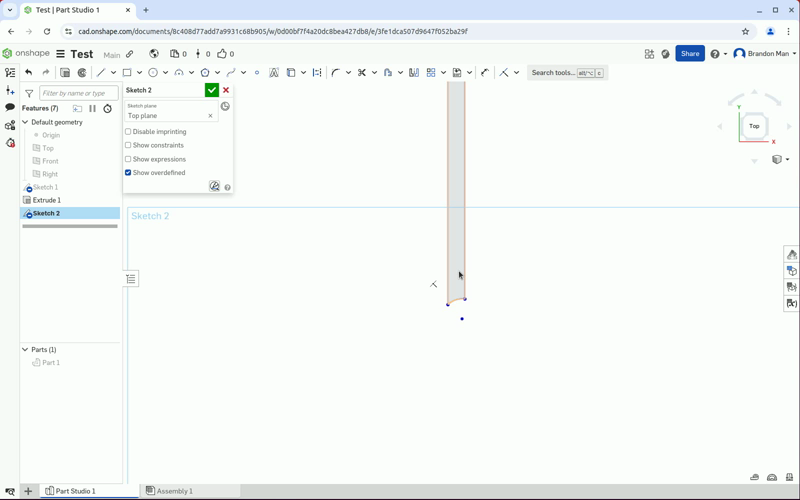
click(459, 270)
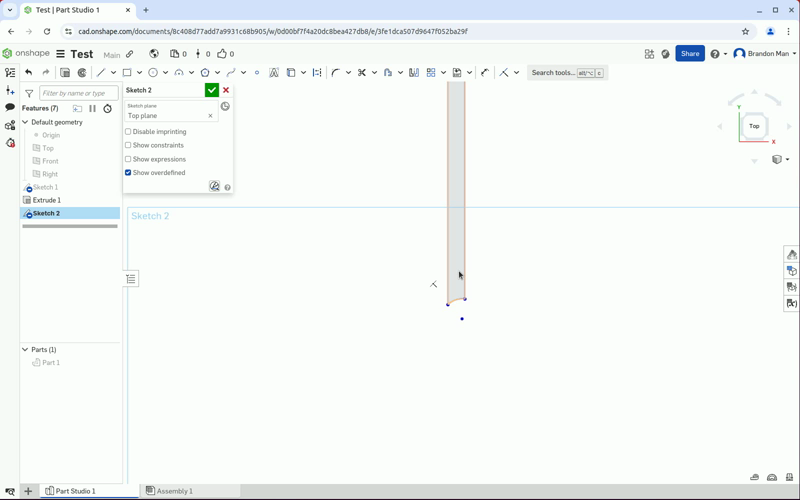
scroll(-6)
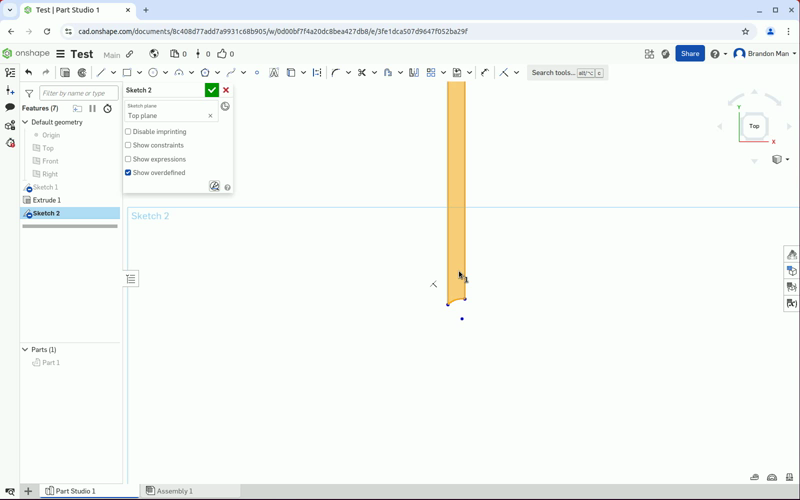
scroll(-6)
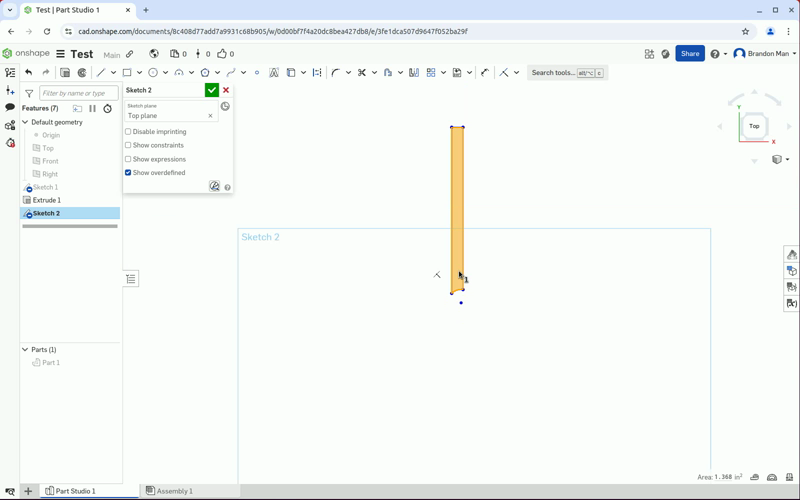
scroll(-6)
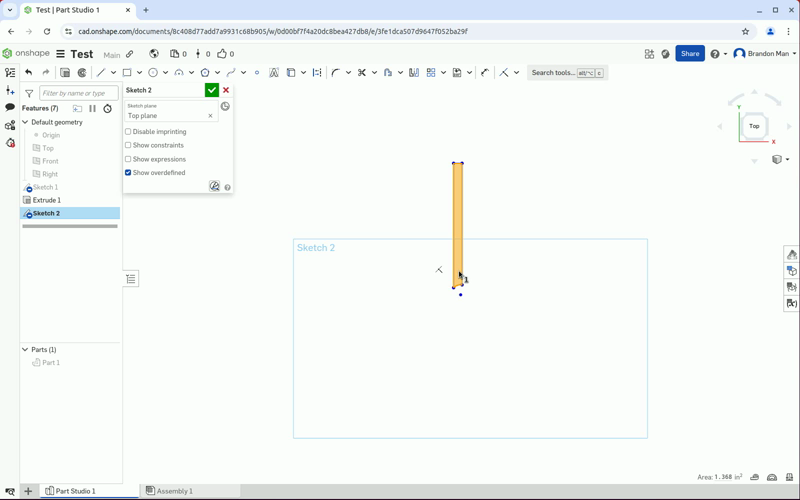
scroll(-6)
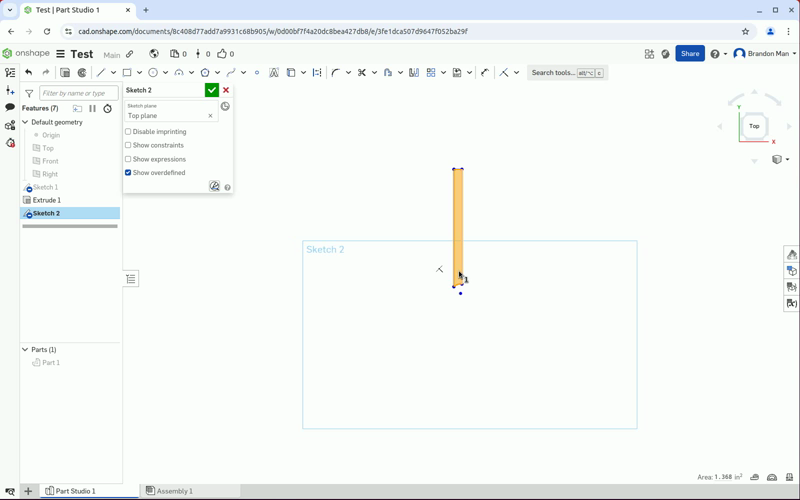
scroll(-6)
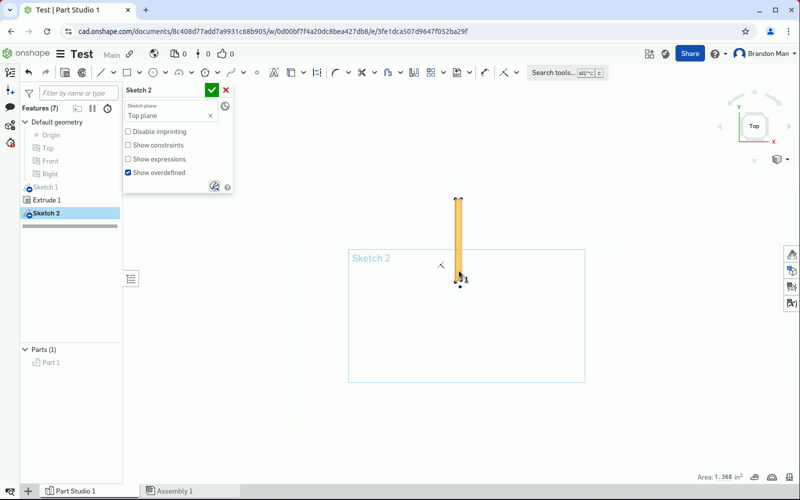
scroll(-6)
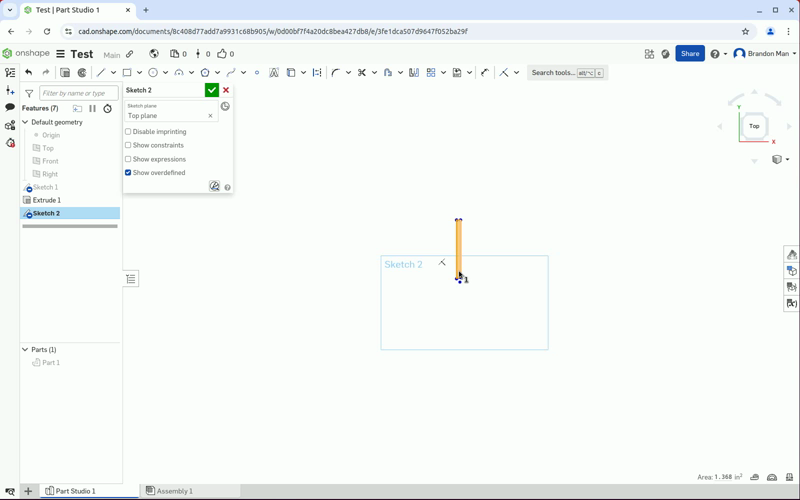
scroll(-6)
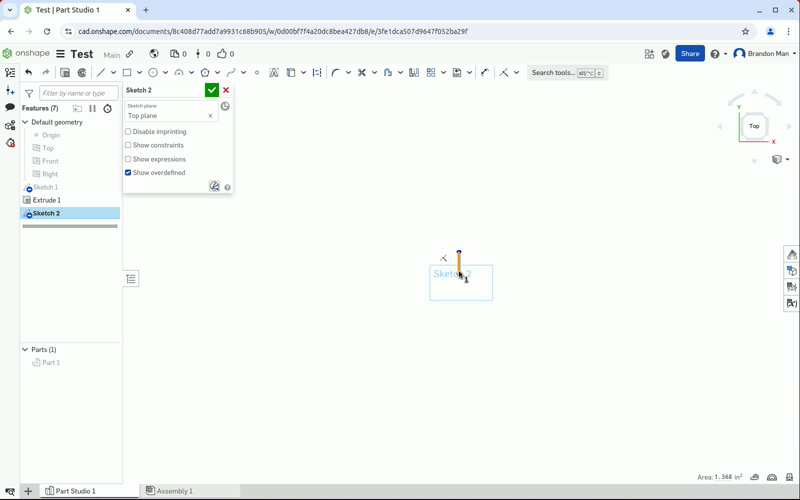
mouse_move(73, 352)
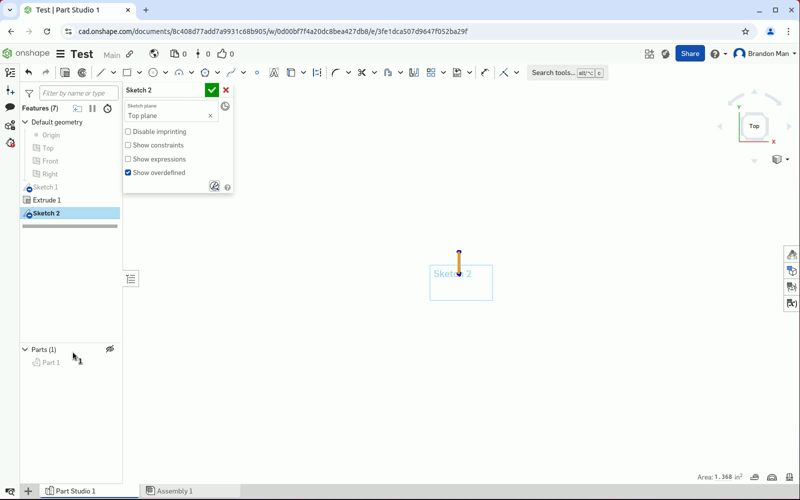
key(shift+y)
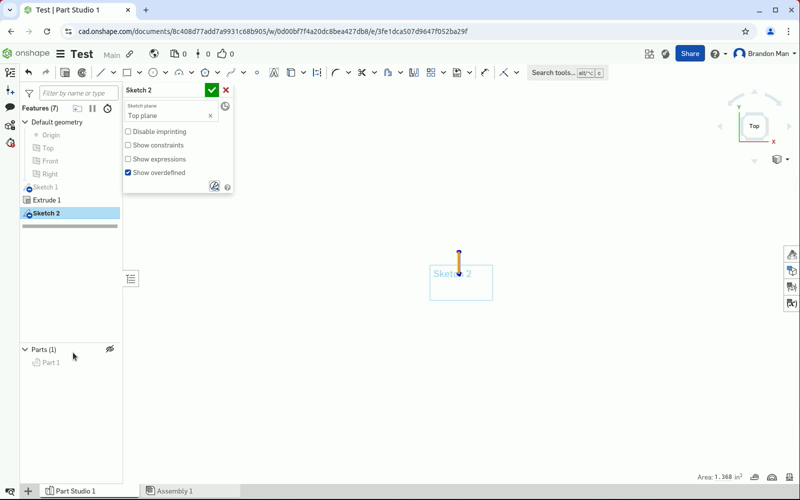
key(shift+e)
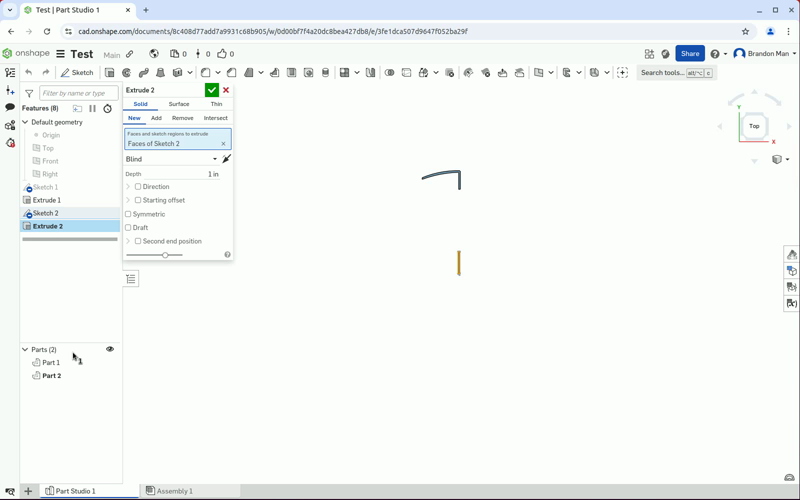
mouse_move(143, 106)
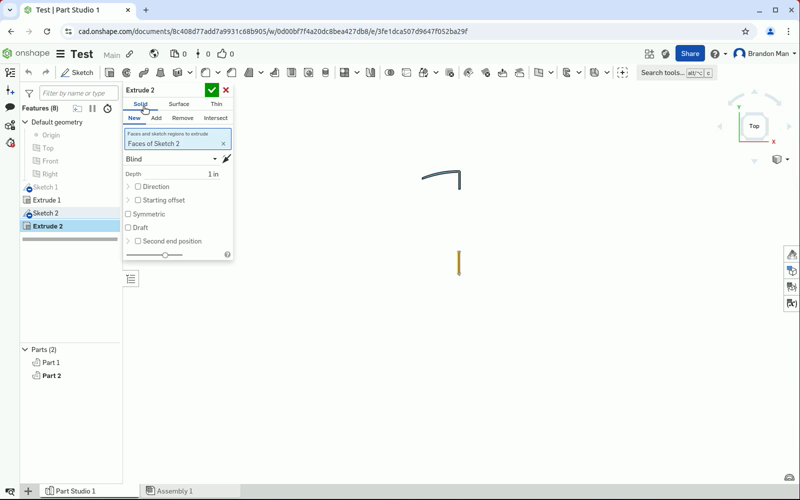
click(143, 106)
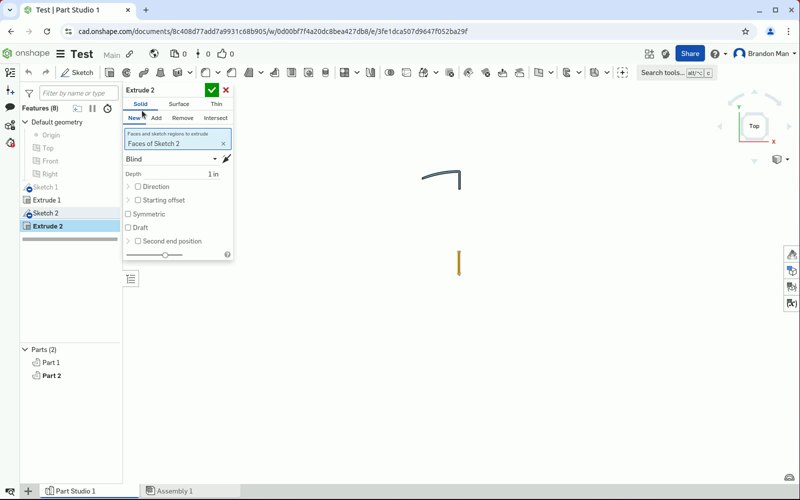
mouse_move(137, 120)
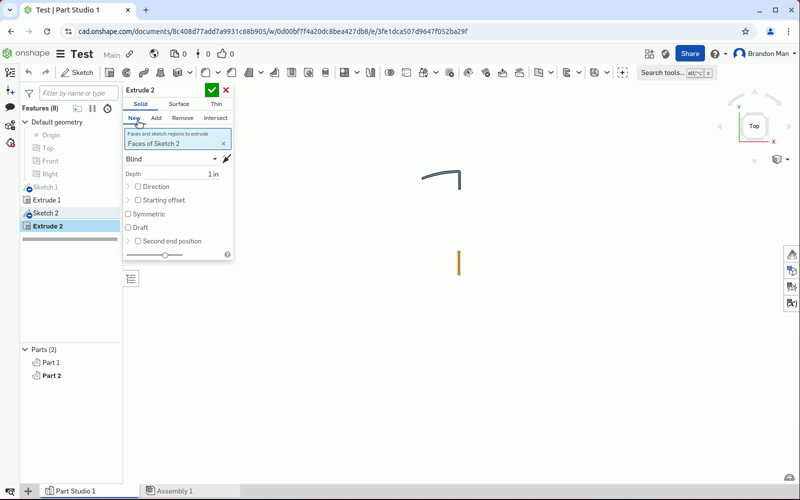
click(137, 120)
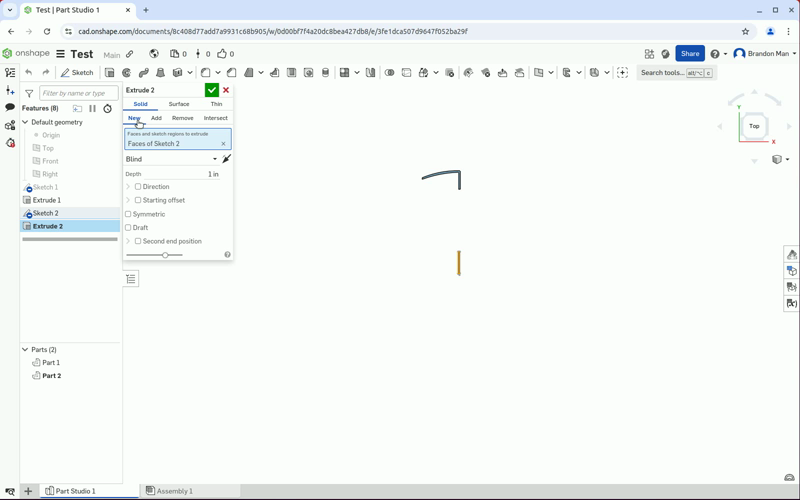
key(tab, 4)
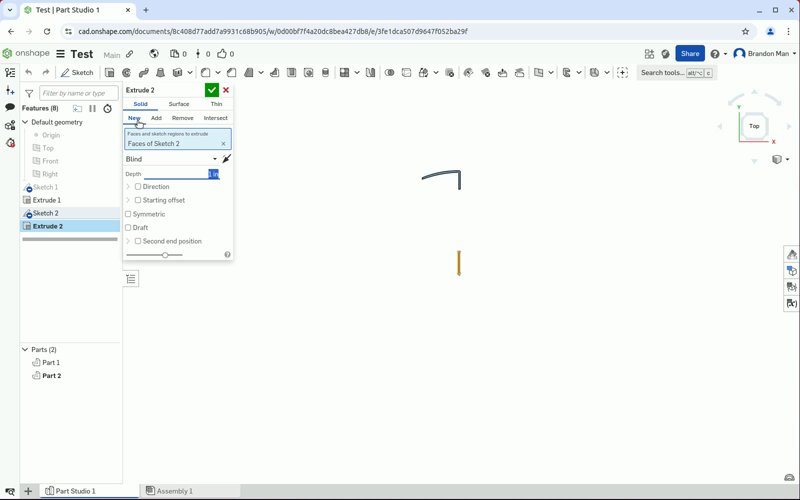
text(-17.09)
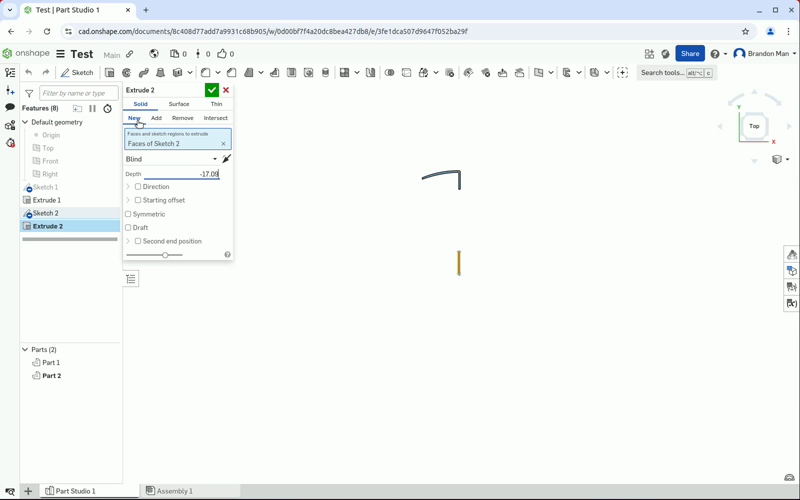
key(enter)
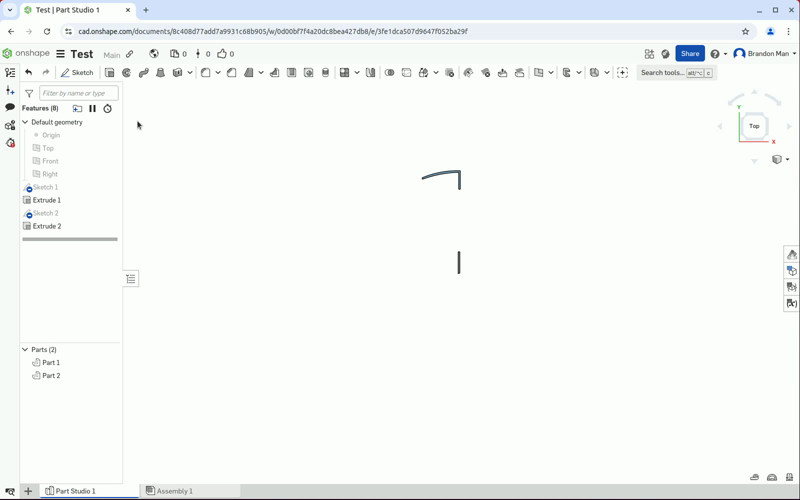
key(shift+h)
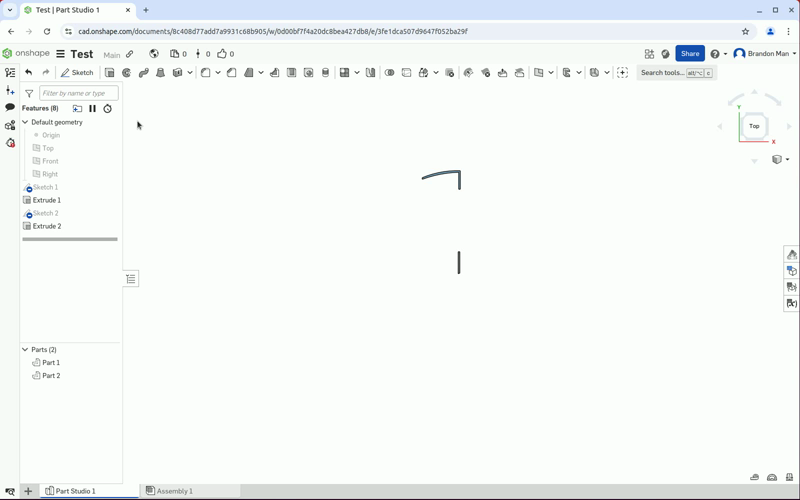
key(shift+h)
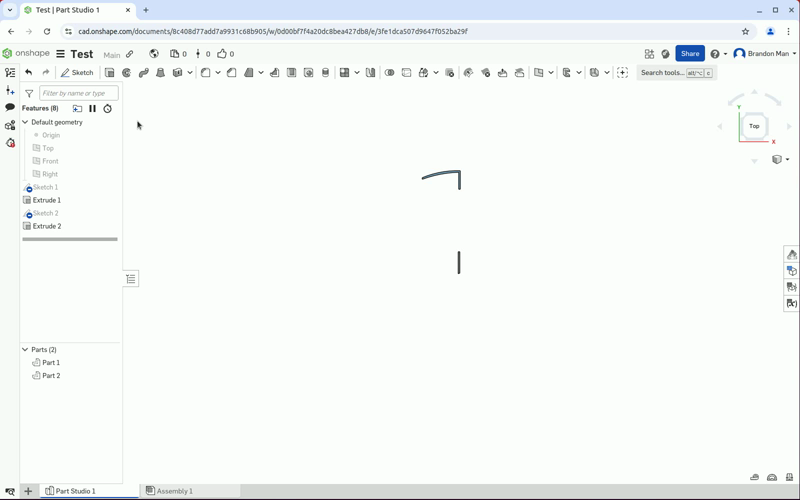
mouse_move(73, 189)
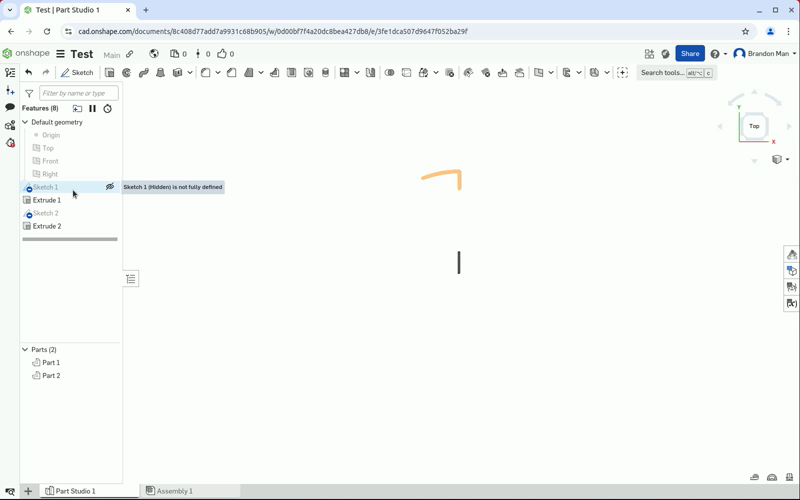
click(73, 189)
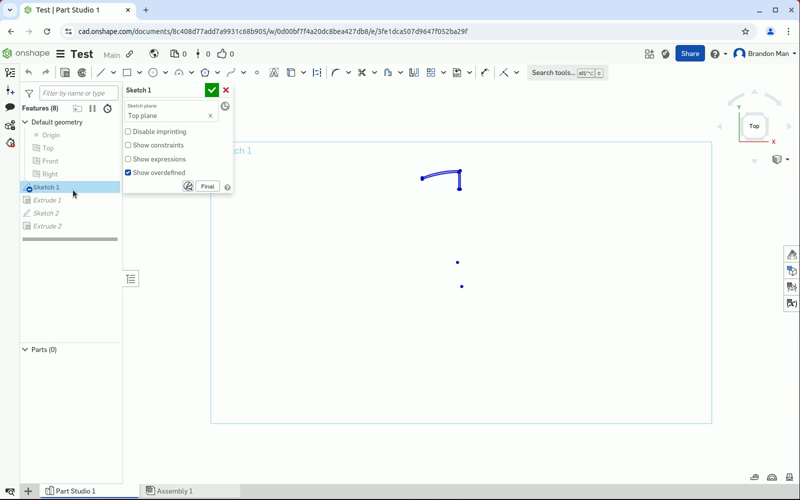
mouse_move(229, 92)
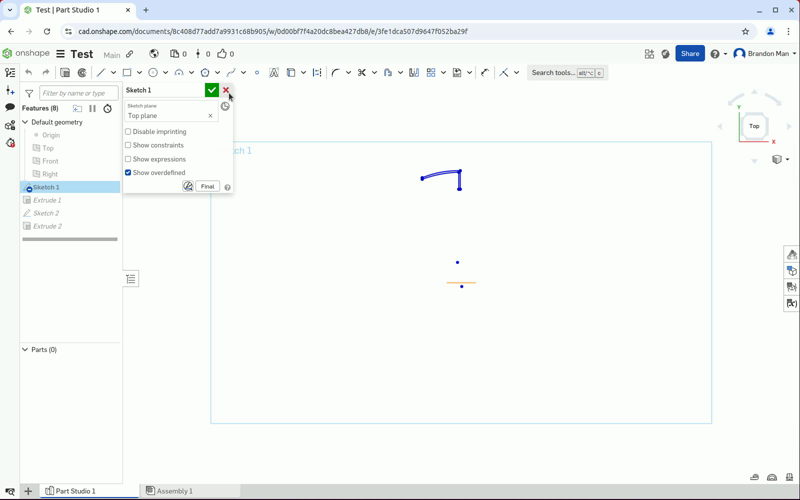
click(229, 92)
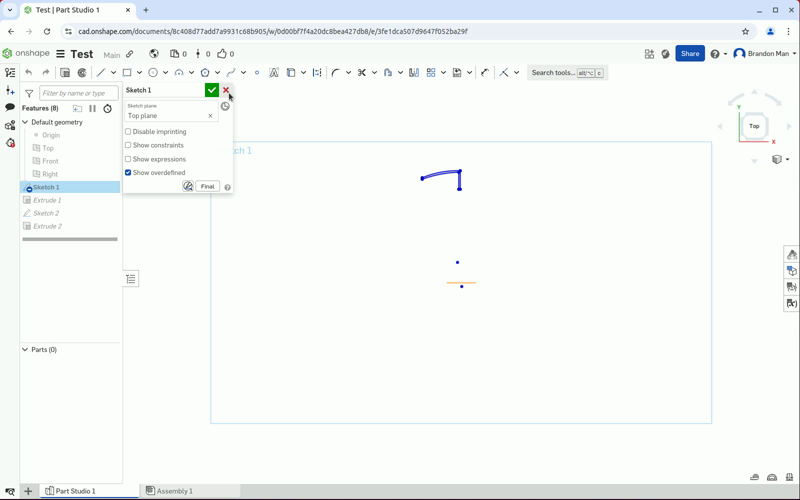
key(shift+s)
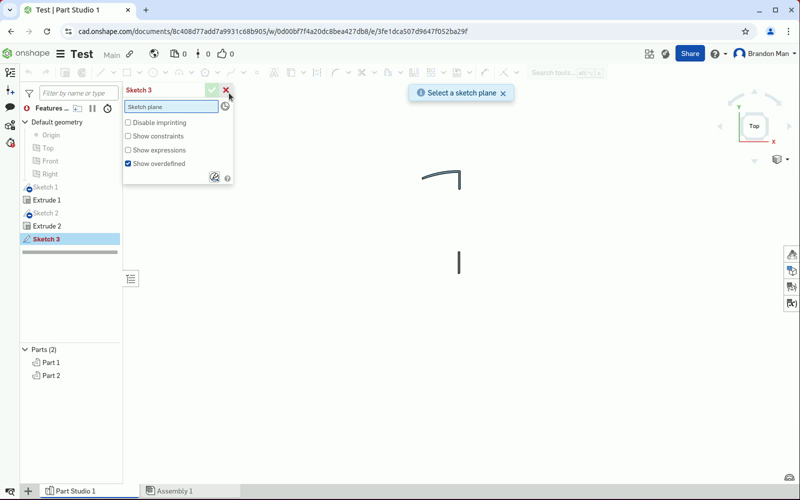
mouse_move(73, 150)
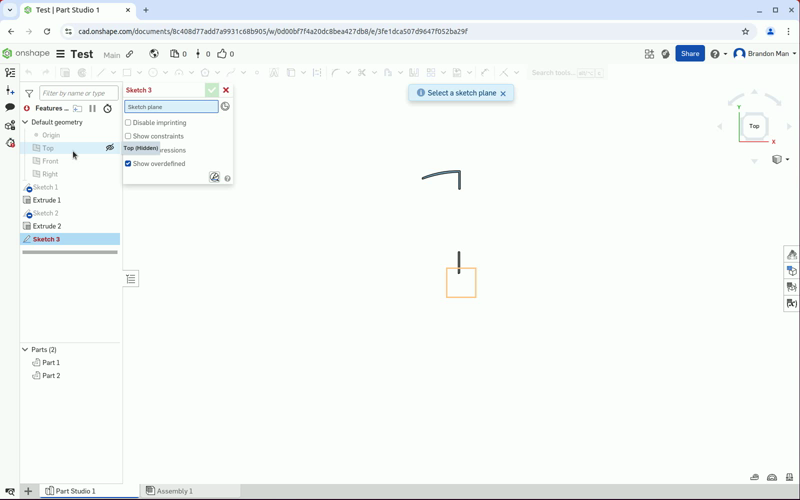
click(73, 150)
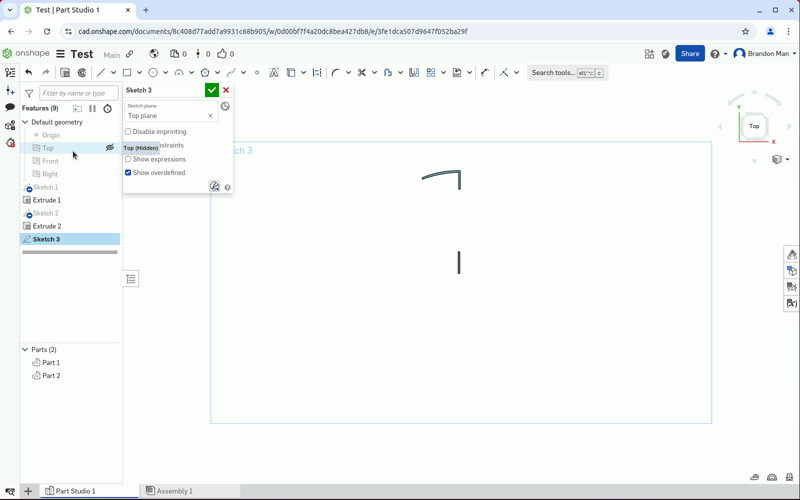
mouse_move(73, 352)
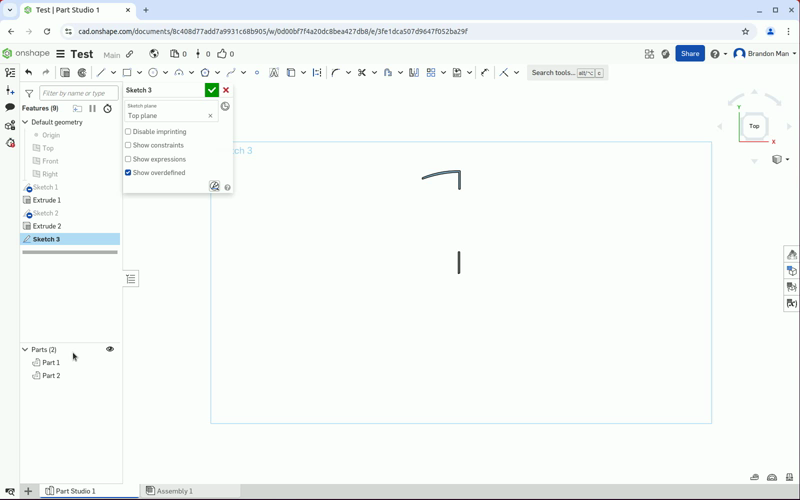
key(y)
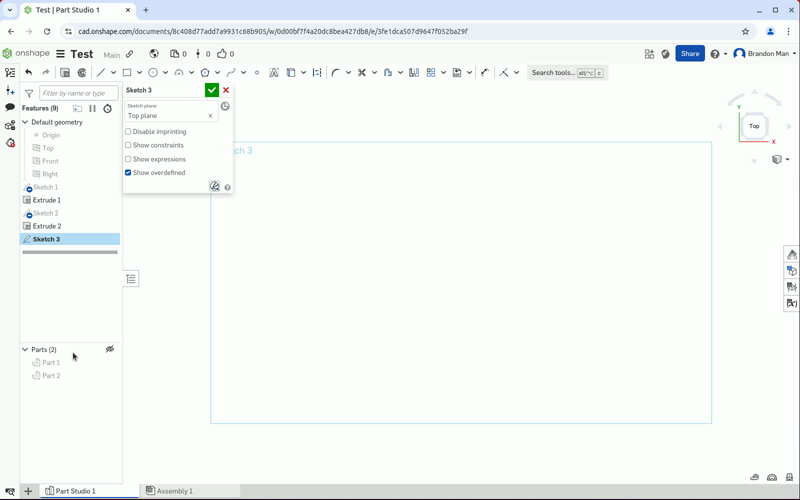
key(l)
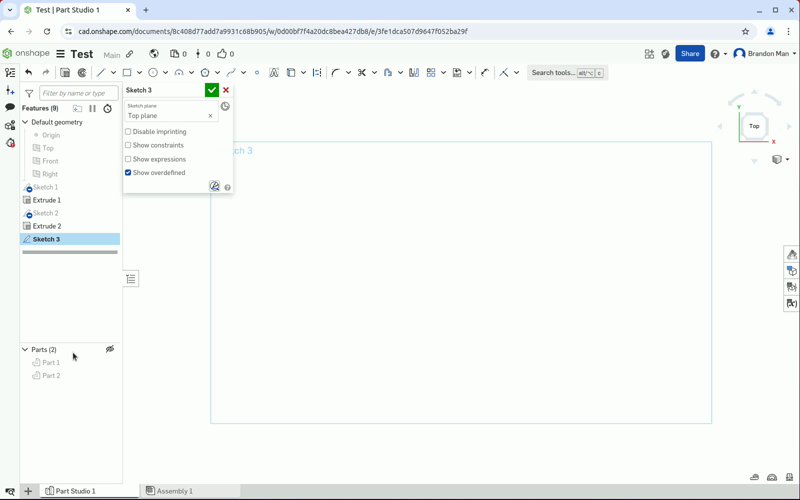
key_down(shift)
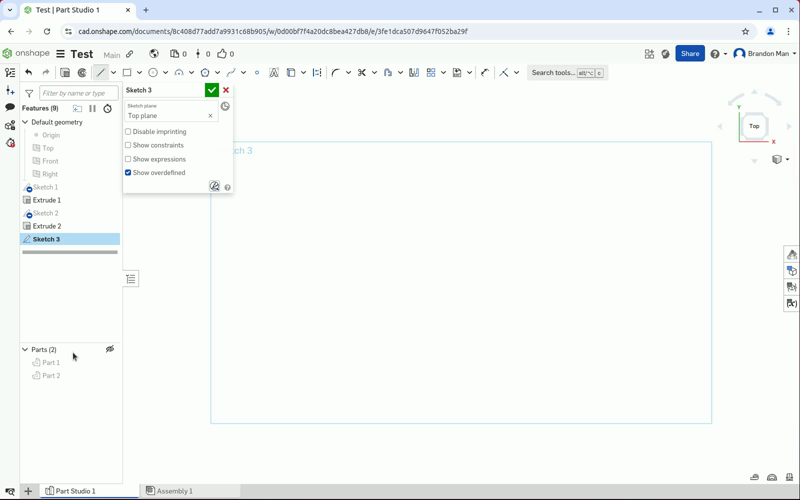
mouse_move(429, 282)
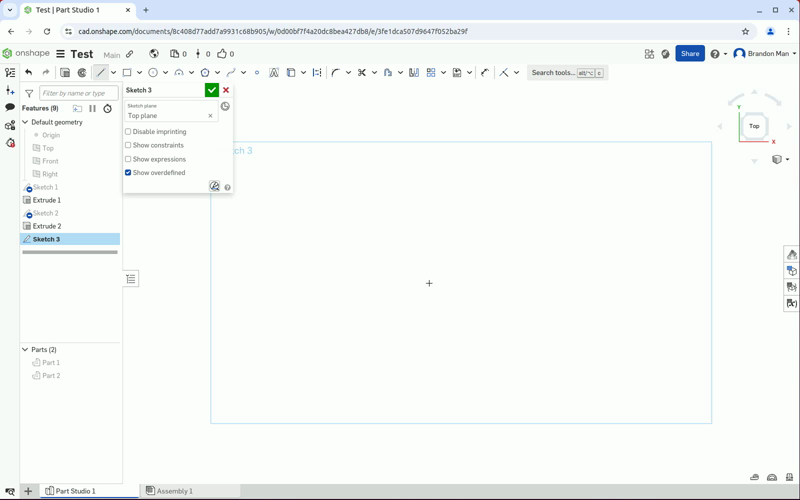
click(429, 282)
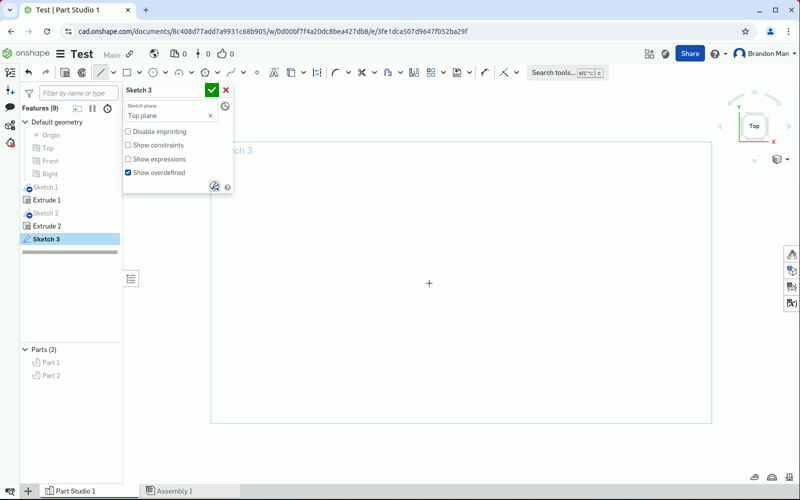
key_up(shift)
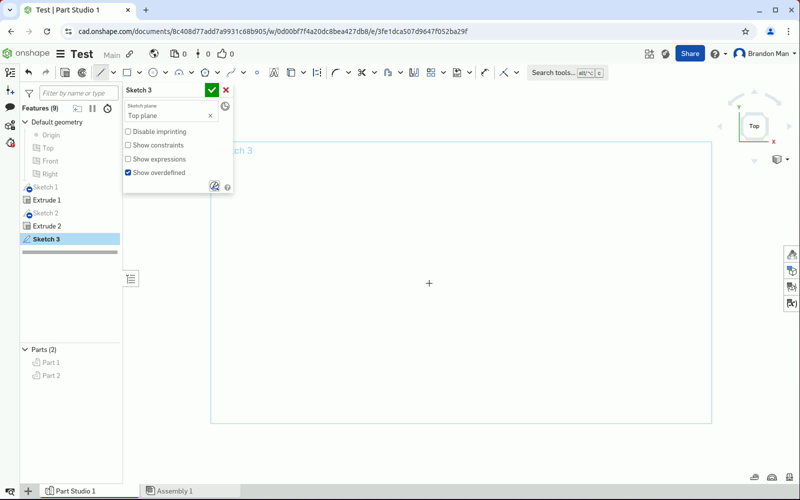
key_down(shift)
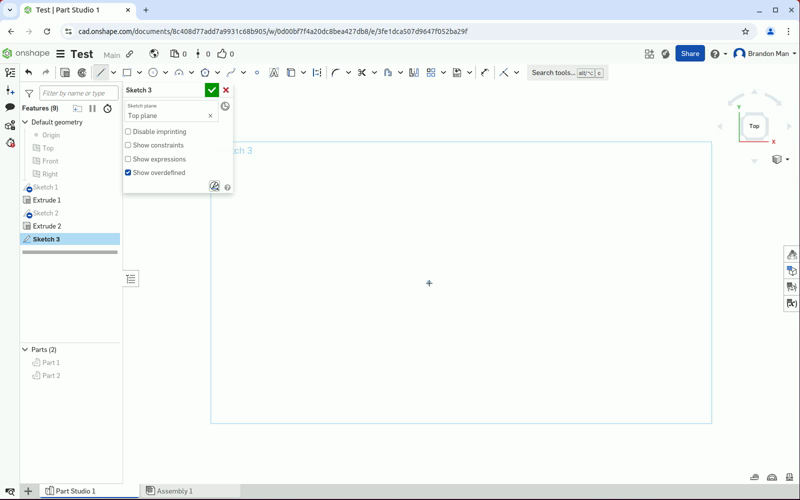
mouse_move(459, 282)
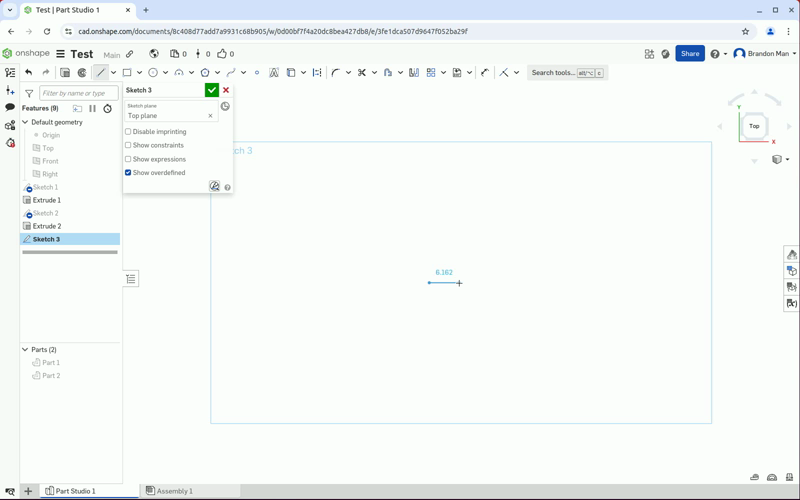
mouse_move(450, 282)
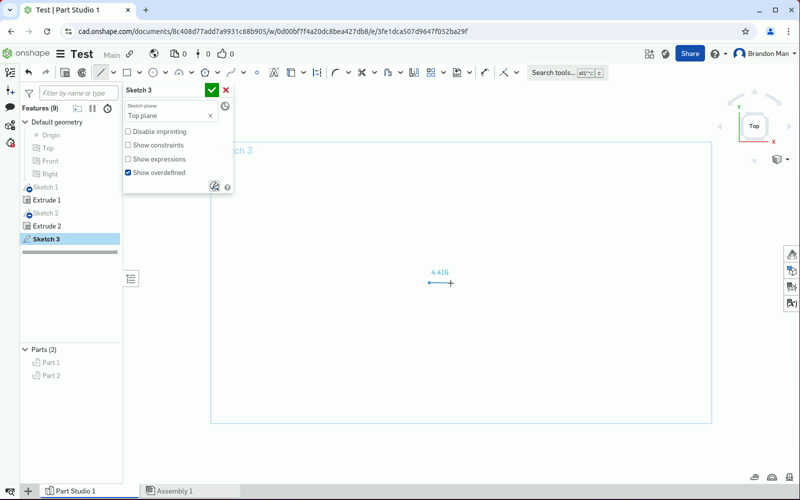
click(450, 282)
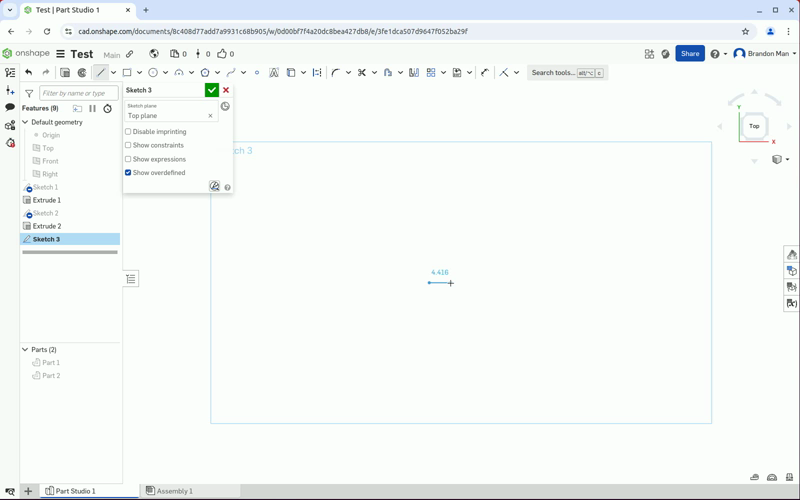
key_up(shift)
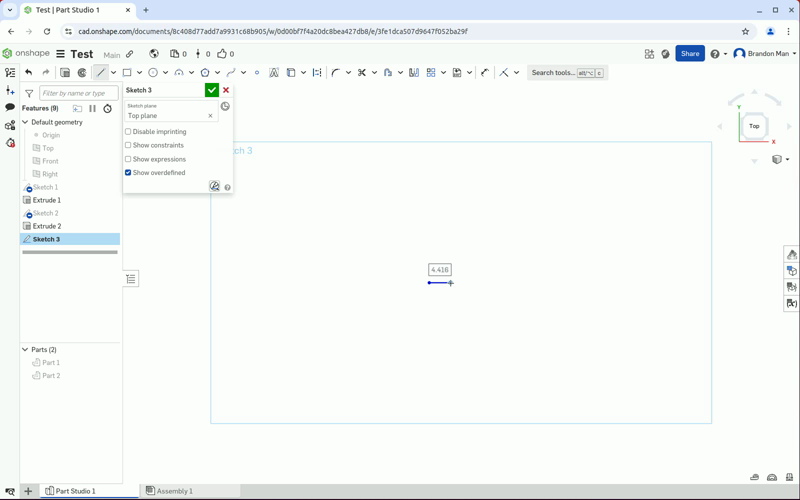
key(esc)
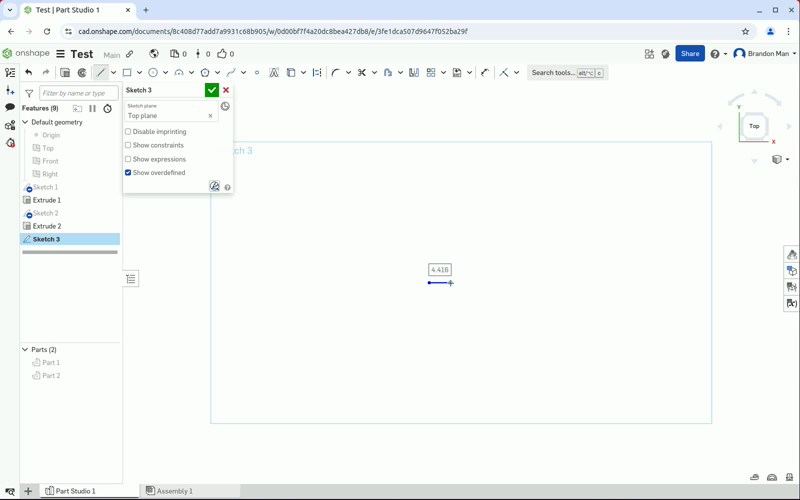
key(a)
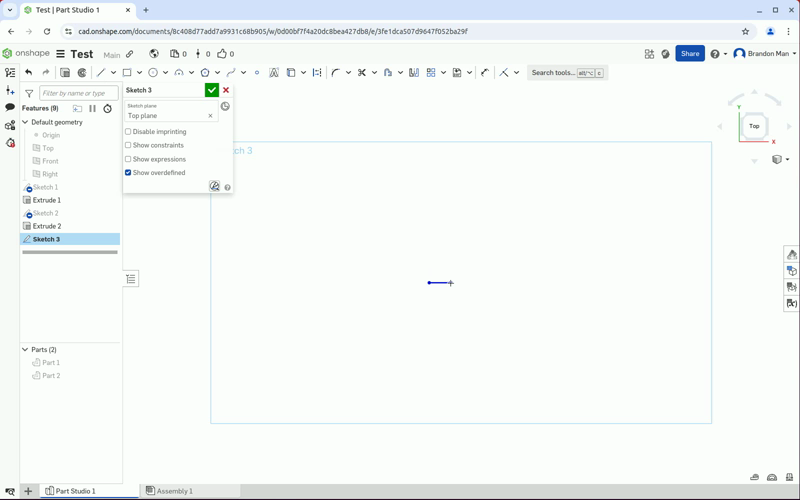
mouse_move(450, 282)
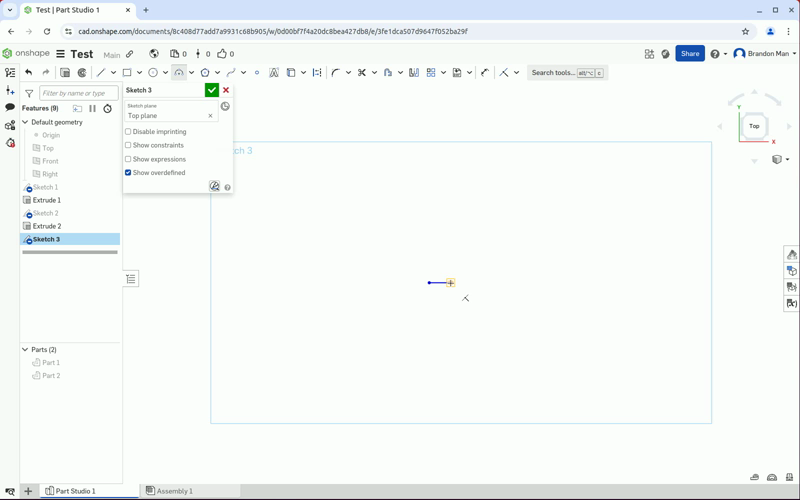
click(450, 282)
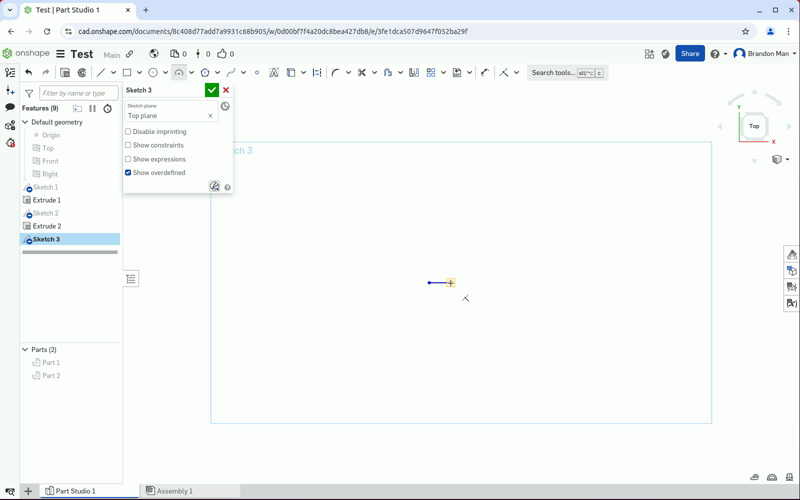
key_down(shift)
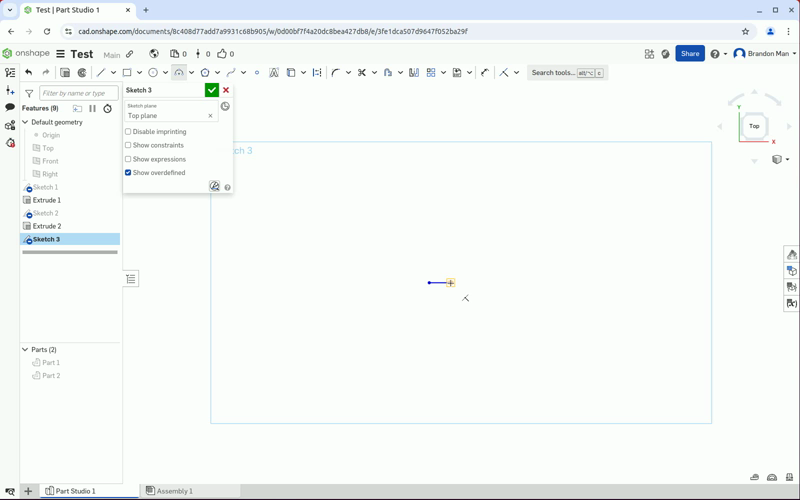
mouse_move(451, 281)
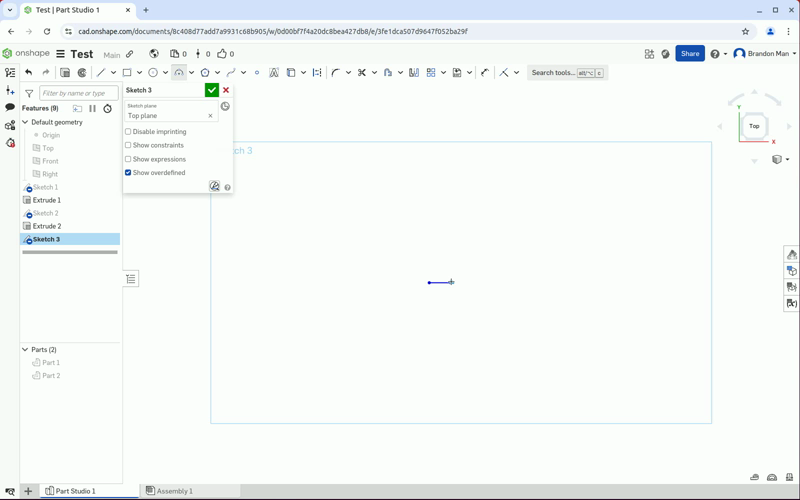
scroll(6)
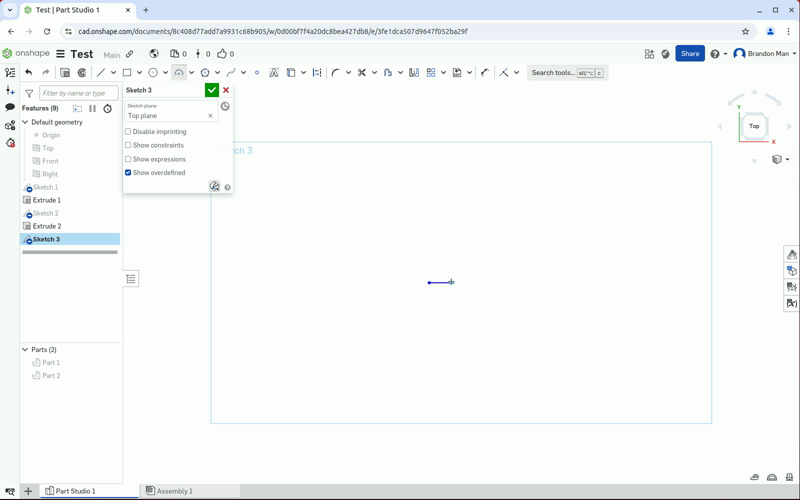
scroll(6)
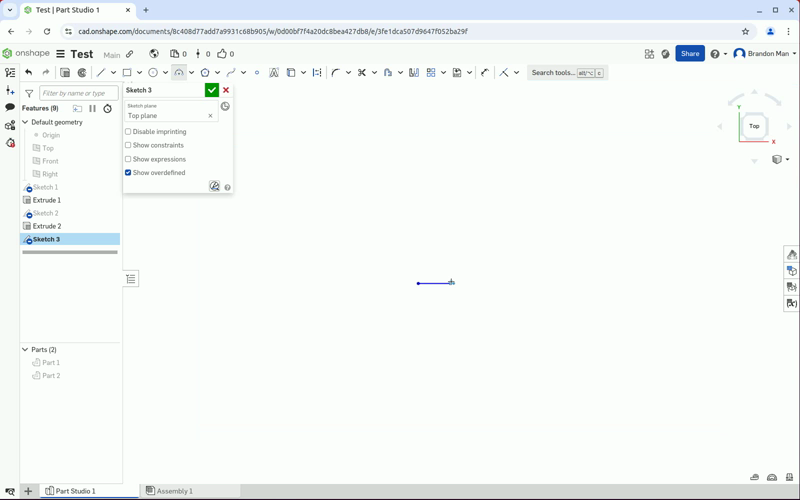
scroll(6)
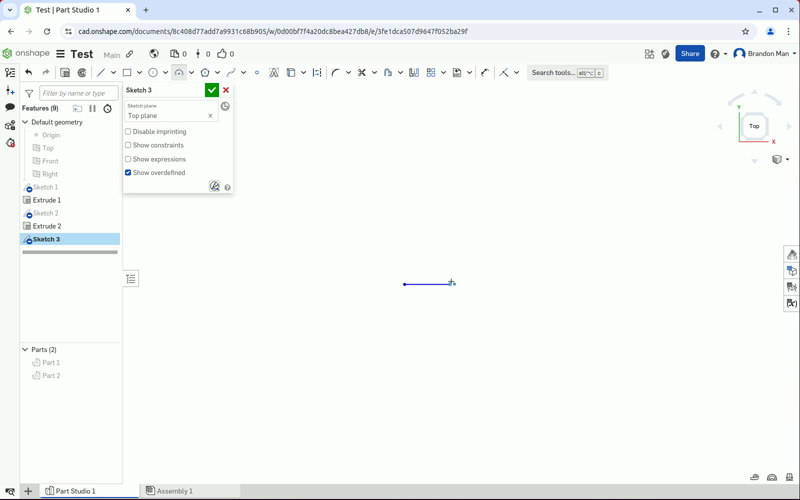
scroll(6)
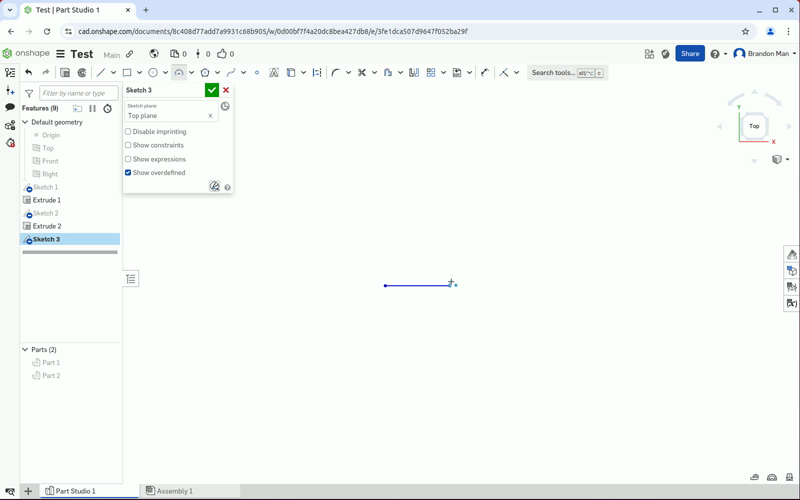
scroll(6)
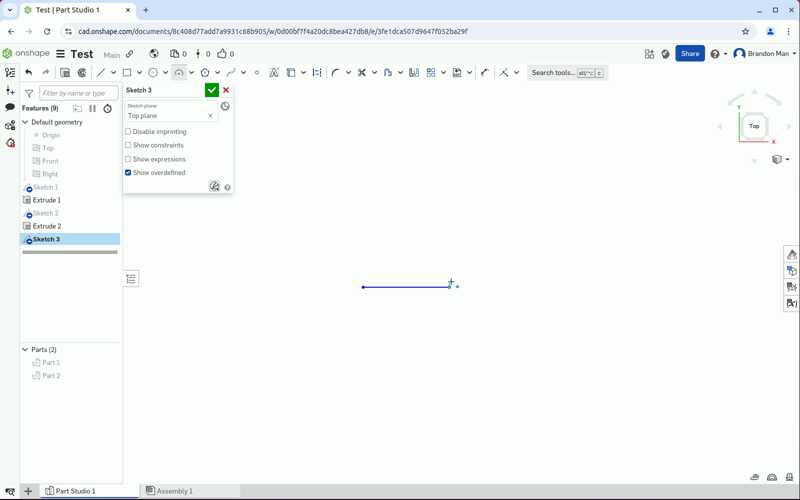
scroll(6)
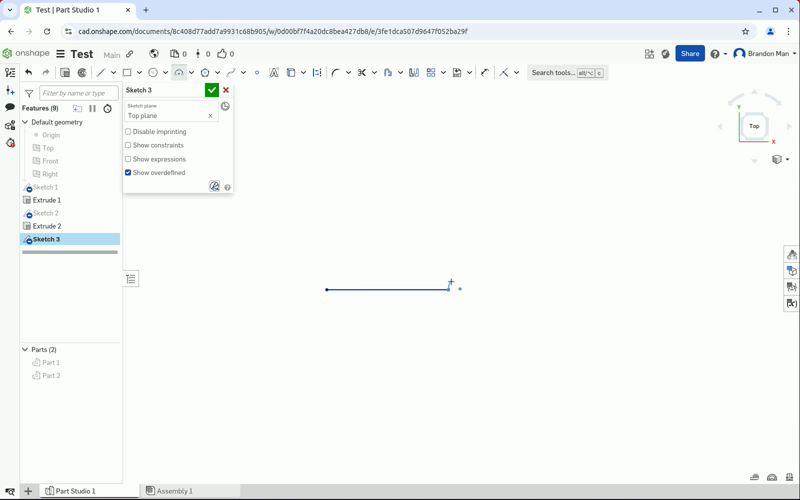
scroll(6)
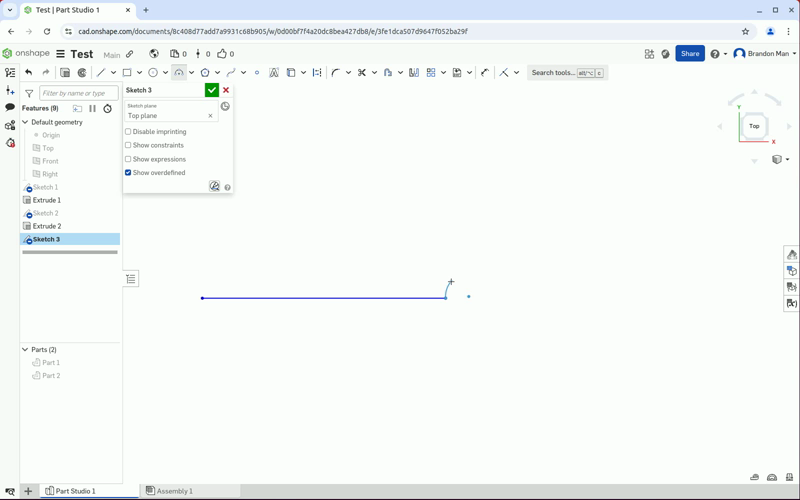
click(451, 281)
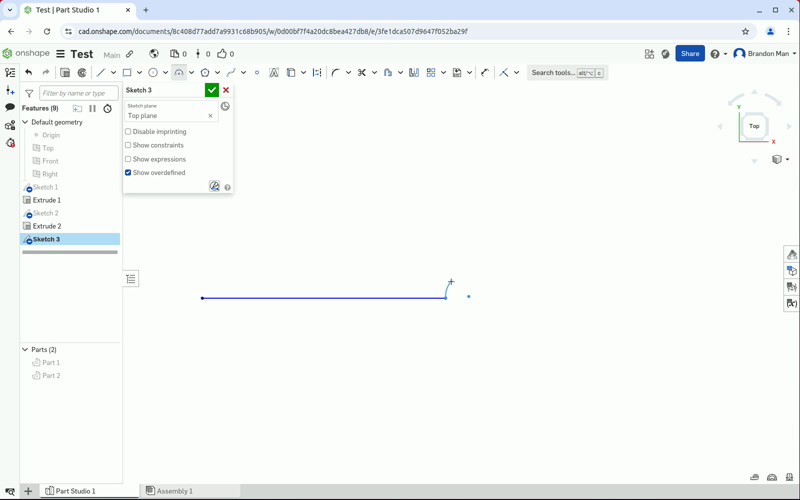
scroll(-6)
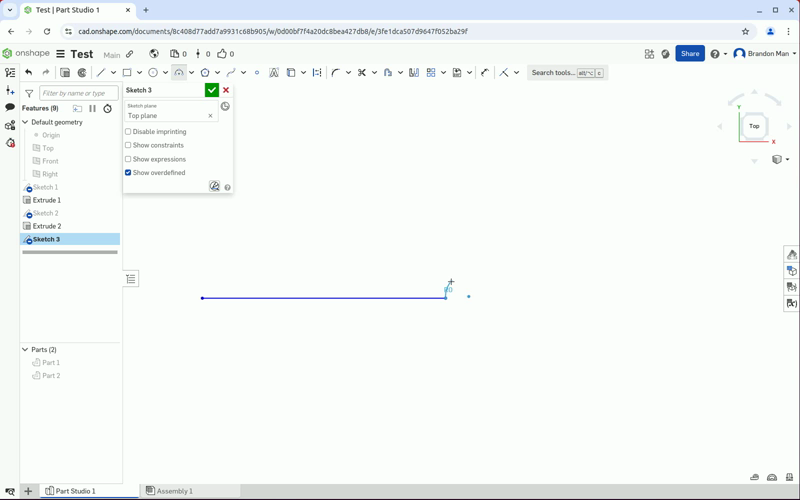
scroll(-6)
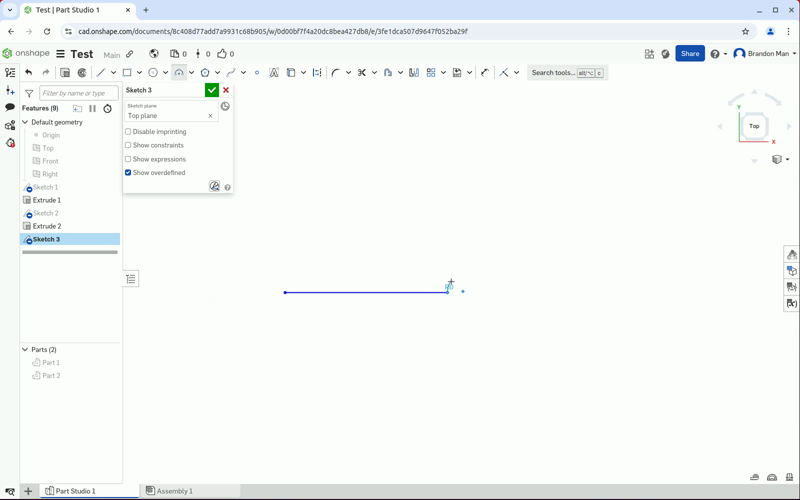
scroll(-6)
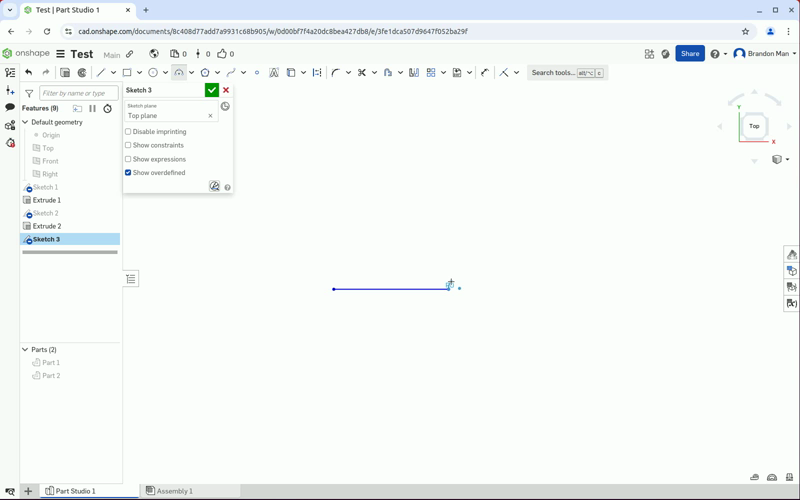
scroll(-6)
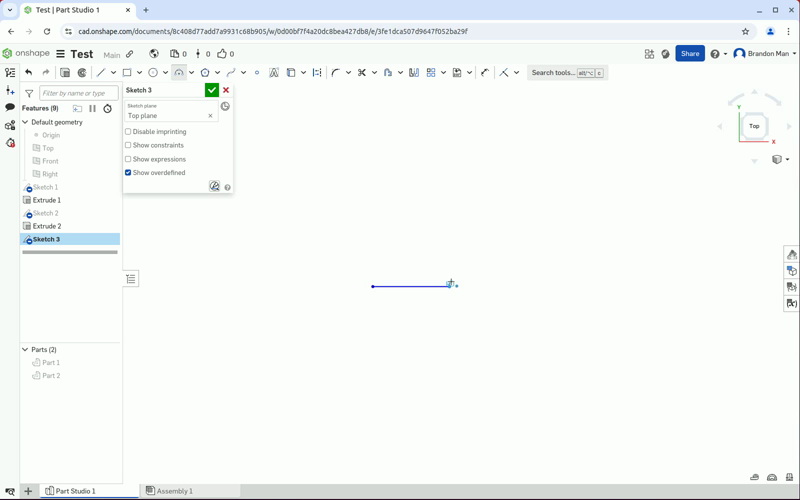
scroll(-6)
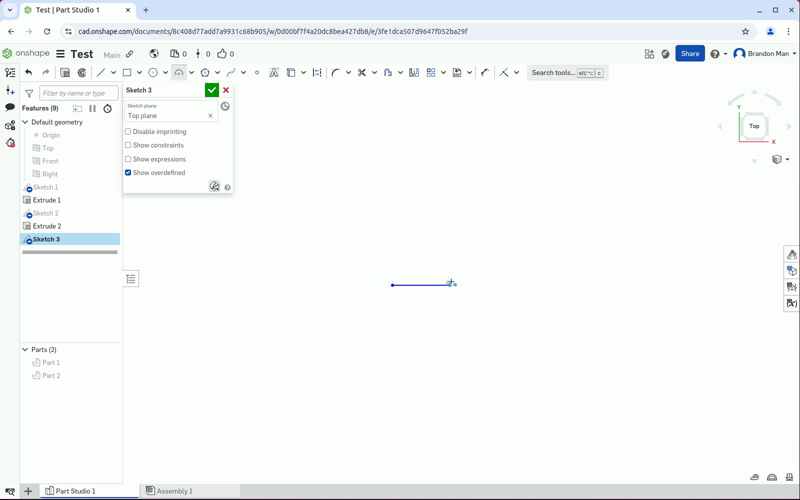
scroll(-6)
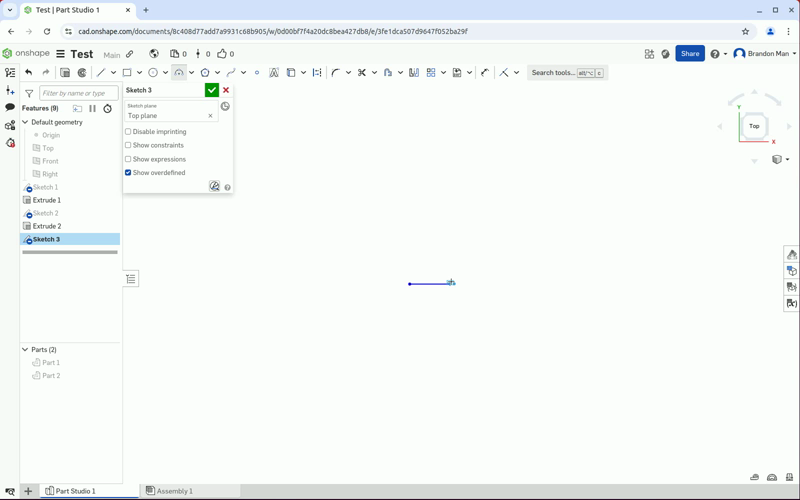
scroll(-6)
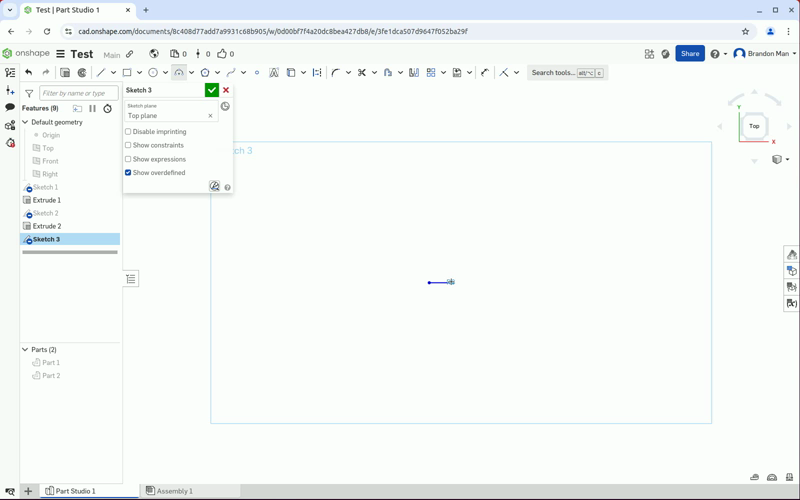
mouse_move(450, 282)
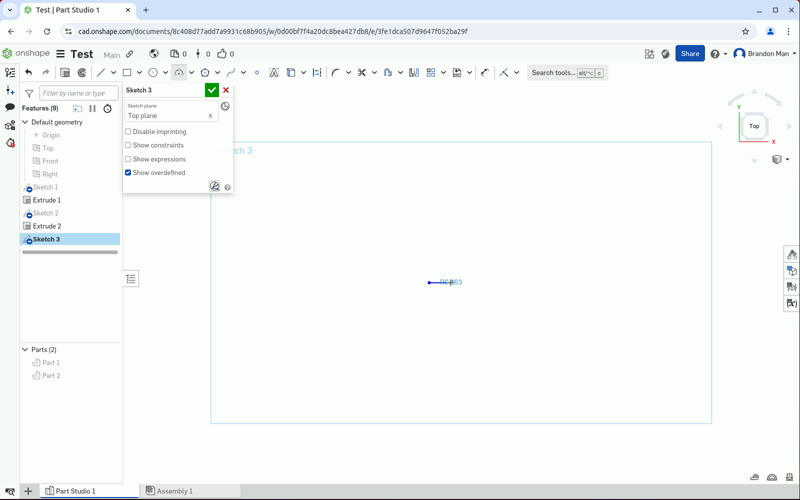
scroll(6)
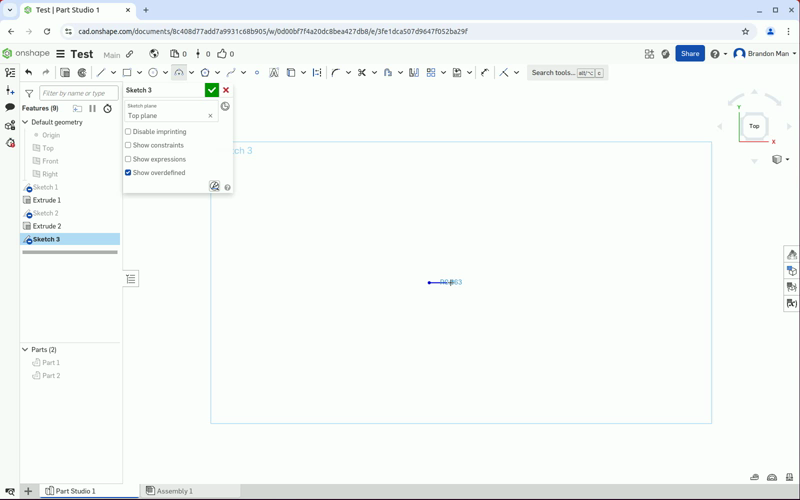
scroll(6)
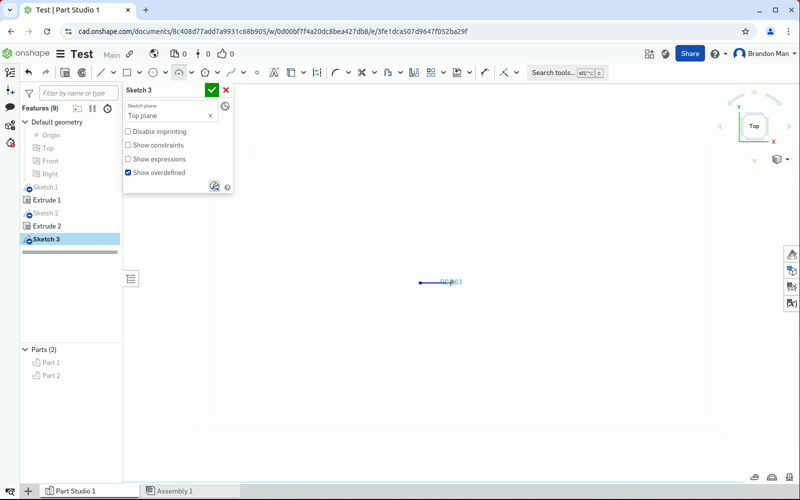
scroll(6)
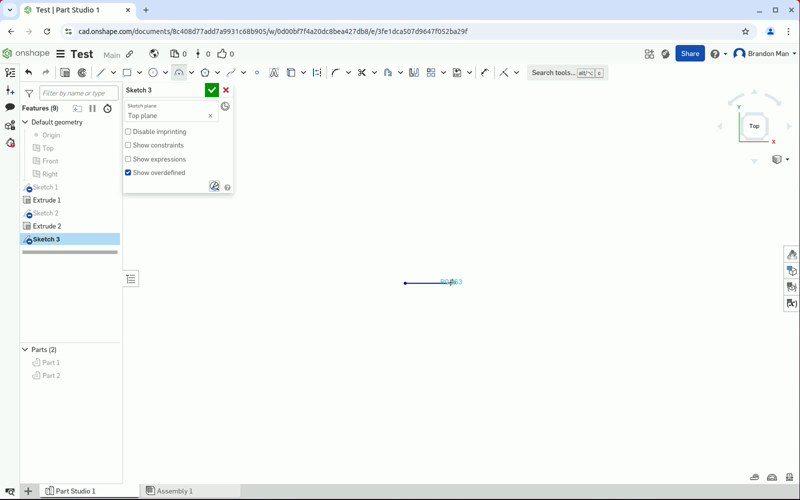
scroll(6)
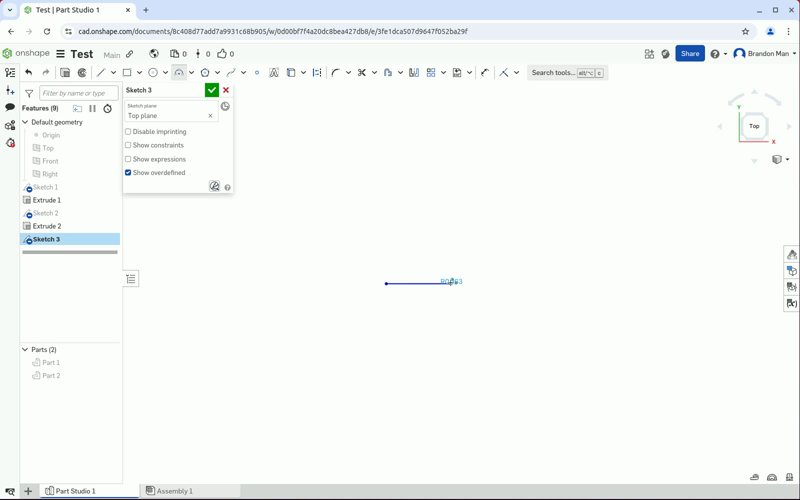
scroll(6)
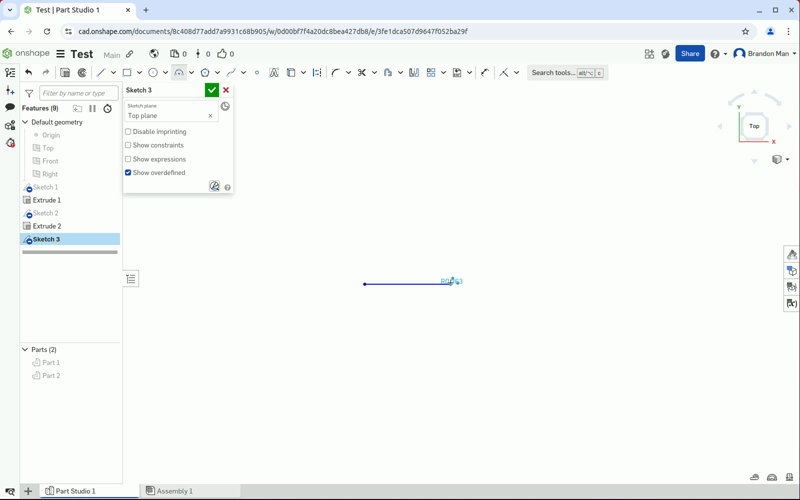
scroll(6)
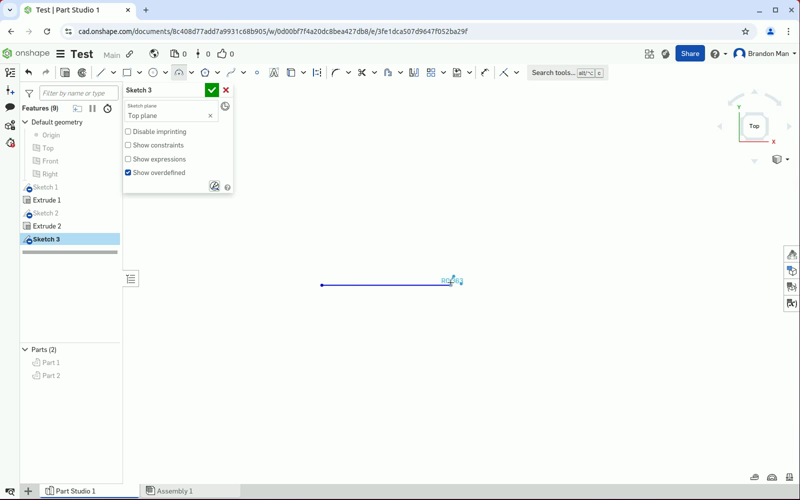
scroll(6)
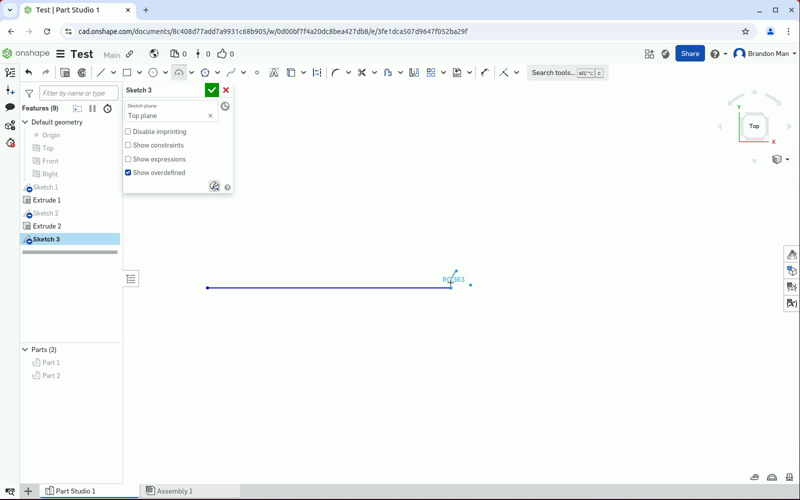
click(450, 282)
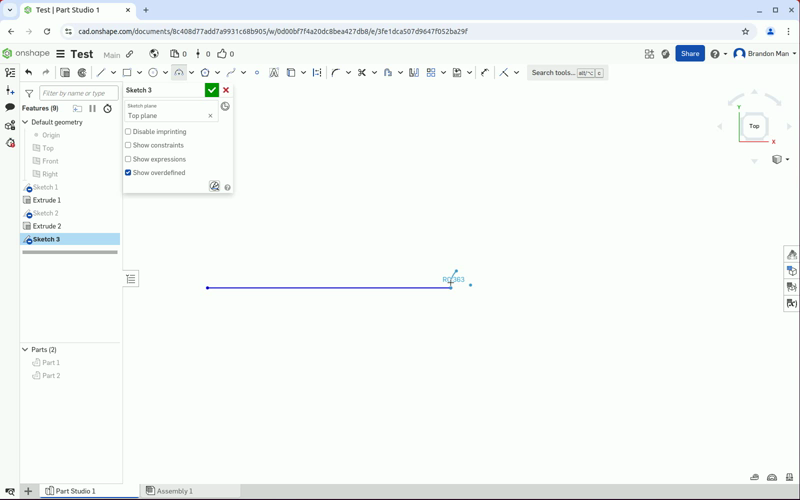
scroll(-6)
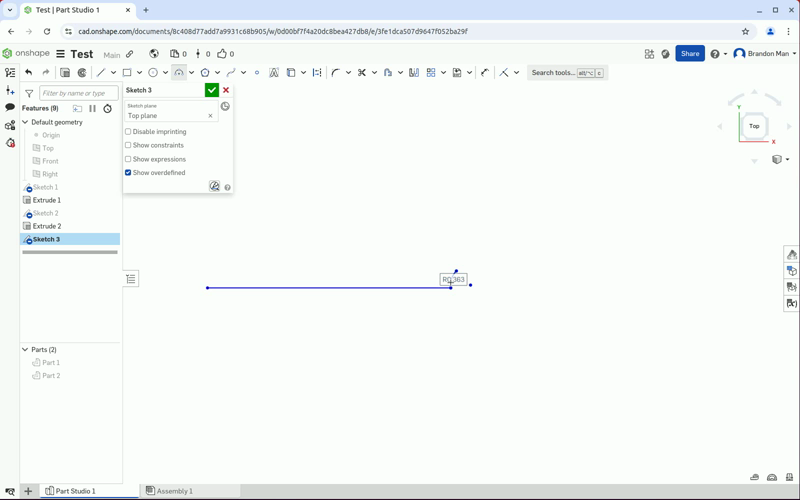
scroll(-6)
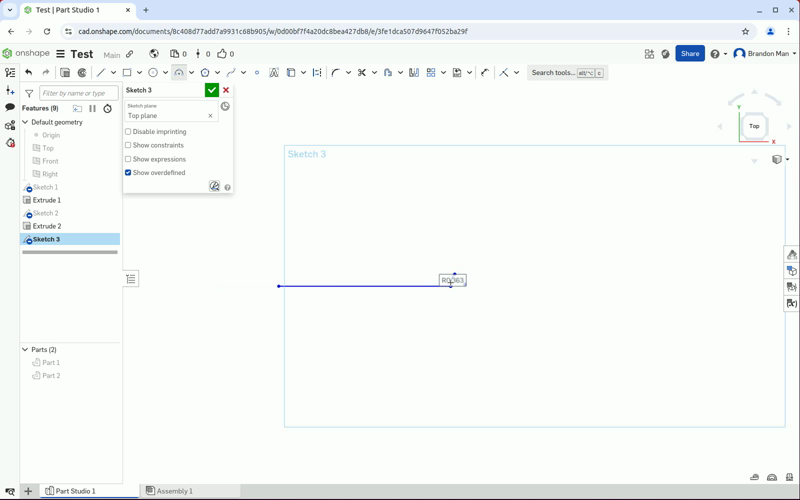
scroll(-6)
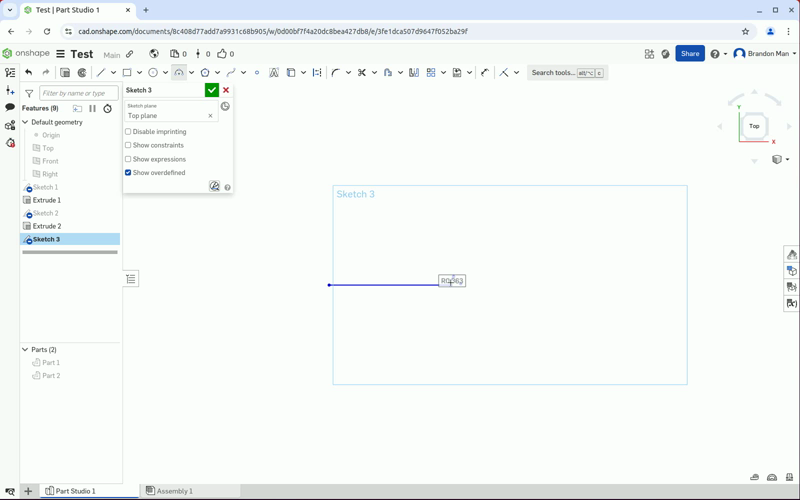
scroll(-6)
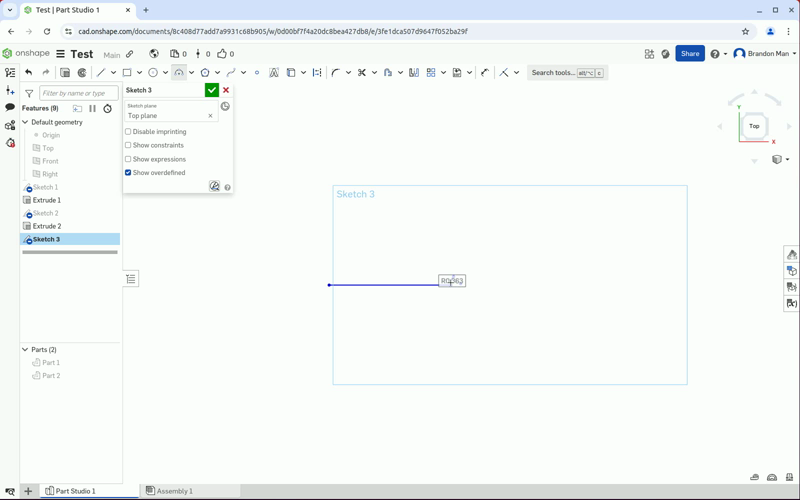
scroll(-6)
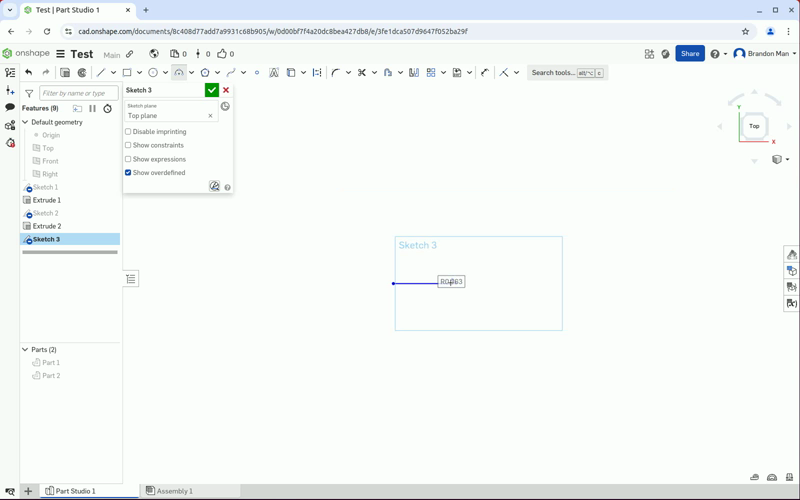
scroll(-6)
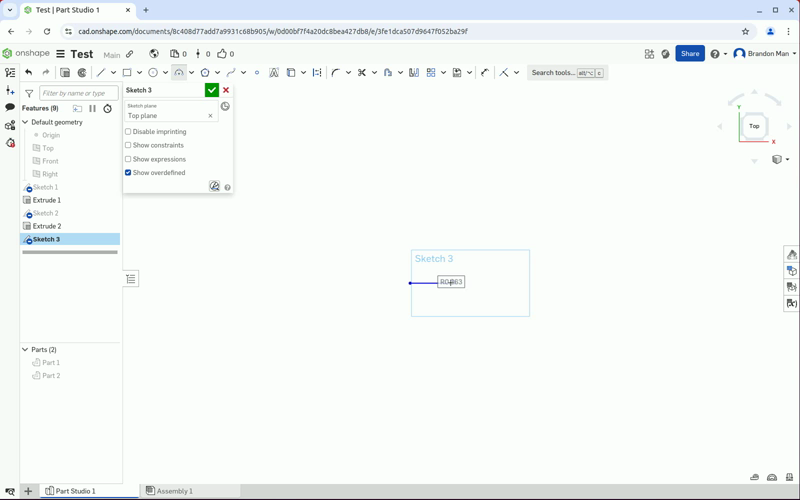
scroll(-6)
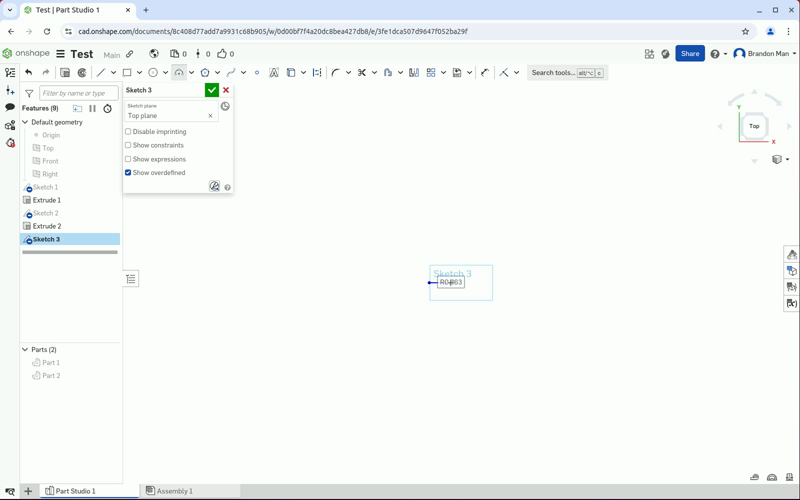
key_up(shift)
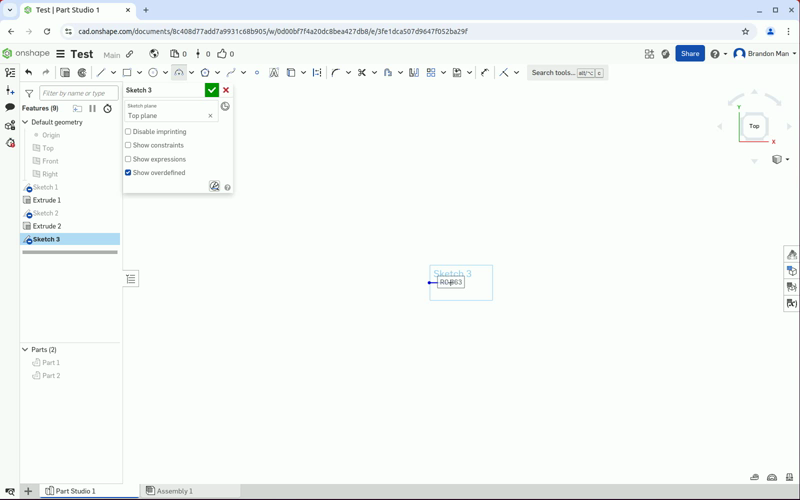
key(esc)
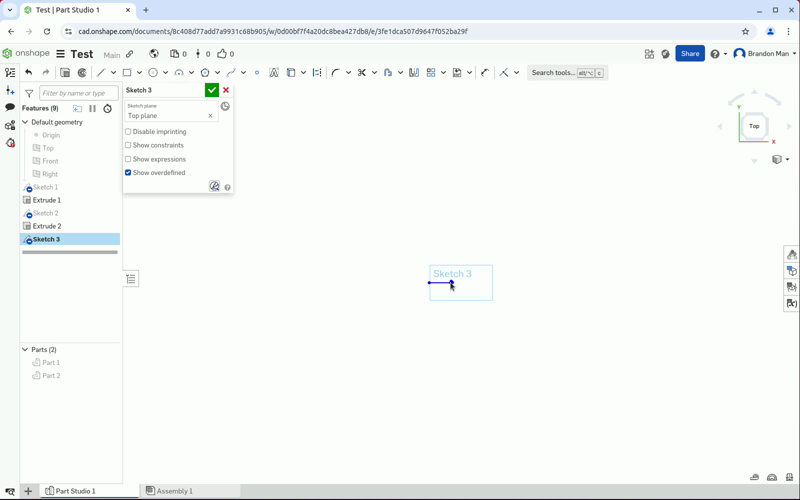
key(l)
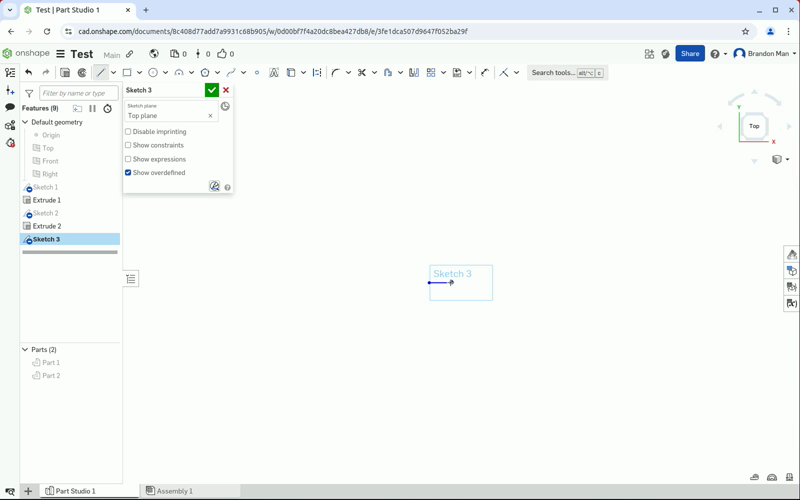
mouse_move(451, 281)
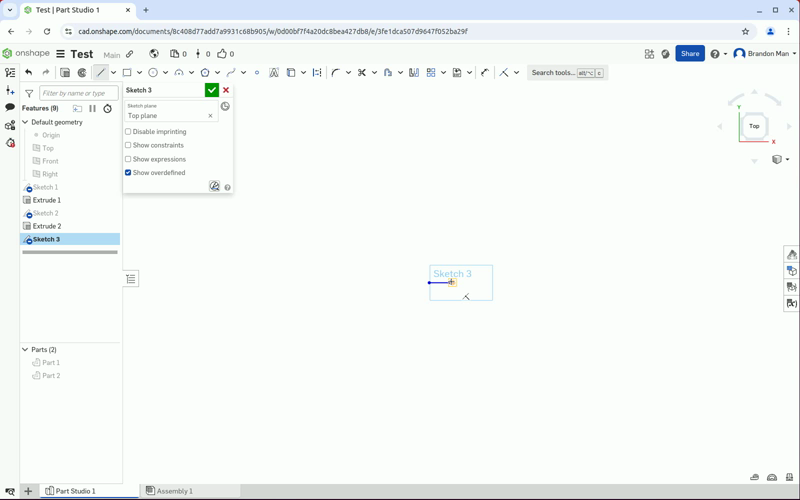
scroll(6)
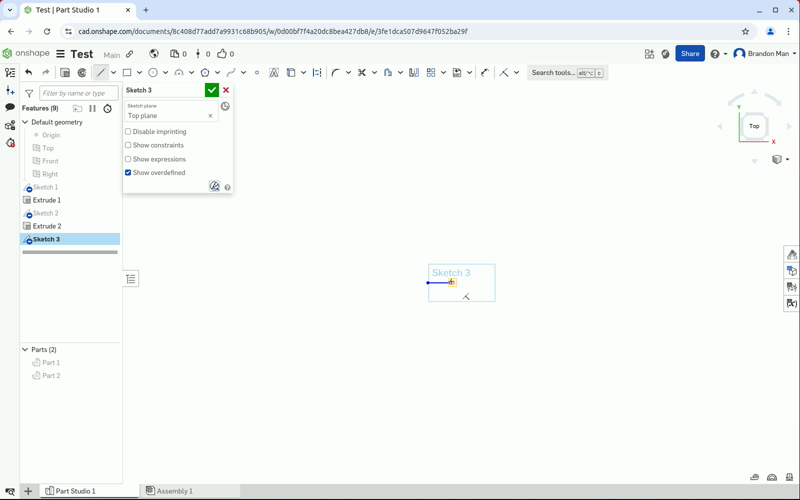
scroll(6)
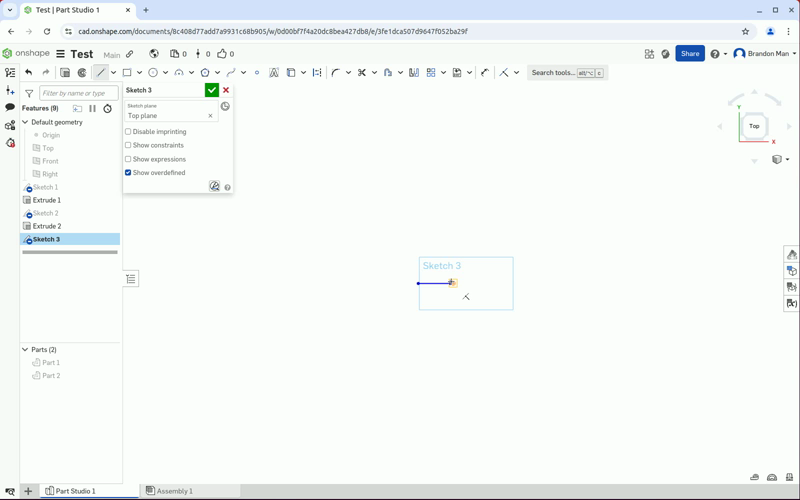
scroll(6)
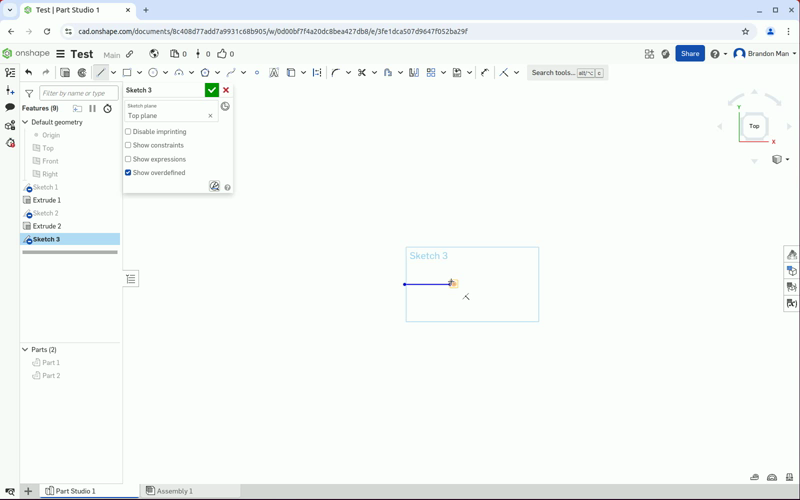
scroll(6)
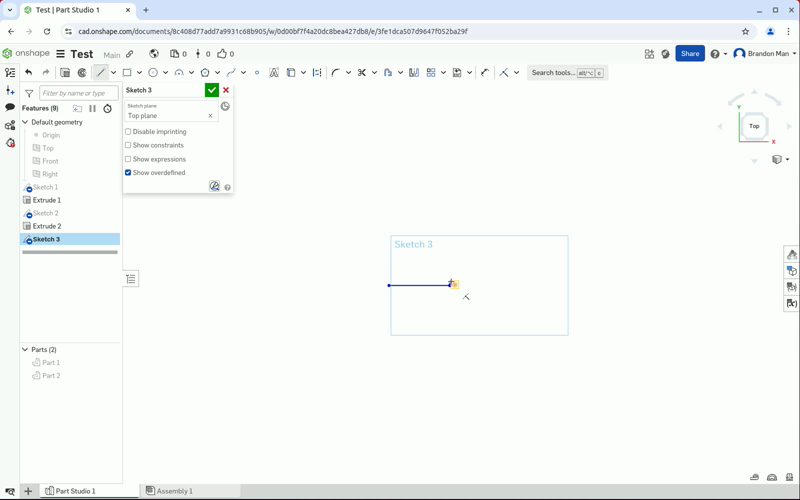
scroll(6)
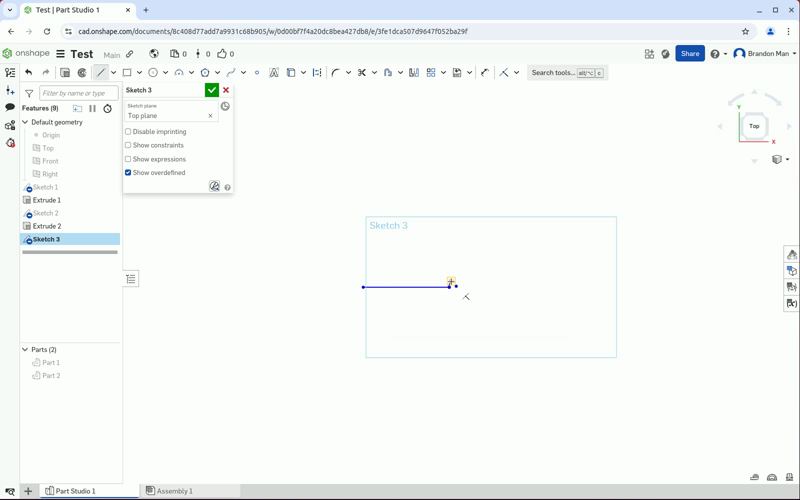
scroll(6)
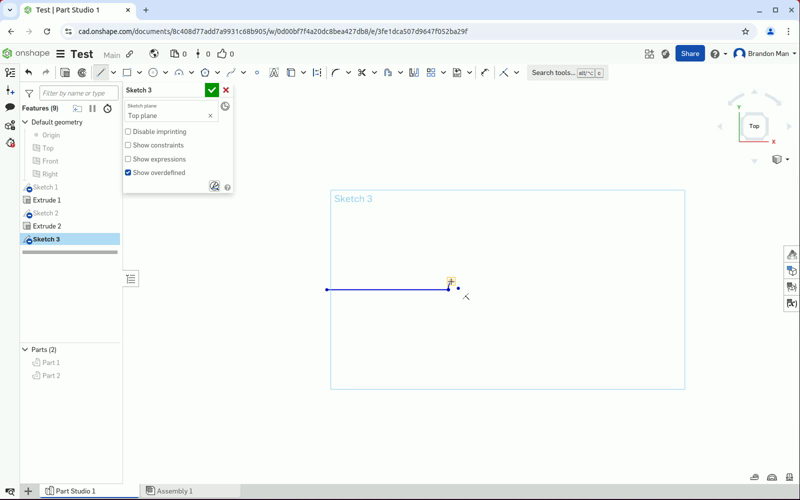
scroll(6)
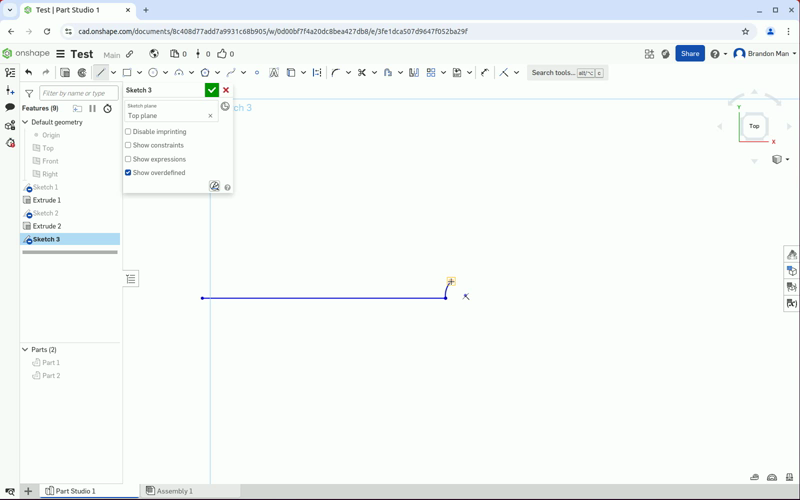
click(451, 281)
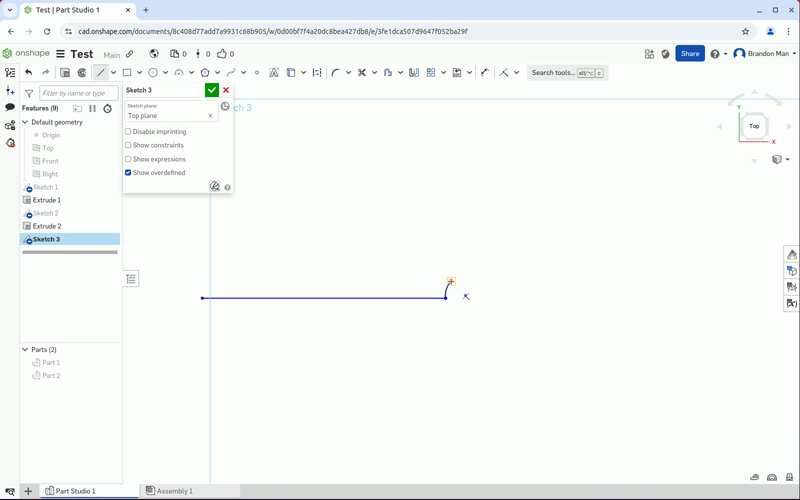
scroll(-6)
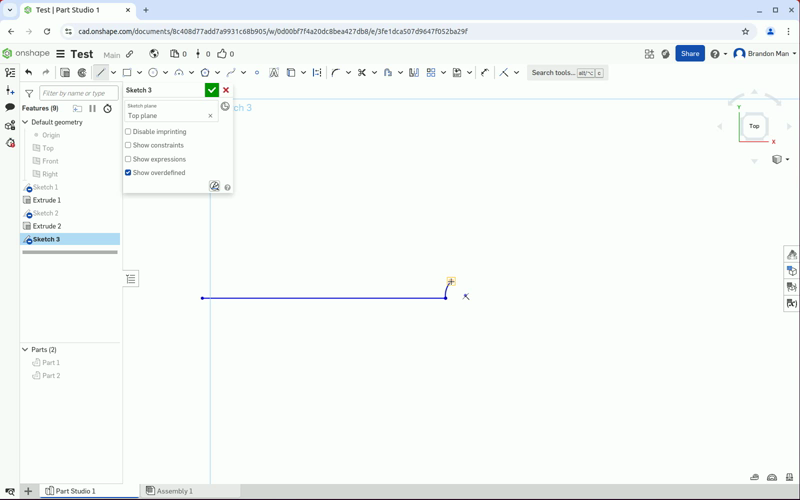
scroll(-6)
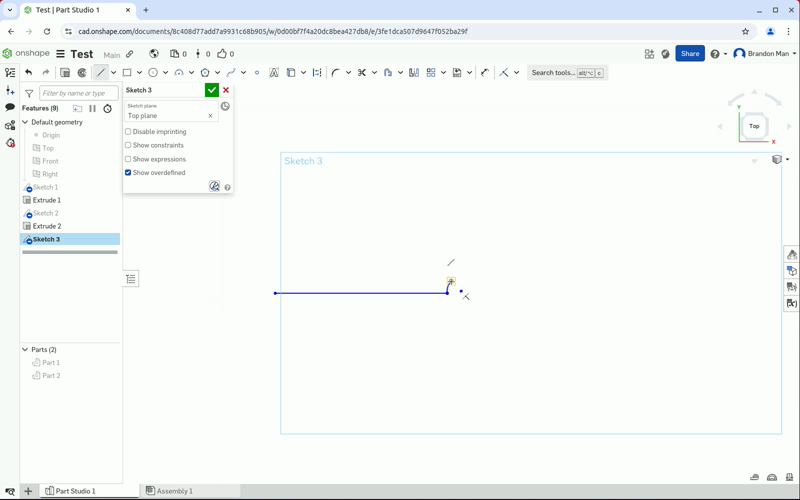
scroll(-6)
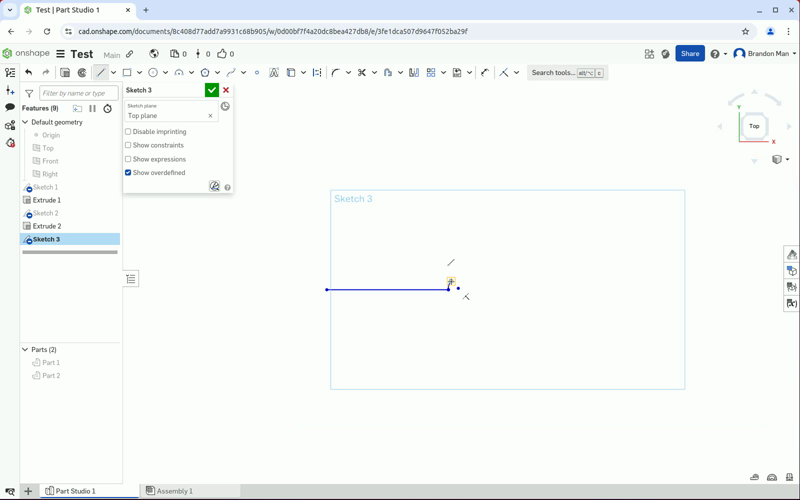
scroll(-6)
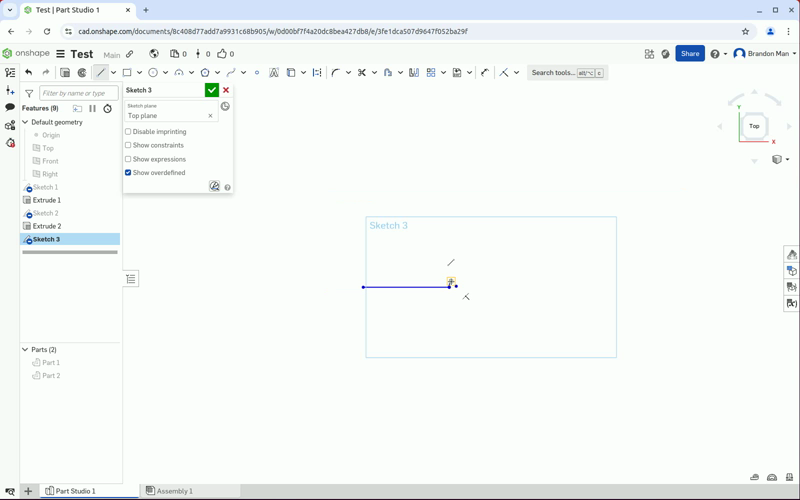
scroll(-6)
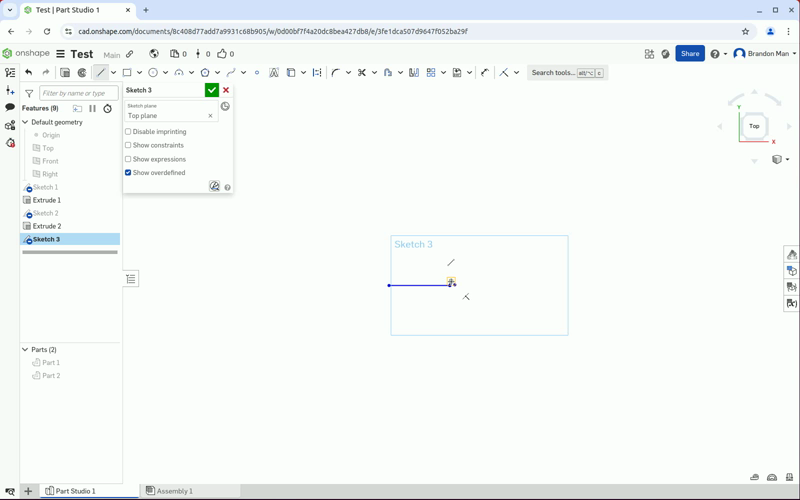
scroll(-6)
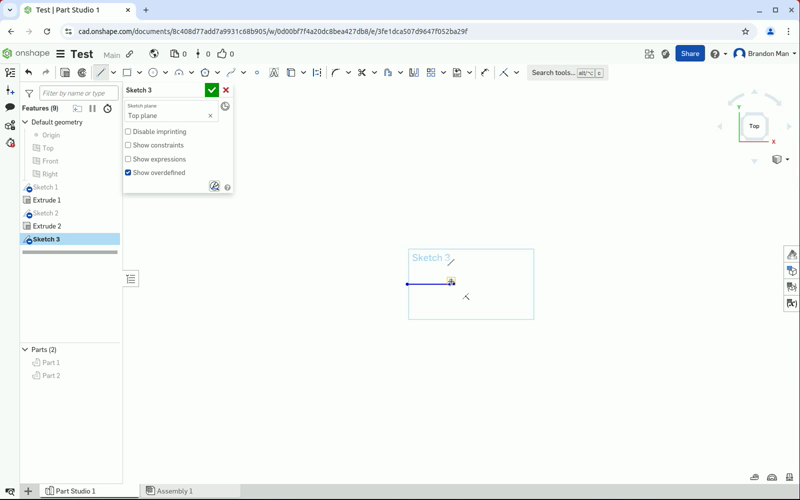
scroll(-6)
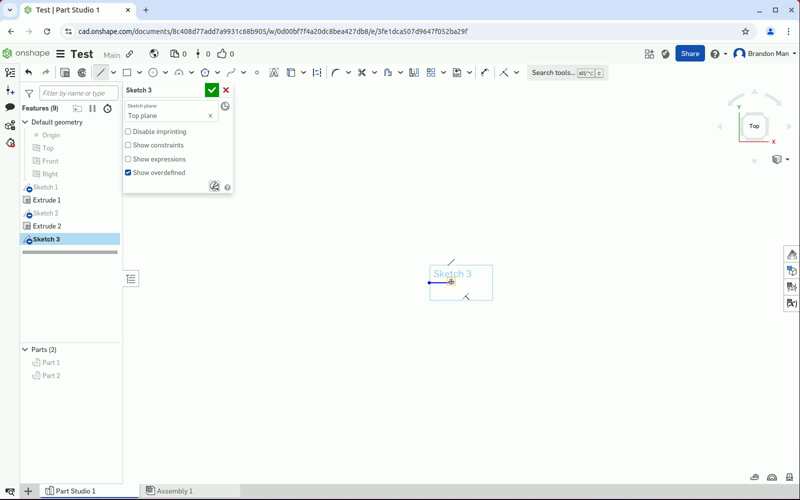
key_down(shift)
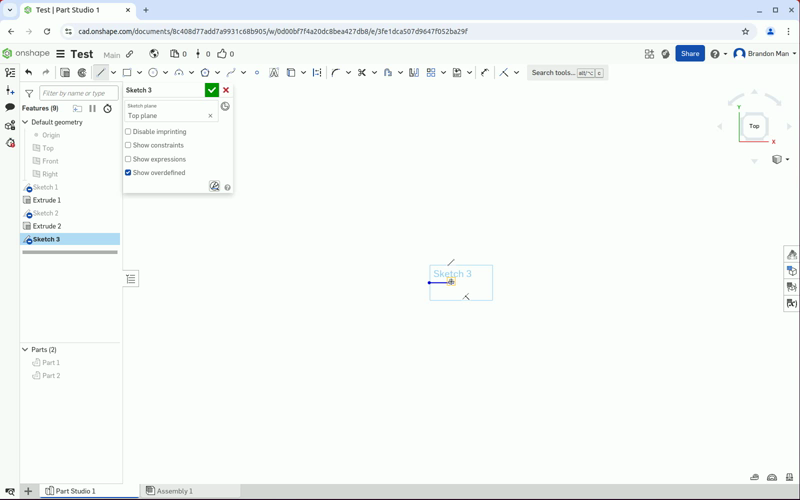
mouse_move(481, 281)
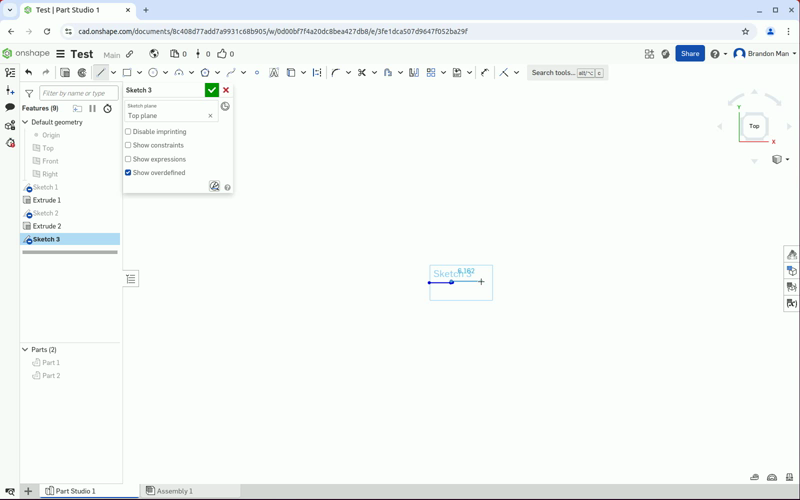
mouse_move(429, 281)
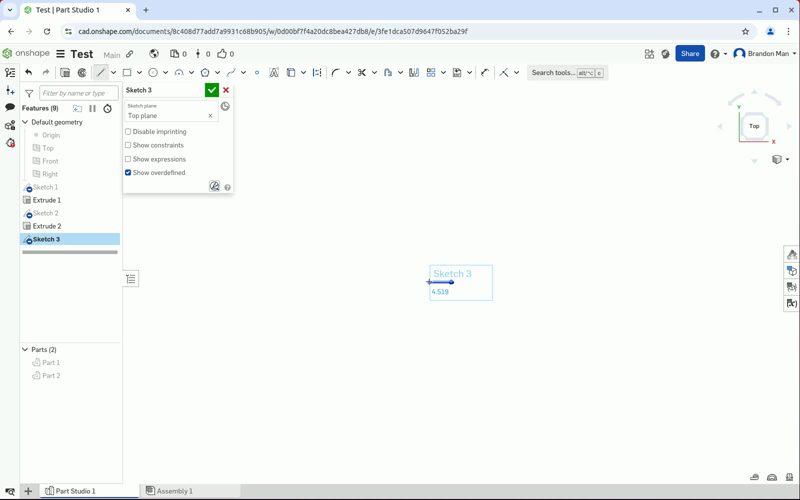
scroll(6)
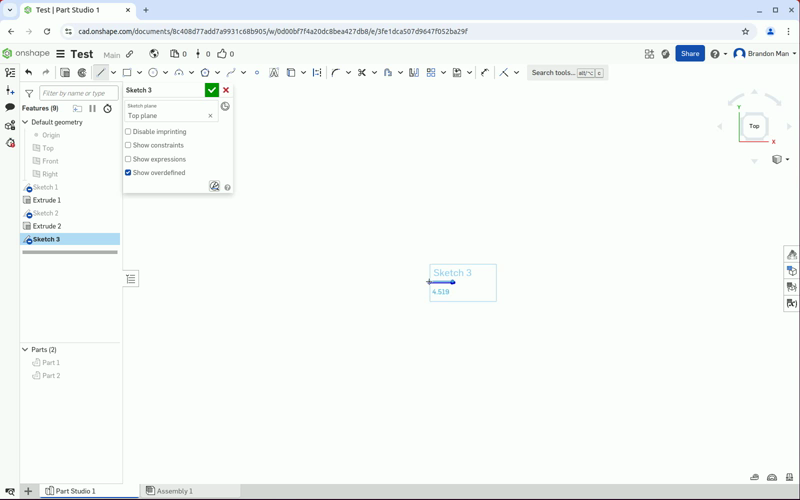
scroll(6)
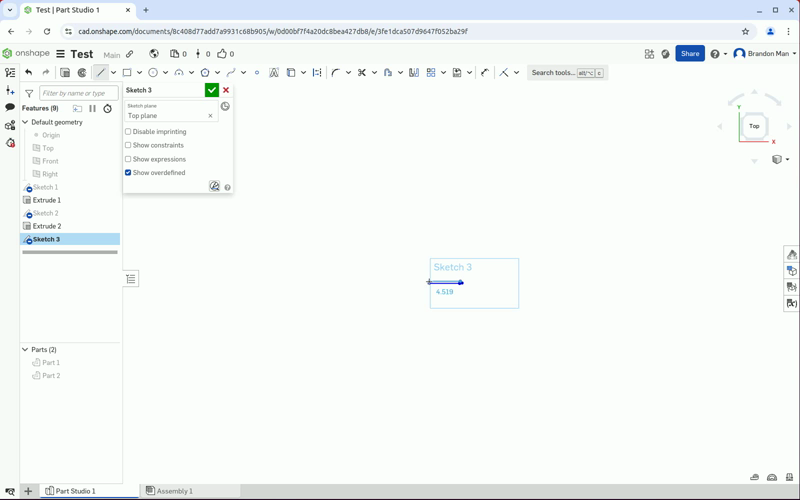
scroll(6)
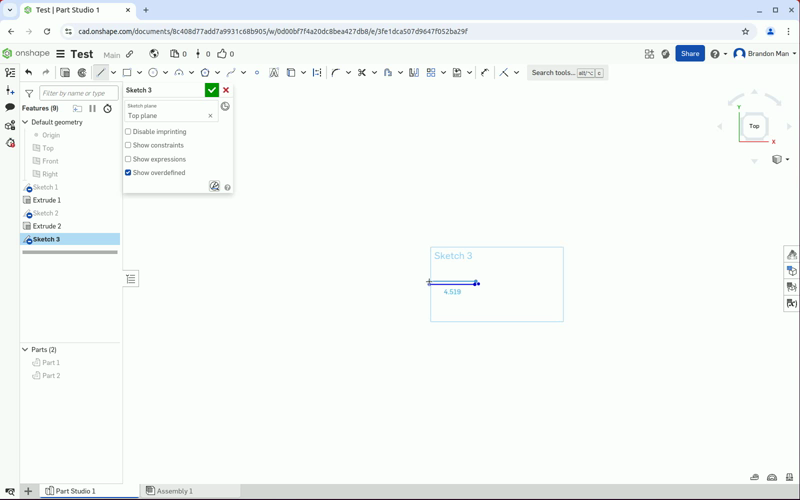
scroll(6)
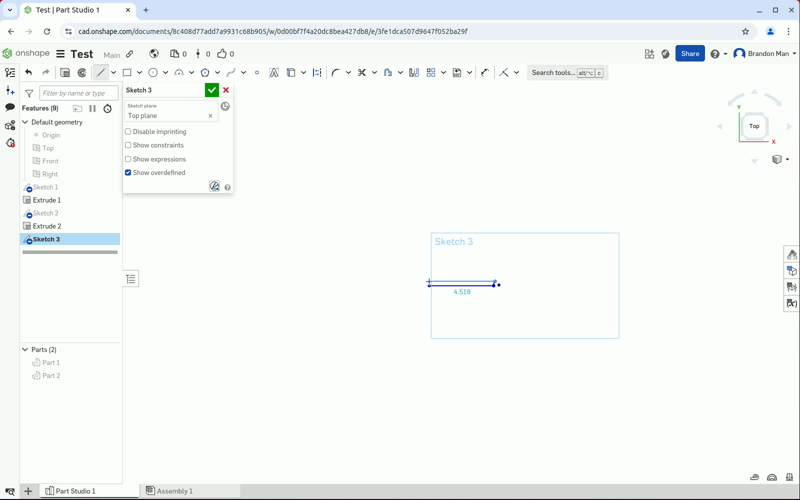
scroll(6)
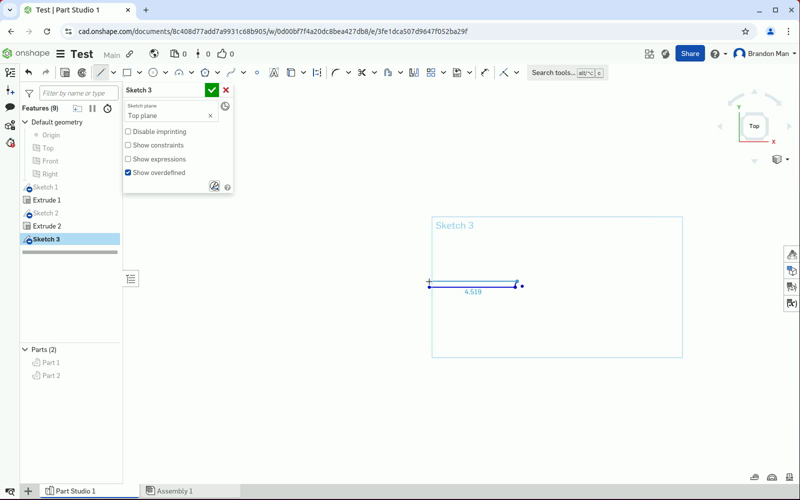
scroll(6)
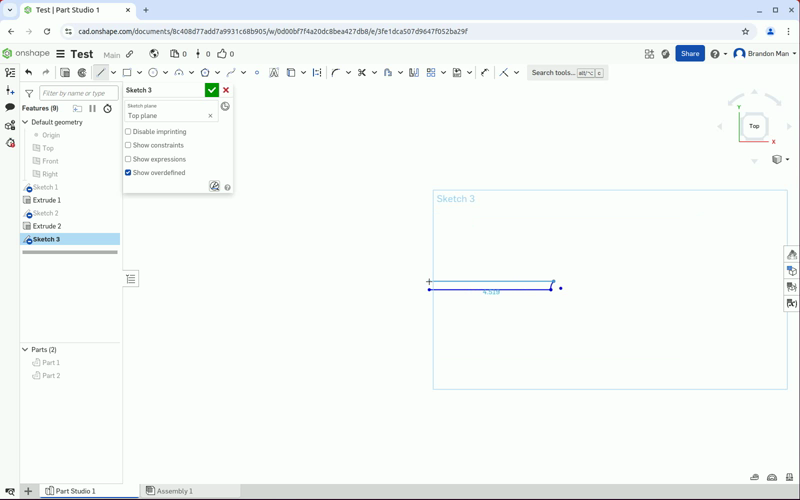
scroll(6)
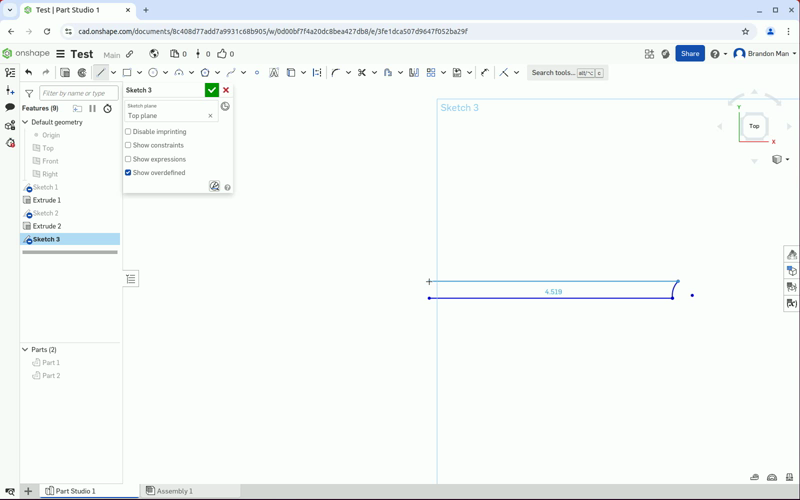
click(429, 281)
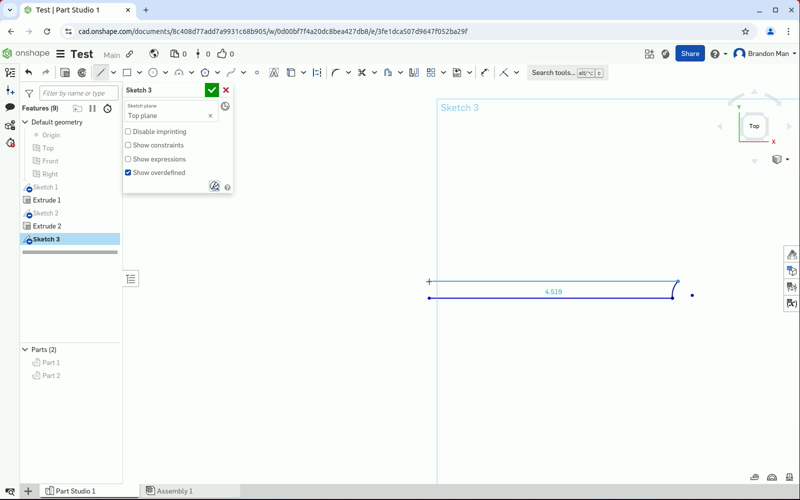
scroll(-6)
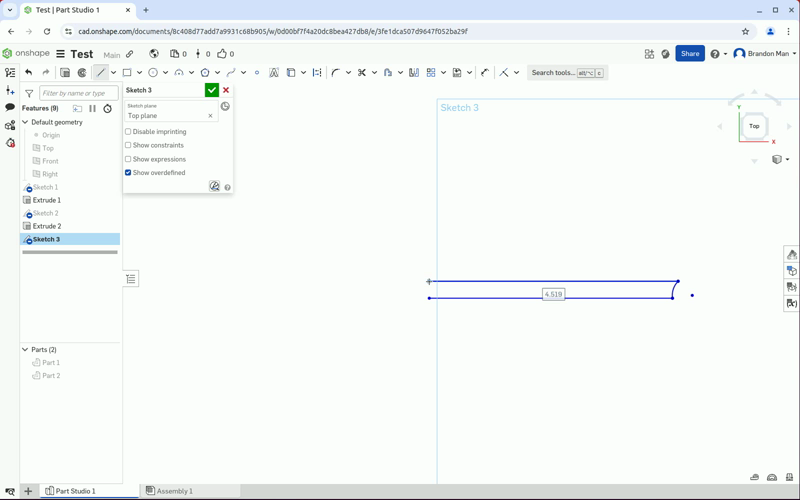
scroll(-6)
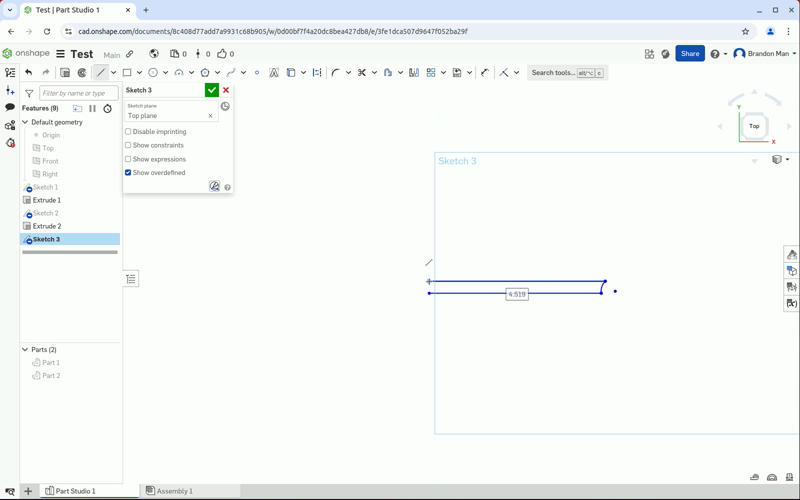
scroll(-6)
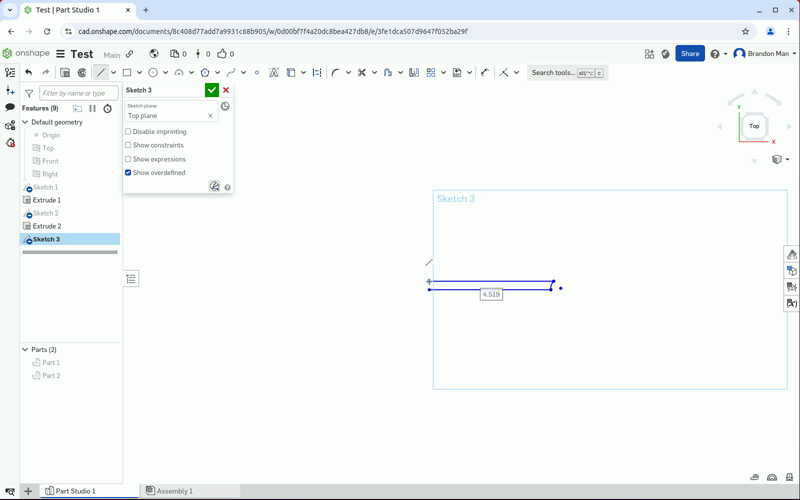
scroll(-6)
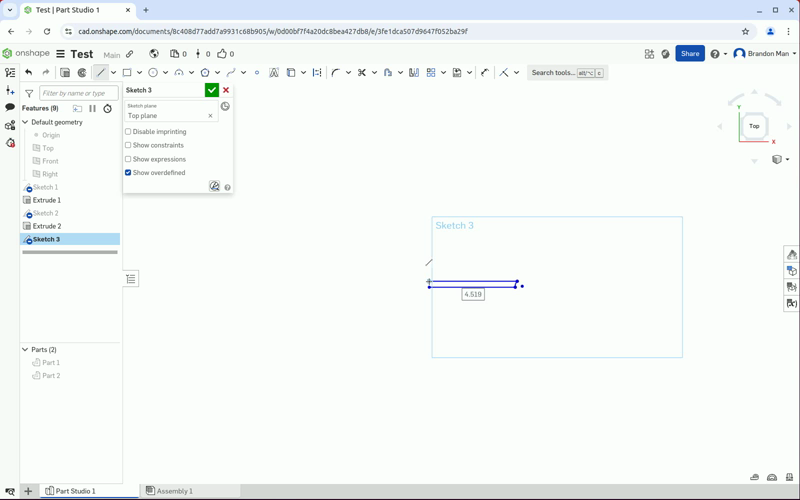
scroll(-6)
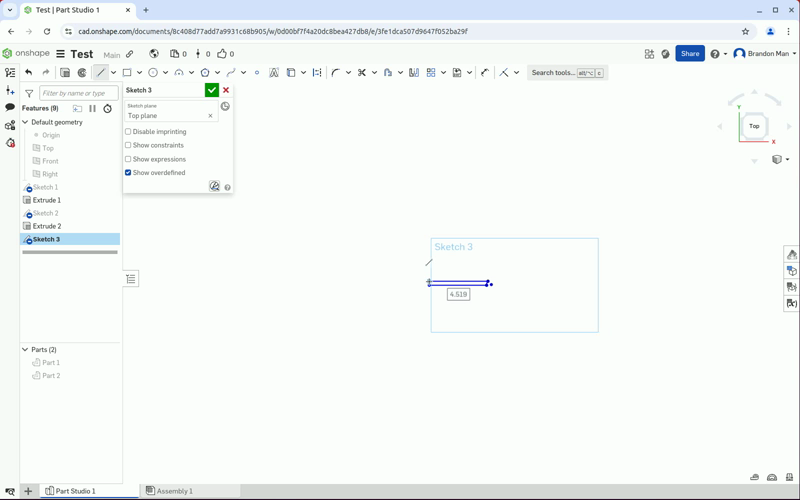
scroll(-6)
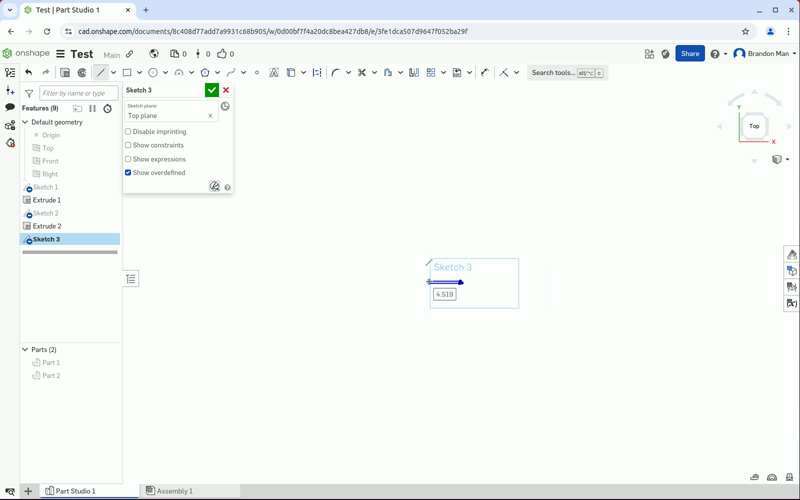
scroll(-6)
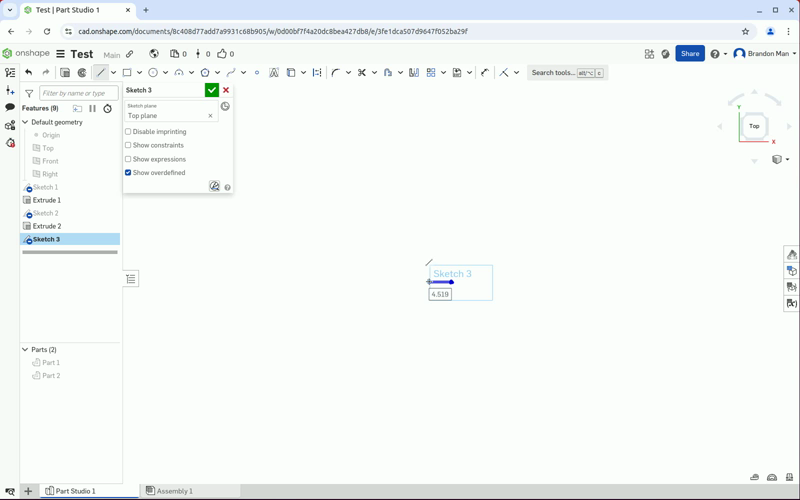
key_up(shift)
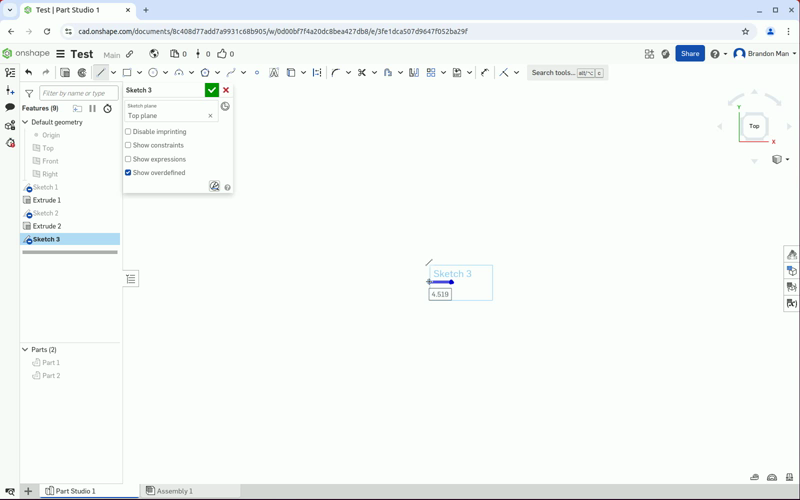
mouse_move(459, 281)
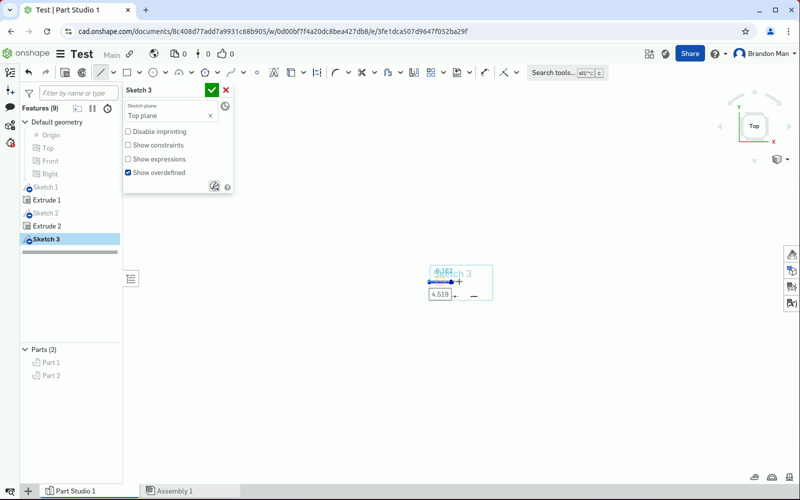
key_down(shift)
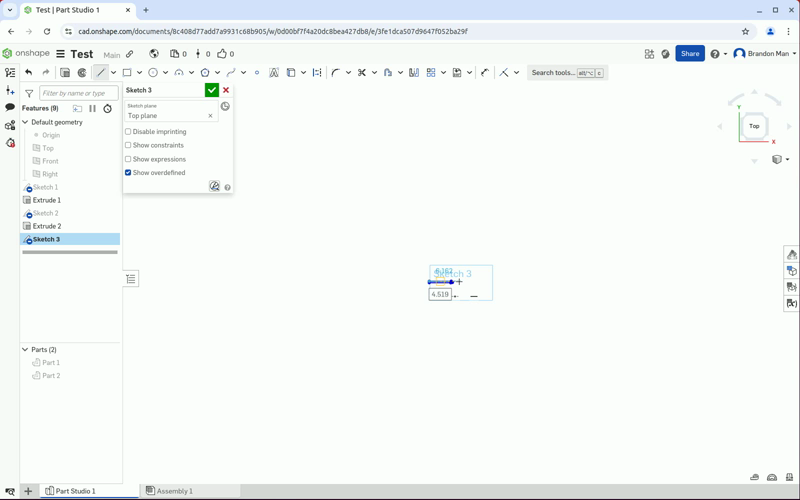
mouse_move(429, 282)
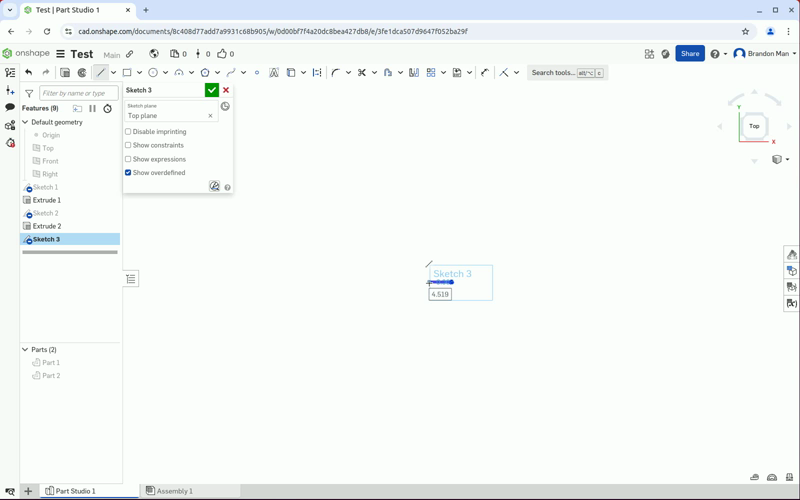
scroll(6)
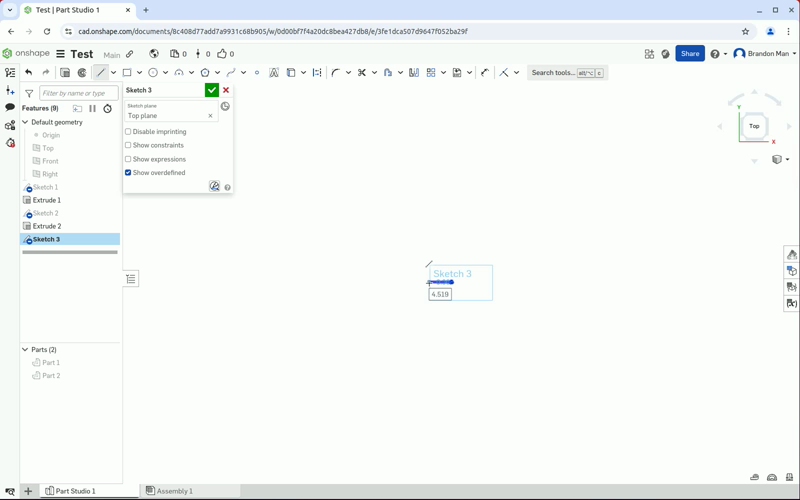
scroll(6)
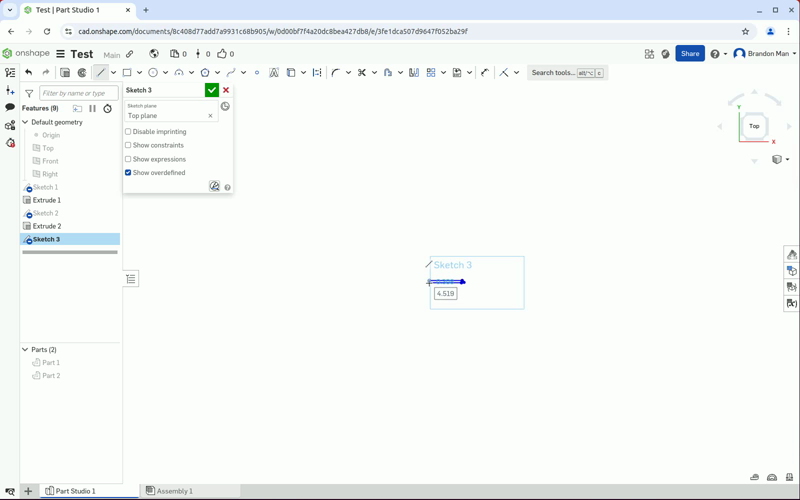
scroll(6)
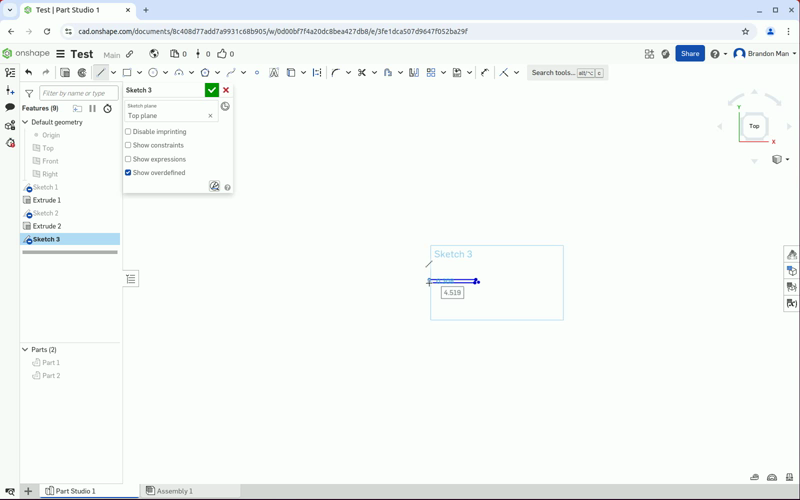
scroll(6)
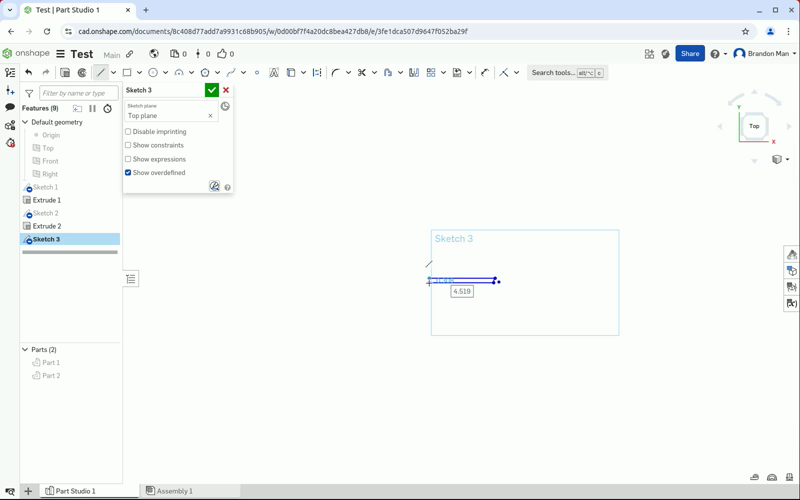
scroll(6)
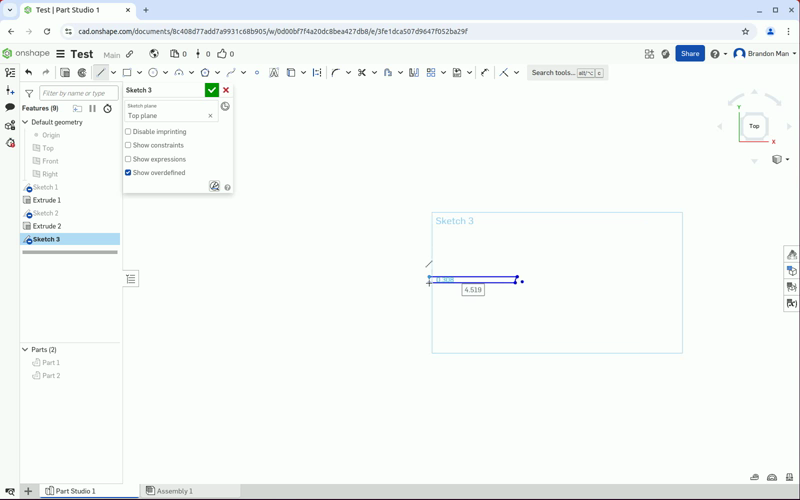
scroll(6)
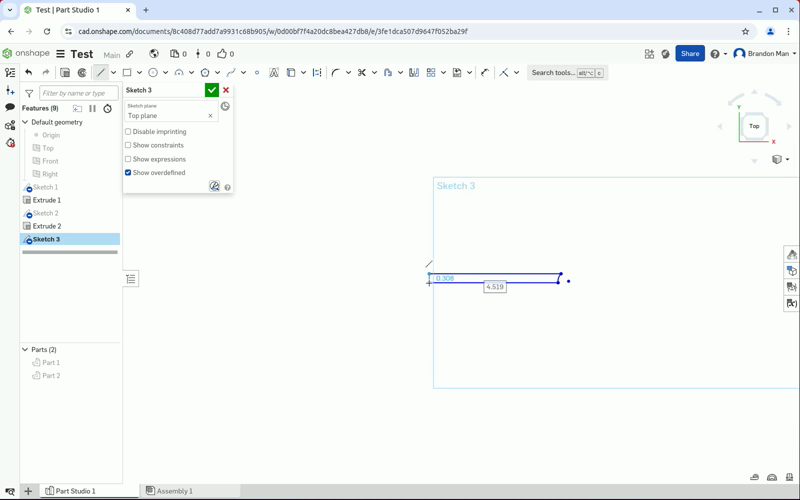
scroll(6)
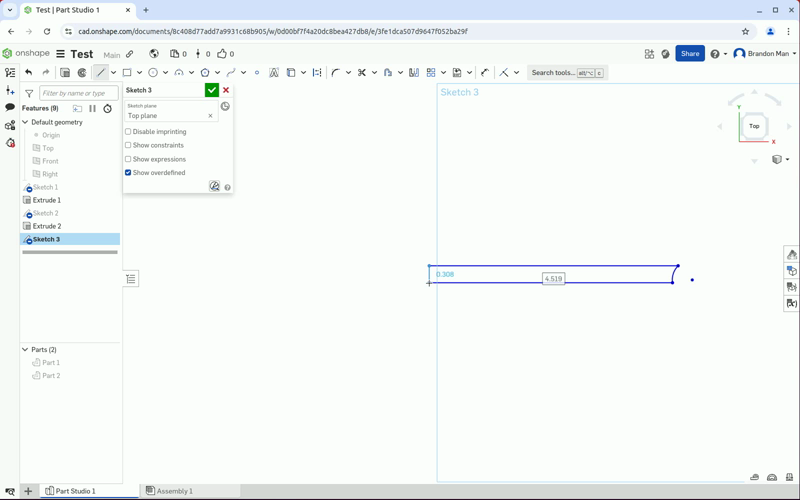
key_up(shift)
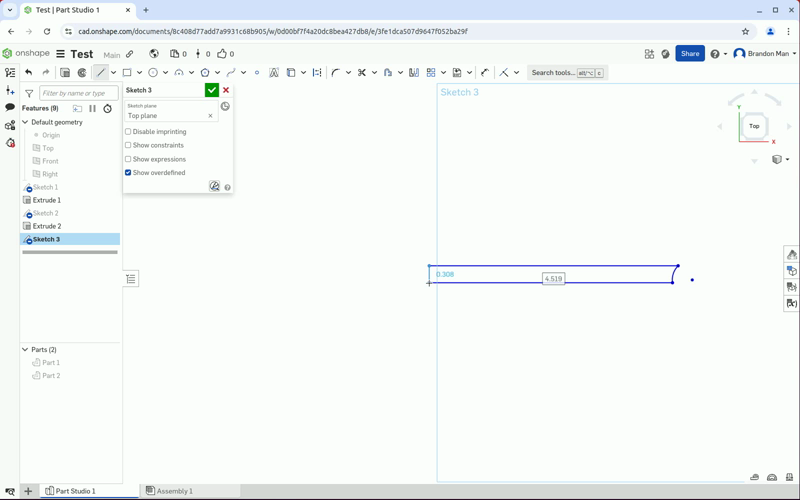
click(429, 282)
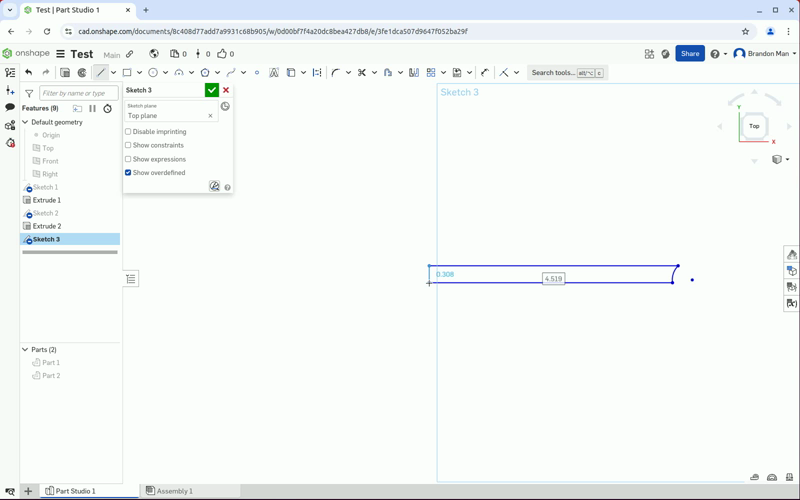
scroll(-6)
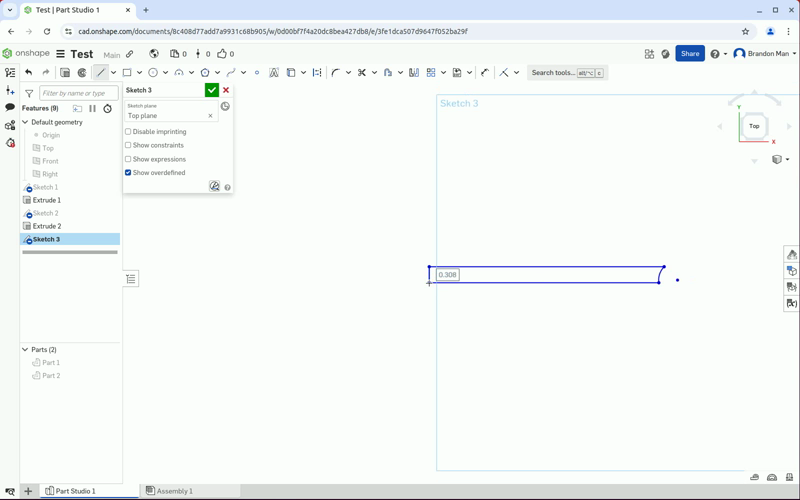
scroll(-6)
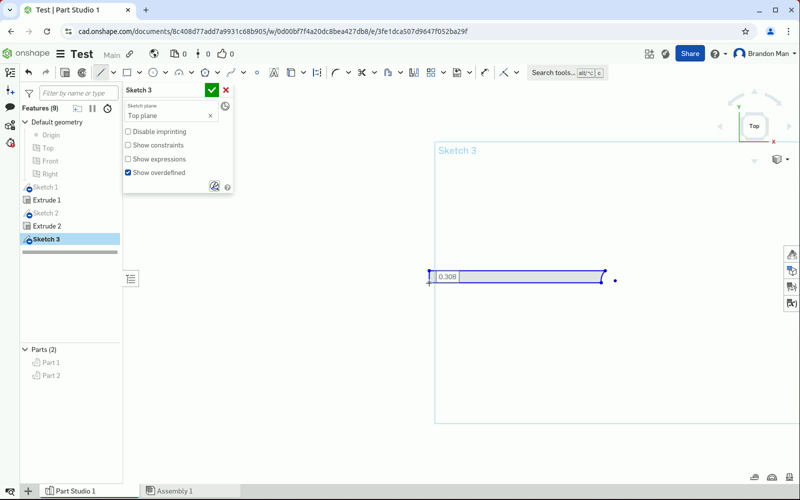
scroll(-6)
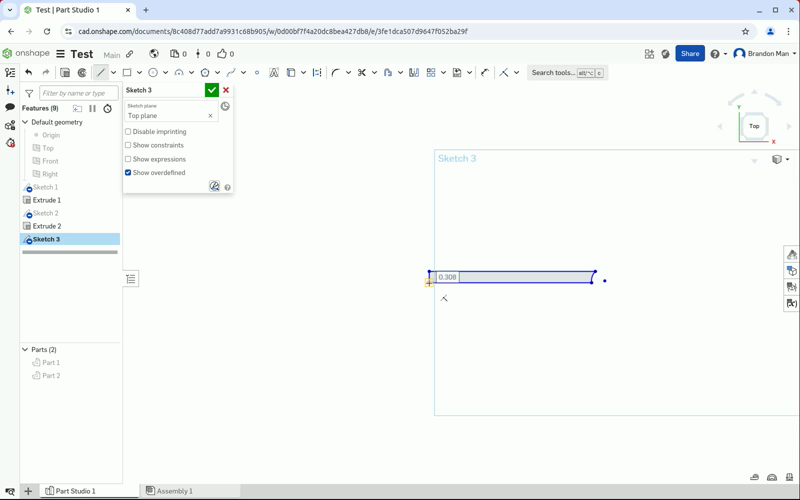
scroll(-6)
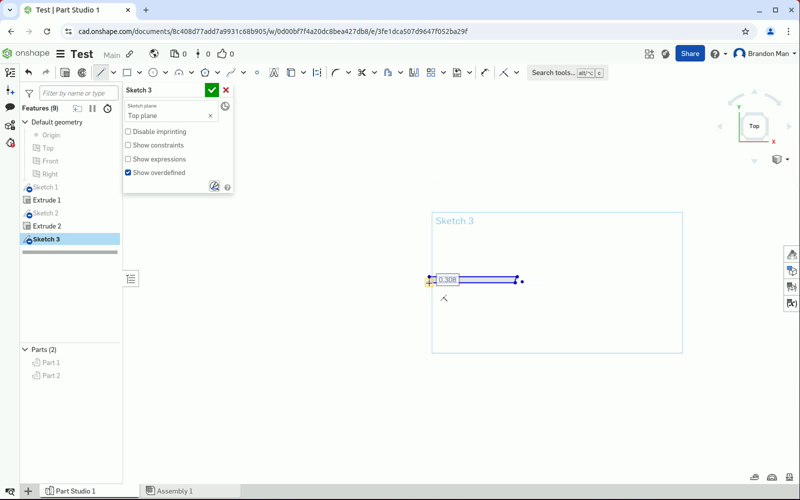
scroll(-6)
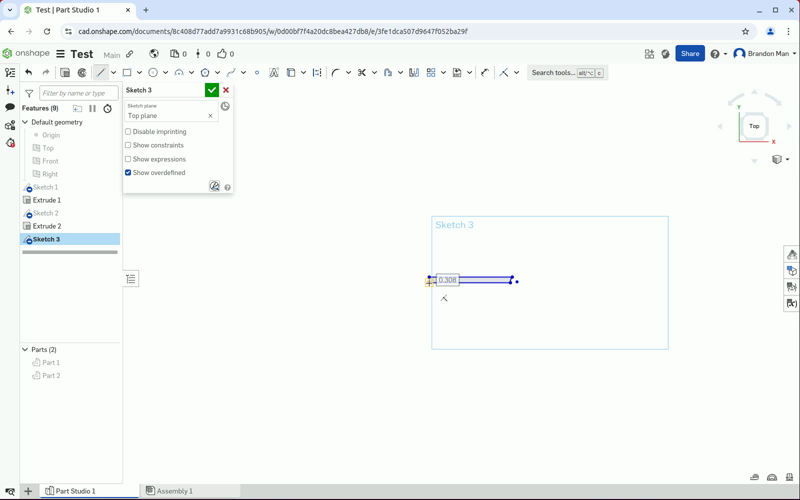
scroll(-6)
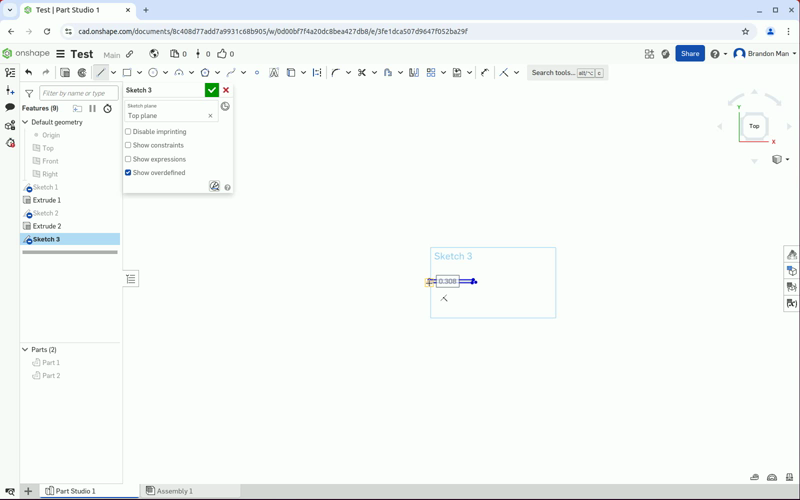
scroll(-6)
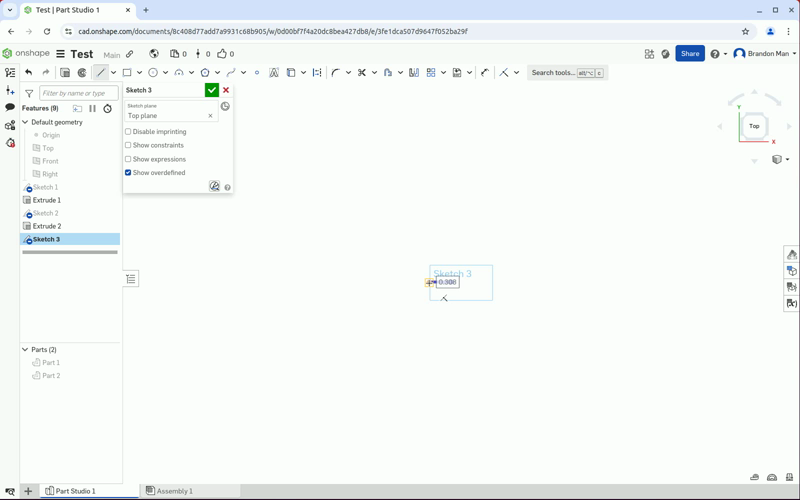
key(esc)
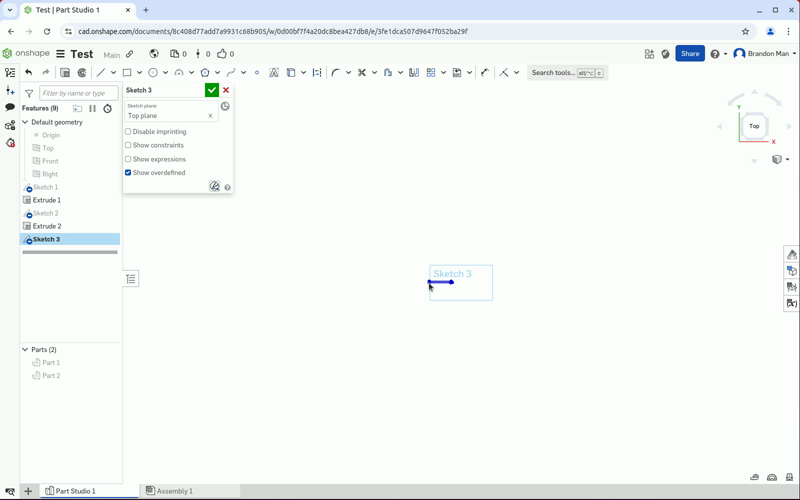
mouse_move(447, 281)
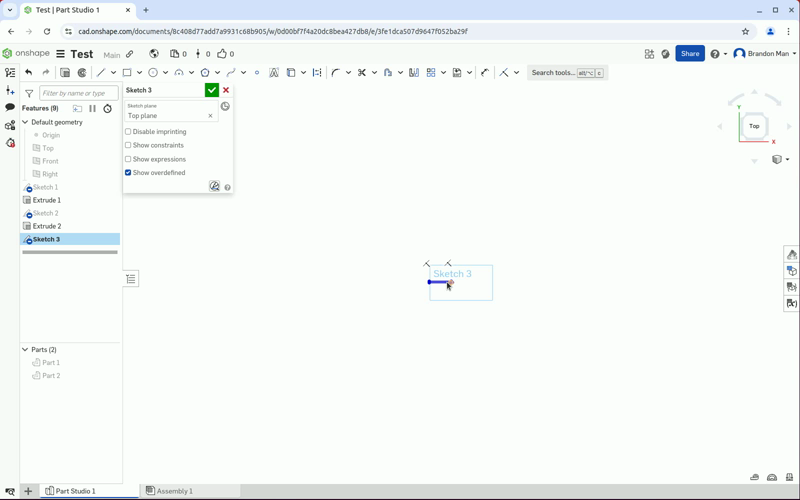
scroll(6)
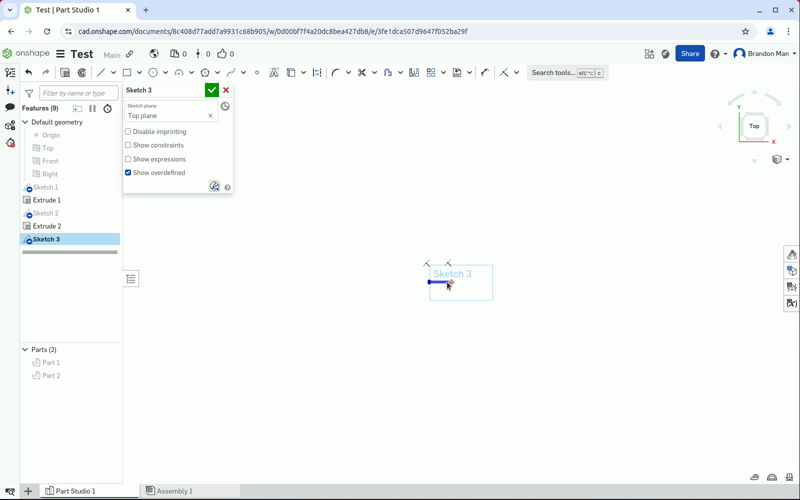
scroll(6)
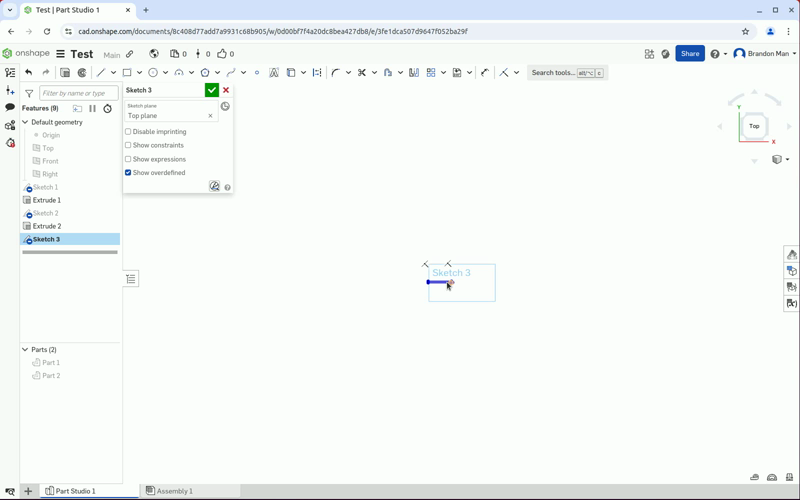
scroll(6)
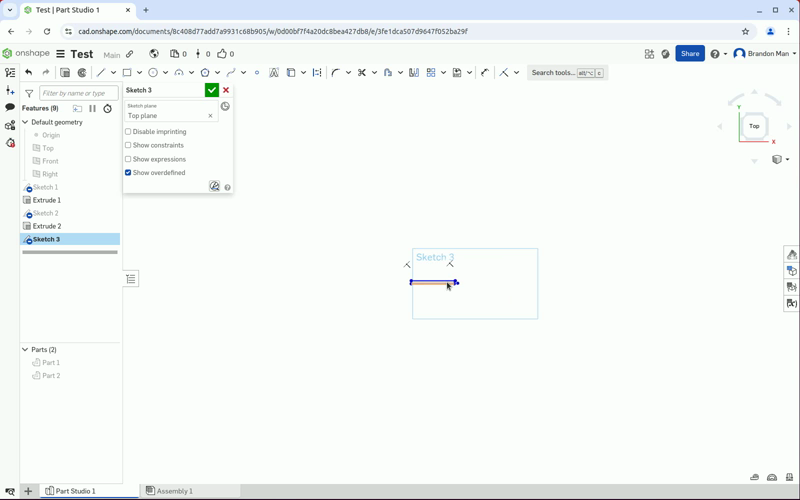
scroll(6)
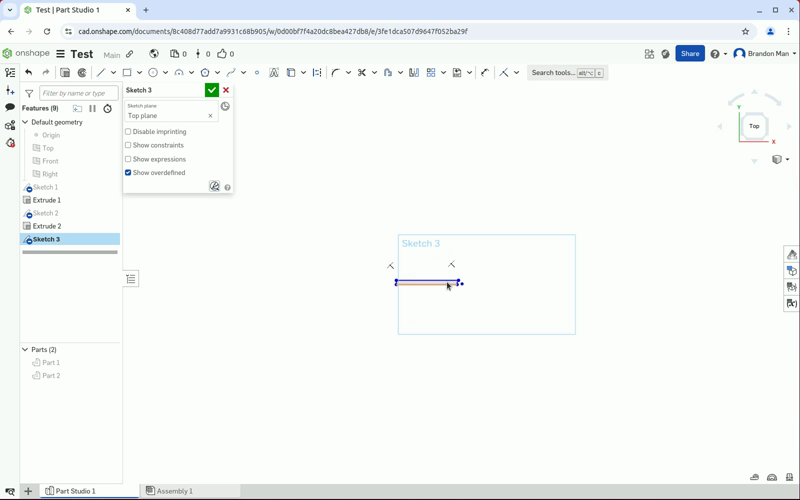
scroll(6)
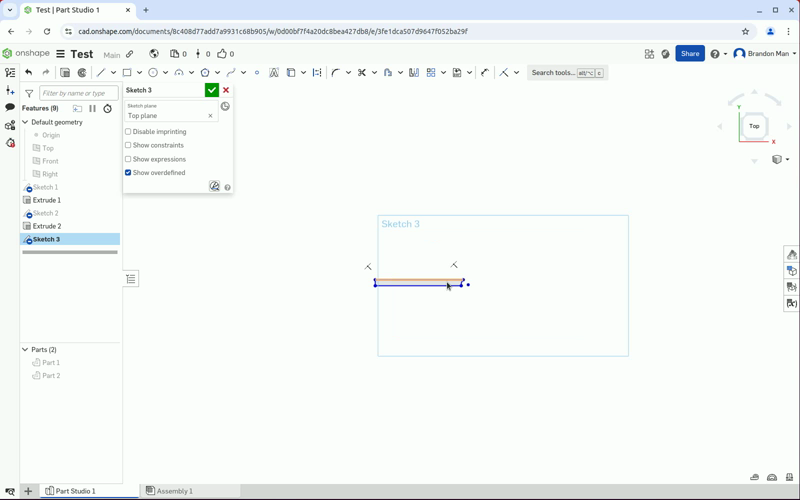
scroll(6)
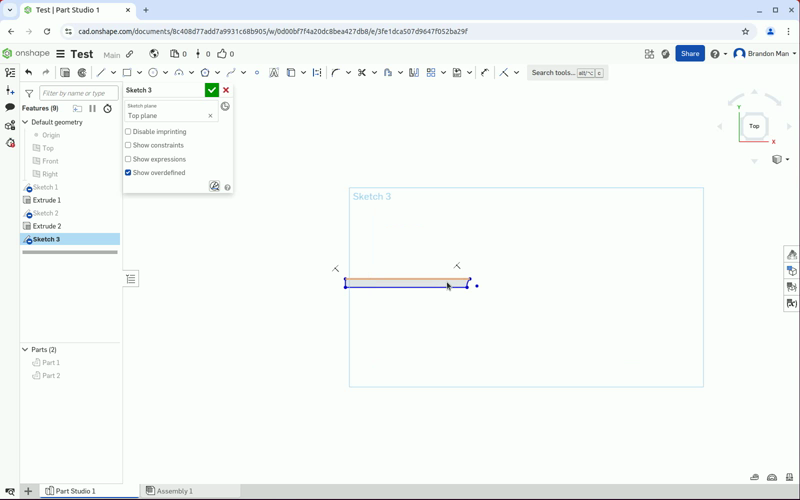
scroll(6)
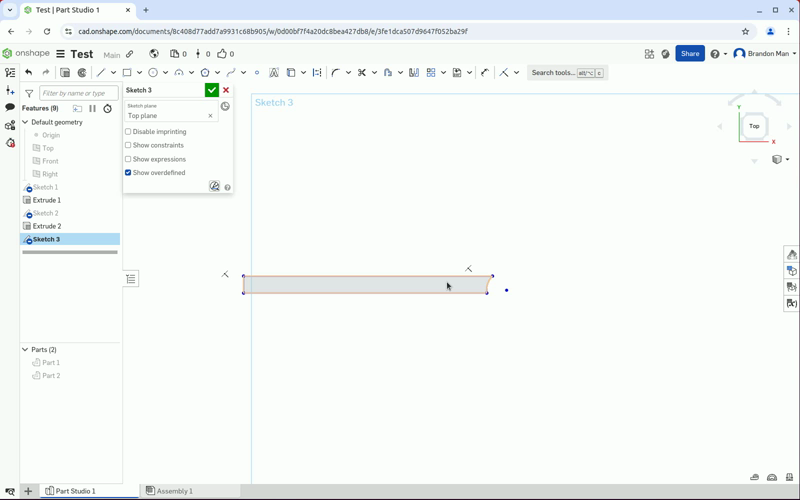
click(447, 281)
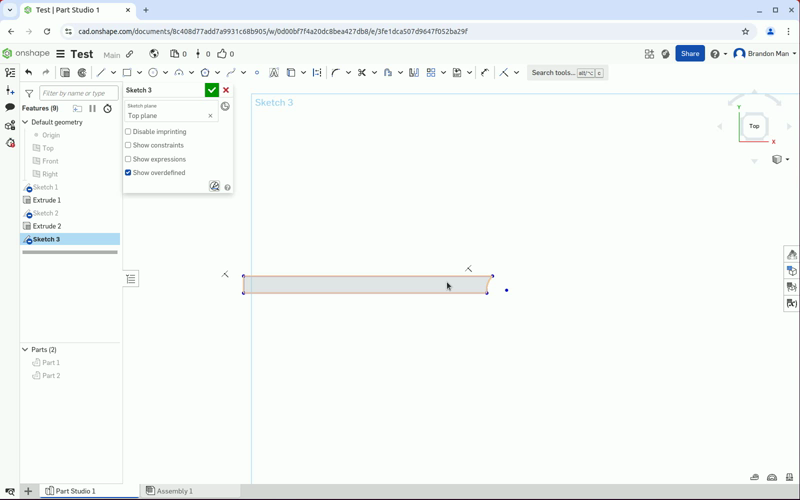
scroll(-6)
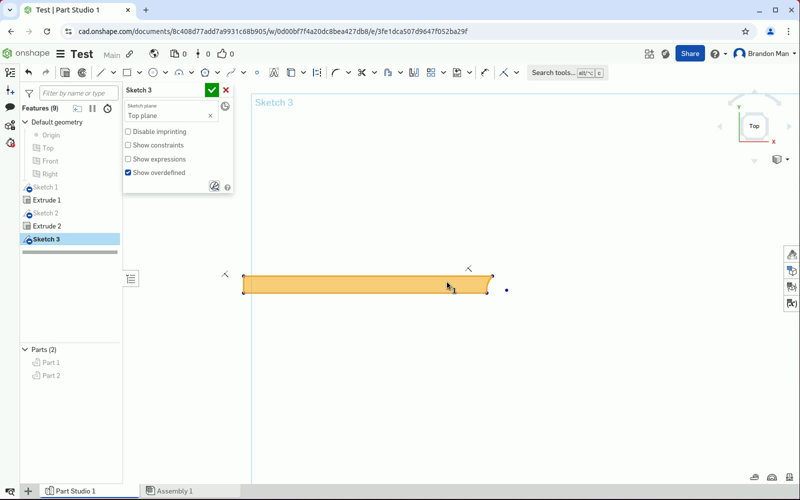
scroll(-6)
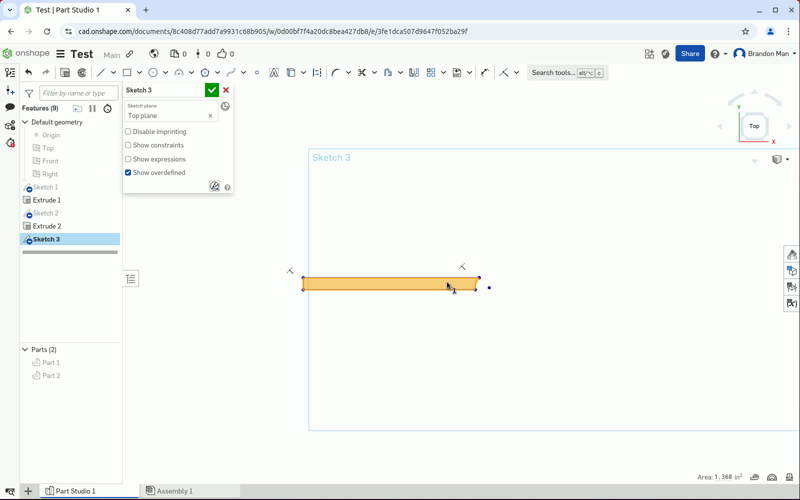
scroll(-6)
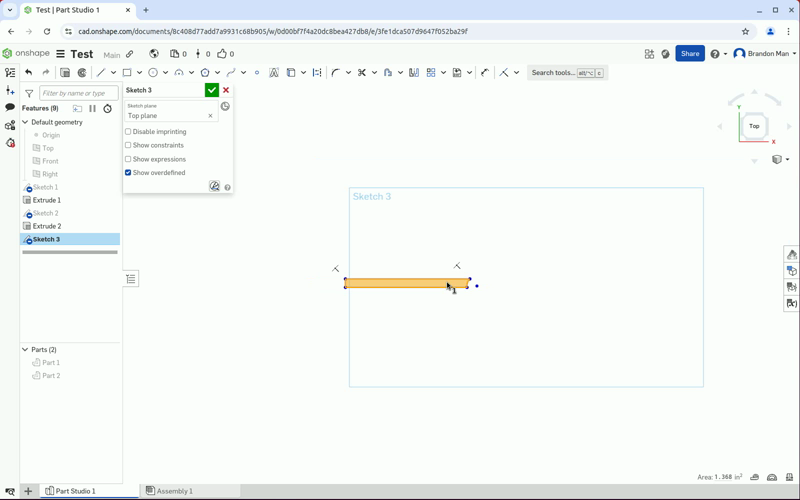
scroll(-6)
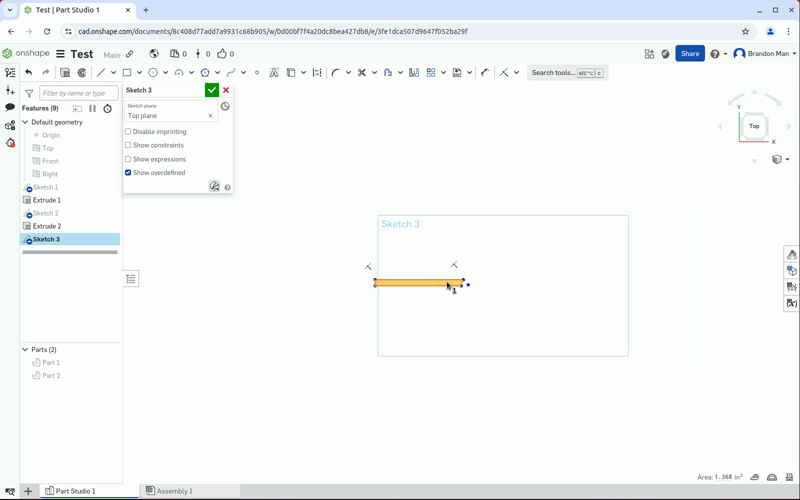
scroll(-6)
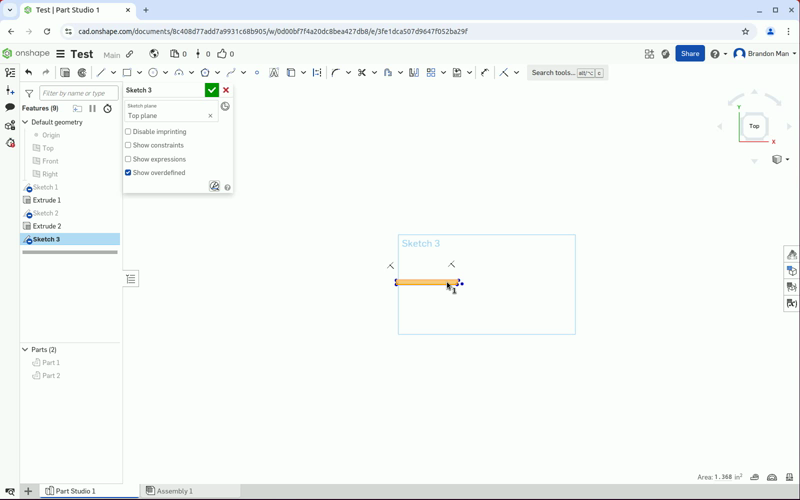
scroll(-6)
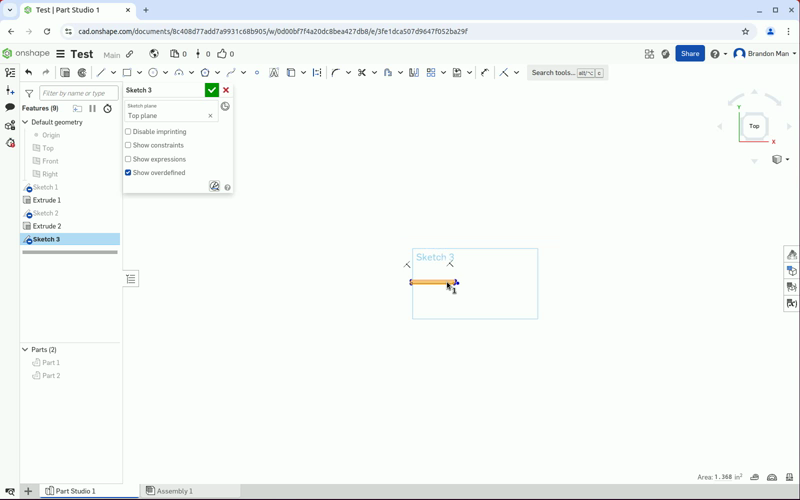
scroll(-6)
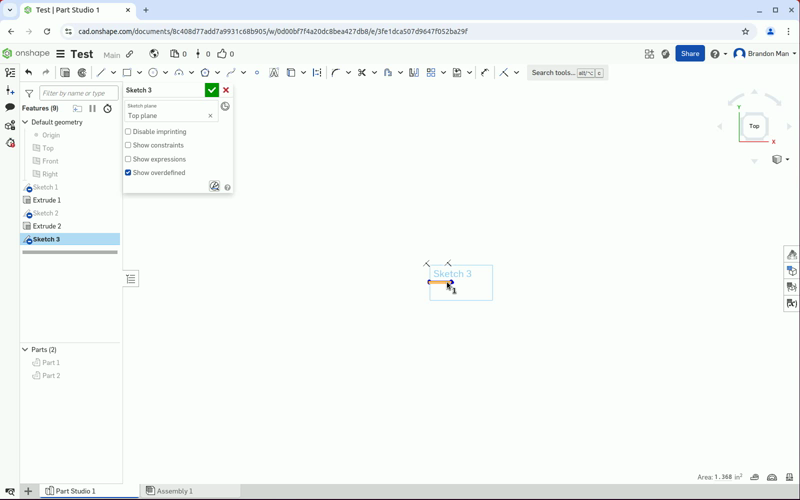
mouse_move(73, 352)
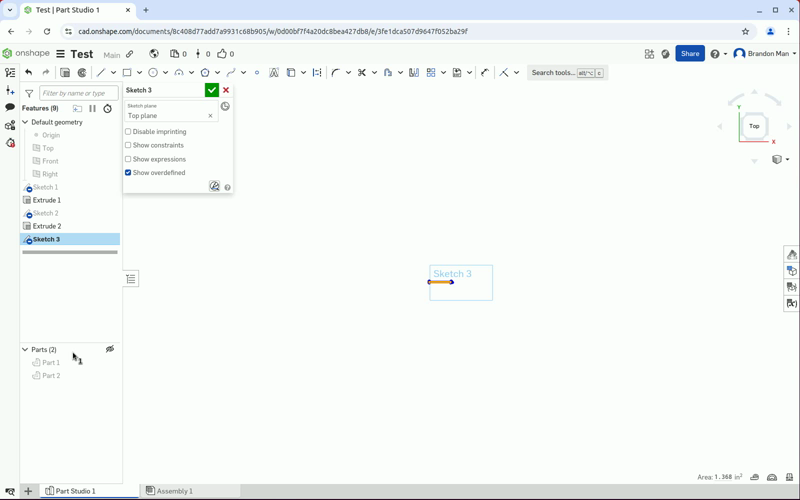
key(shift+y)
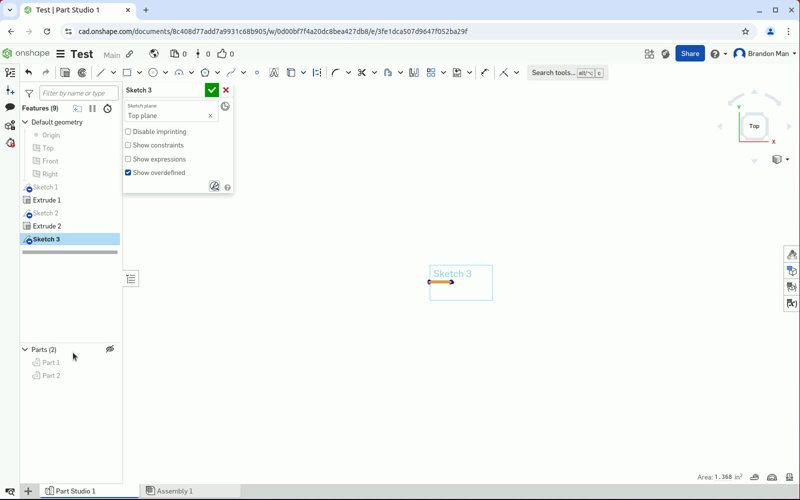
key(shift+e)
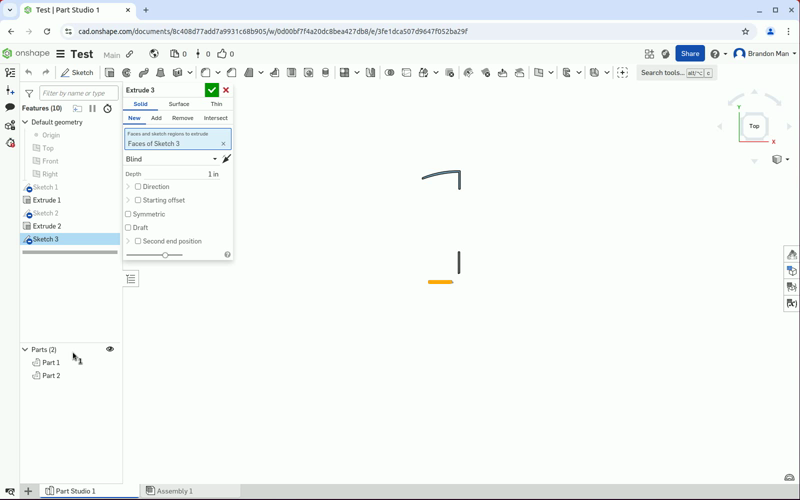
mouse_move(143, 106)
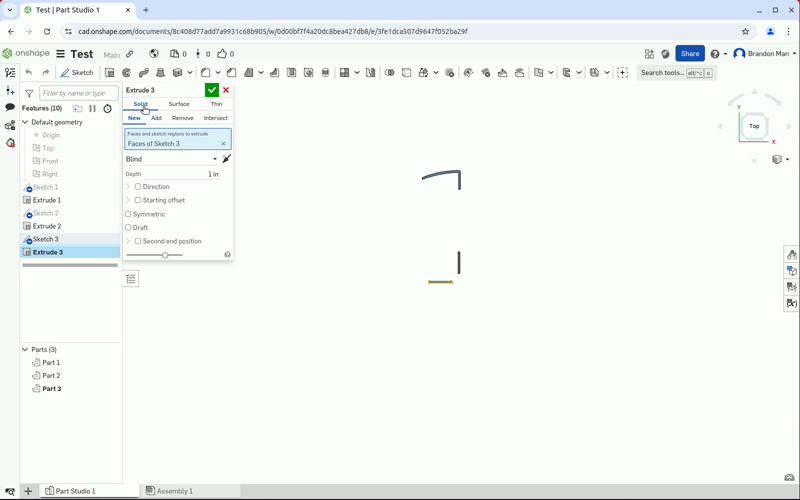
click(143, 106)
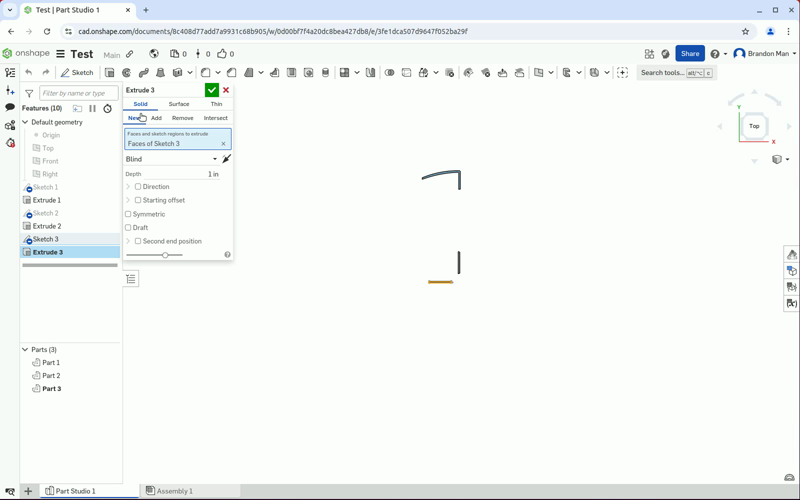
mouse_move(137, 120)
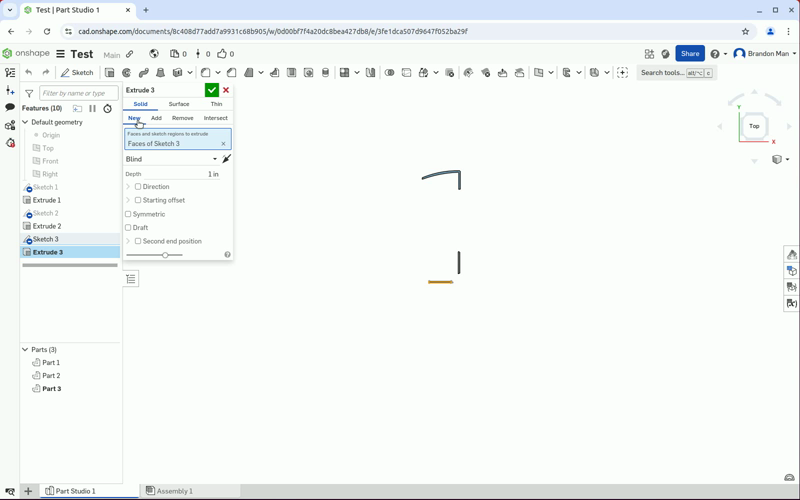
click(137, 120)
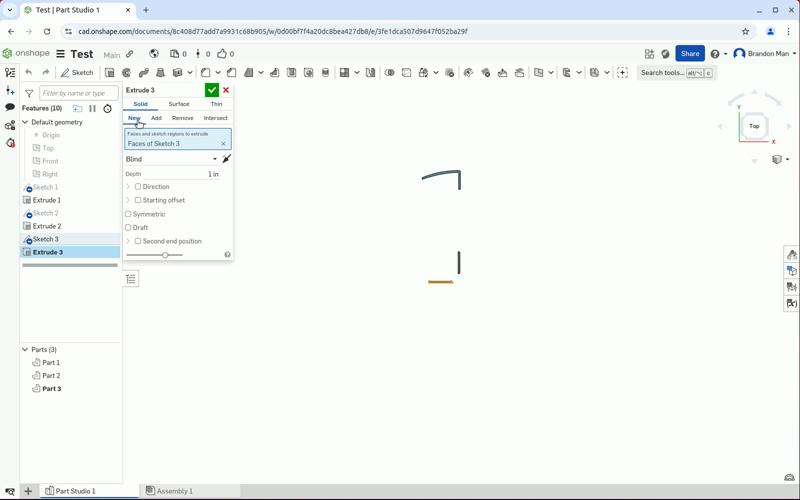
key(tab, 4)
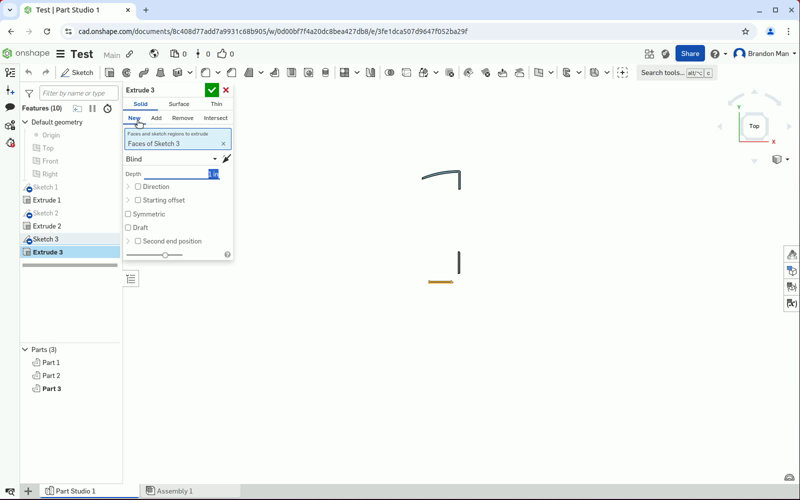
text(-17.09)
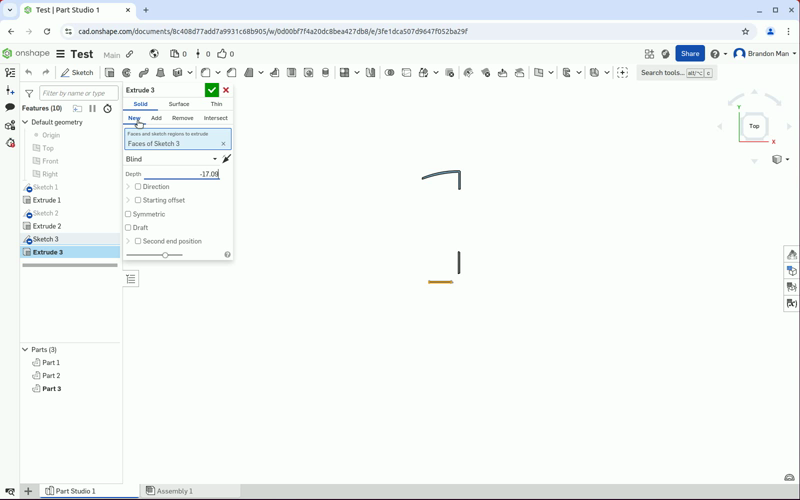
key(enter)
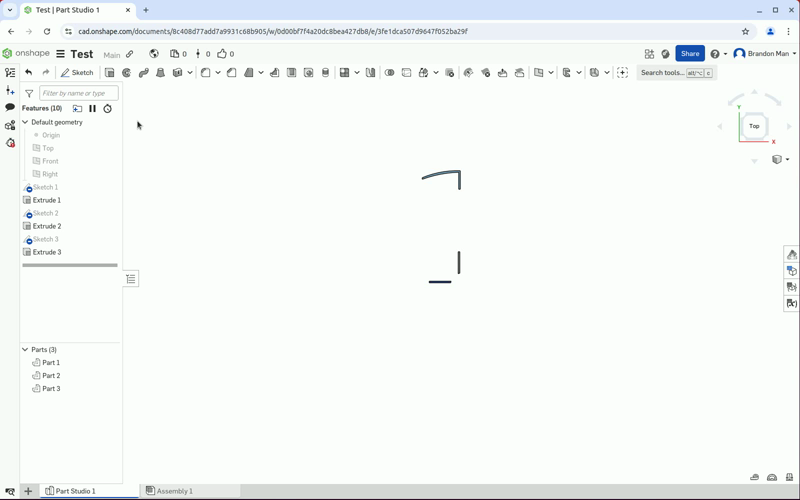
key(shift+h)
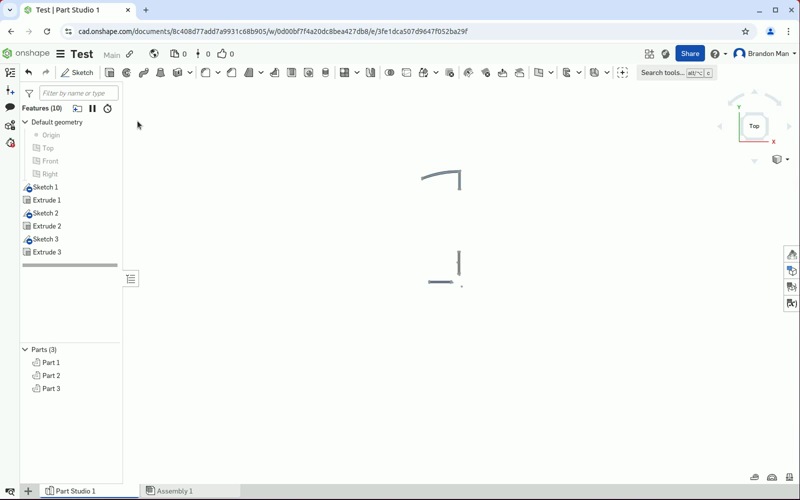
key(shift+h)
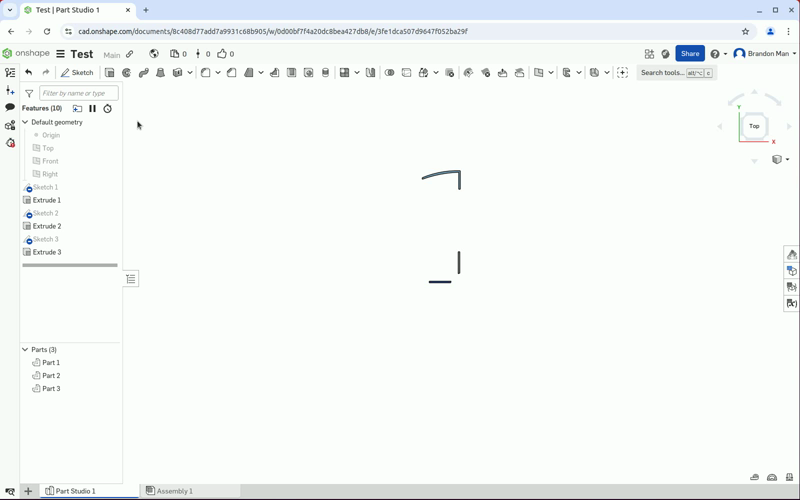
mouse_move(73, 189)
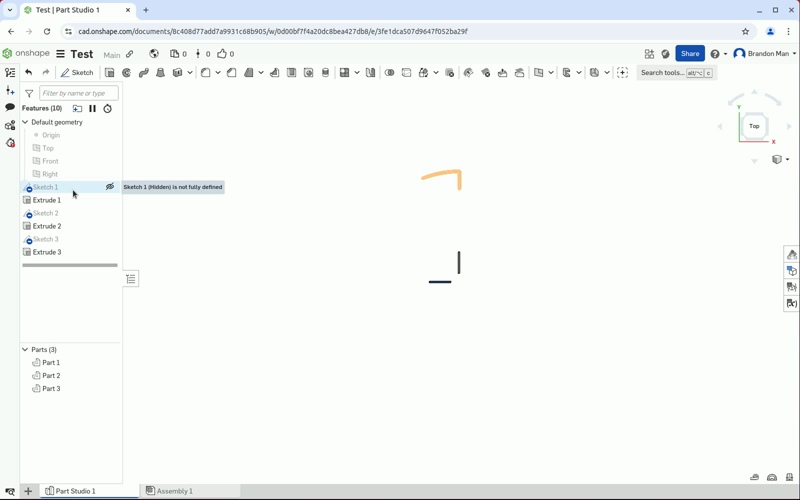
click(73, 189)
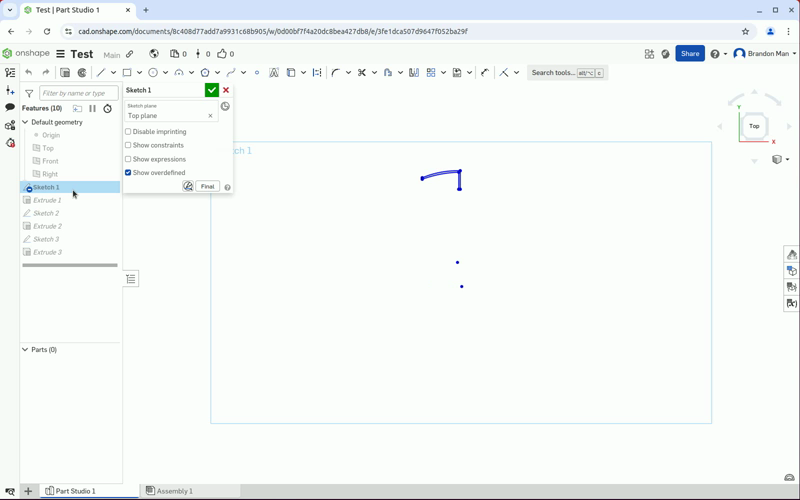
mouse_move(229, 92)
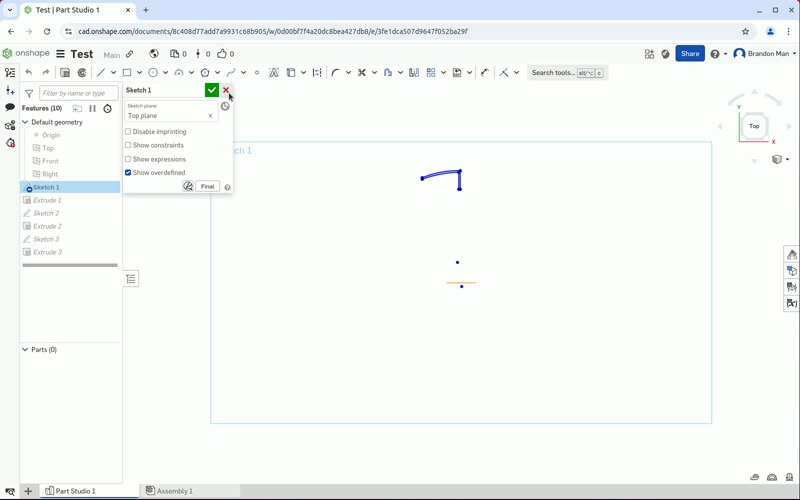
click(229, 92)
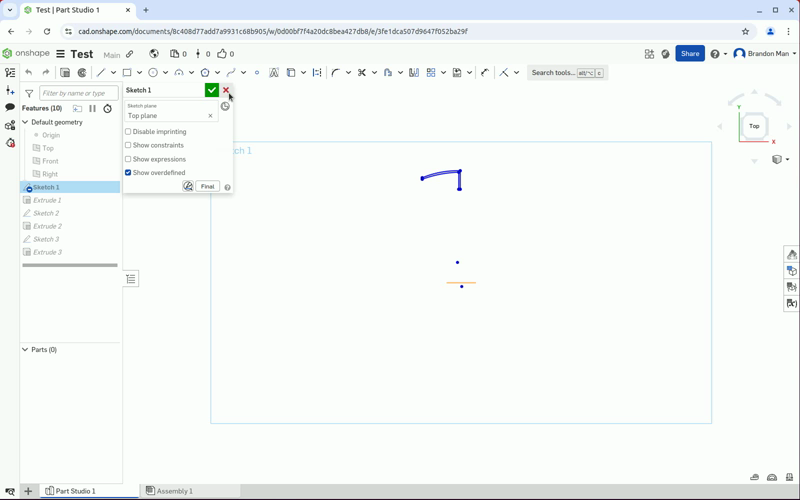
key(shift+s)
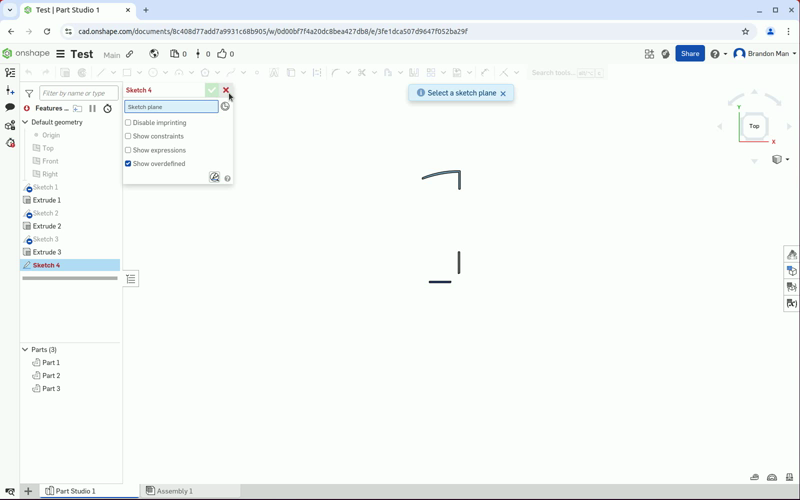
mouse_move(73, 150)
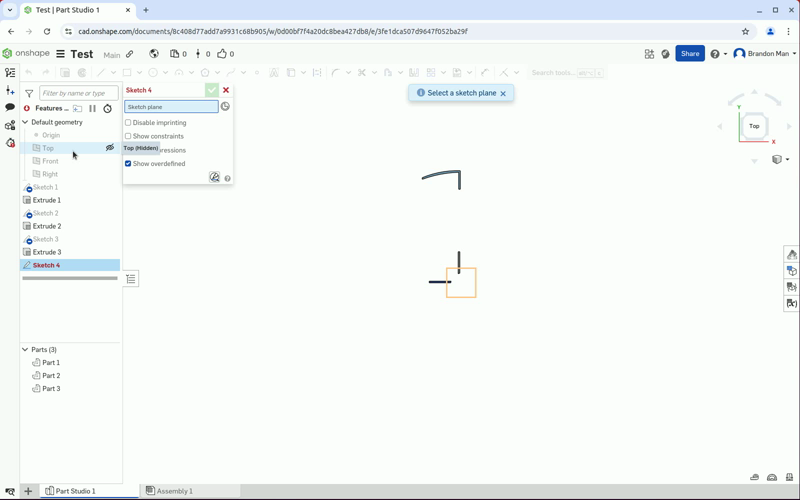
click(73, 150)
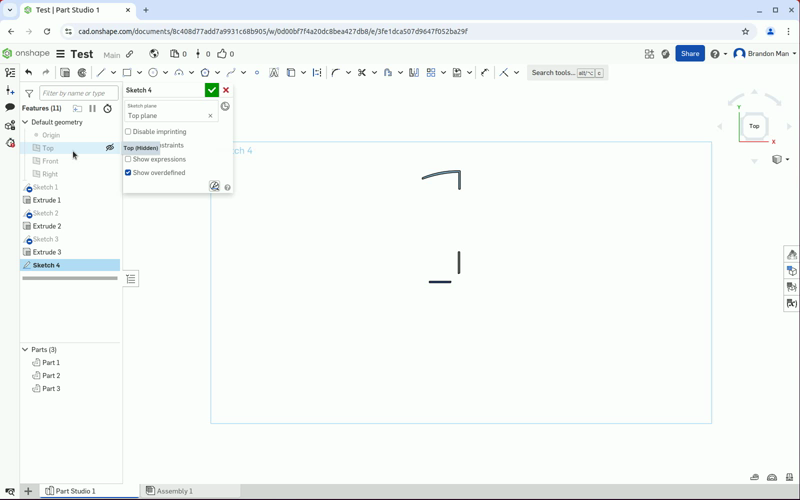
mouse_move(73, 352)
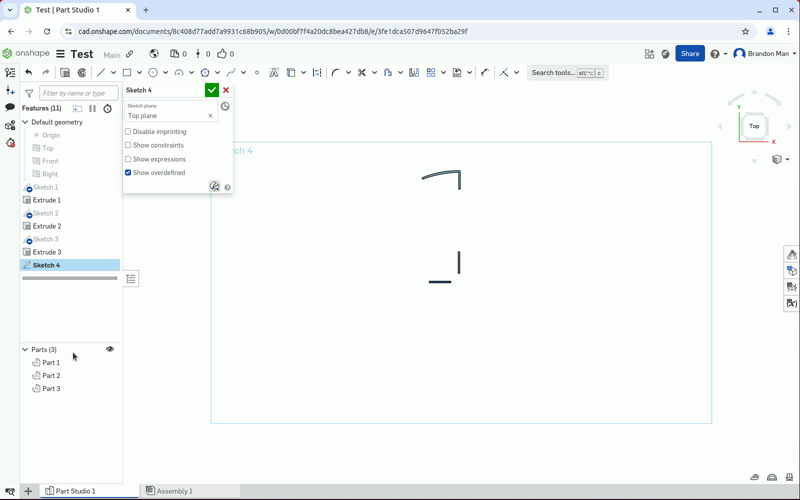
key(y)
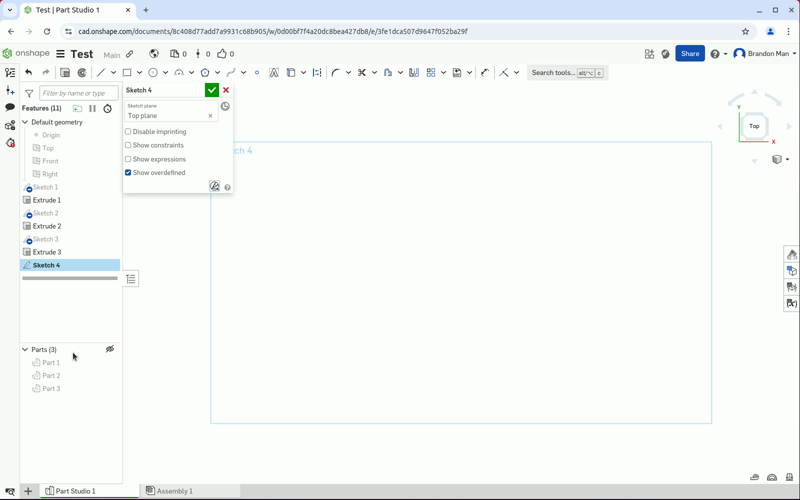
key(l)
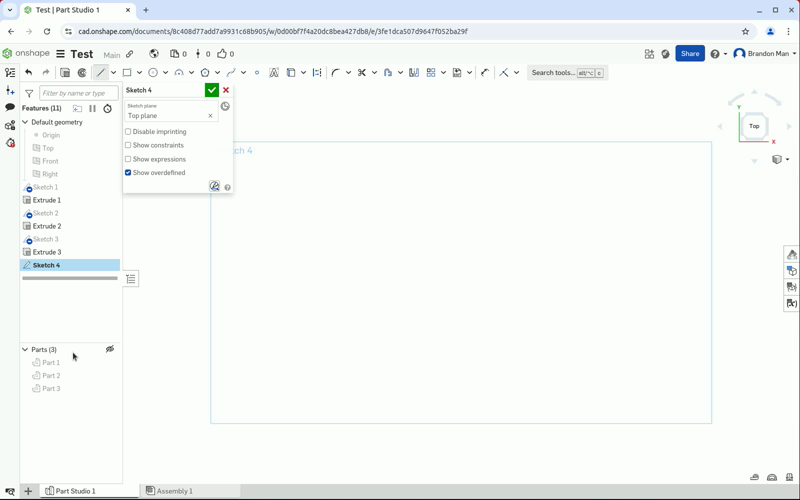
key_down(shift)
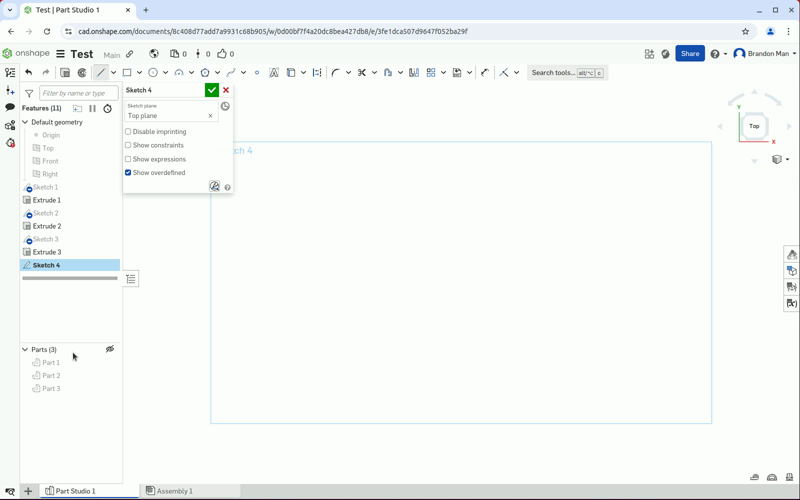
mouse_move(348, 282)
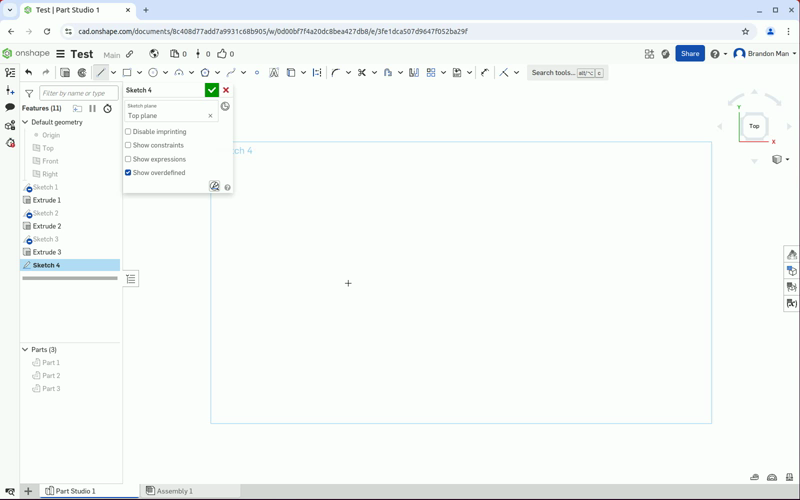
click(348, 282)
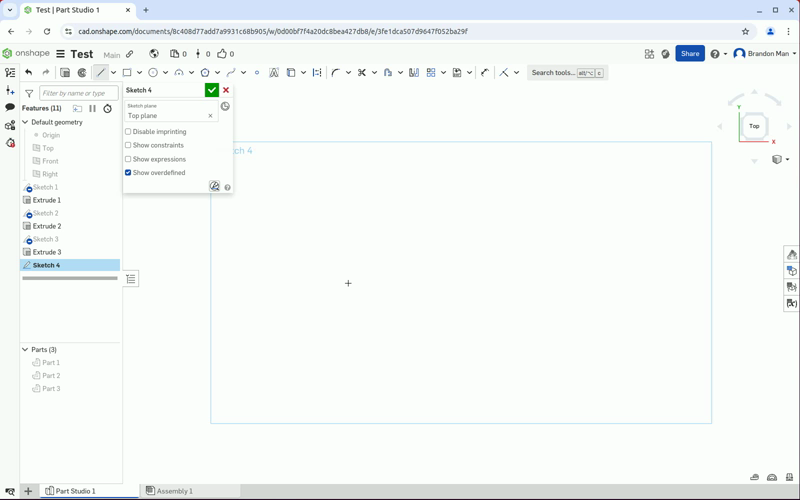
key_up(shift)
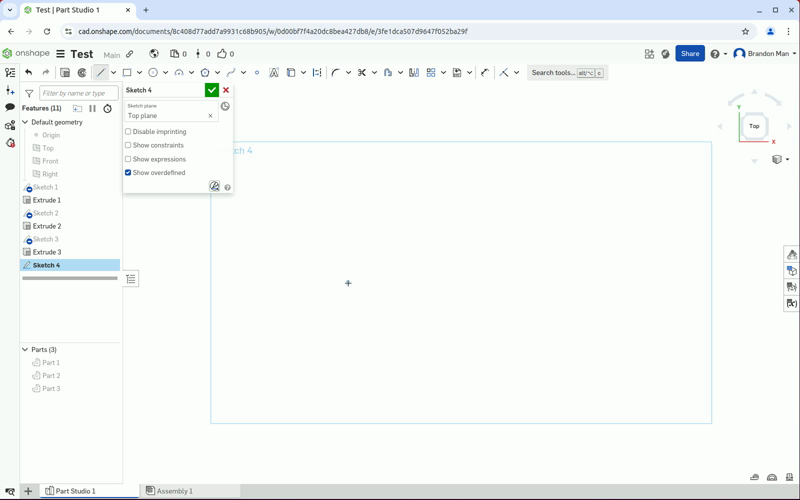
key_down(shift)
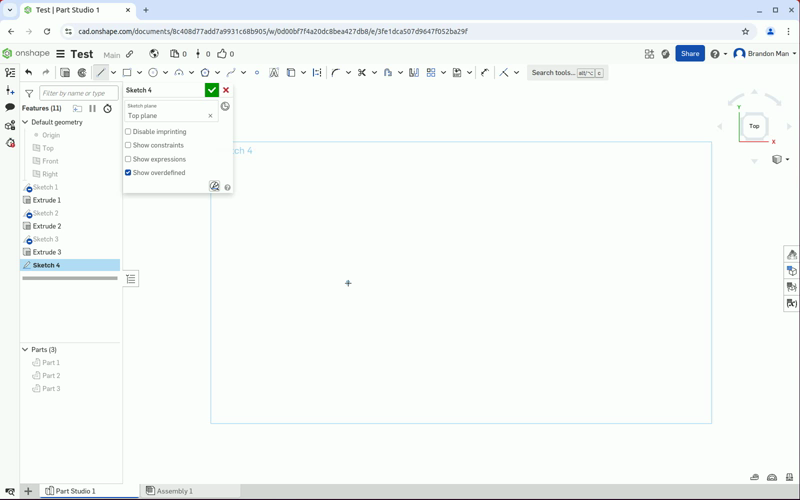
mouse_move(378, 282)
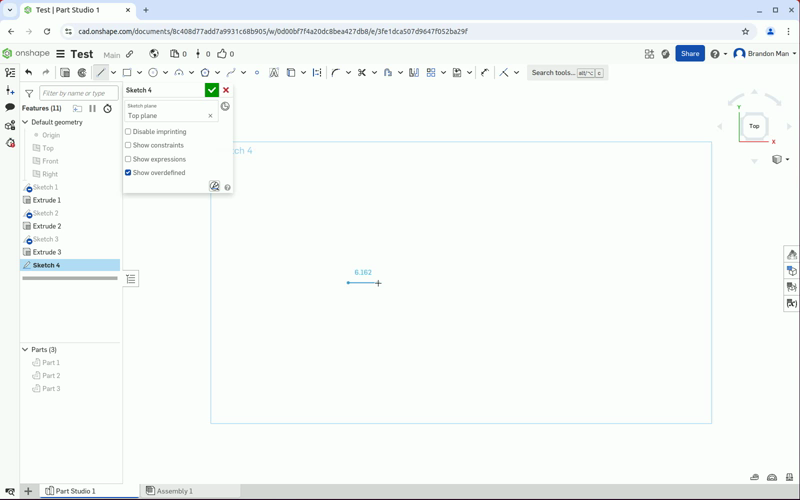
mouse_move(366, 282)
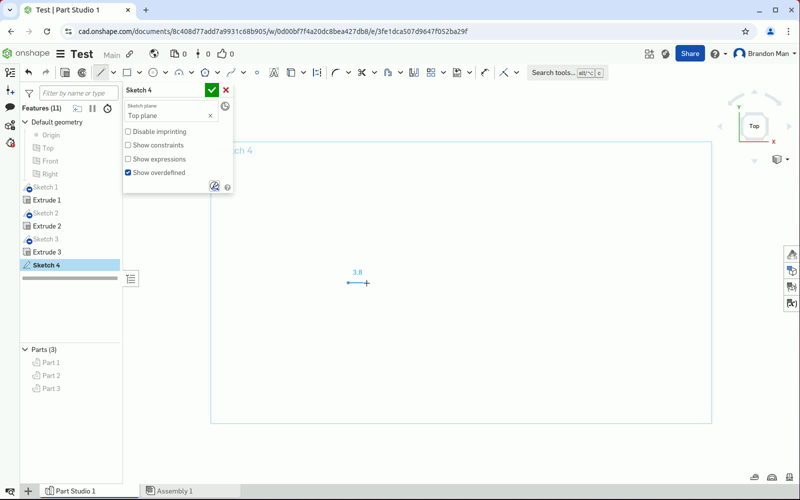
click(366, 282)
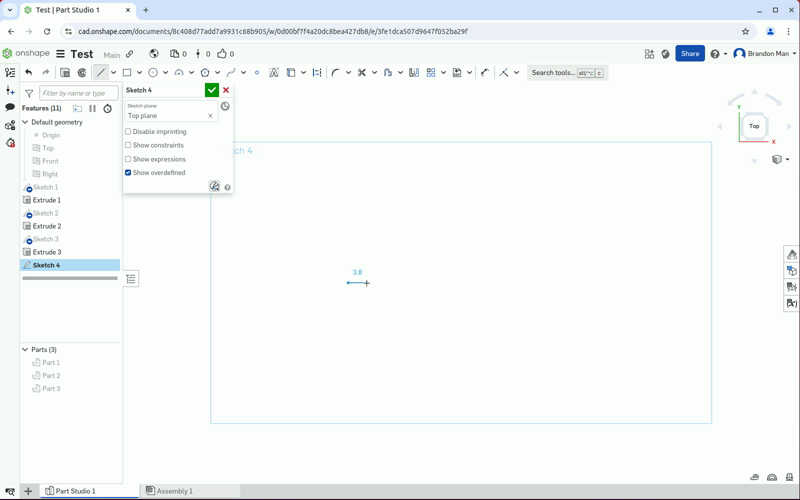
key_up(shift)
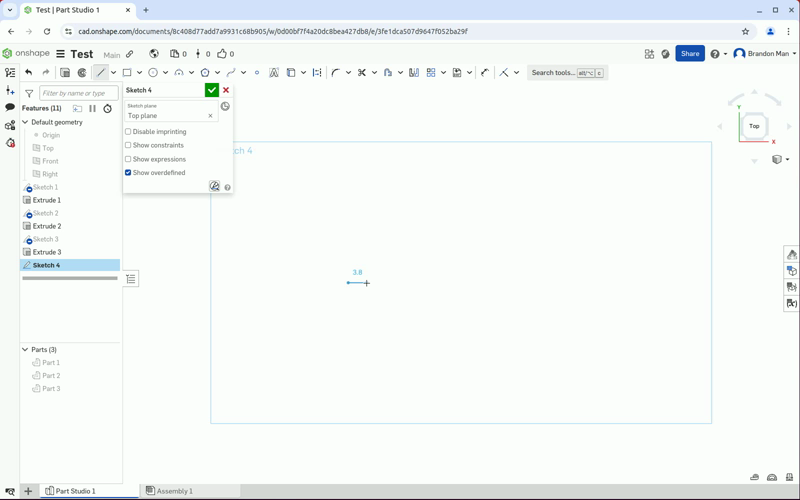
key_down(shift)
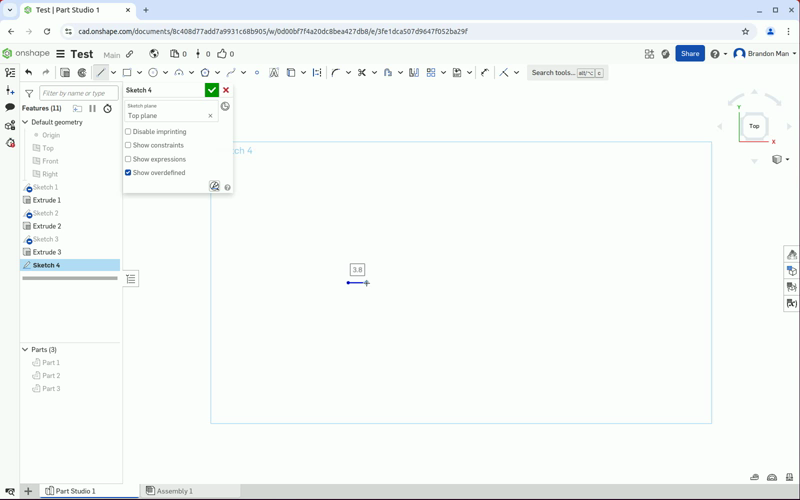
mouse_move(396, 282)
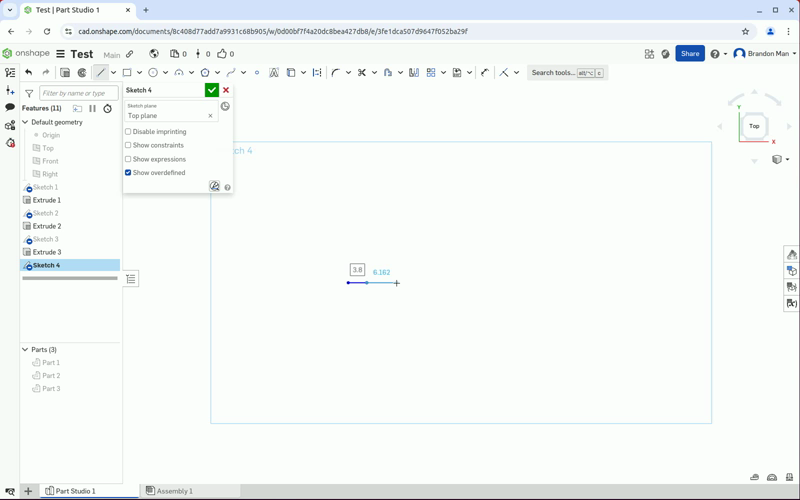
mouse_move(366, 281)
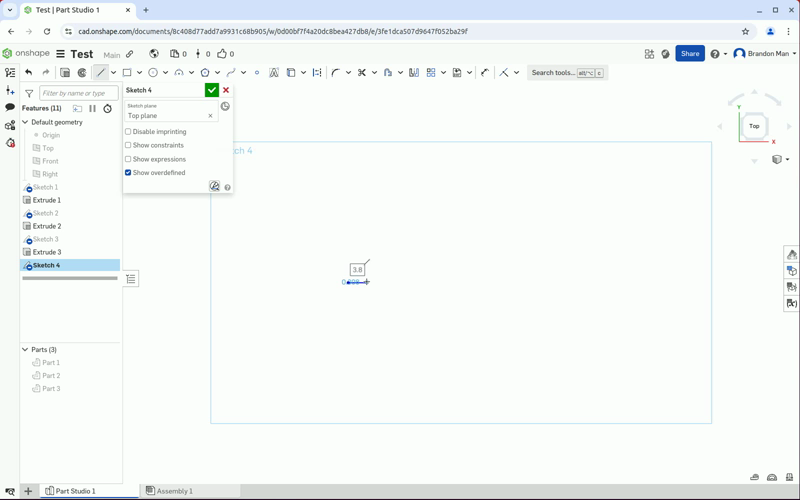
scroll(6)
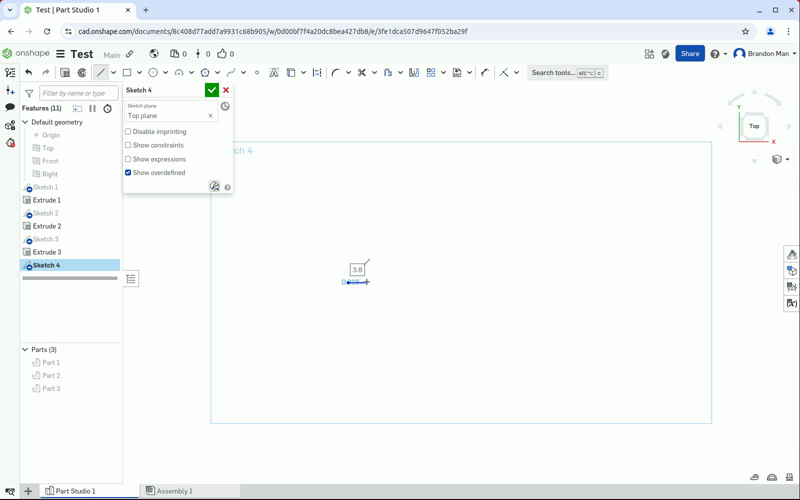
scroll(6)
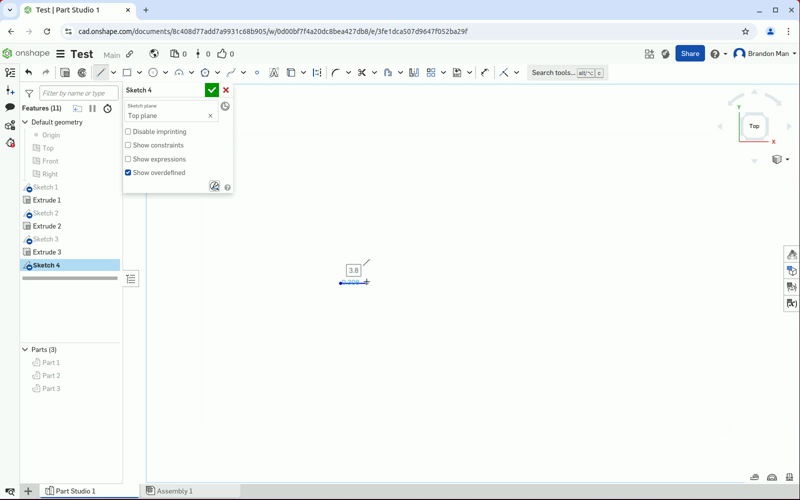
scroll(6)
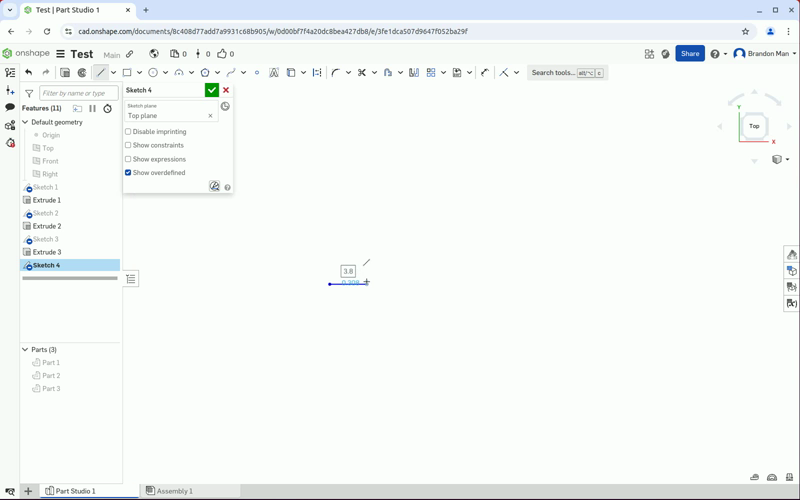
scroll(6)
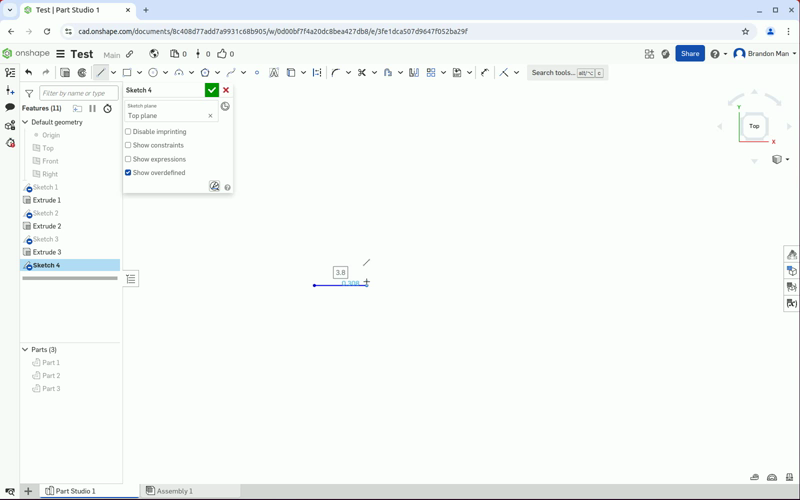
scroll(6)
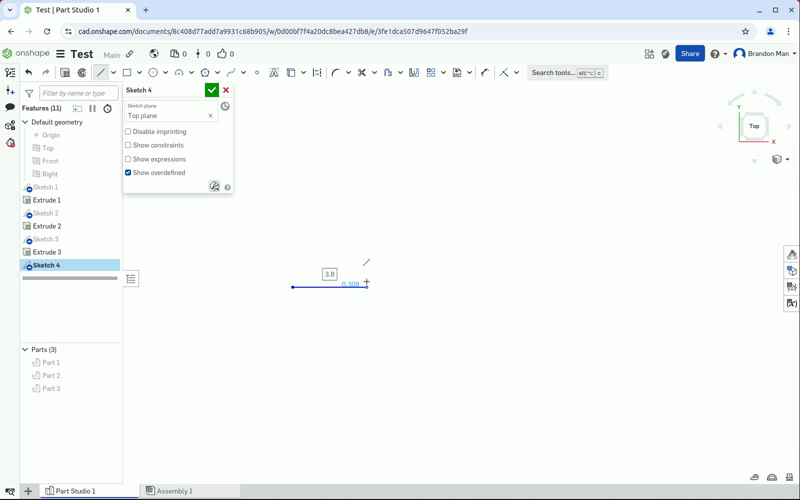
scroll(6)
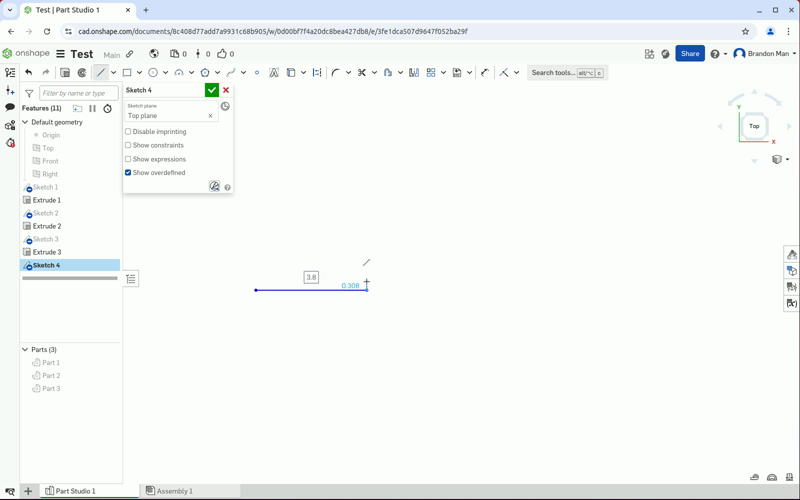
scroll(6)
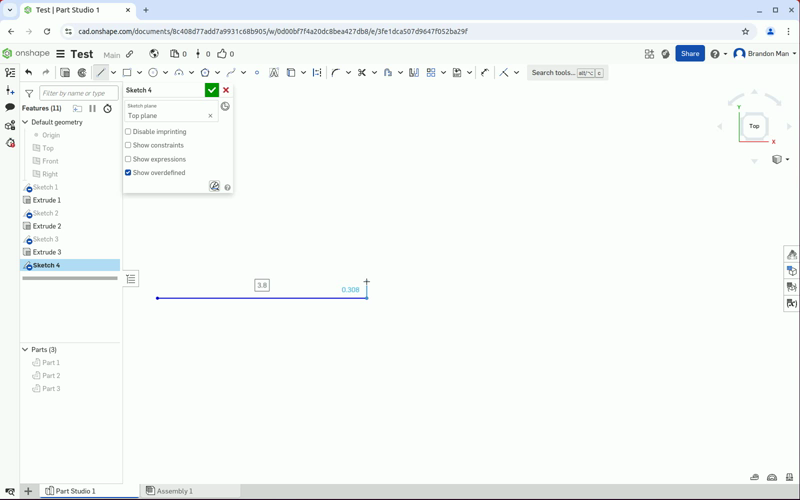
click(366, 281)
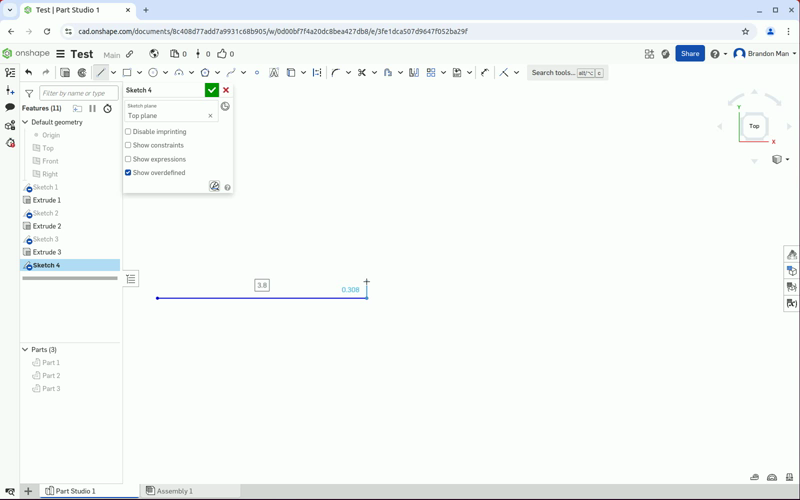
scroll(-6)
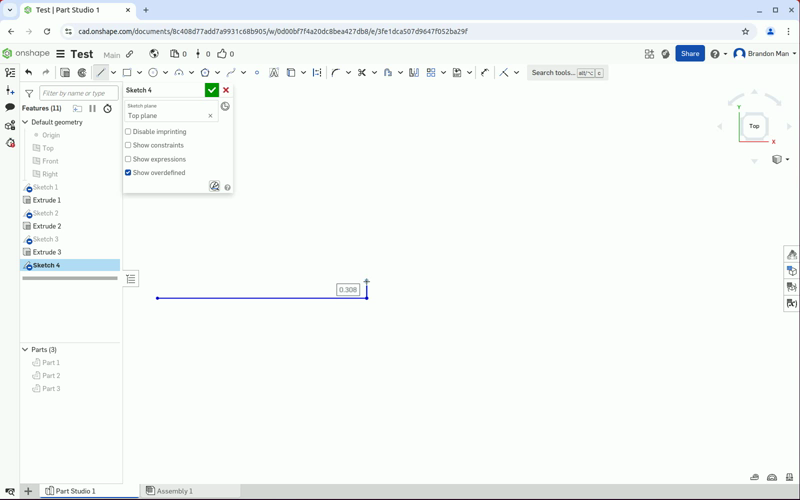
scroll(-6)
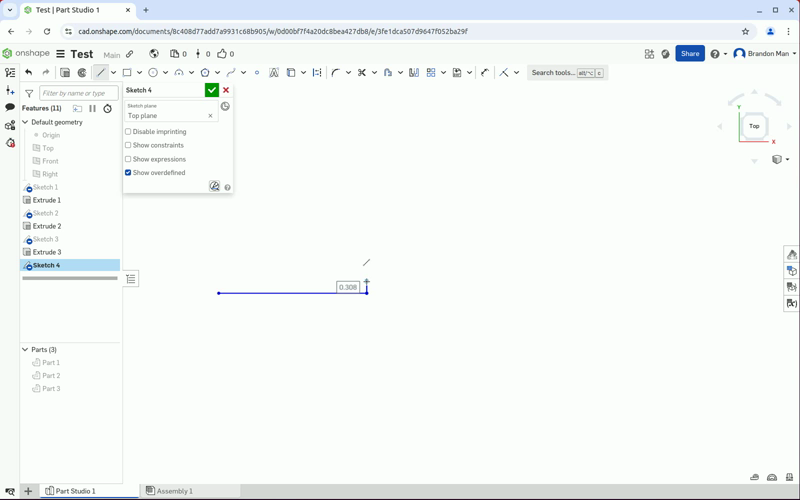
scroll(-6)
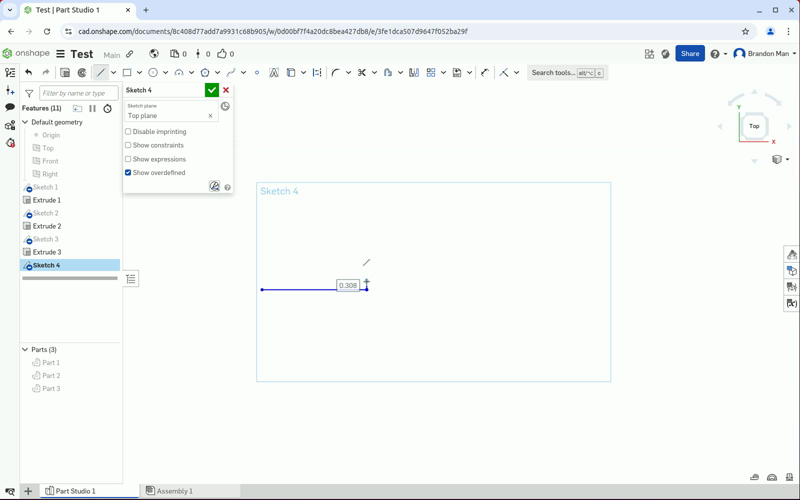
scroll(-6)
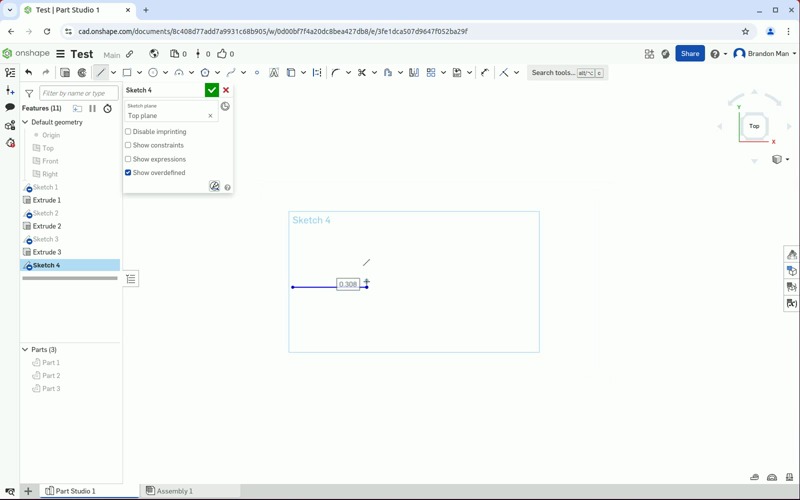
scroll(-6)
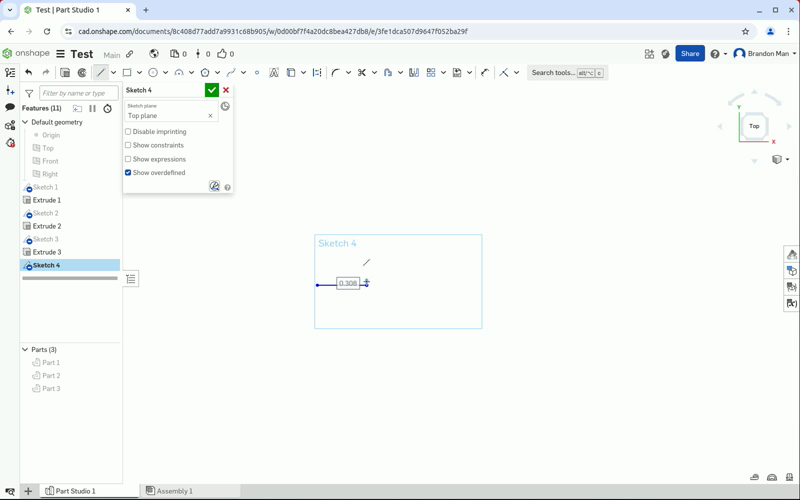
scroll(-6)
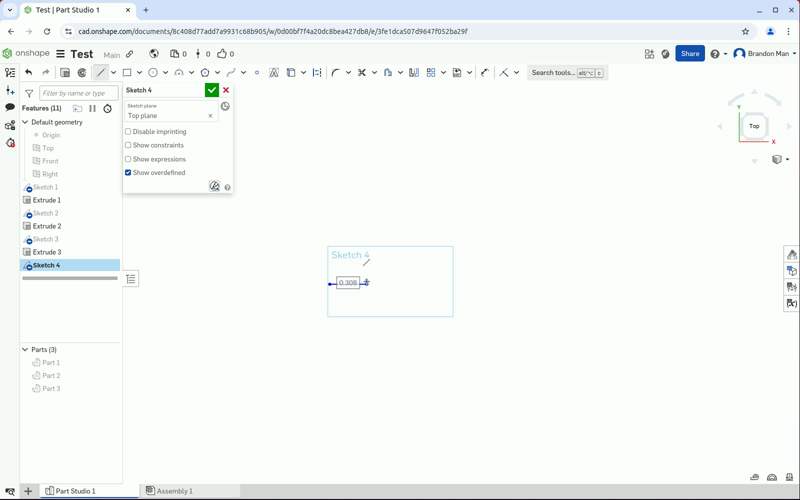
scroll(-6)
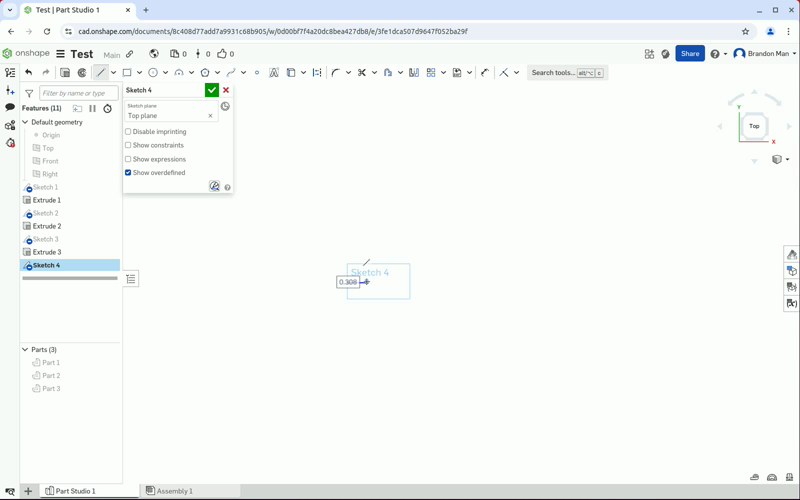
key_up(shift)
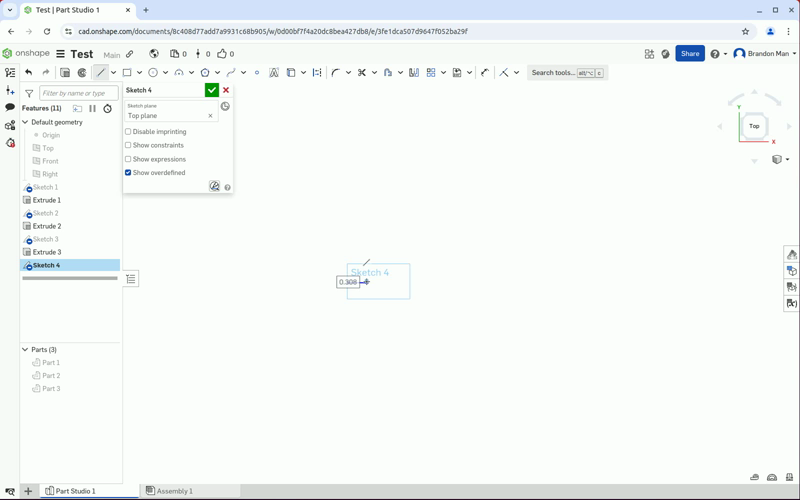
key_down(shift)
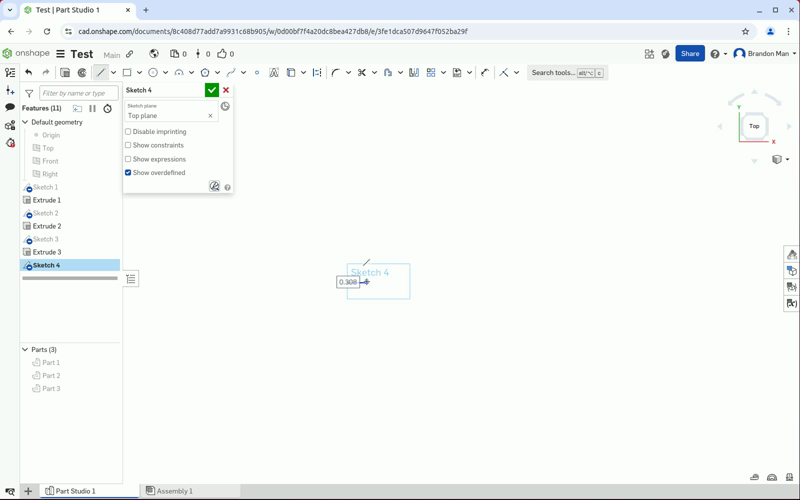
mouse_move(396, 281)
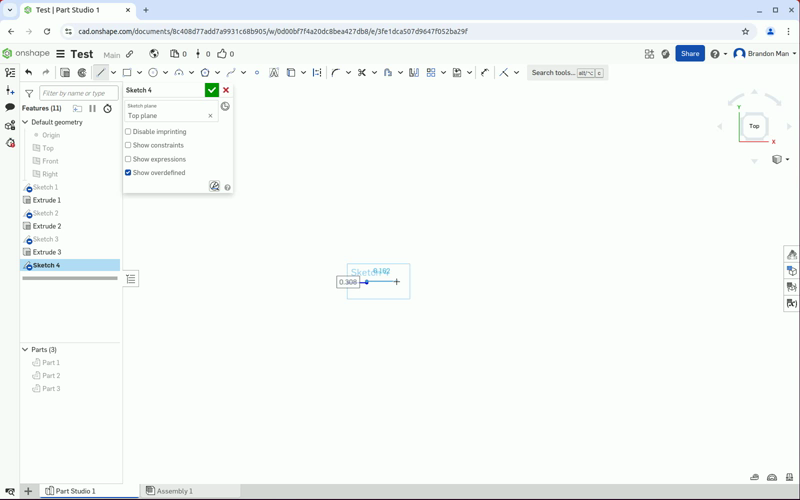
mouse_move(349, 281)
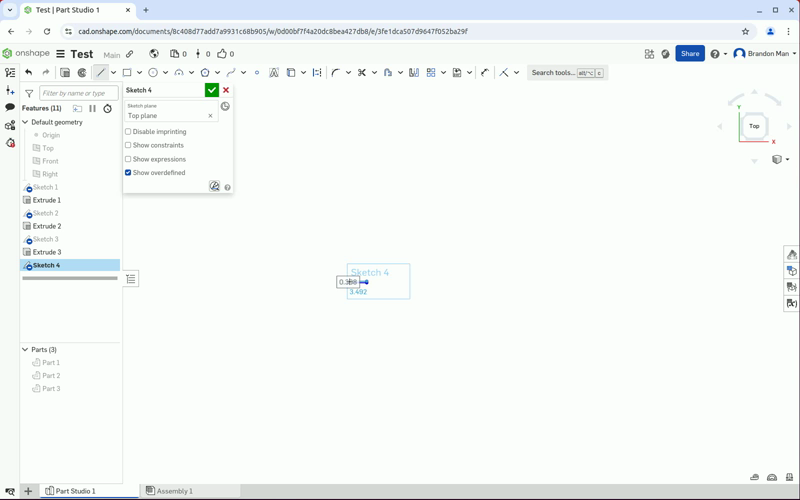
scroll(6)
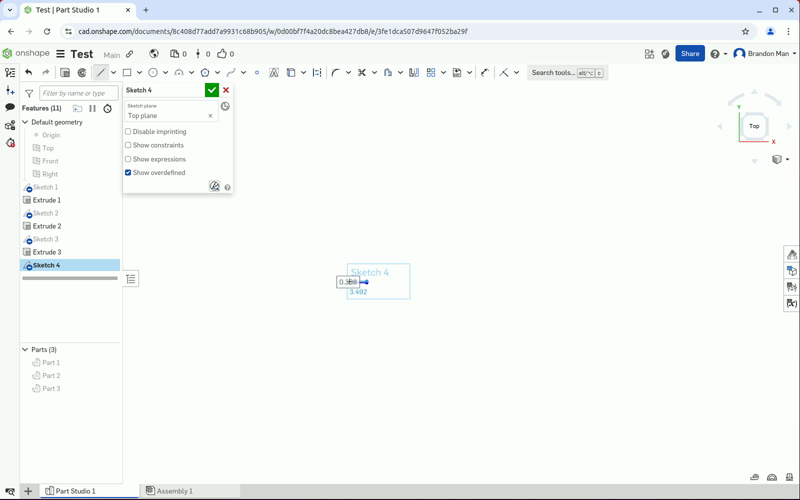
scroll(6)
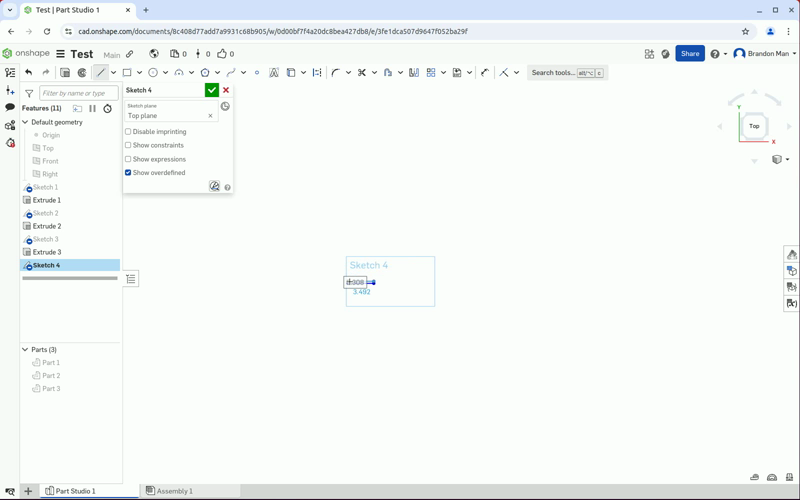
scroll(6)
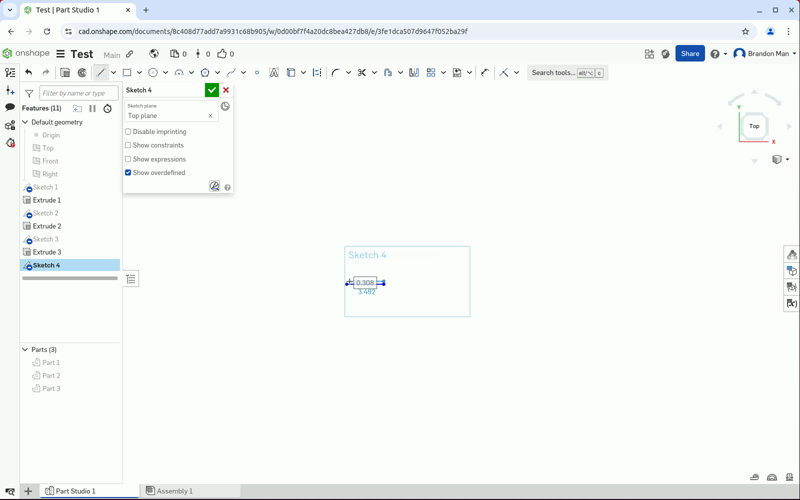
scroll(6)
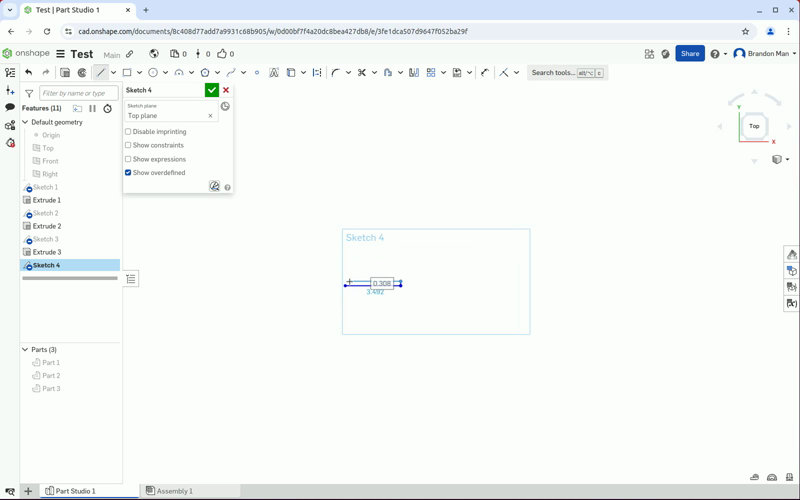
scroll(6)
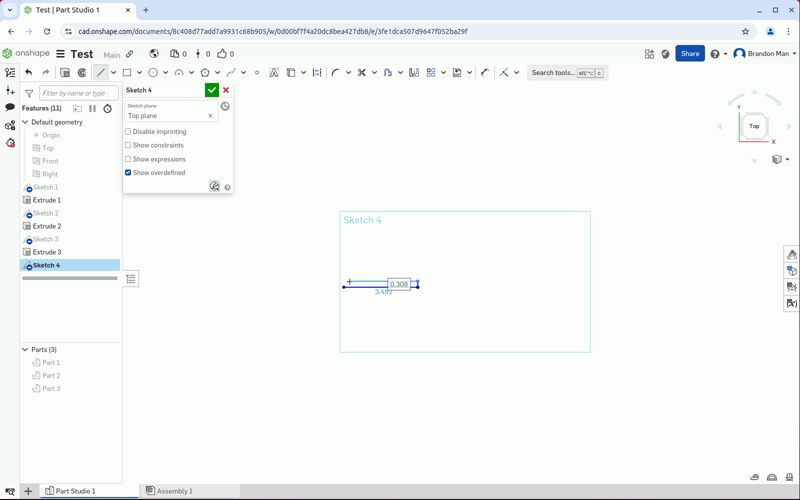
scroll(6)
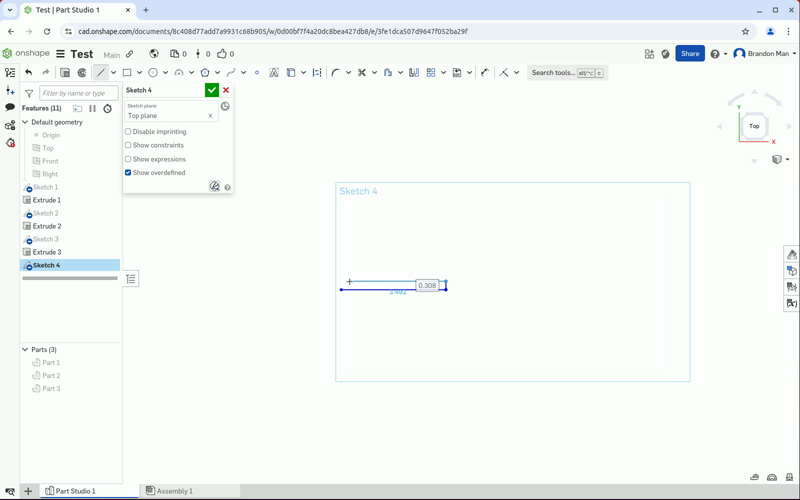
scroll(6)
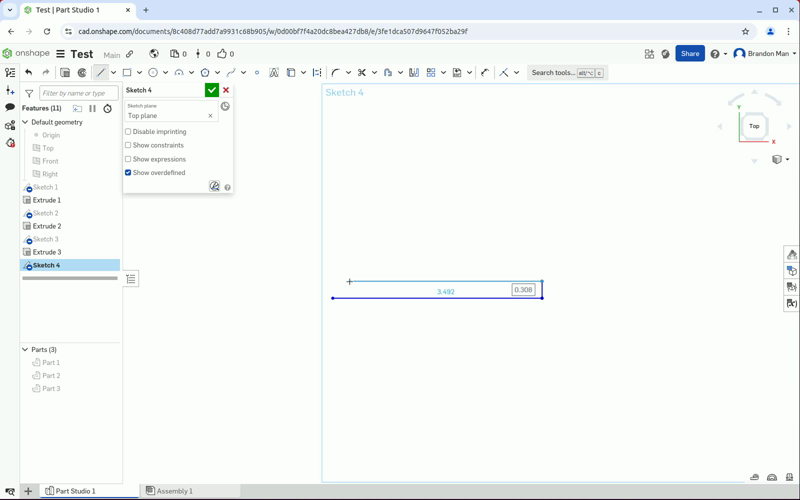
click(349, 281)
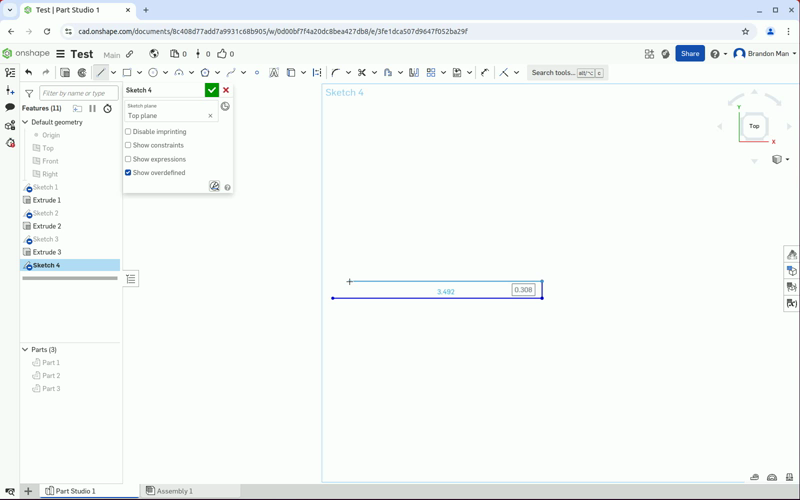
scroll(-6)
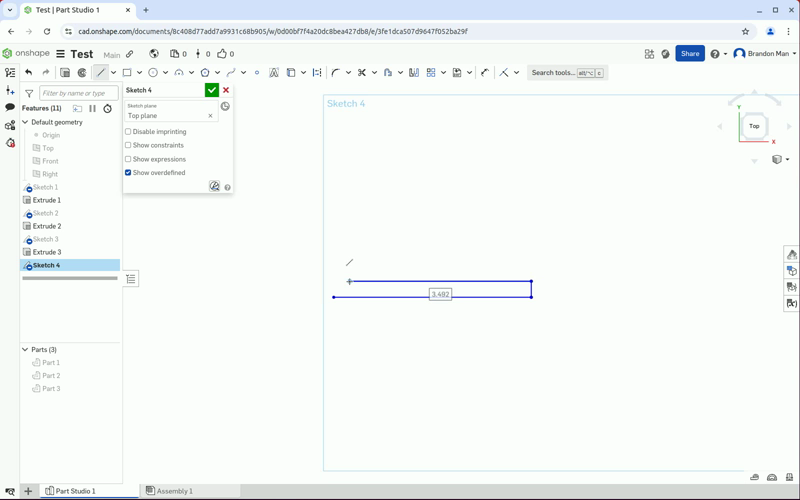
scroll(-6)
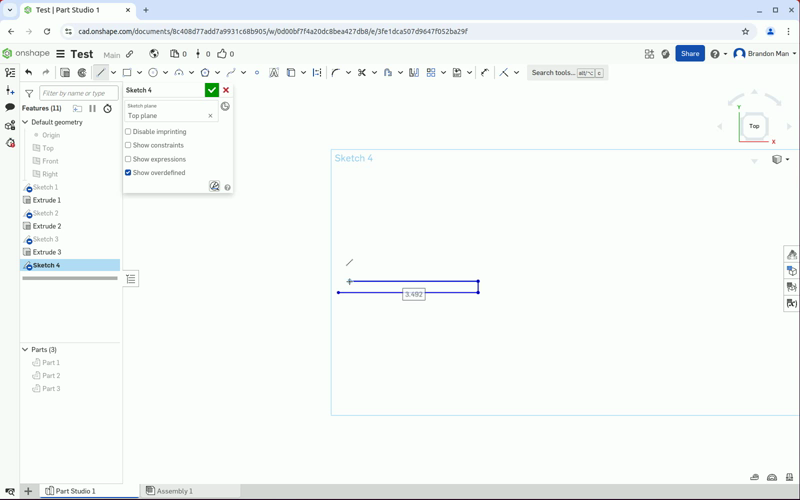
scroll(-6)
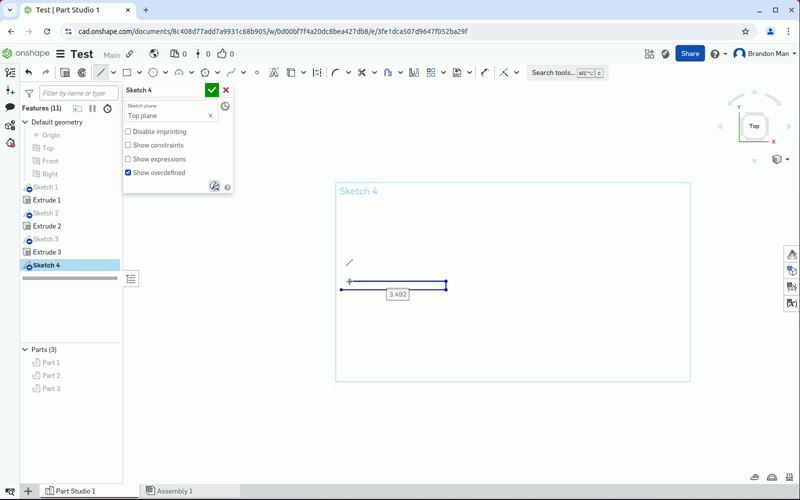
scroll(-6)
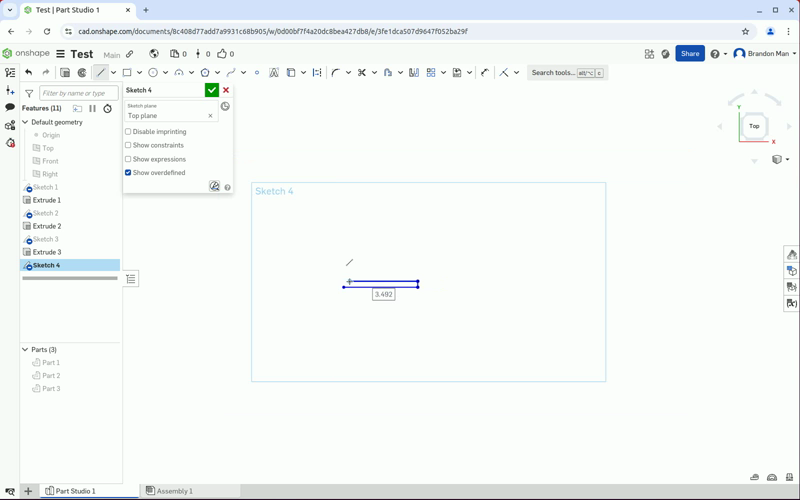
scroll(-6)
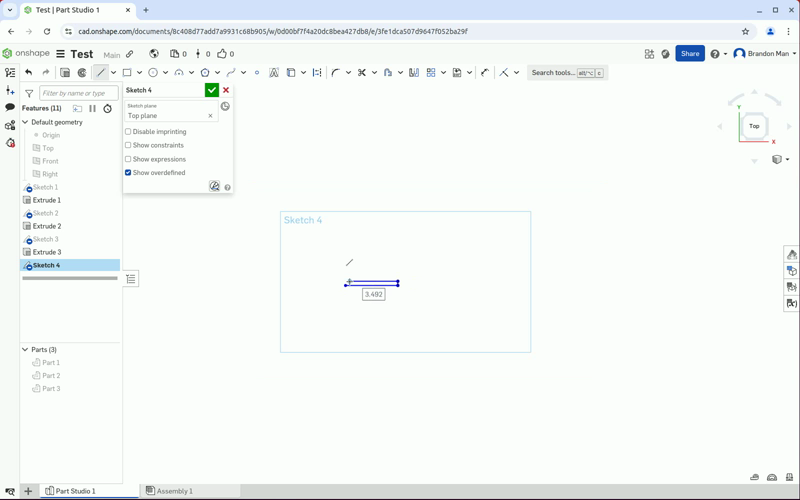
scroll(-6)
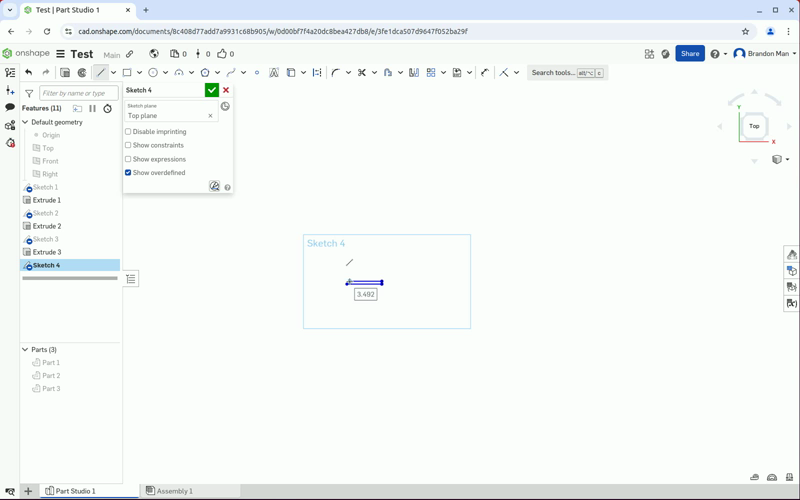
scroll(-6)
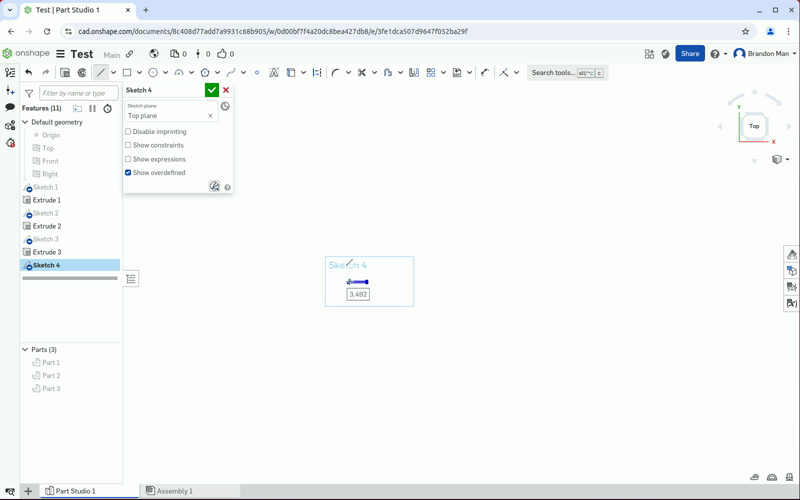
key_up(shift)
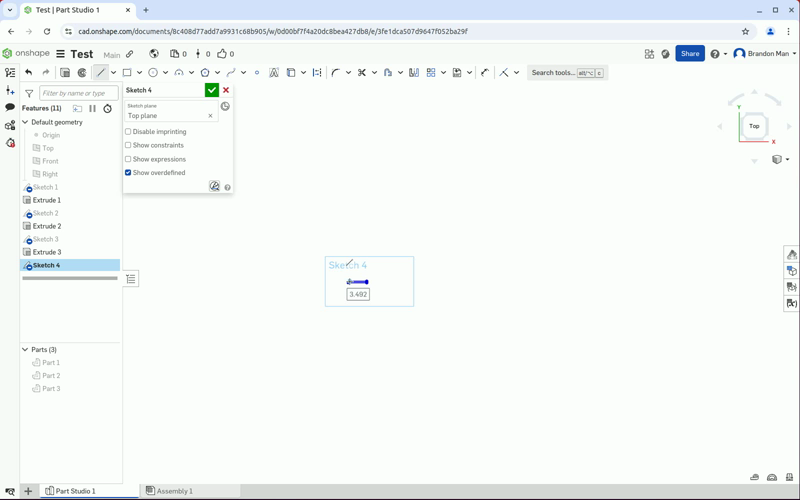
key(esc)
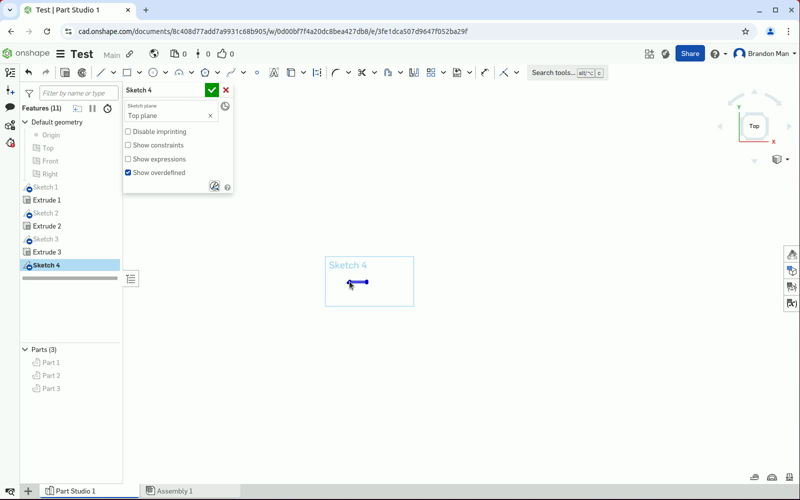
key(a)
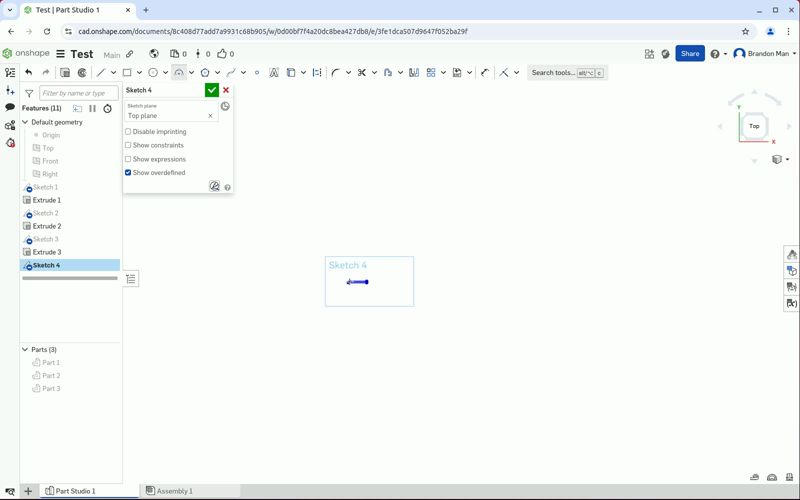
mouse_move(349, 281)
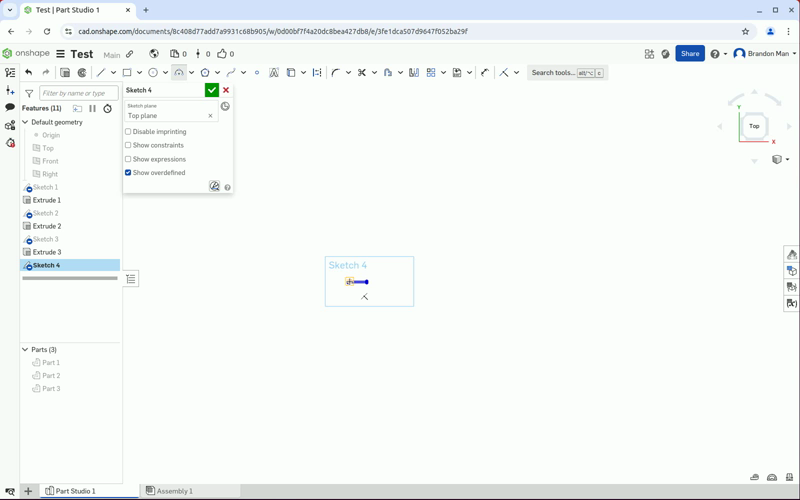
scroll(6)
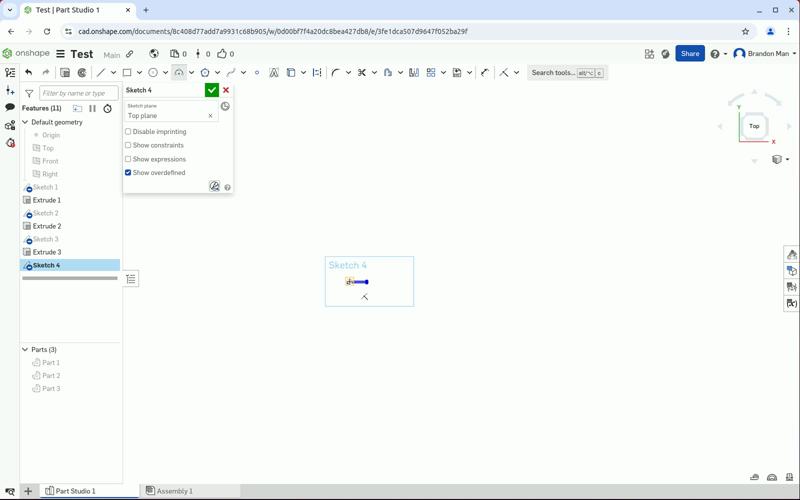
scroll(6)
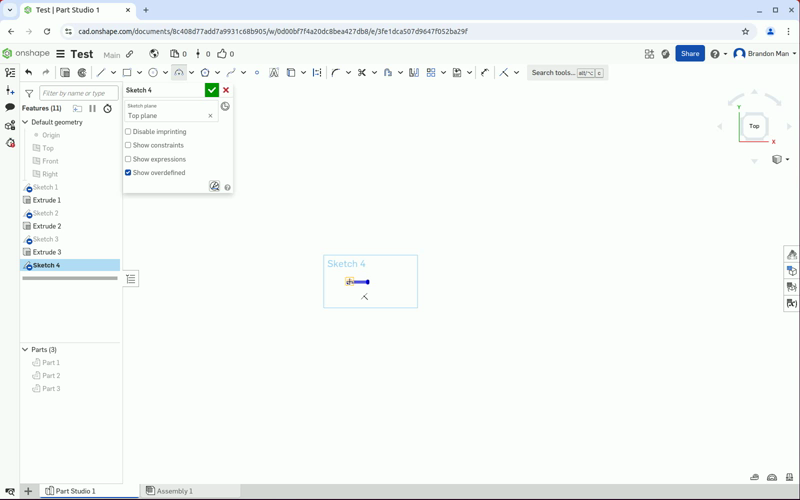
scroll(6)
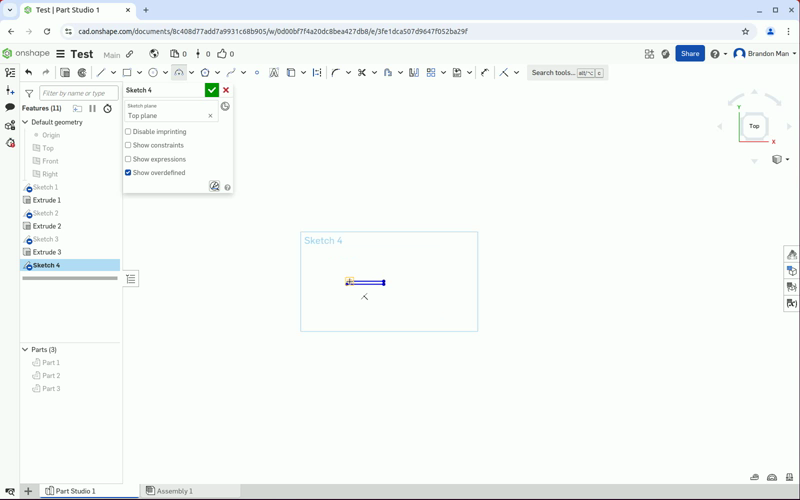
scroll(6)
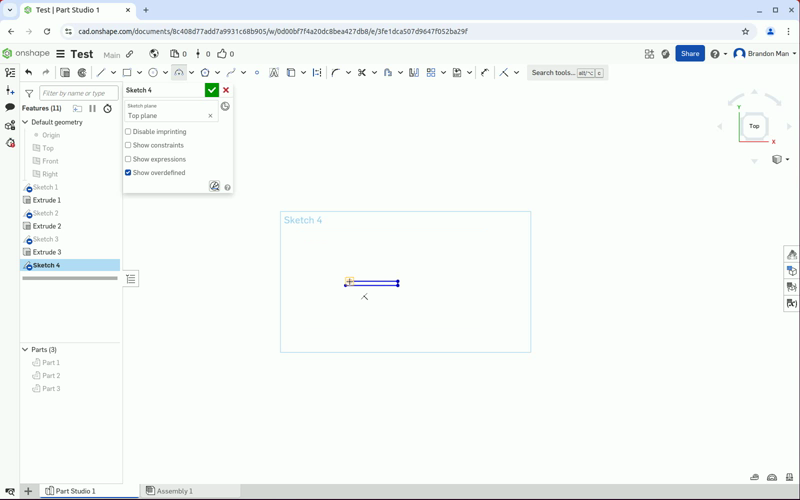
scroll(6)
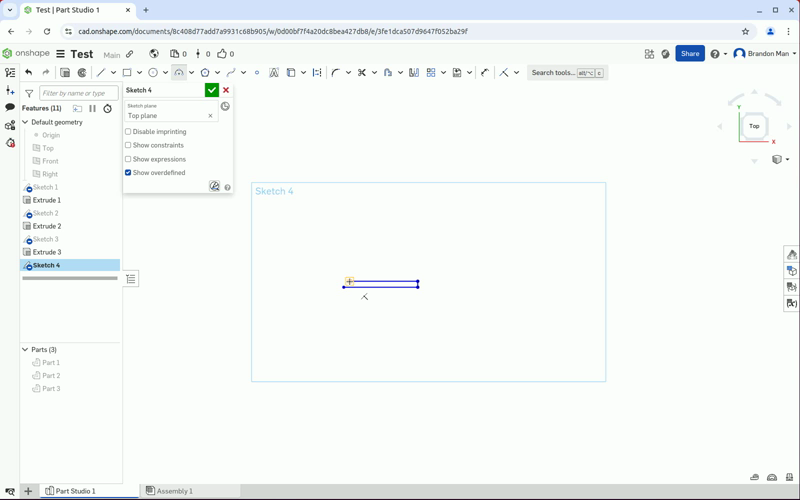
scroll(6)
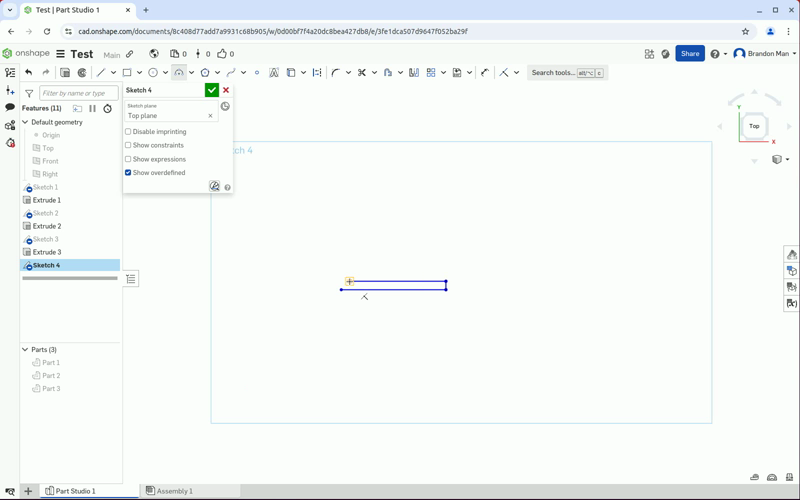
scroll(6)
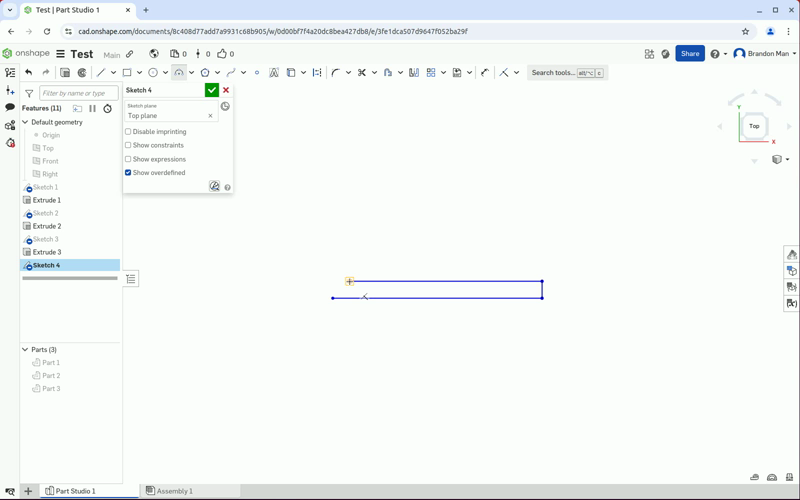
click(349, 281)
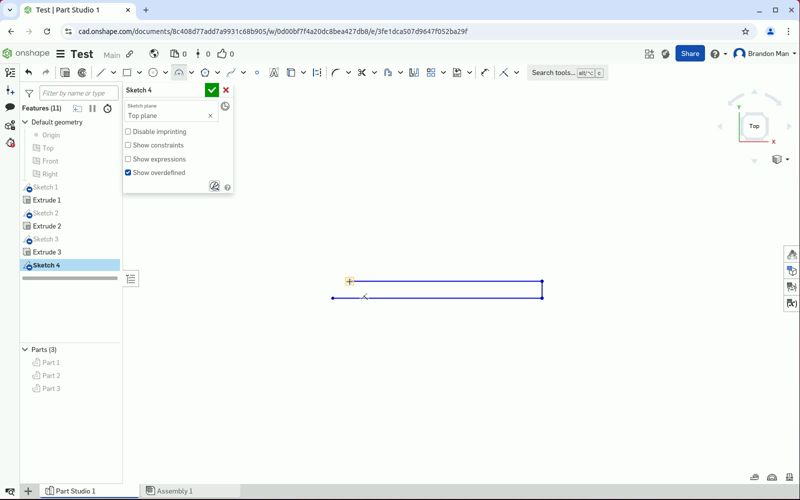
scroll(-6)
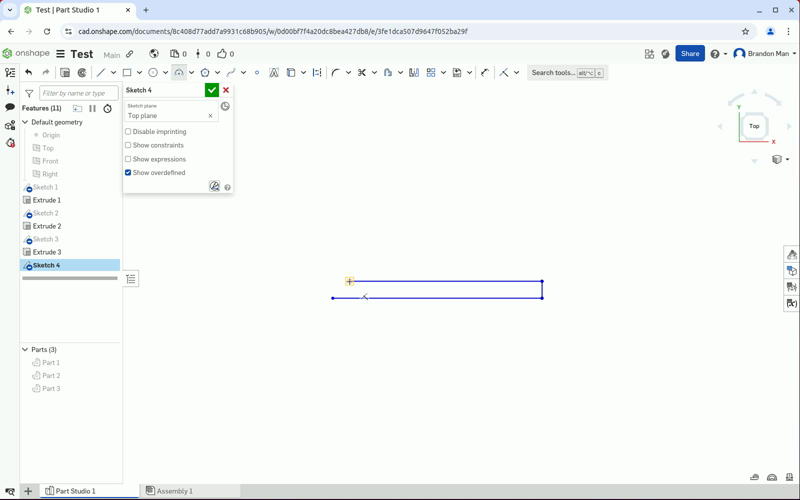
scroll(-6)
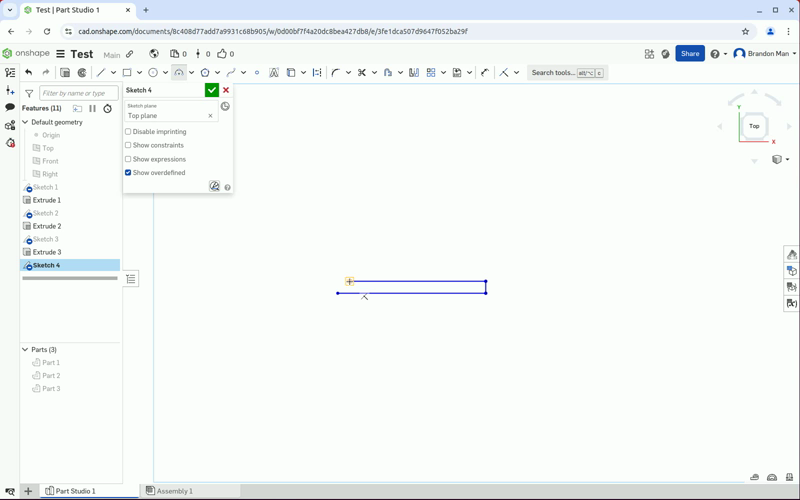
scroll(-6)
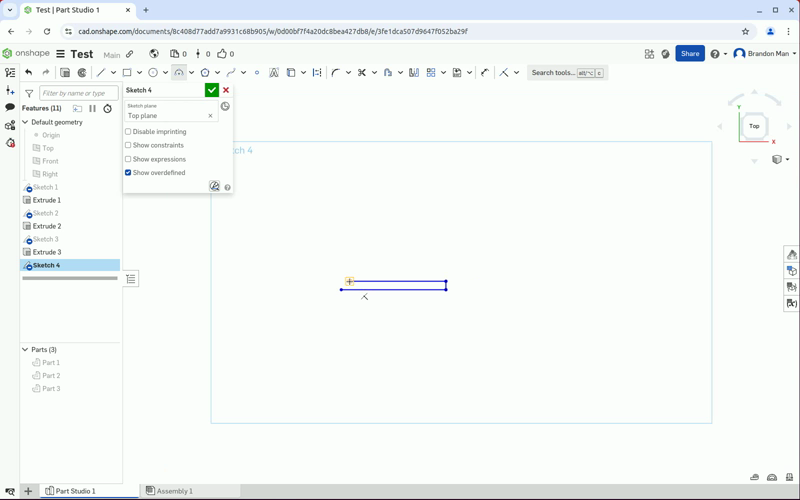
scroll(-6)
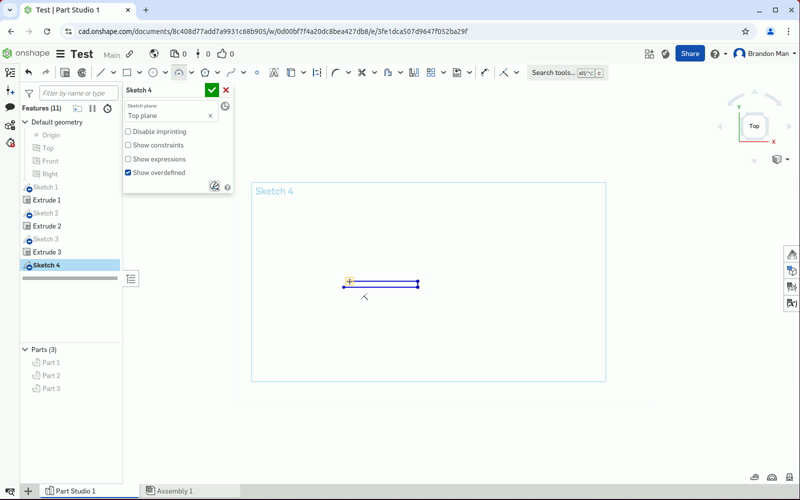
scroll(-6)
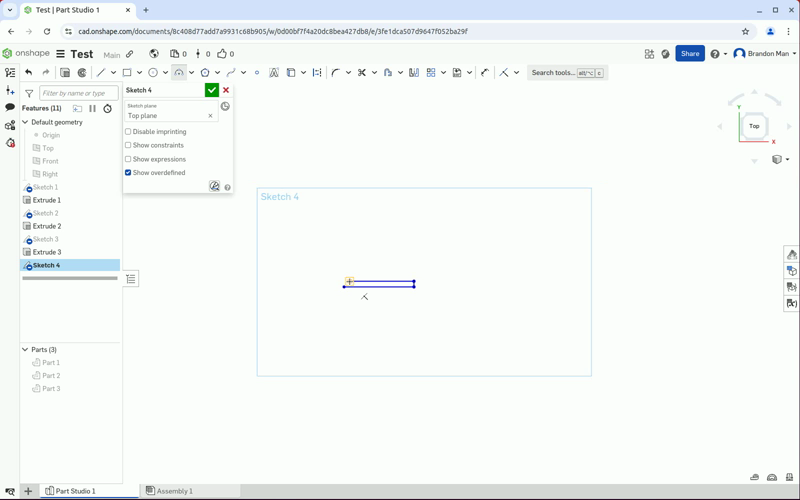
scroll(-6)
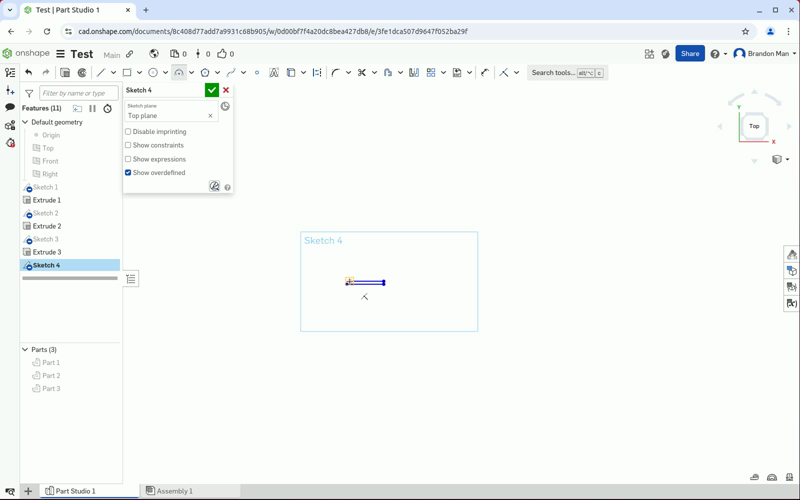
scroll(-6)
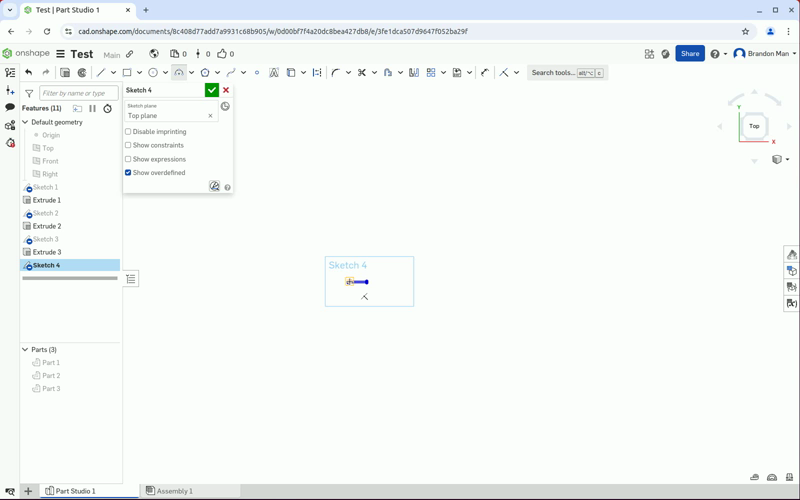
key_down(shift)
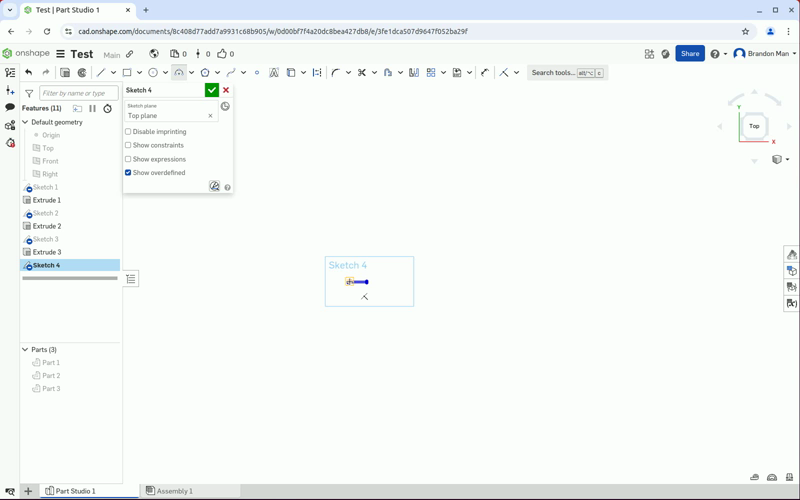
mouse_move(356, 245)
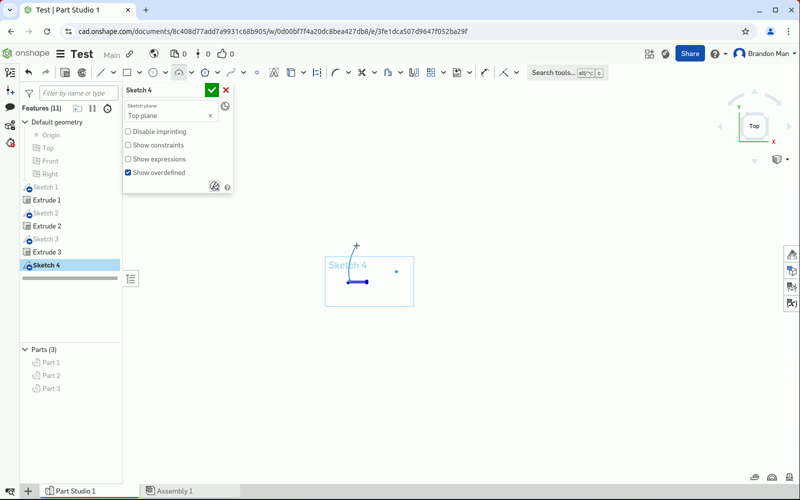
click(356, 245)
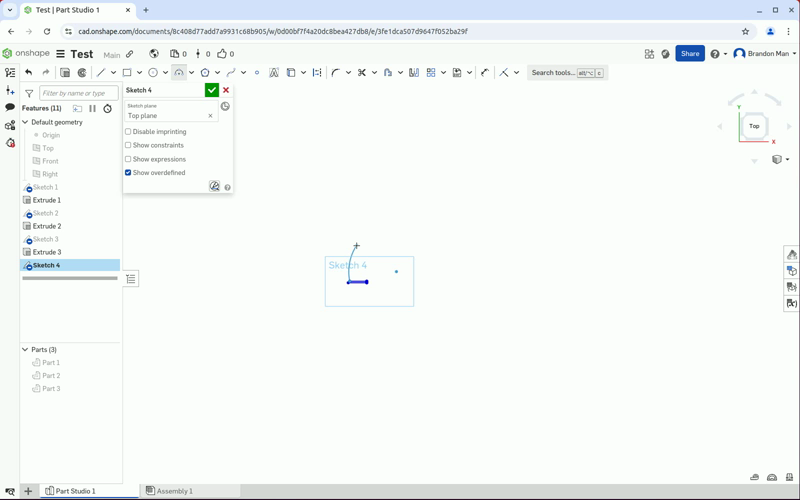
mouse_move(351, 262)
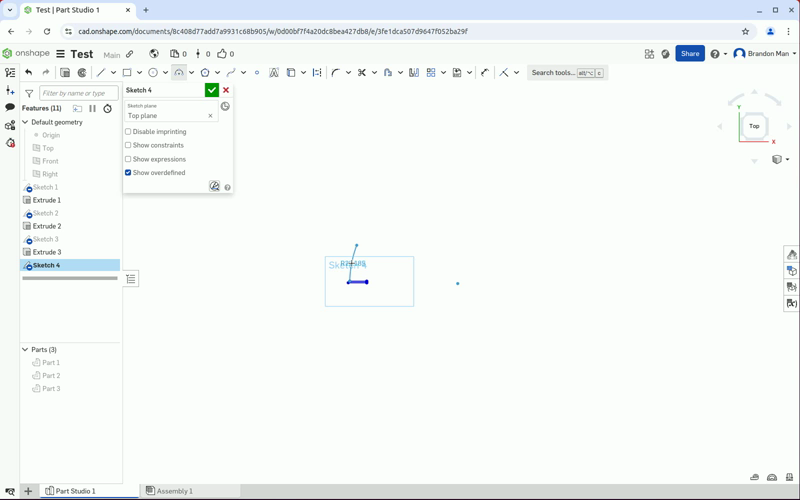
click(351, 262)
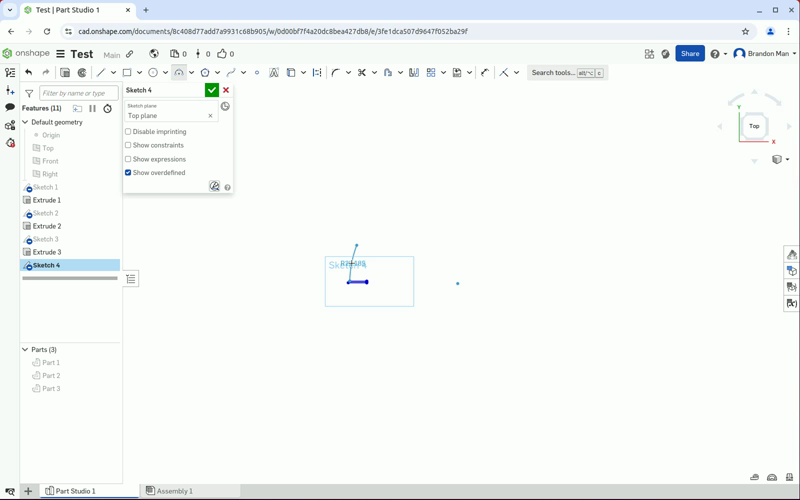
key_up(shift)
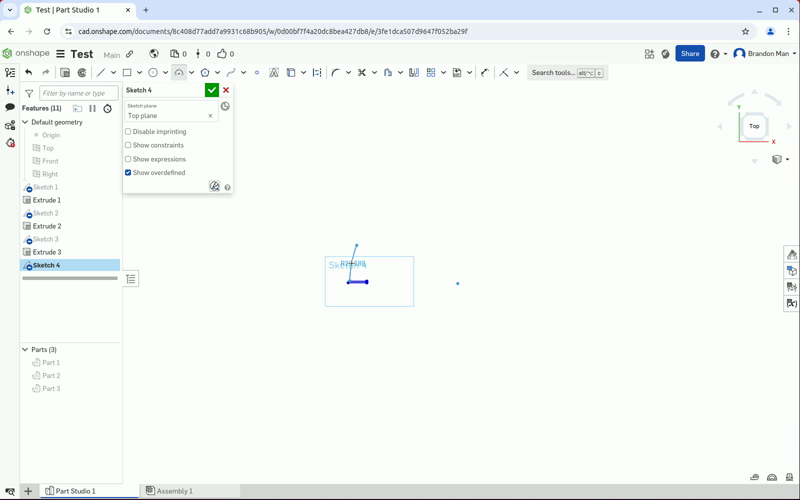
key(esc)
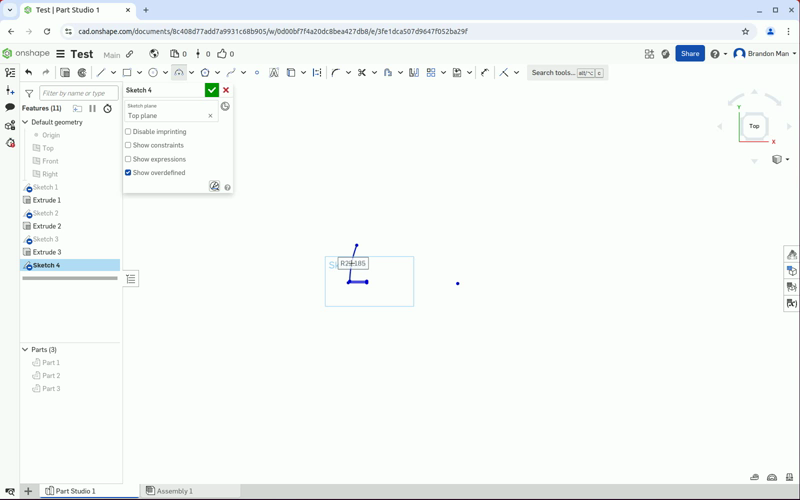
key(l)
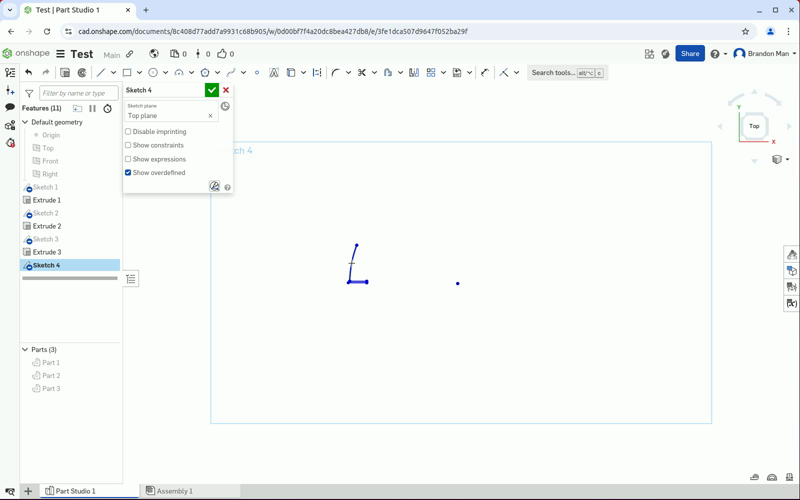
mouse_move(356, 245)
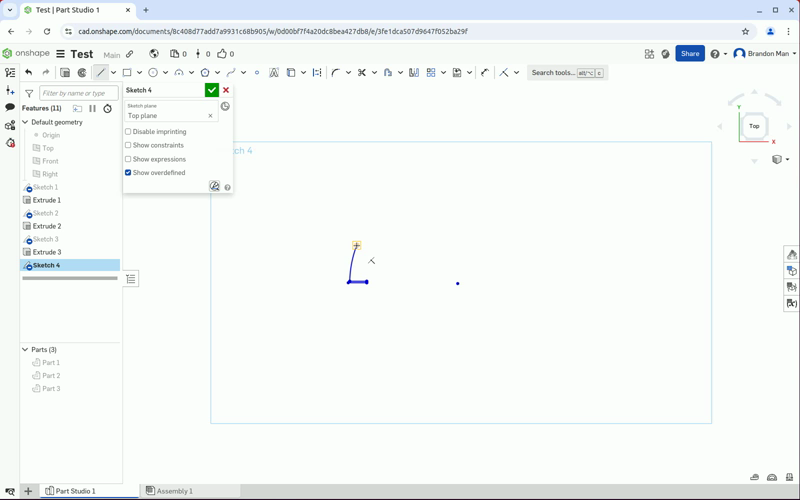
click(356, 245)
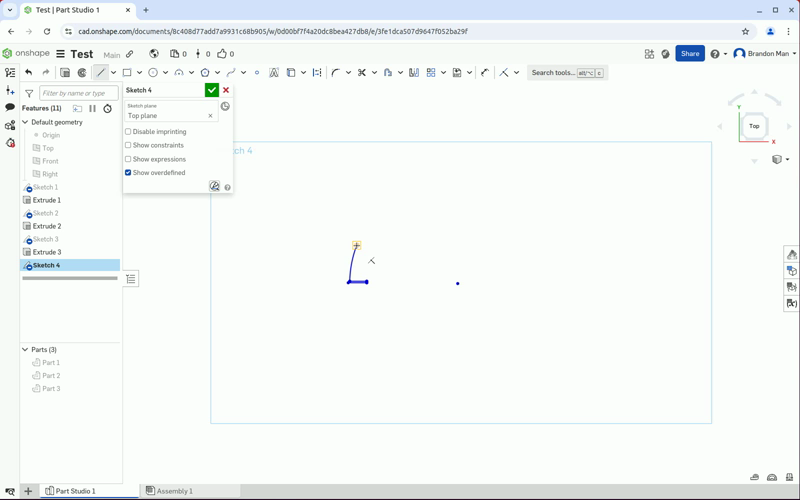
key_down(shift)
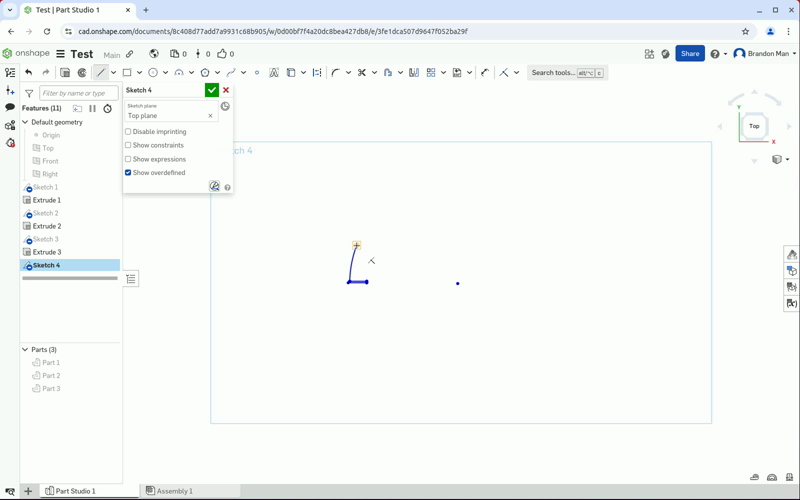
mouse_move(386, 245)
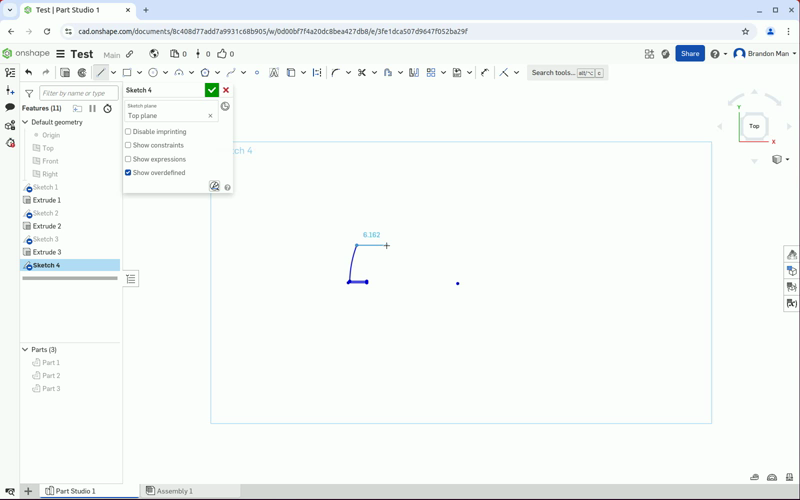
mouse_move(355, 244)
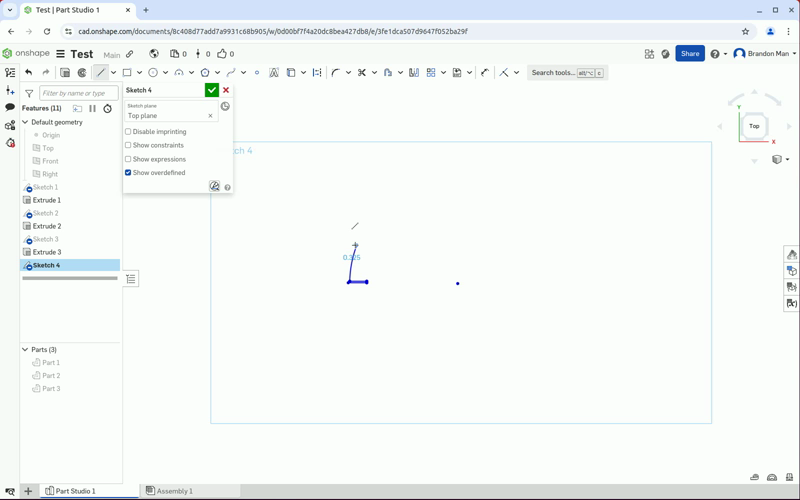
scroll(6)
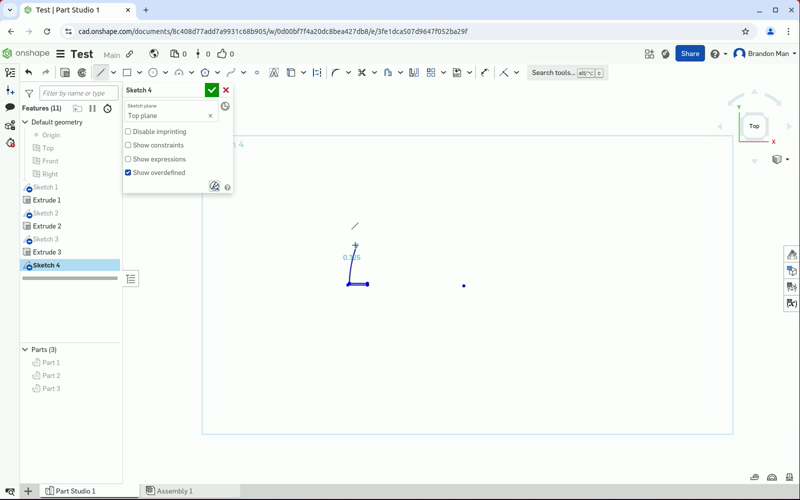
scroll(6)
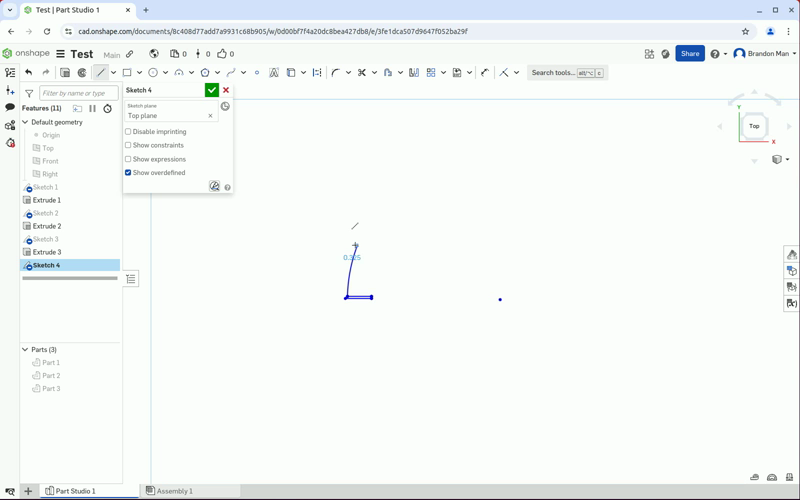
scroll(6)
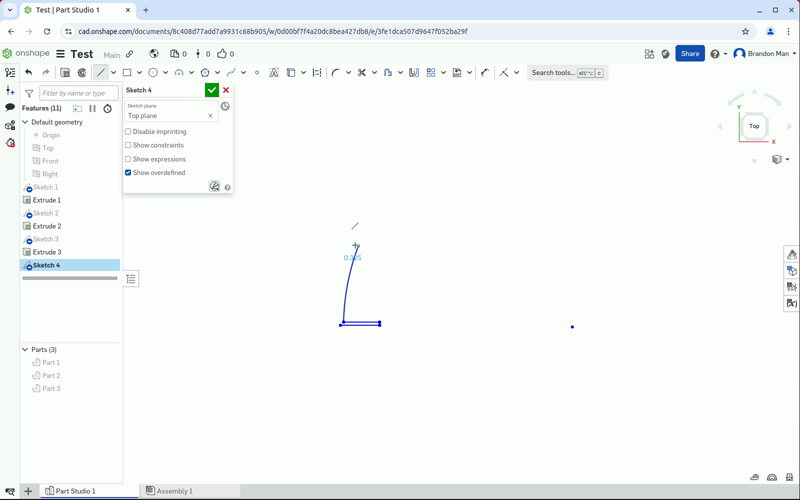
scroll(6)
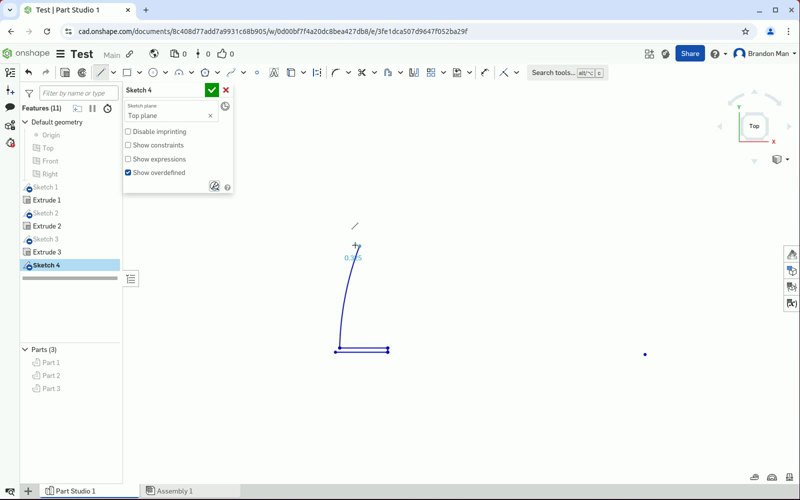
scroll(6)
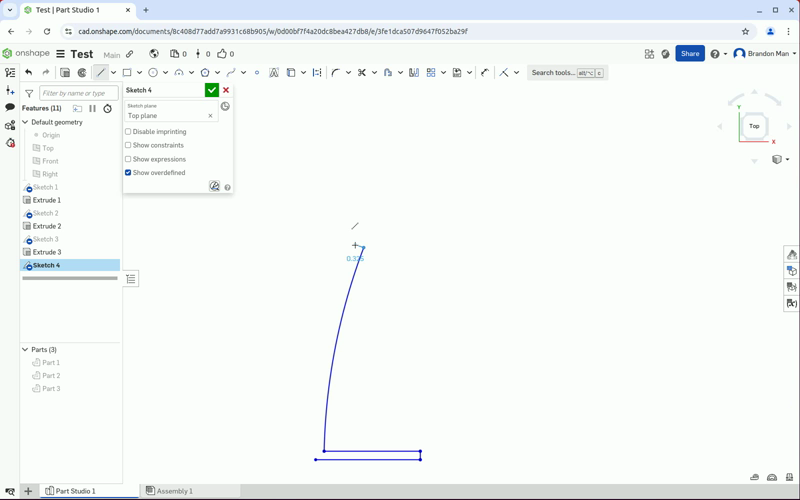
scroll(6)
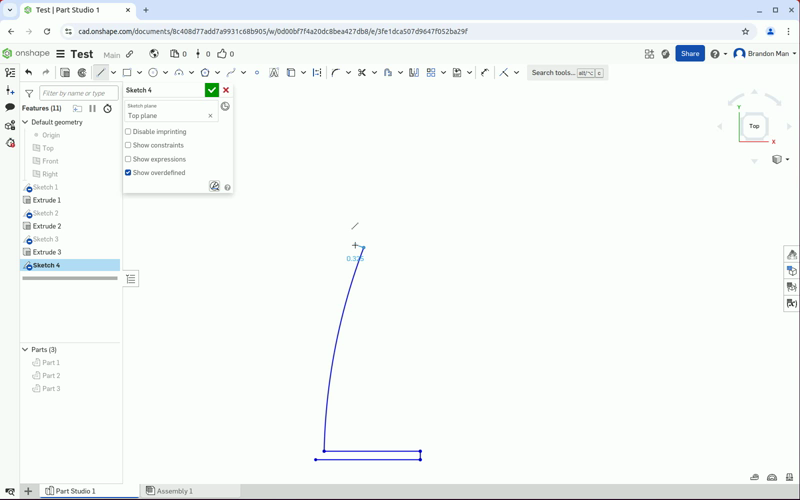
scroll(6)
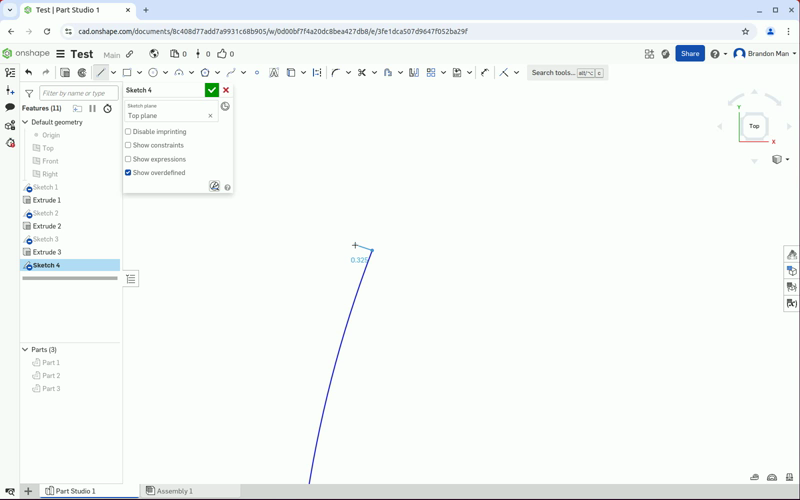
click(355, 244)
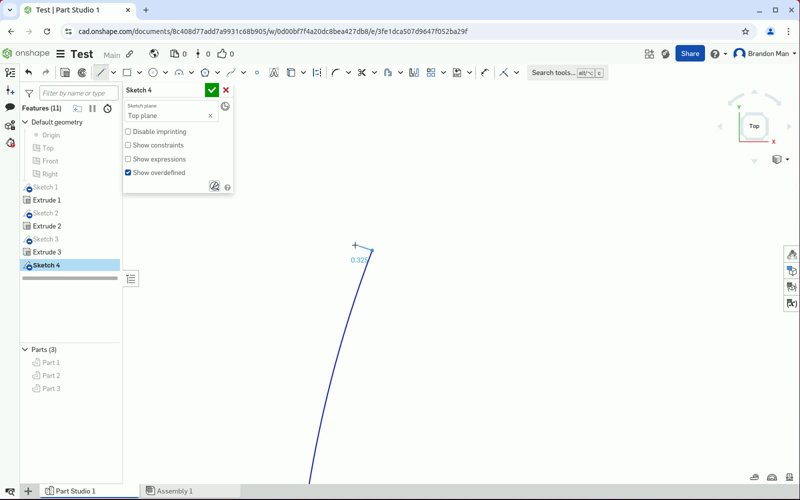
scroll(-6)
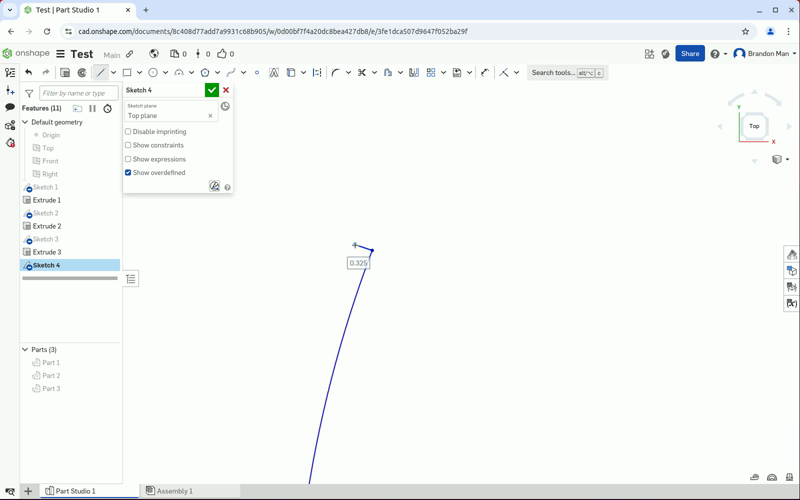
scroll(-6)
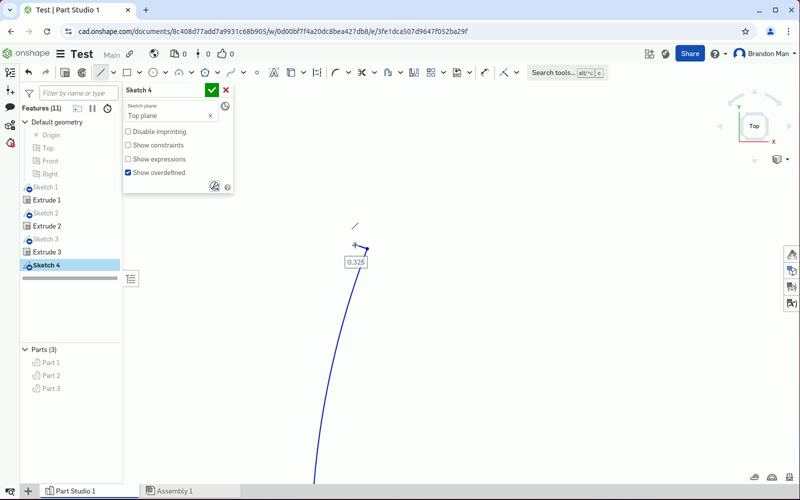
scroll(-6)
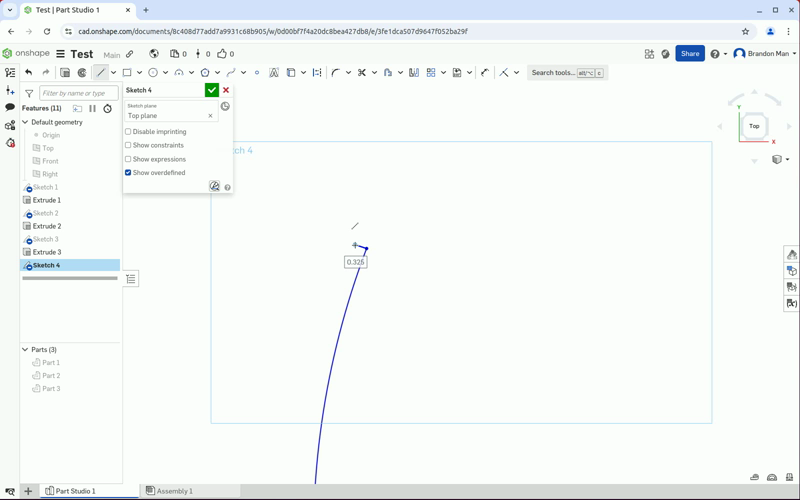
scroll(-6)
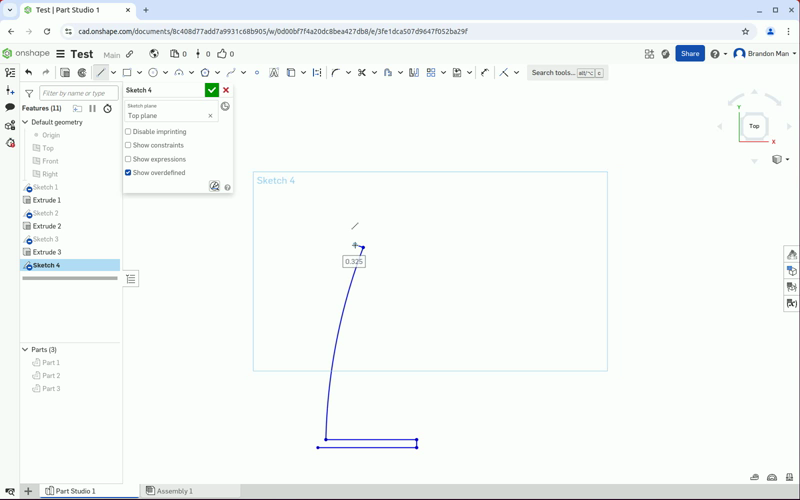
scroll(-6)
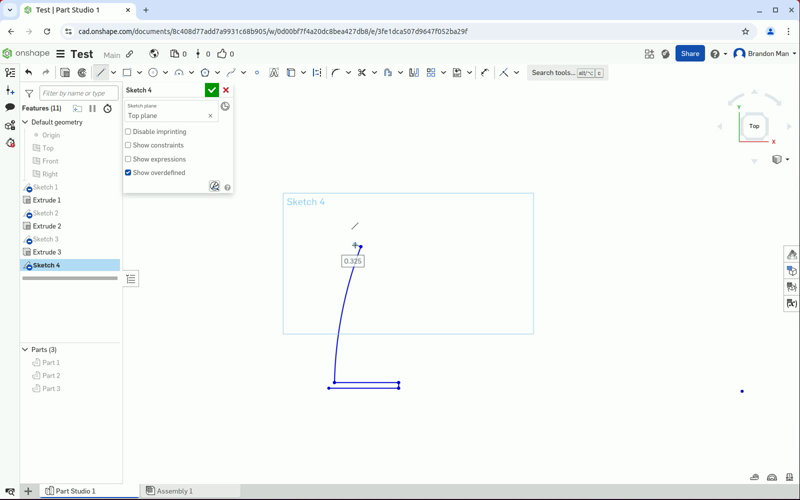
scroll(-6)
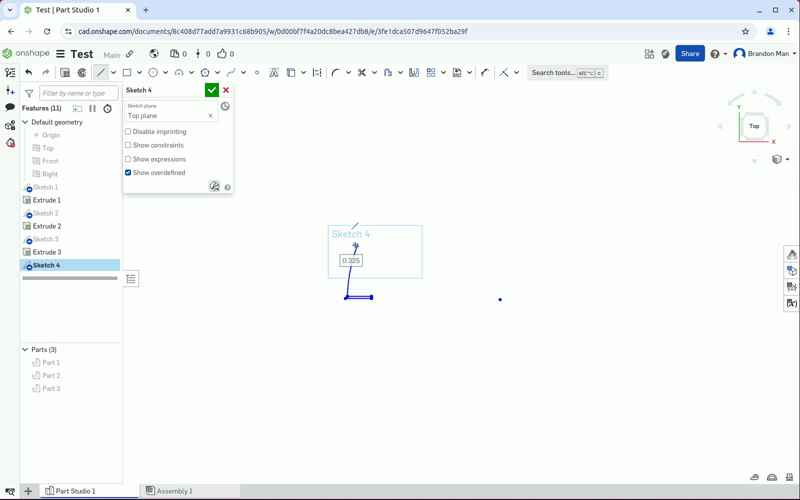
scroll(-6)
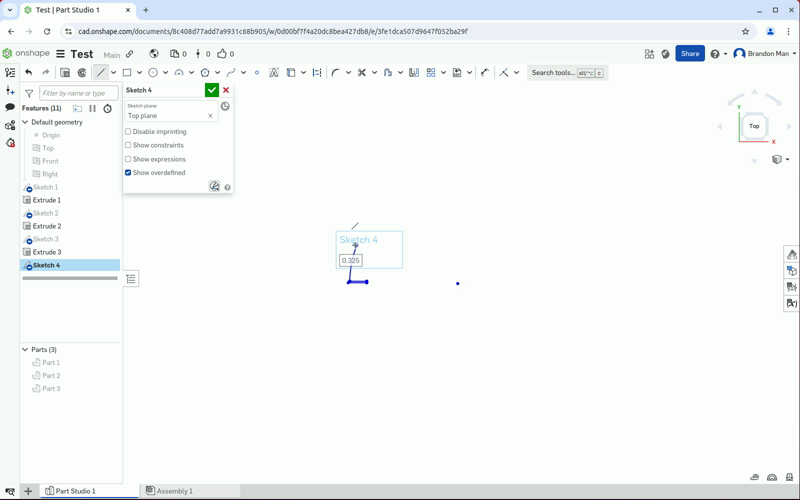
key_up(shift)
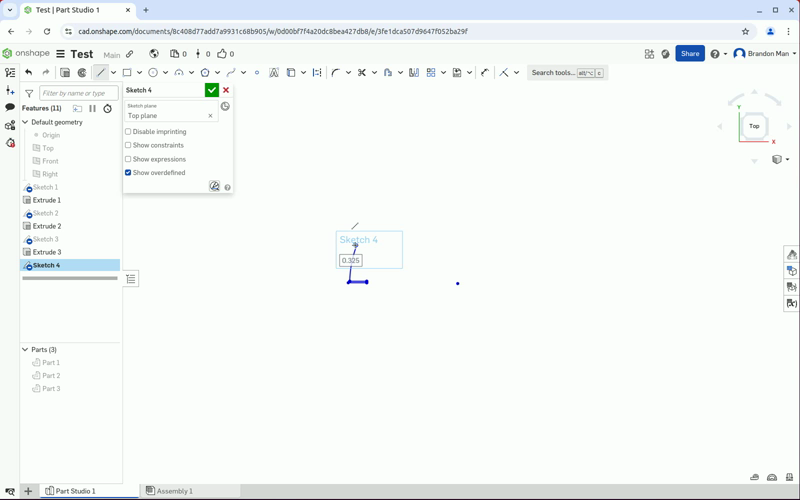
key(esc)
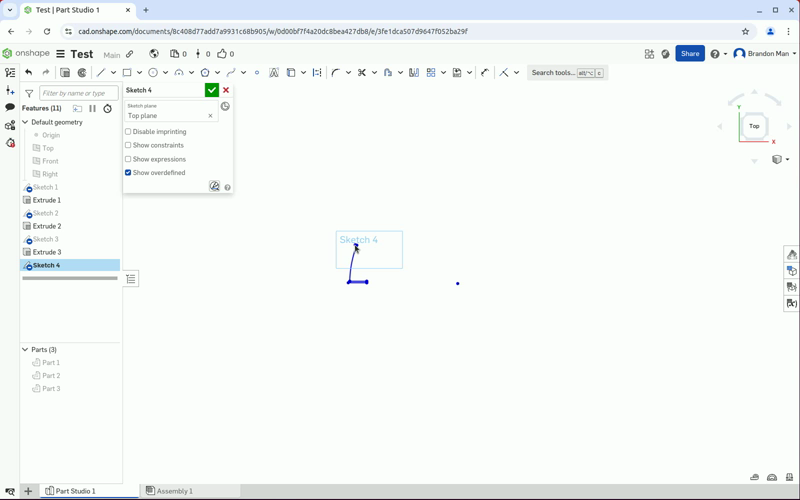
key(a)
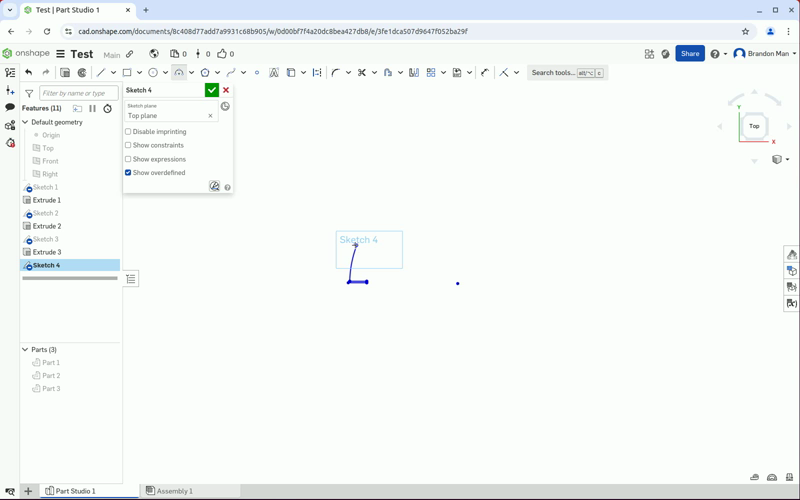
mouse_move(355, 244)
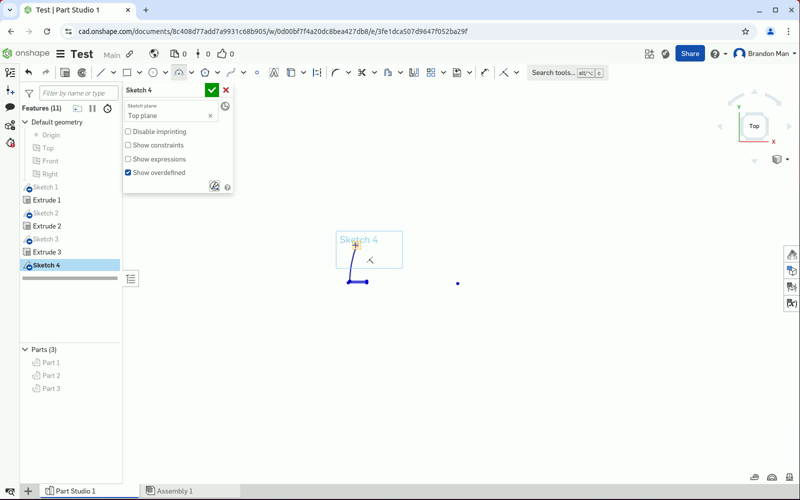
scroll(6)
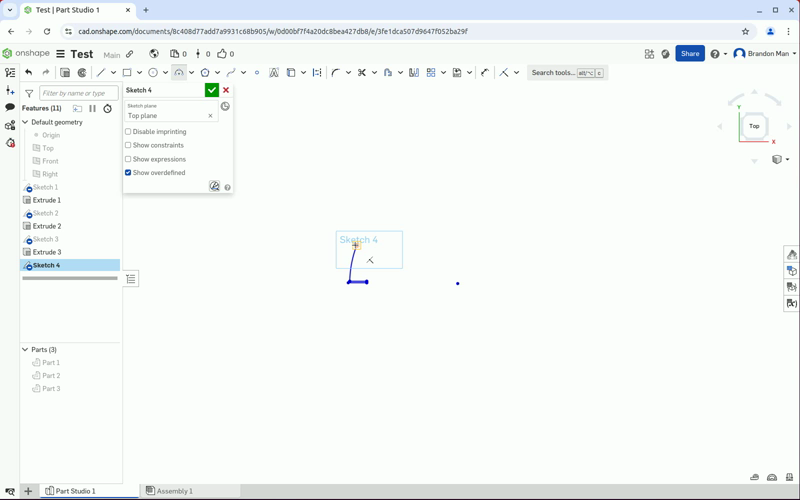
scroll(6)
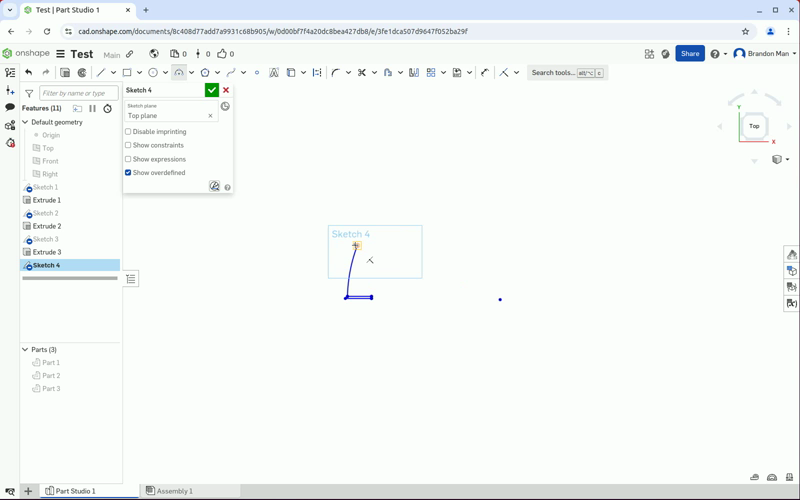
scroll(6)
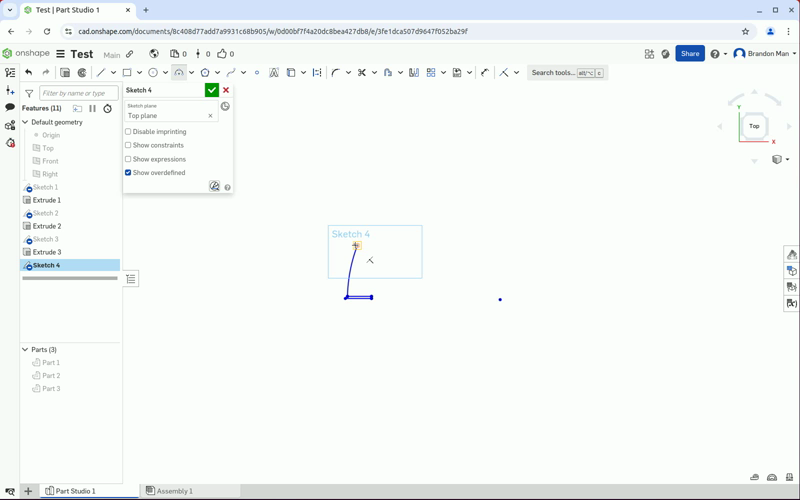
scroll(6)
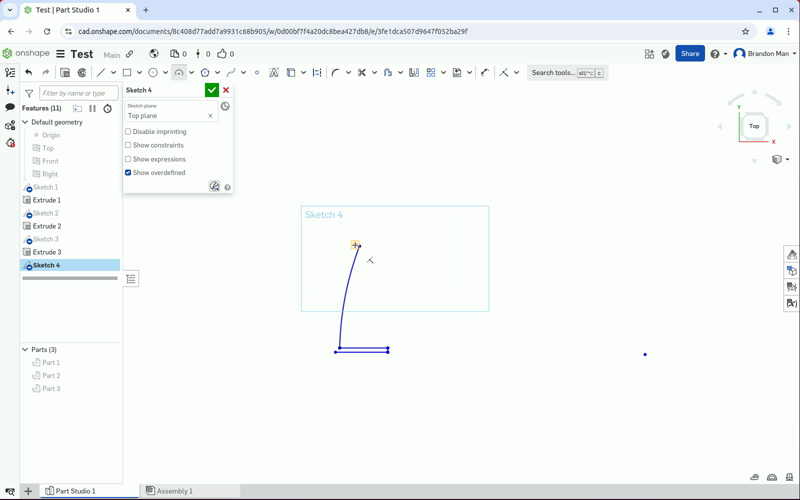
scroll(6)
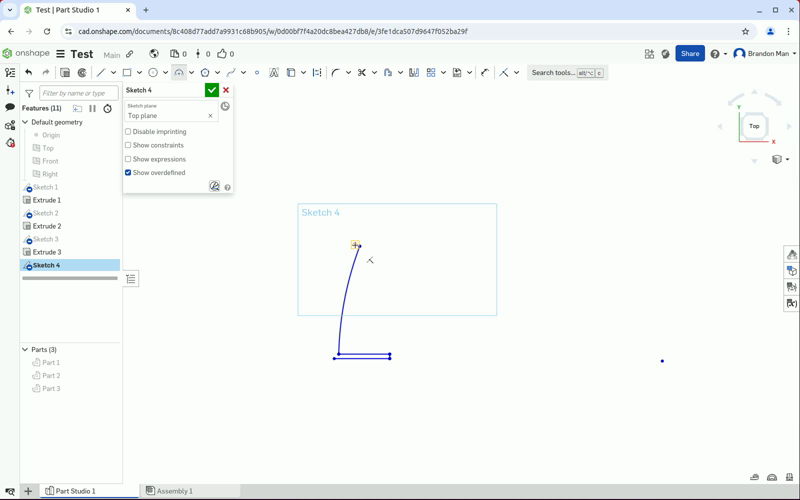
scroll(6)
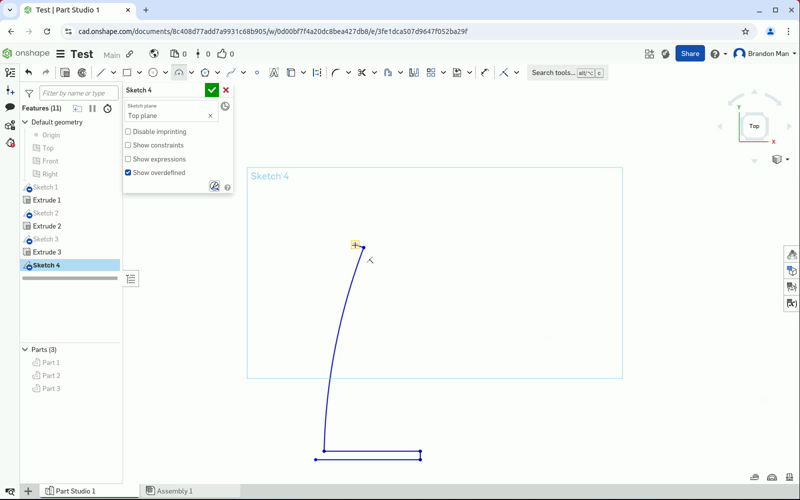
scroll(6)
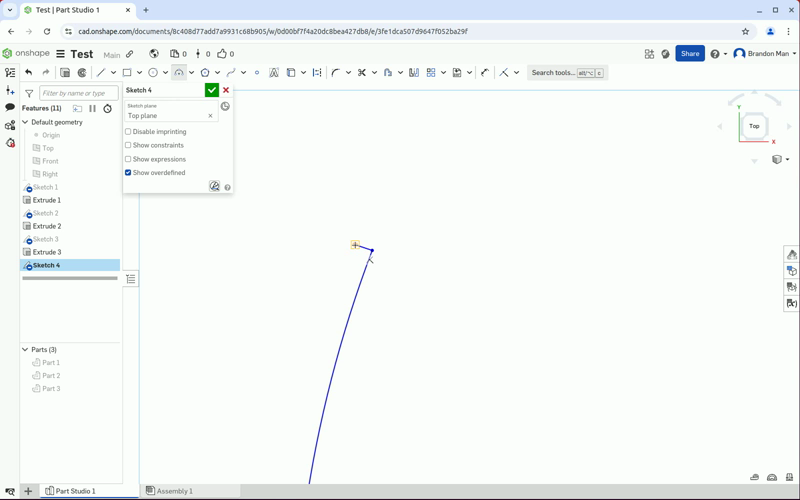
click(355, 244)
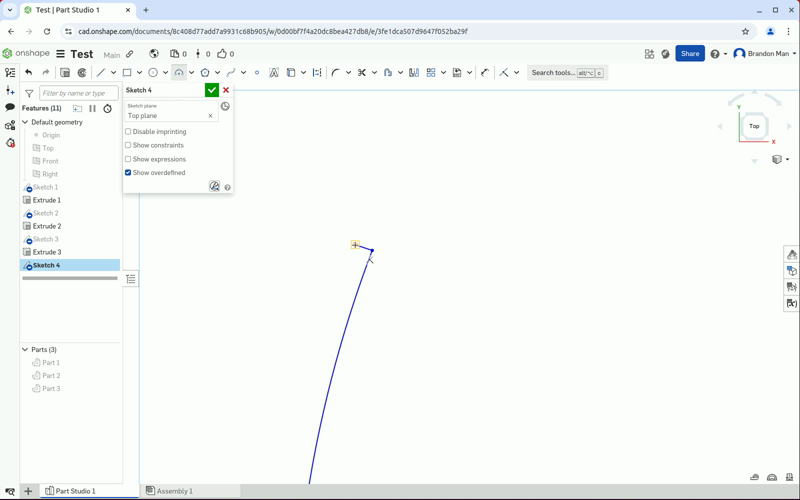
scroll(-6)
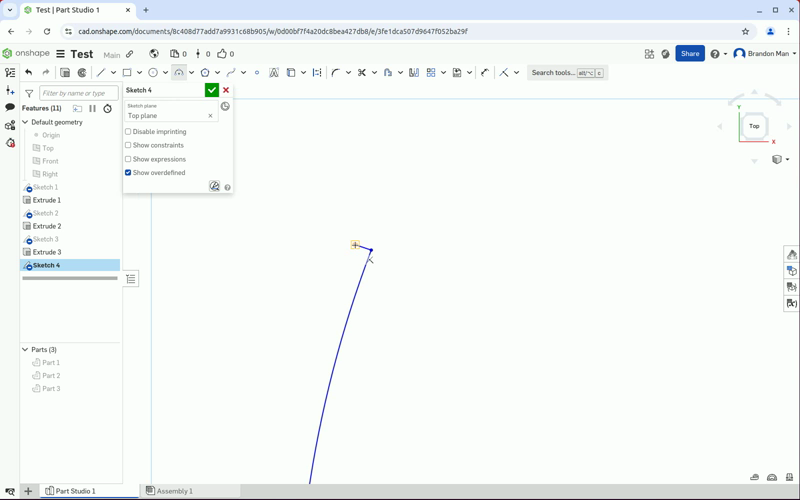
scroll(-6)
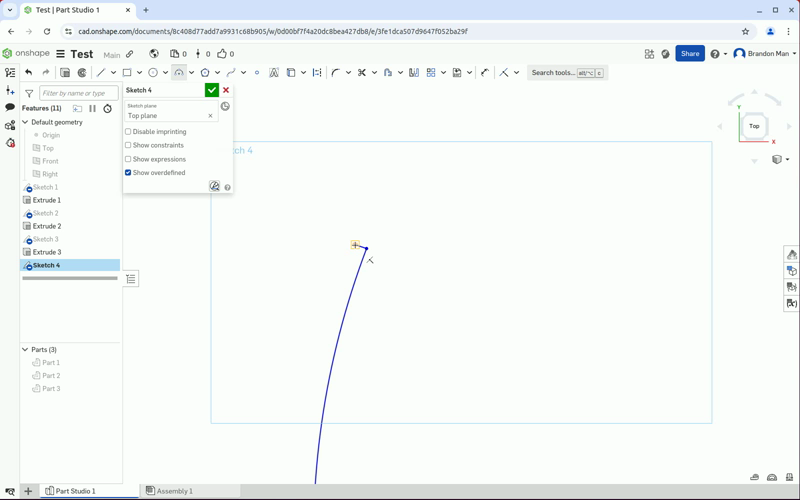
scroll(-6)
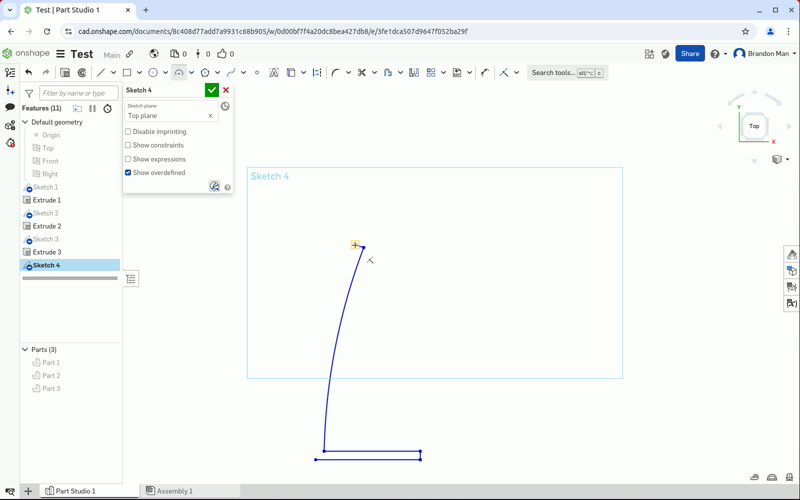
scroll(-6)
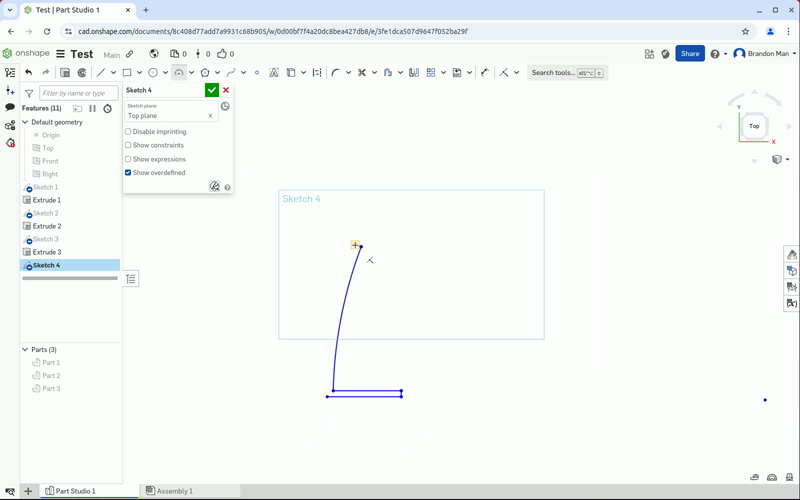
scroll(-6)
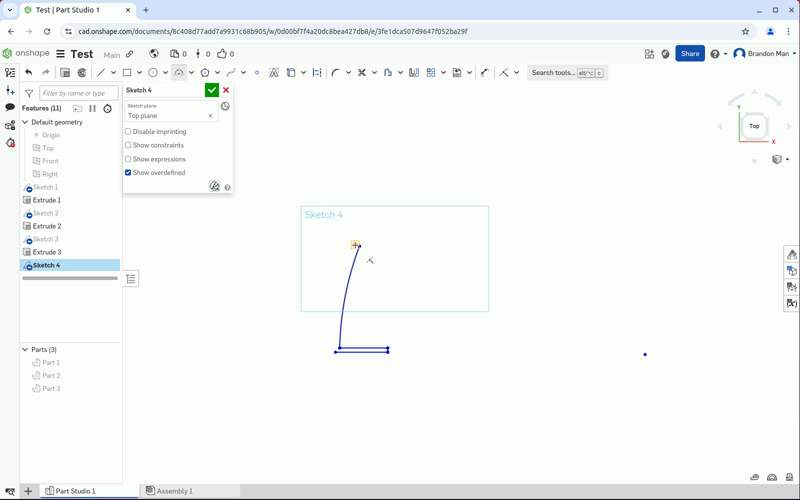
scroll(-6)
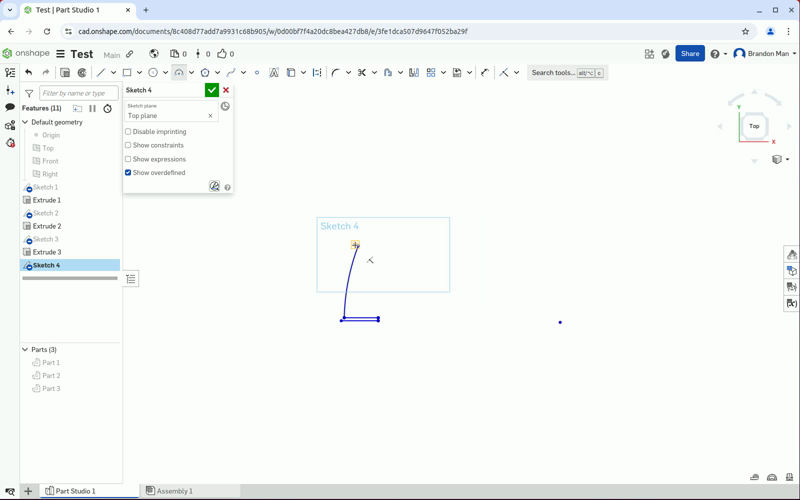
scroll(-6)
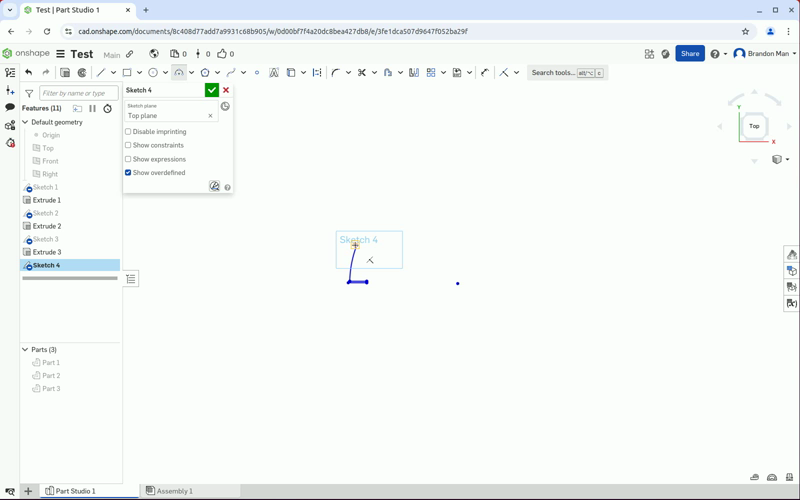
mouse_move(348, 282)
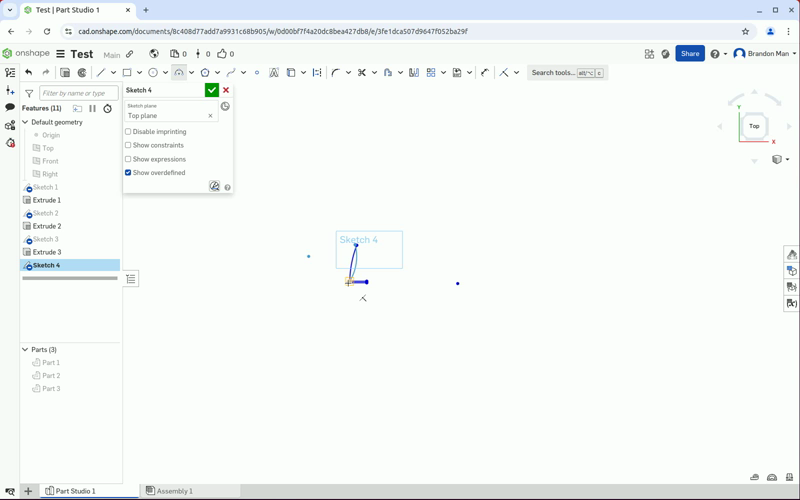
scroll(6)
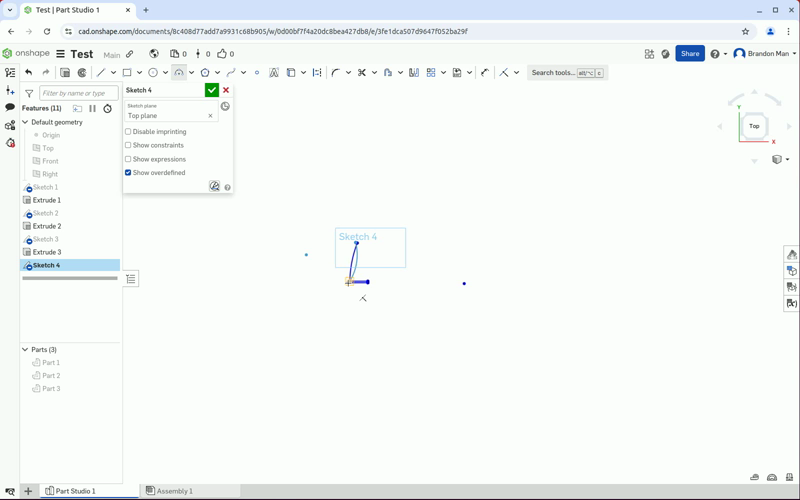
scroll(6)
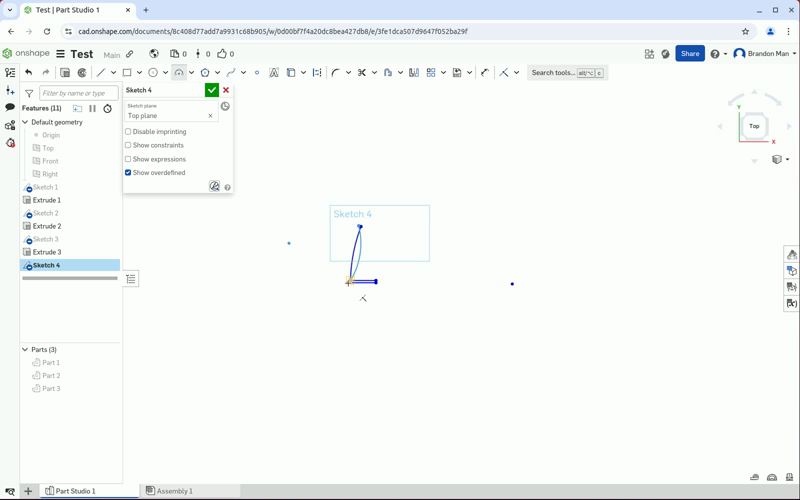
scroll(6)
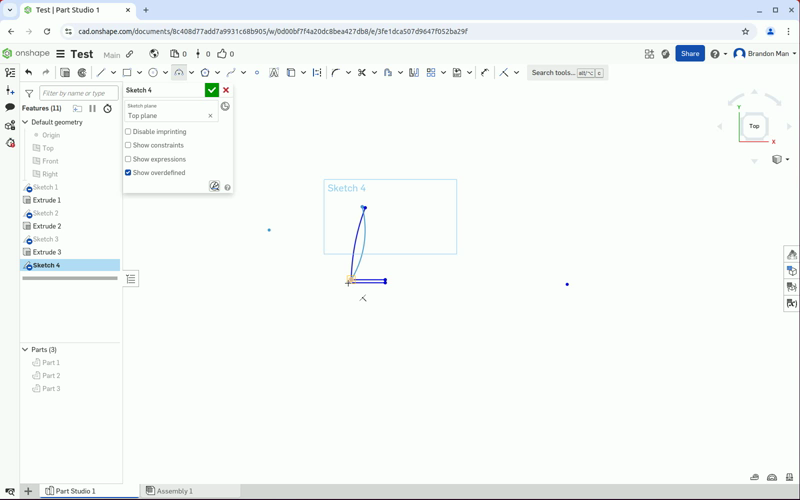
scroll(6)
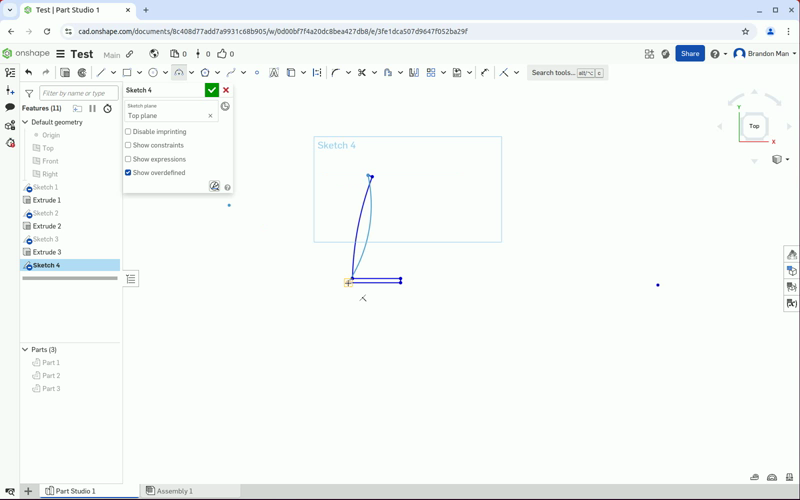
scroll(6)
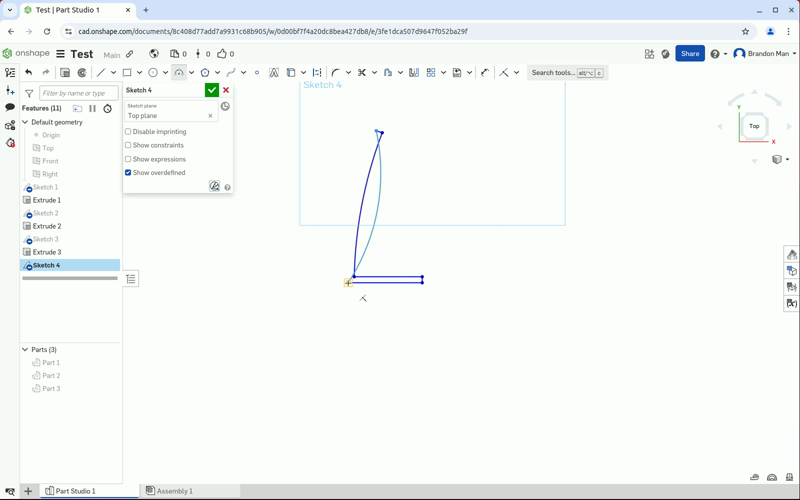
scroll(6)
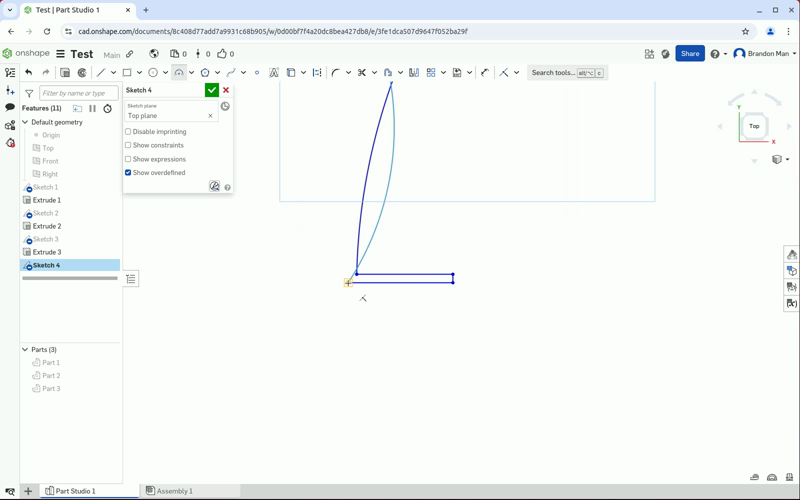
scroll(6)
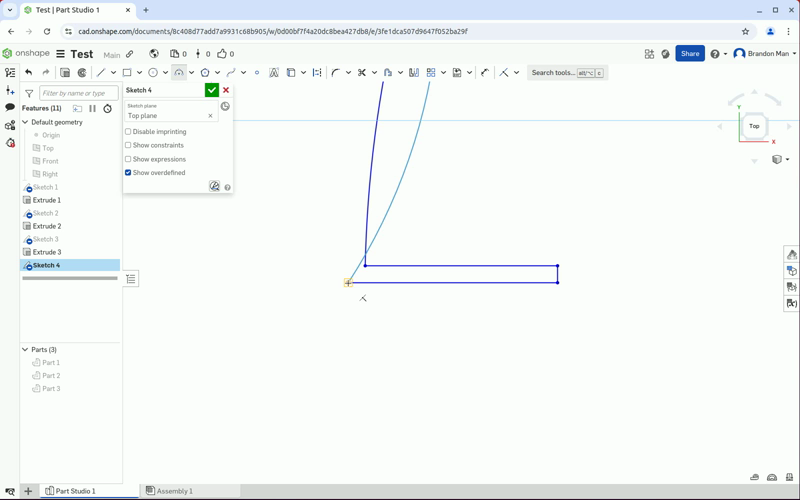
click(348, 282)
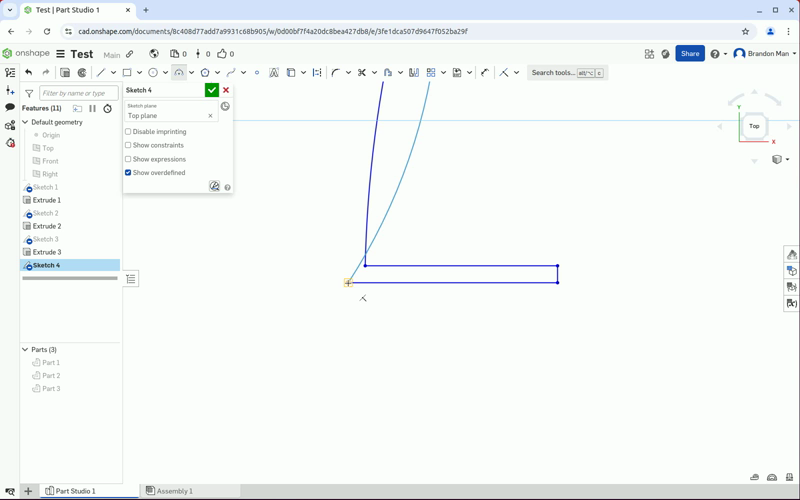
scroll(-6)
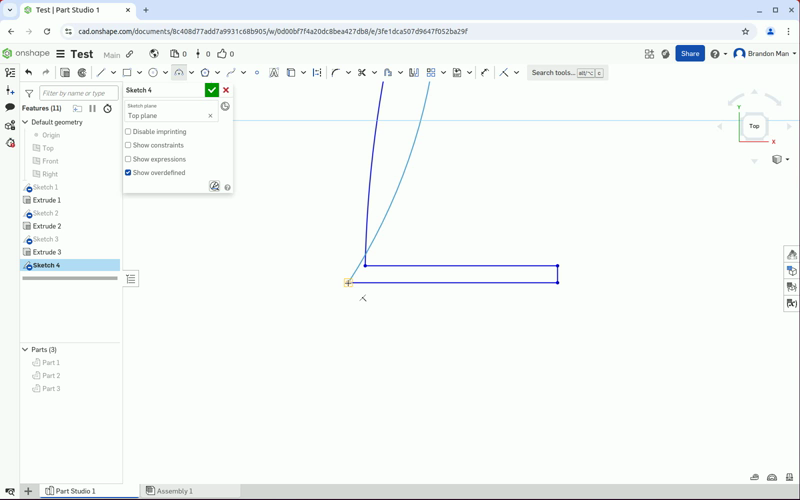
scroll(-6)
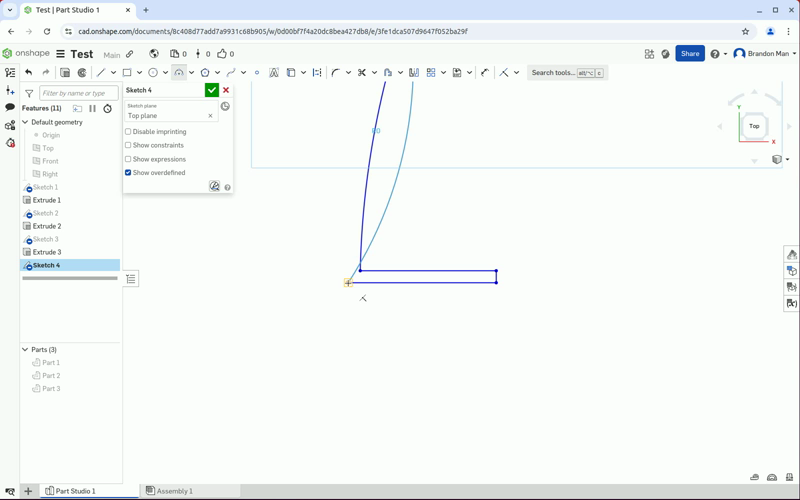
scroll(-6)
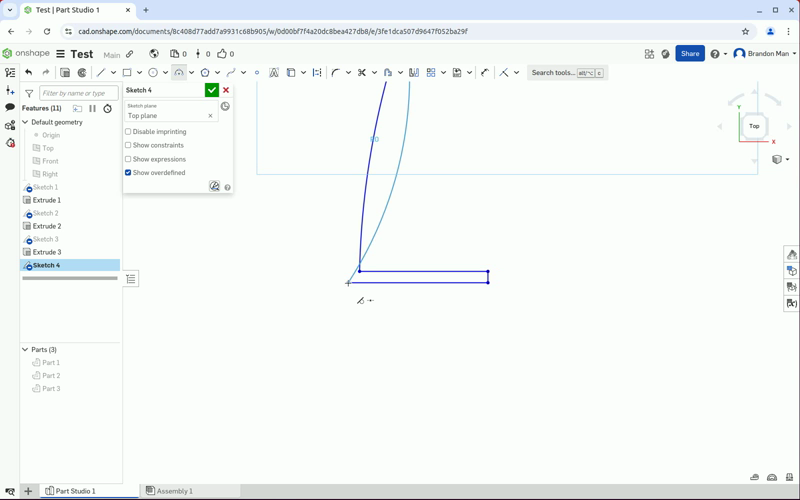
scroll(-6)
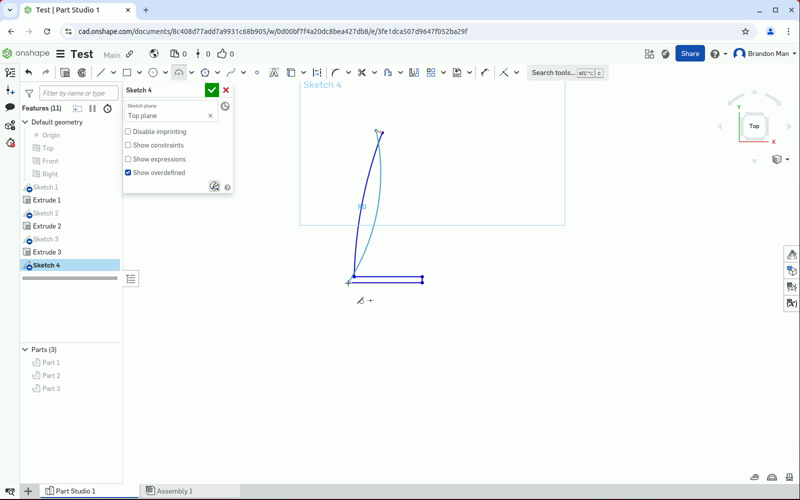
scroll(-6)
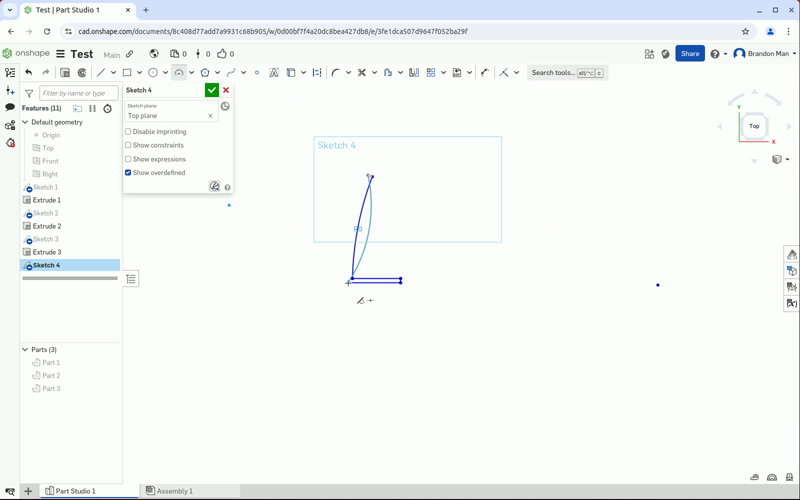
scroll(-6)
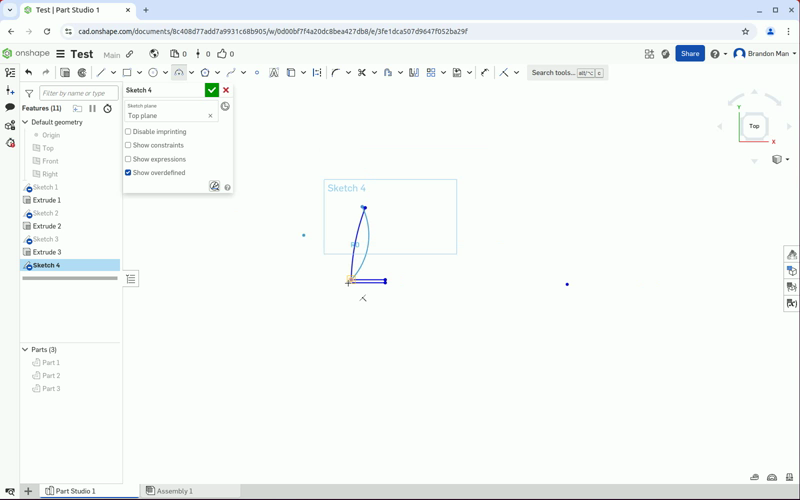
scroll(-6)
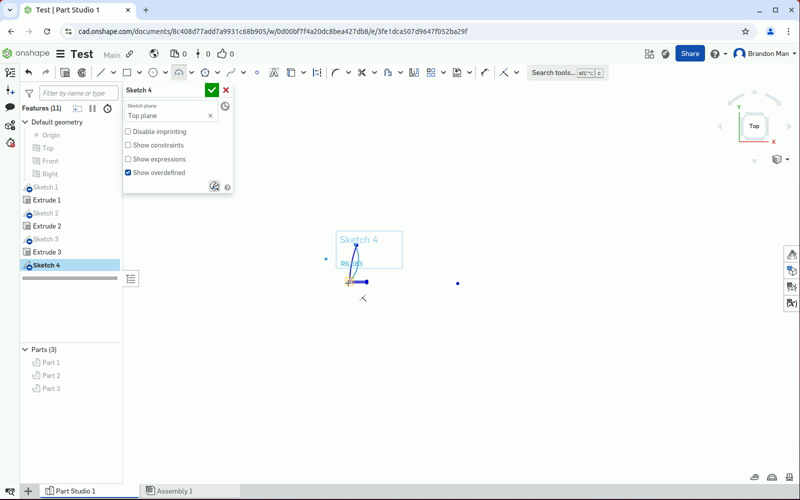
key_down(shift)
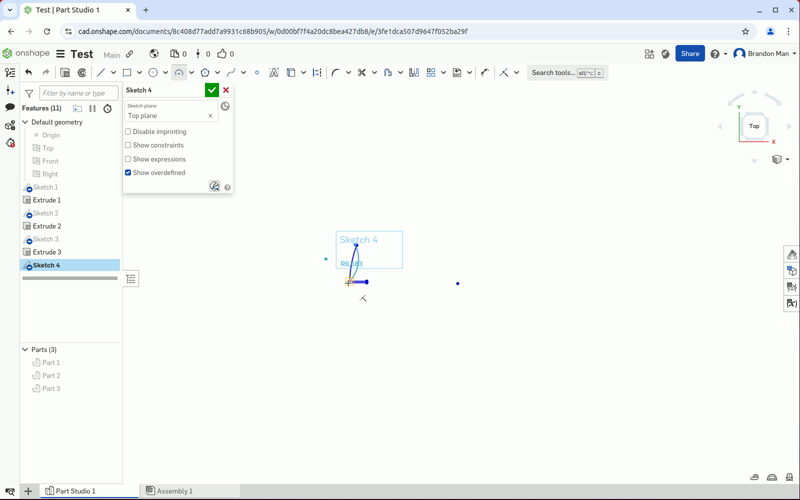
mouse_move(350, 263)
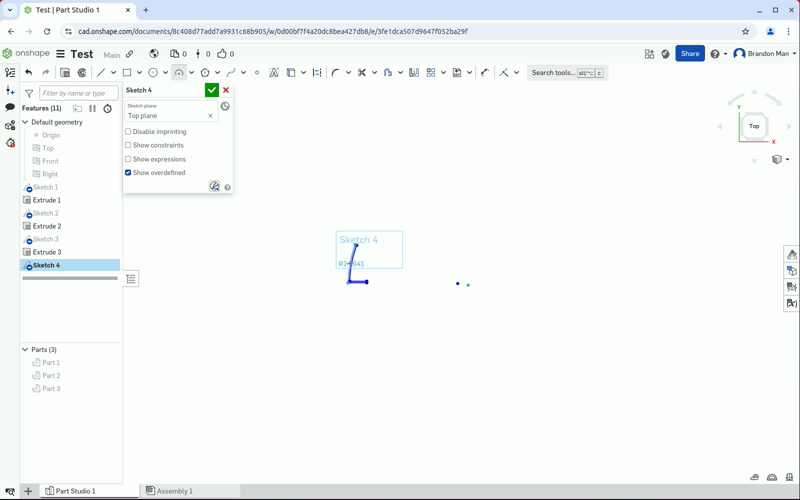
scroll(6)
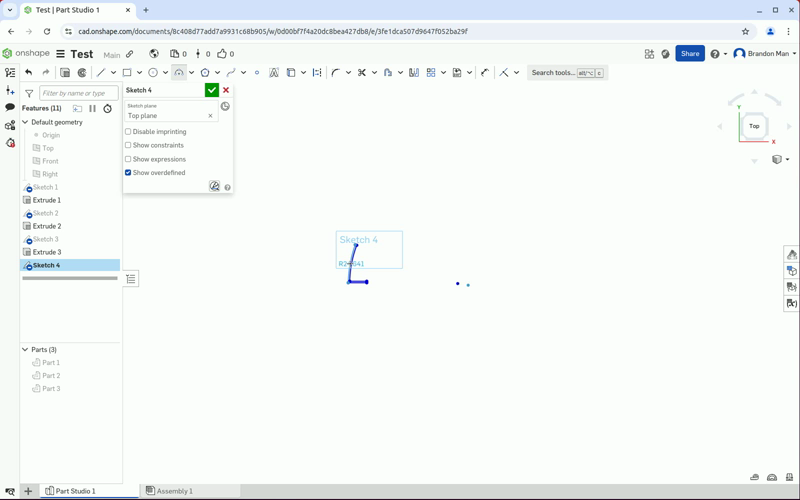
scroll(6)
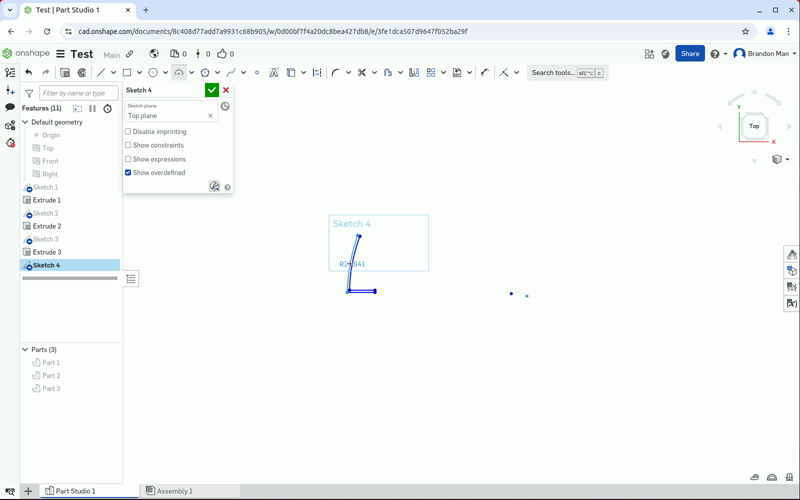
scroll(6)
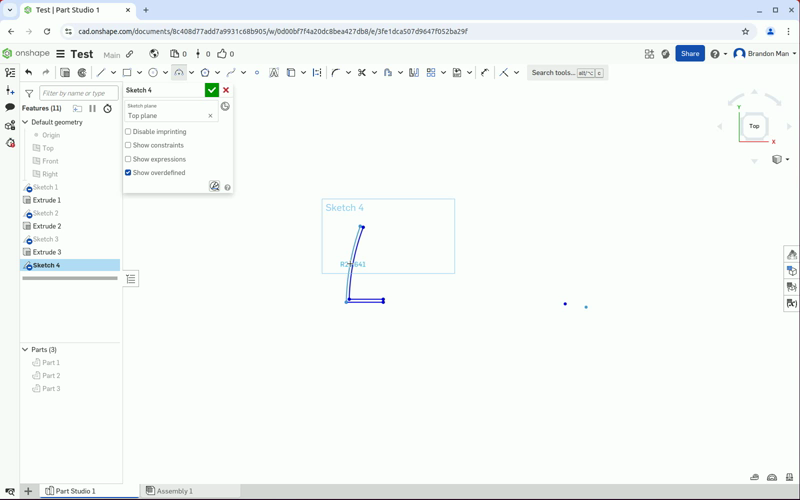
scroll(6)
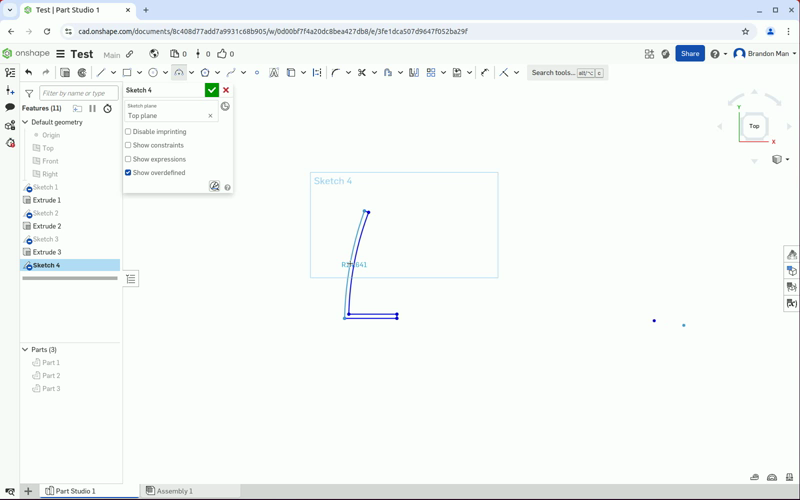
scroll(6)
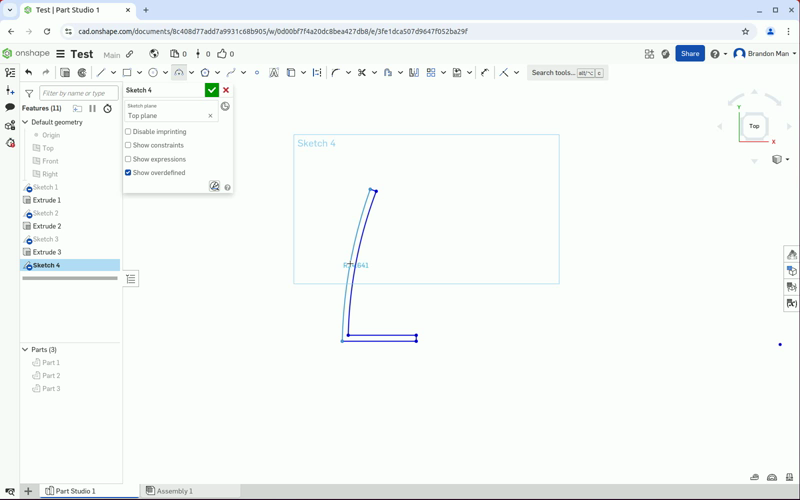
scroll(6)
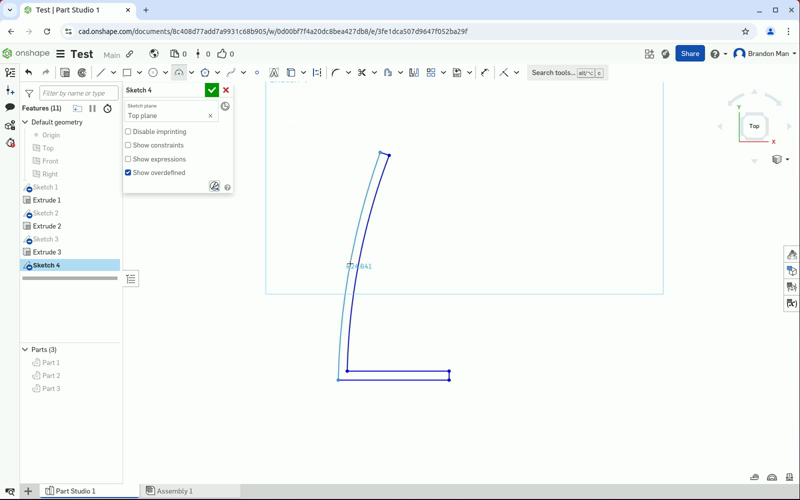
scroll(6)
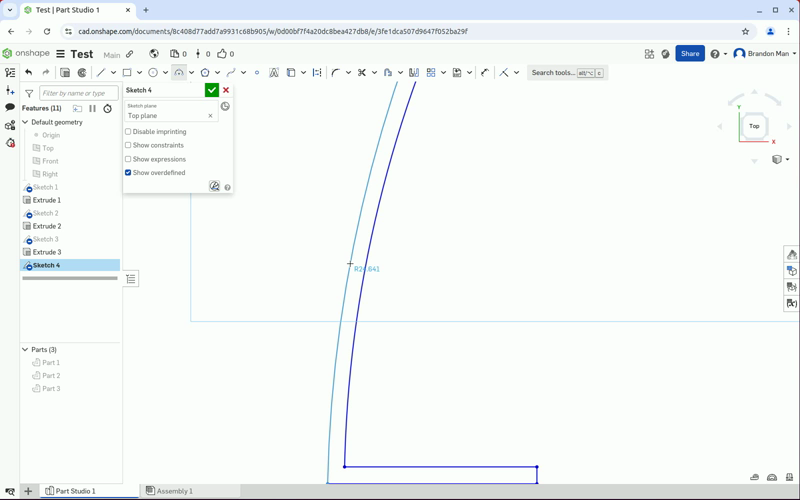
click(350, 263)
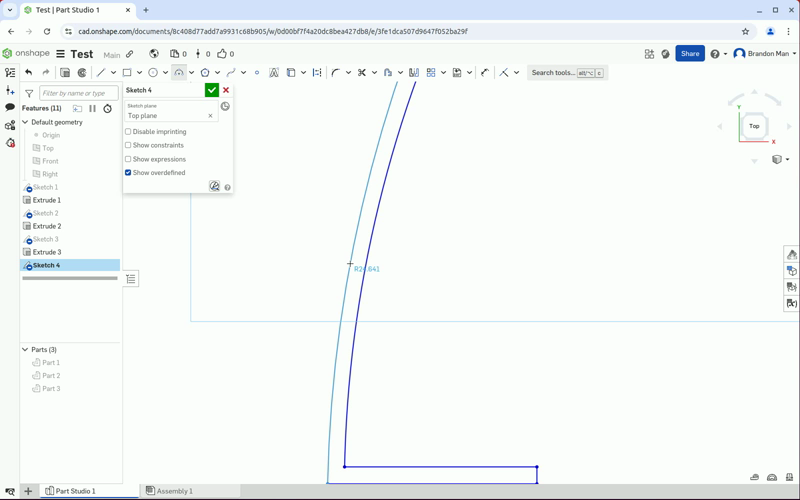
scroll(-6)
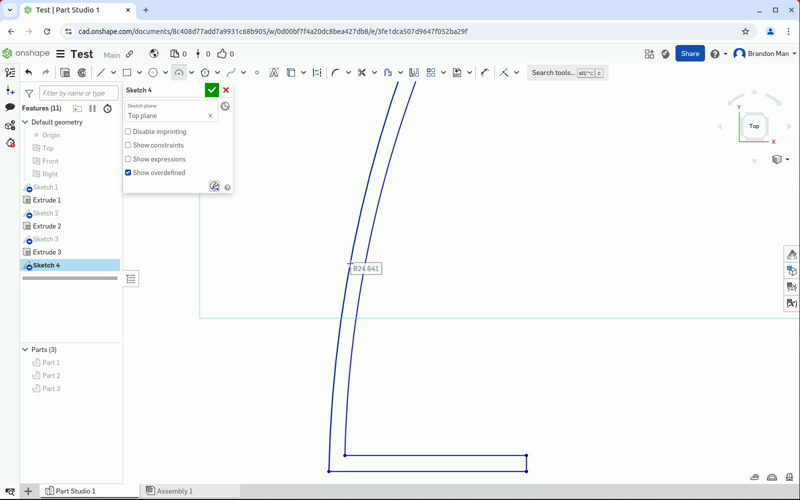
scroll(-6)
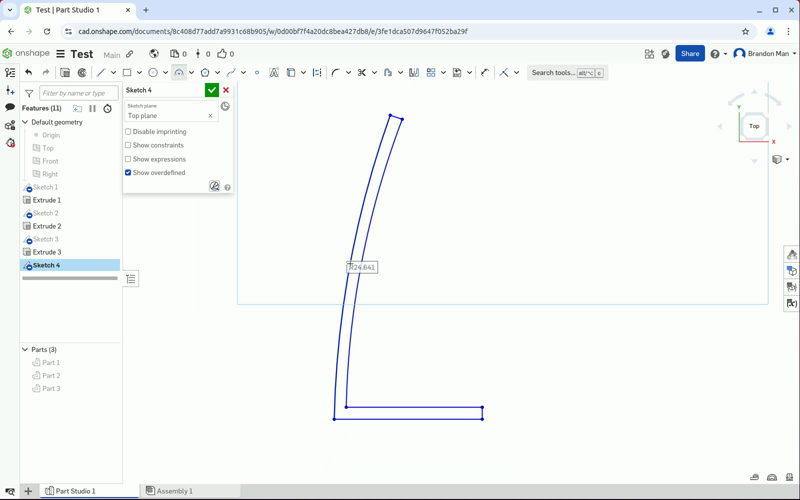
scroll(-6)
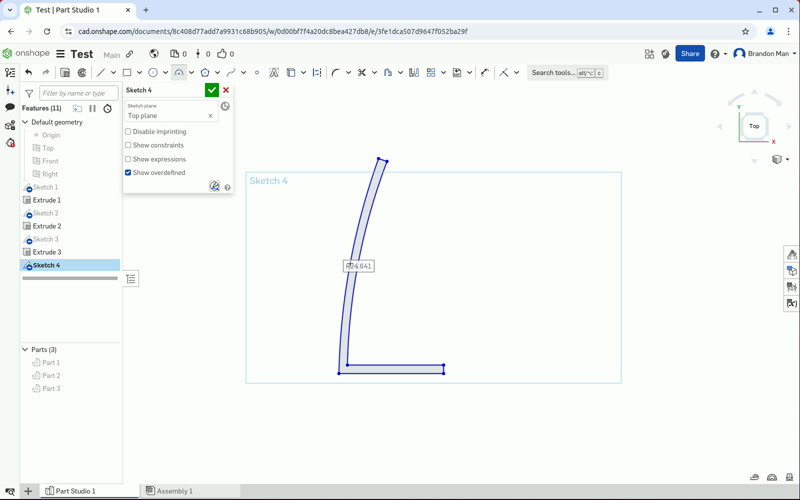
scroll(-6)
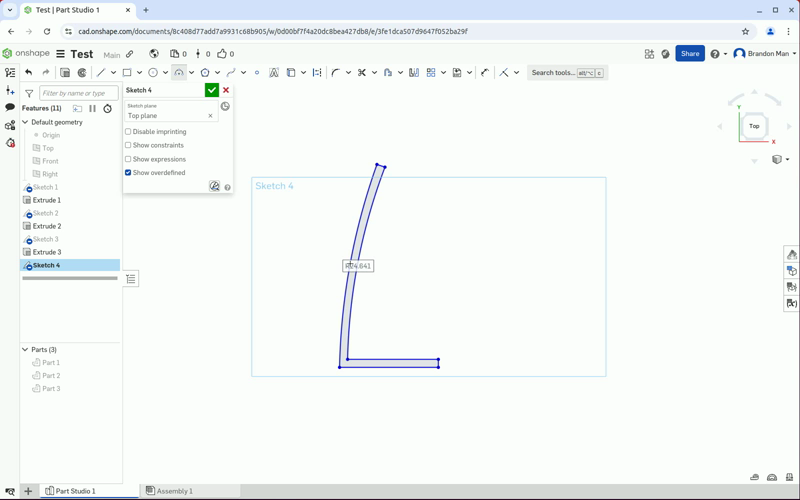
scroll(-6)
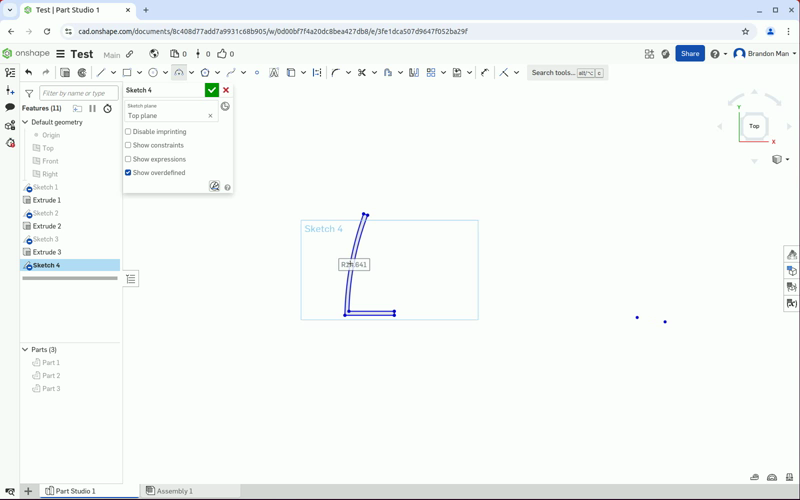
scroll(-6)
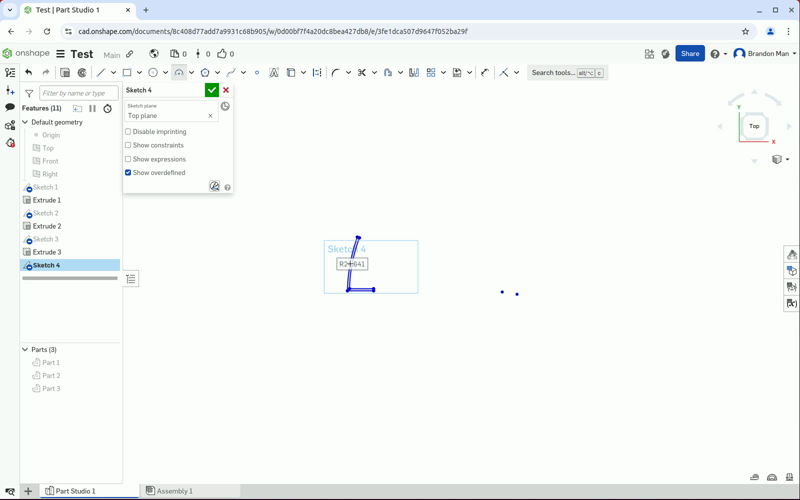
scroll(-6)
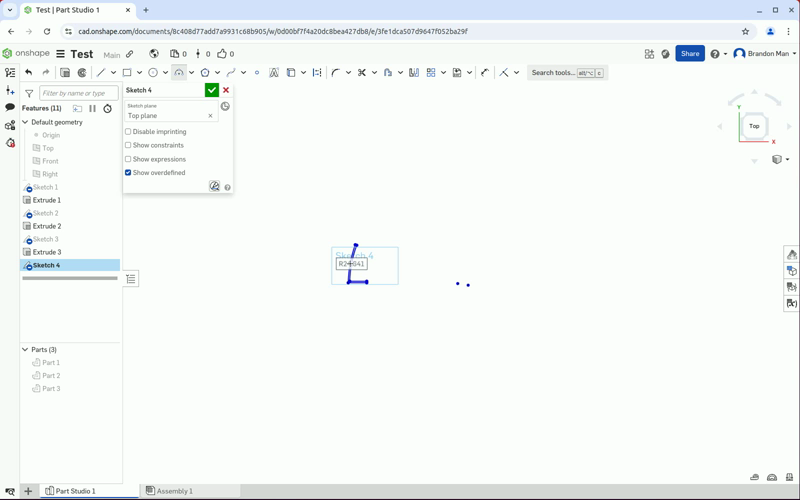
key_up(shift)
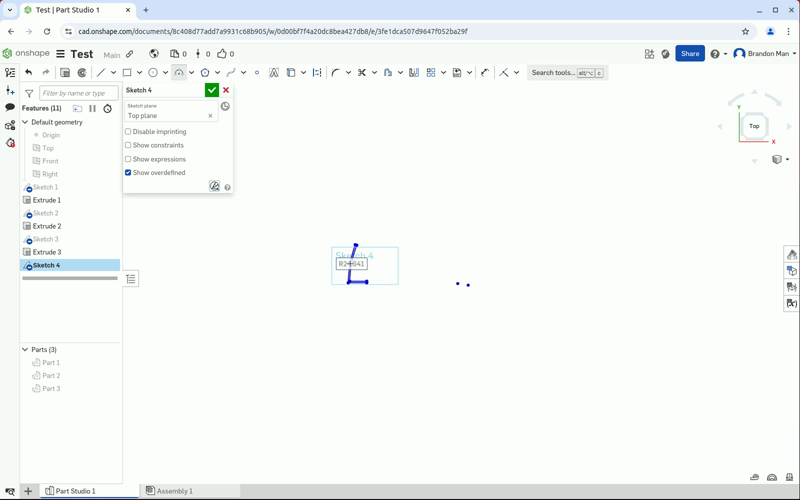
key(esc)
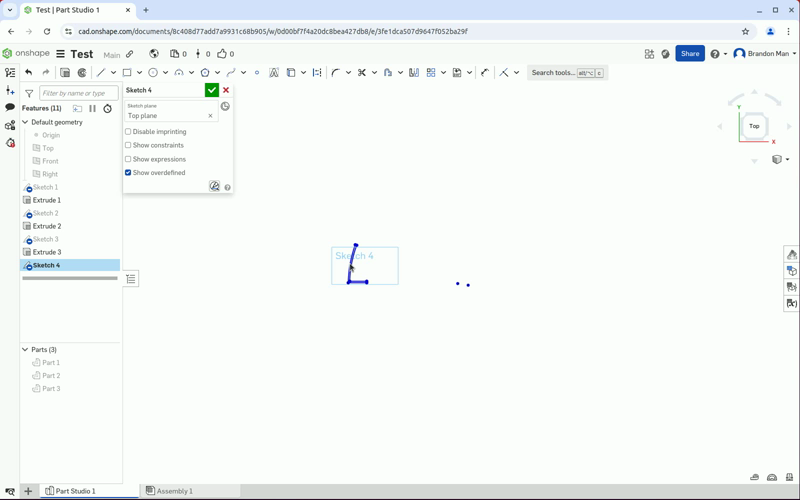
mouse_move(355, 245)
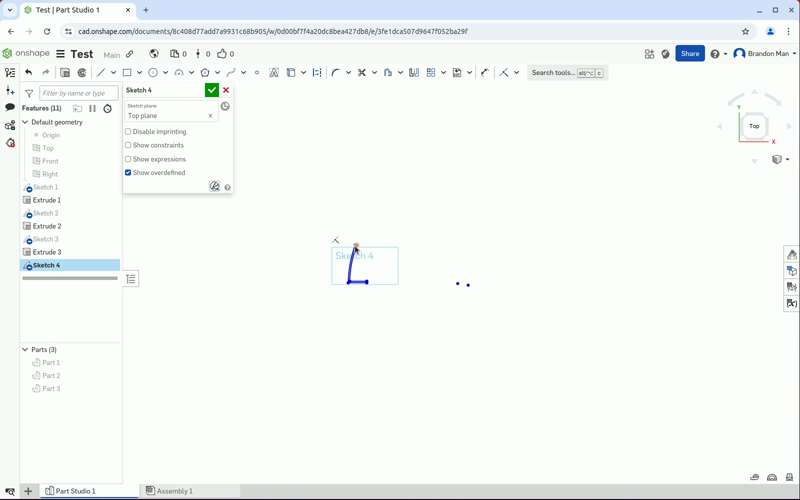
scroll(6)
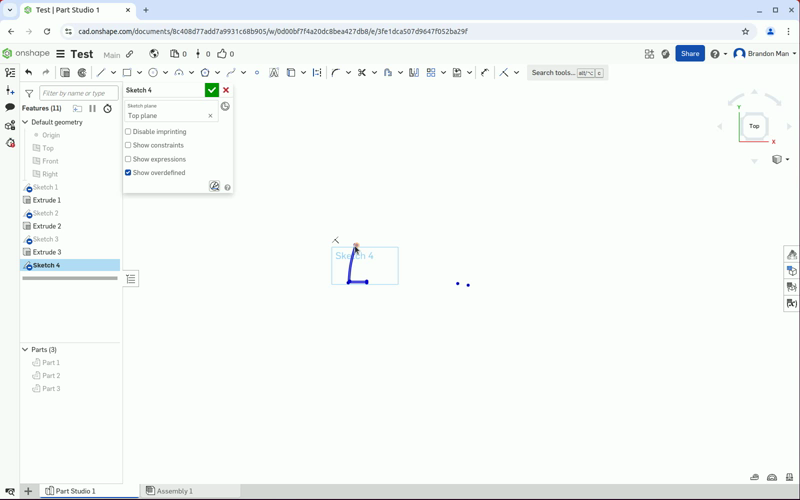
scroll(6)
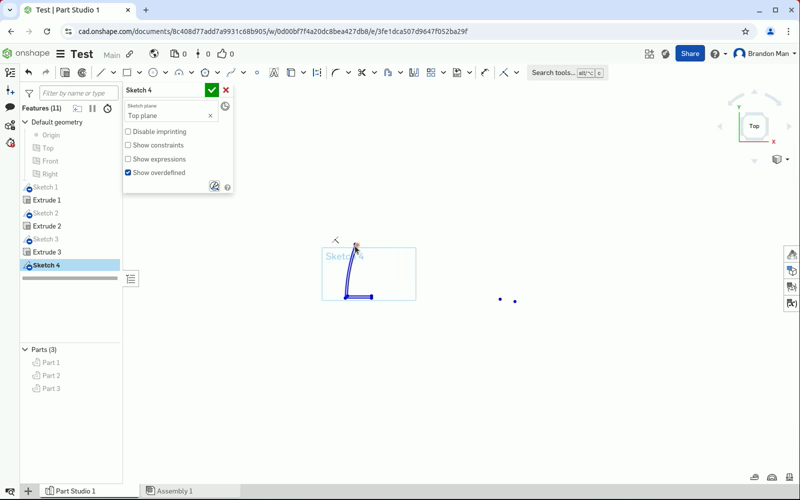
scroll(6)
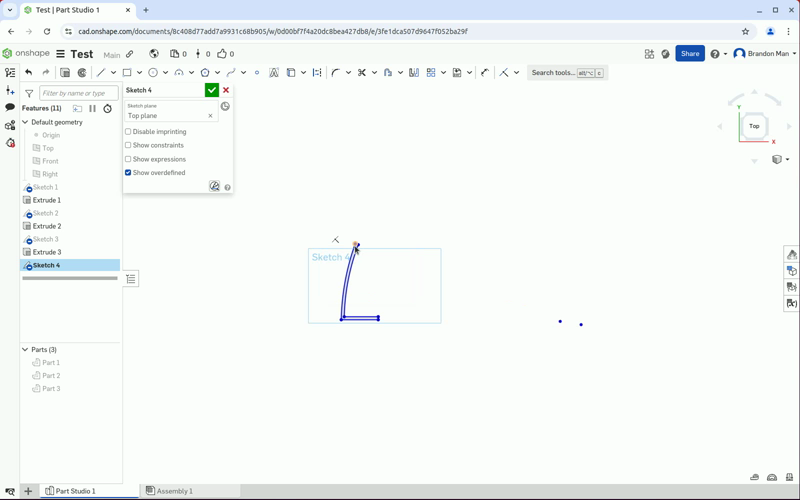
scroll(6)
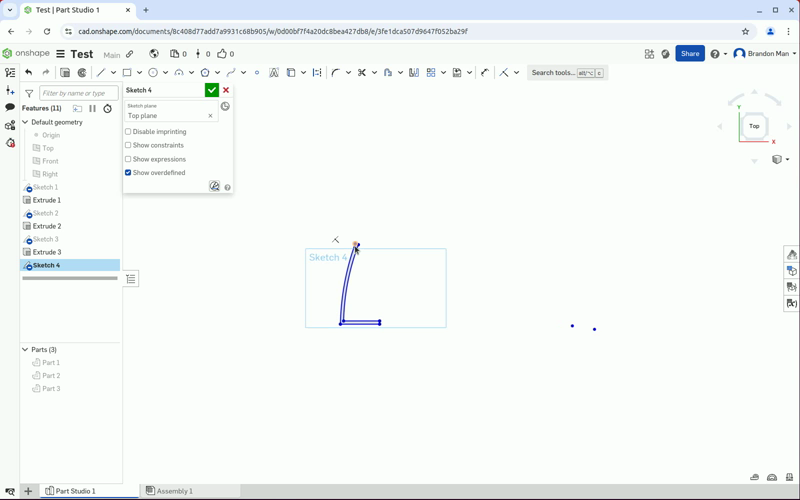
scroll(6)
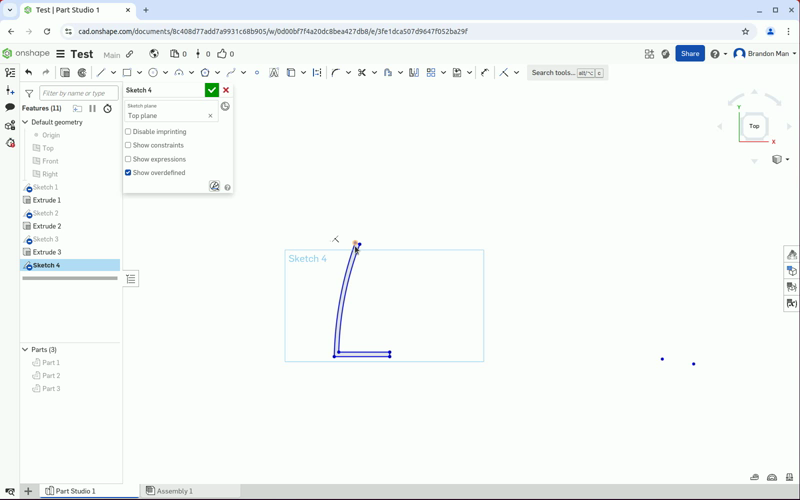
scroll(6)
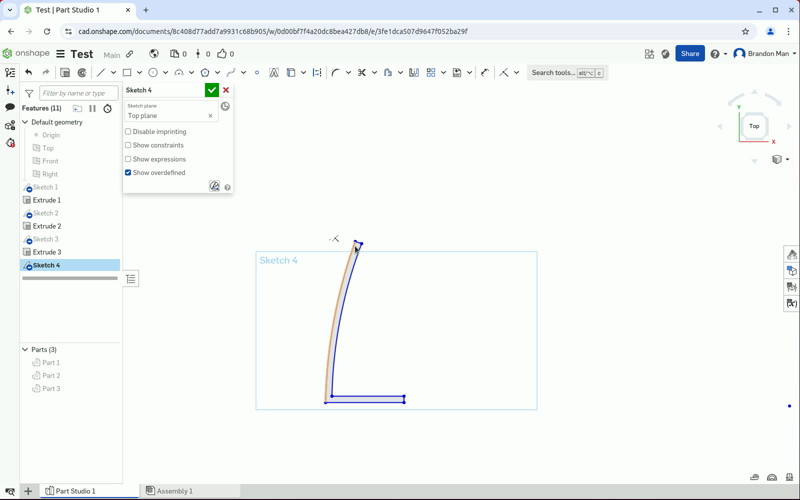
scroll(6)
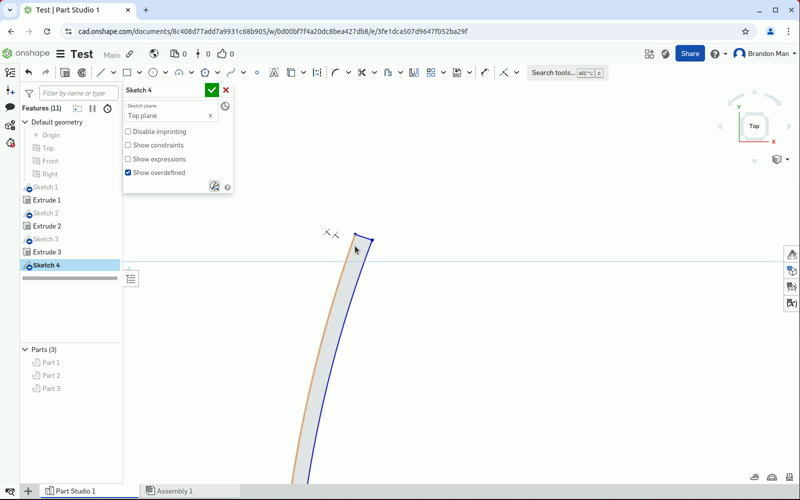
click(355, 245)
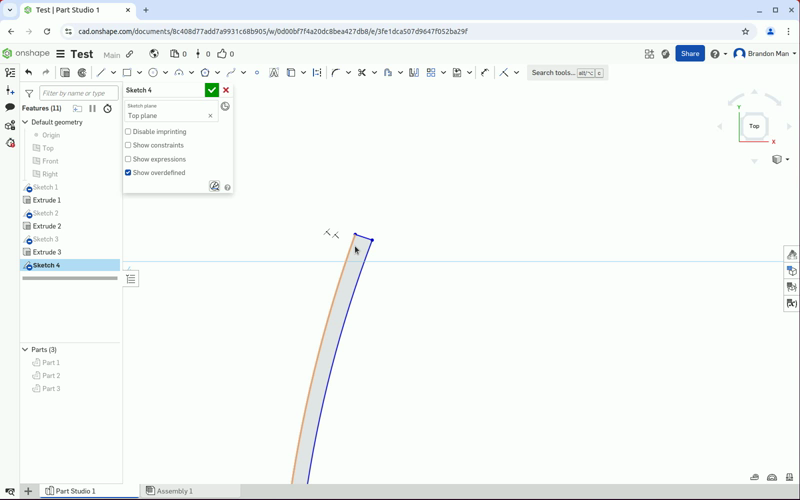
scroll(-6)
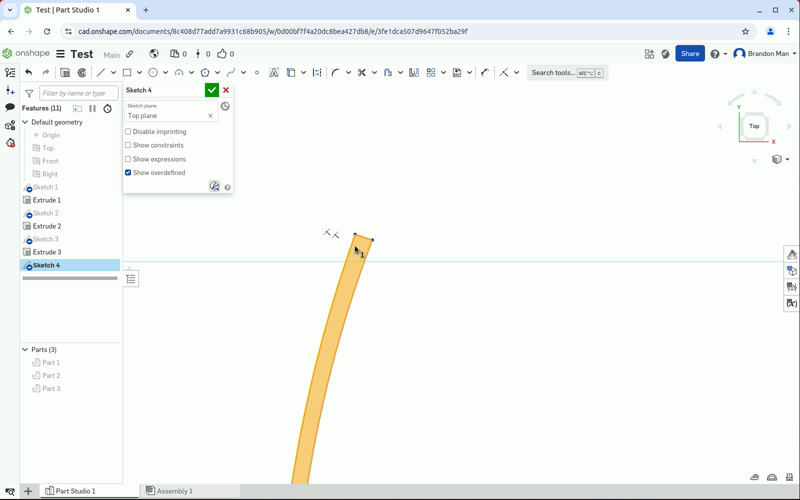
scroll(-6)
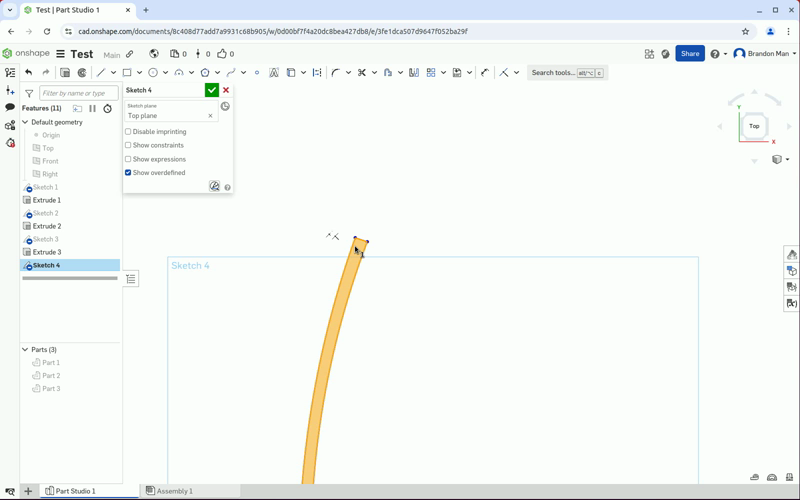
scroll(-6)
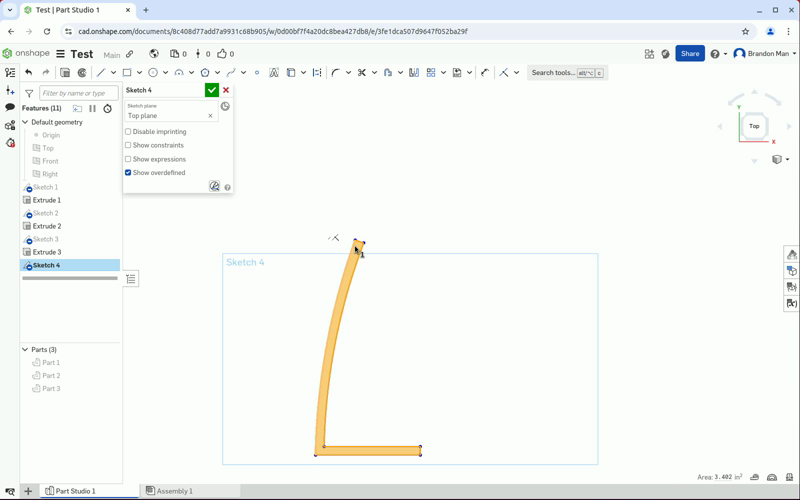
scroll(-6)
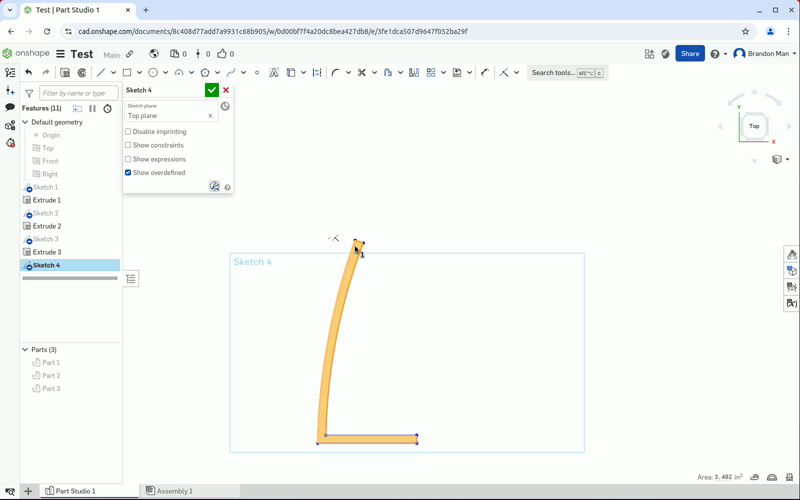
scroll(-6)
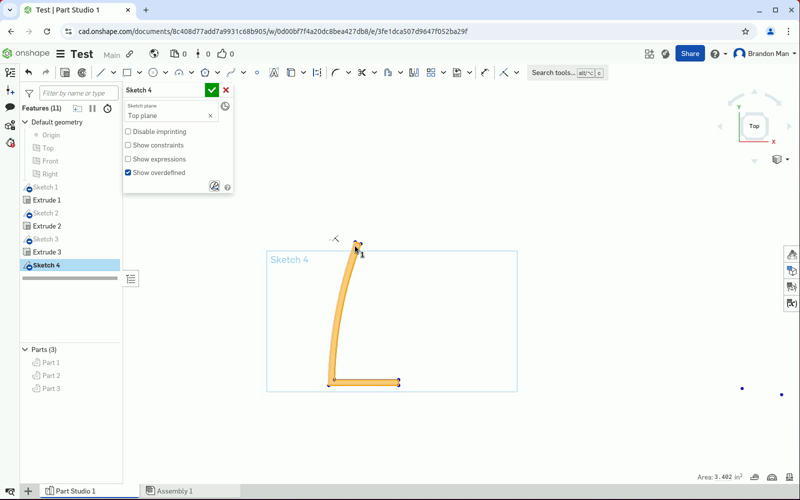
scroll(-6)
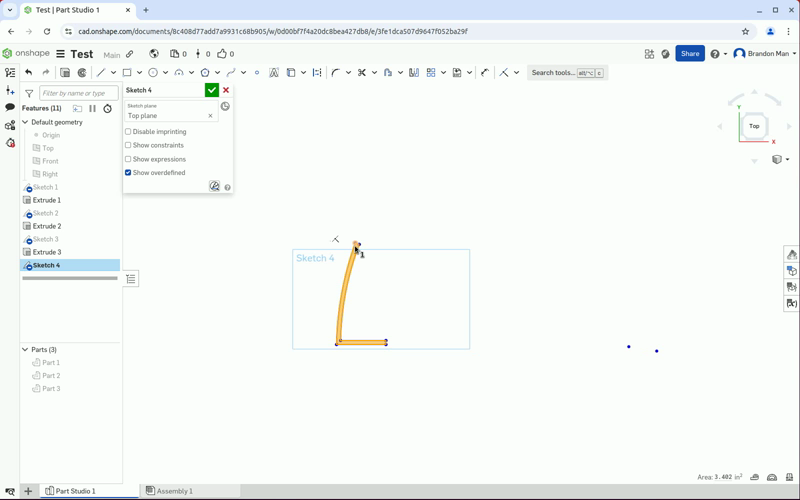
scroll(-6)
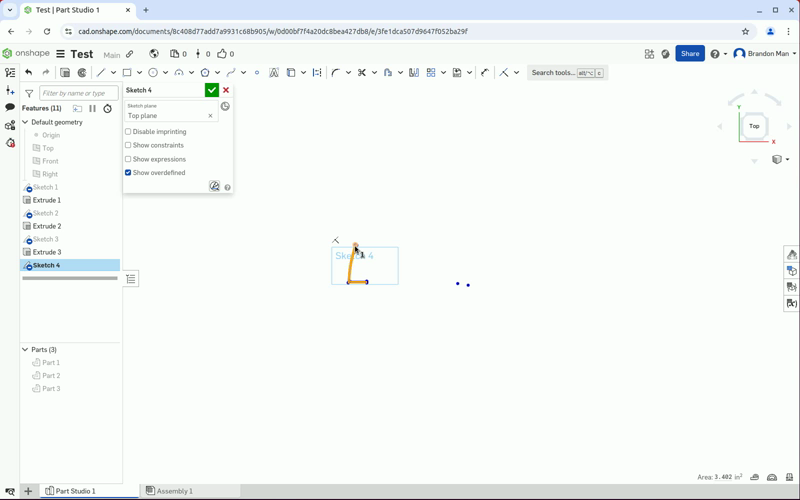
mouse_move(73, 352)
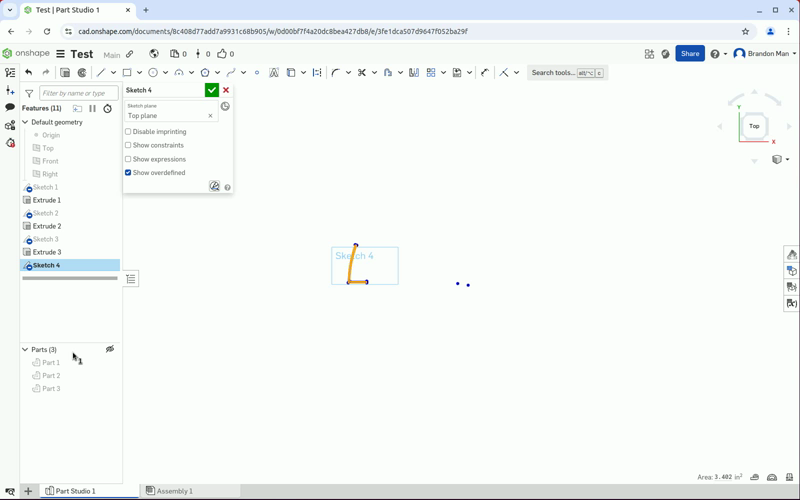
key(shift+y)
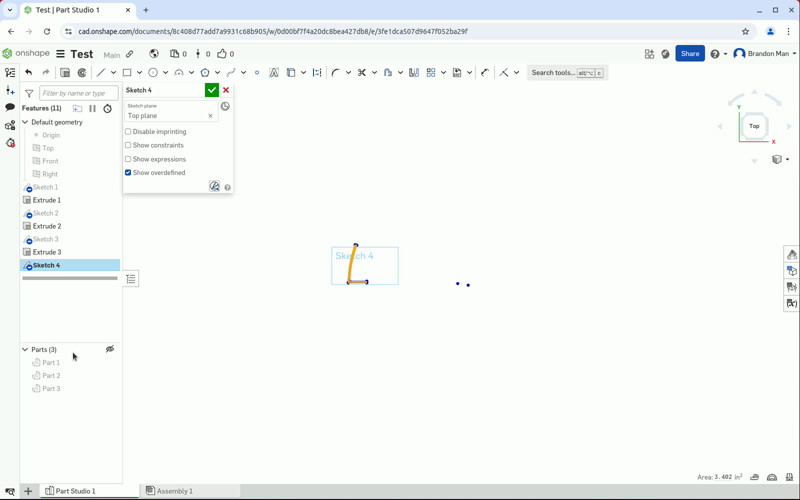
key(shift+e)
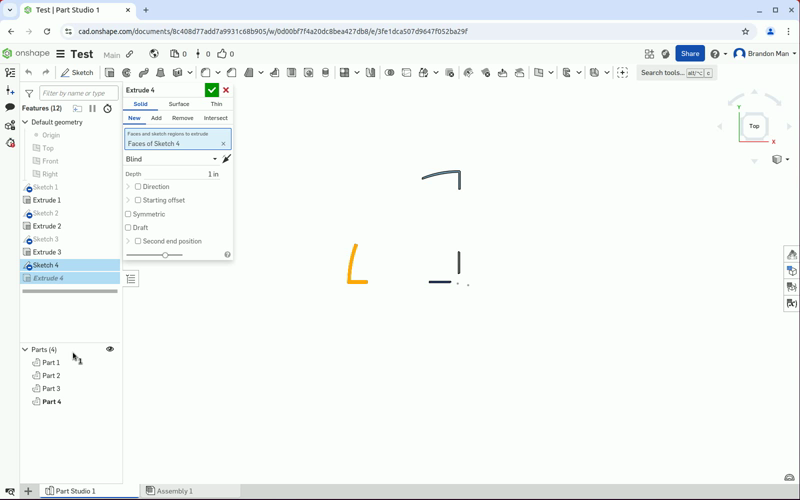
mouse_move(143, 106)
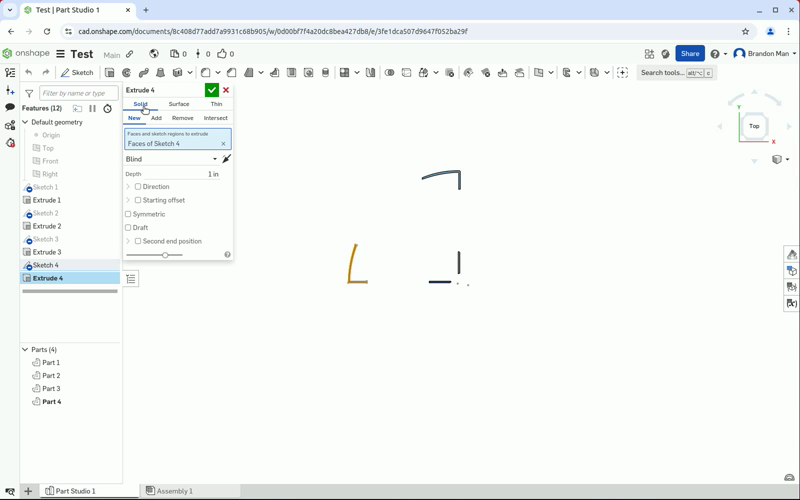
click(143, 106)
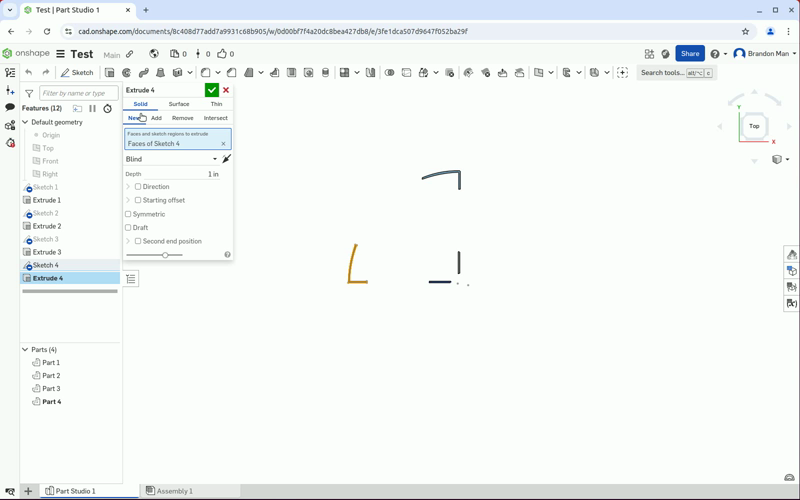
mouse_move(137, 120)
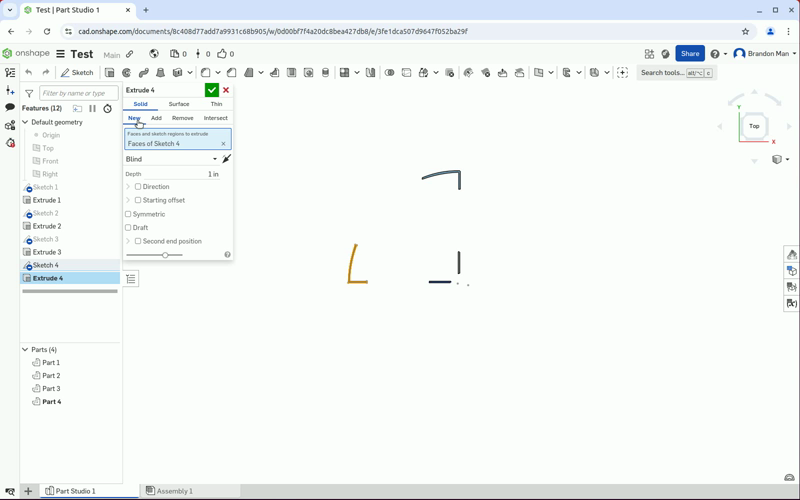
click(137, 120)
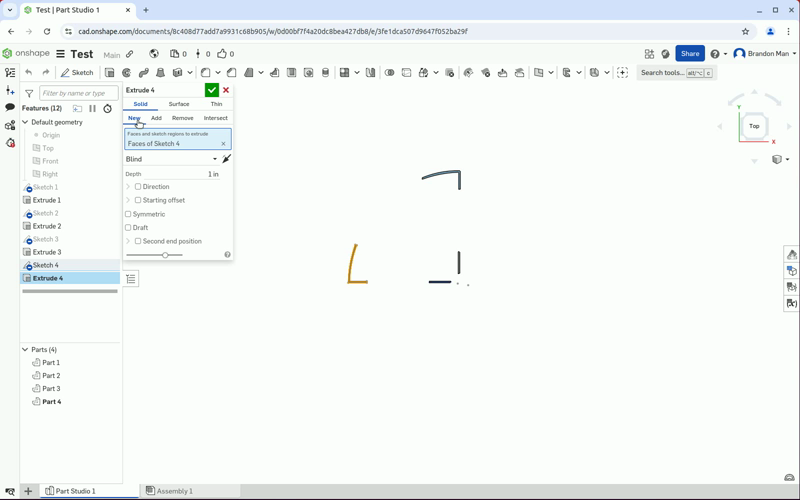
key(tab, 4)
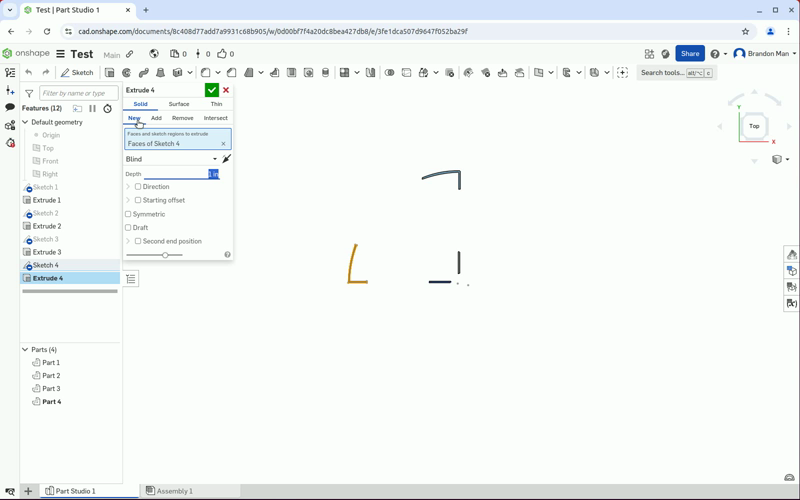
text(-17.09)
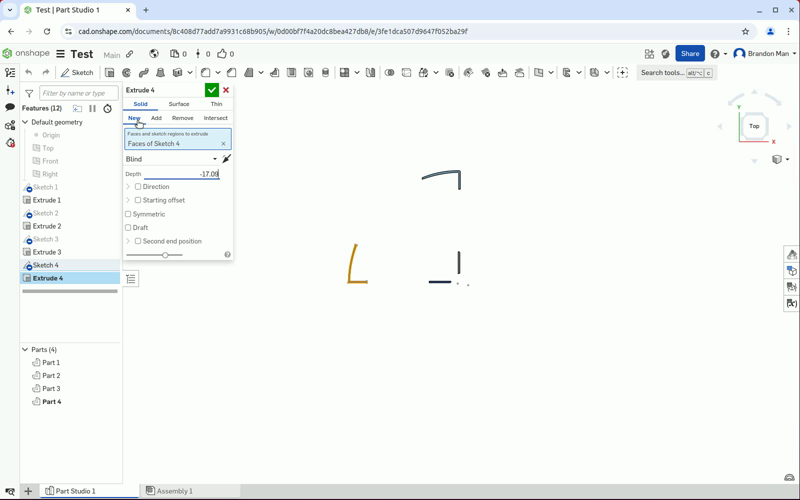
key(enter)
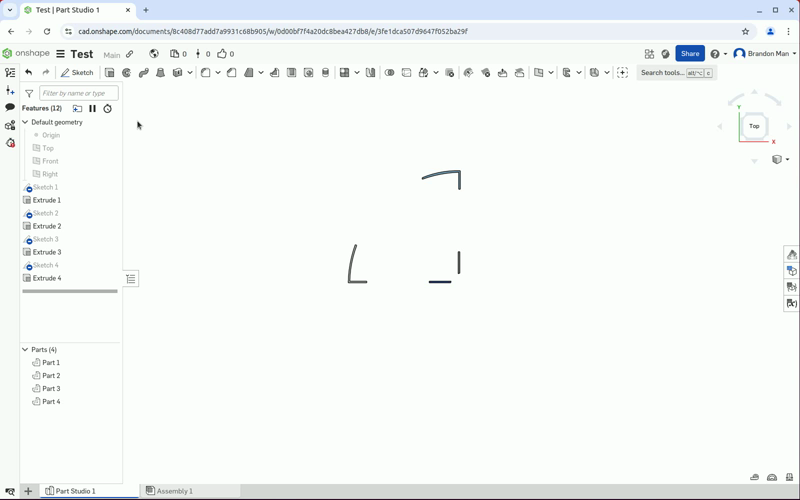
key(shift+h)
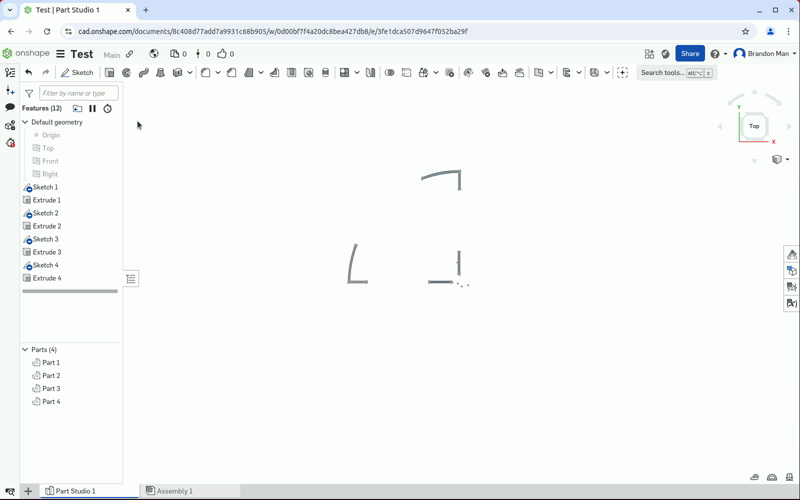
key(shift+h)
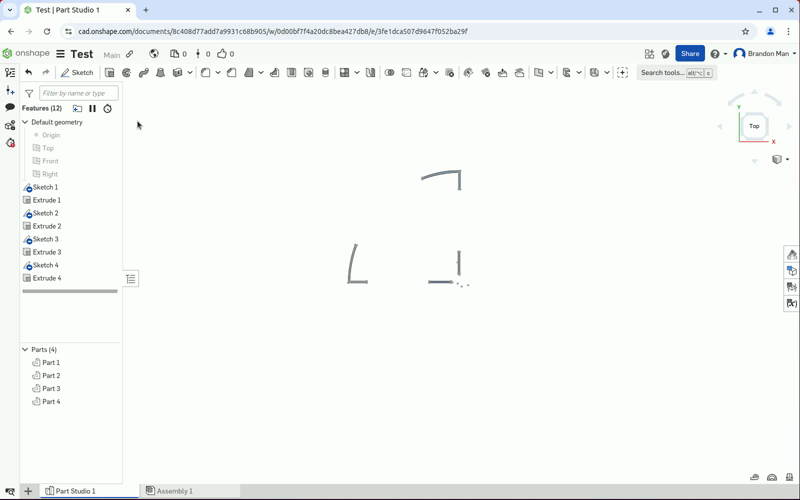
key(shift+7)
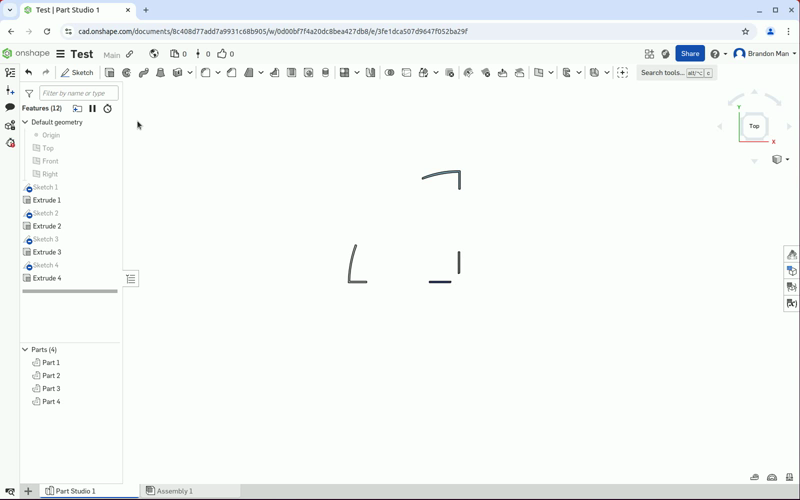
key(up, 3)
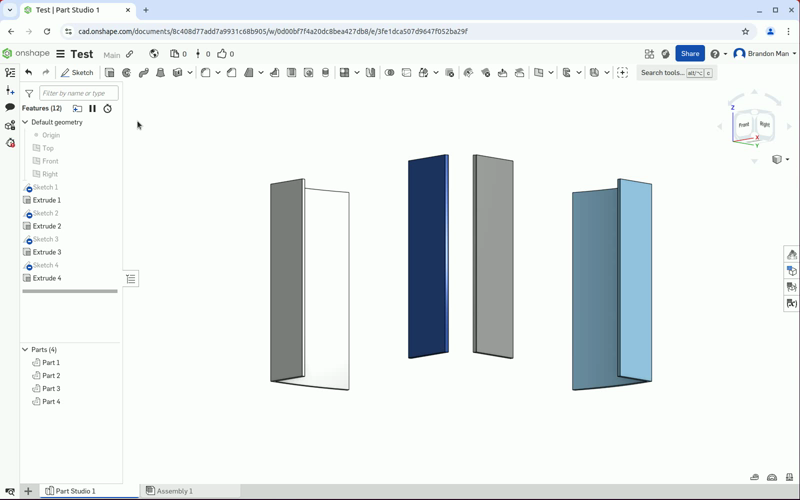
key(left, 3)
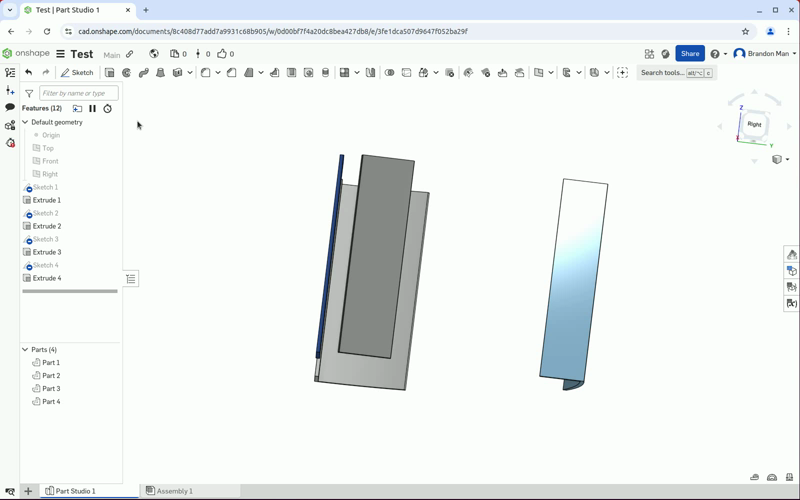
key(right, 3)
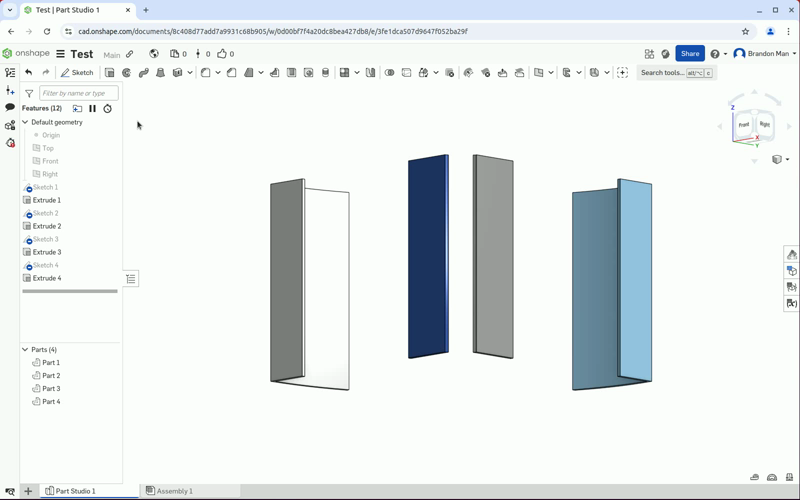
key(down, 3)
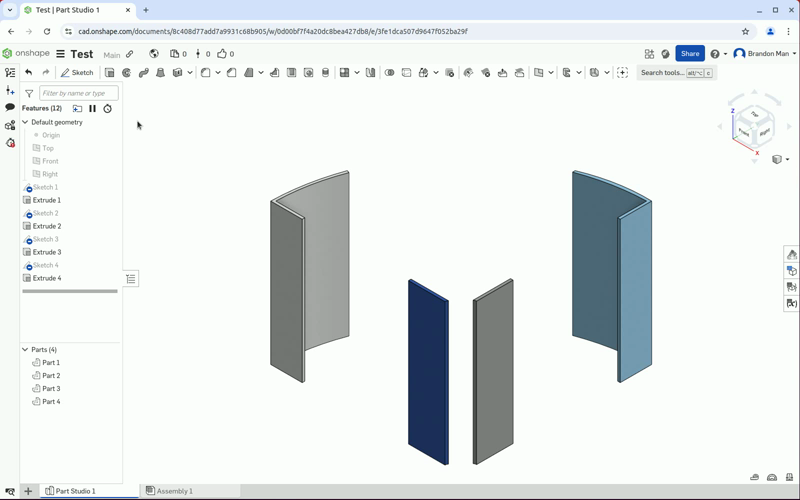
mouse_move(73, 189)
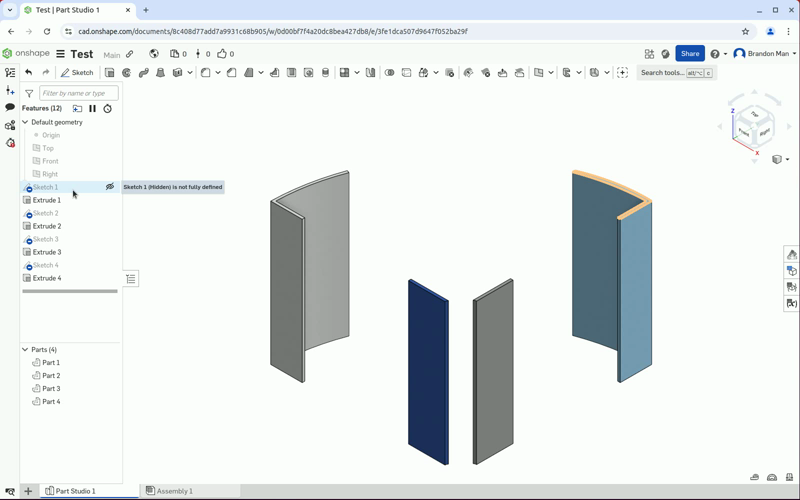
click(73, 189)